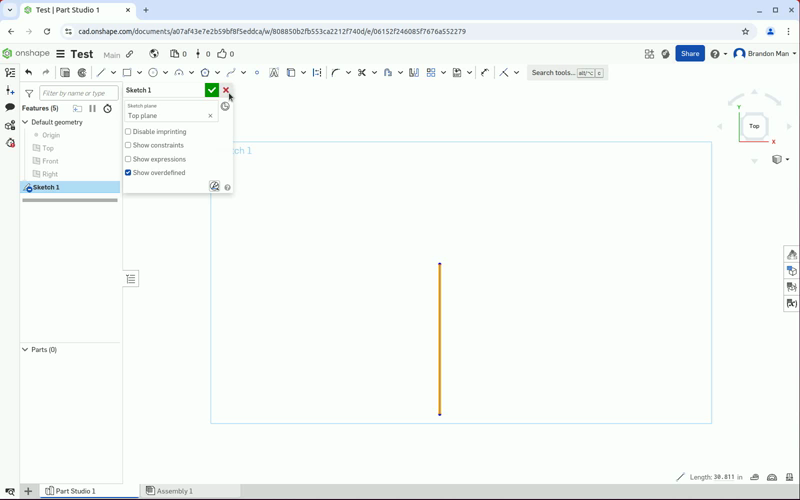
key(shift+h)
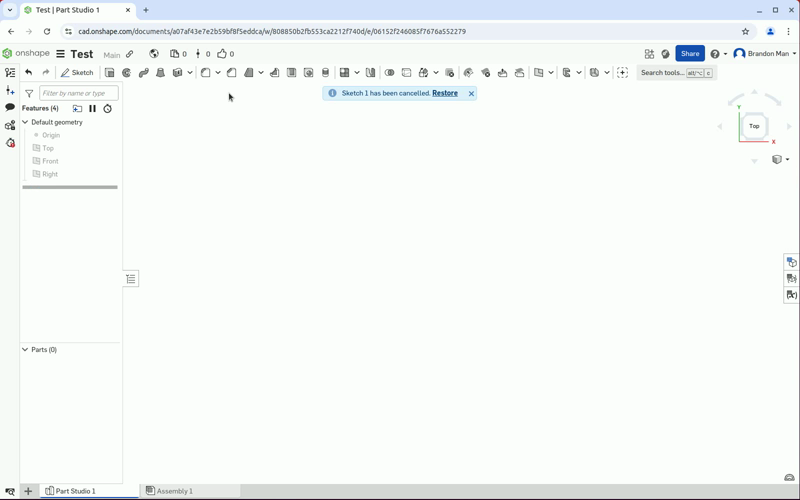
mouse_move(73, 352)
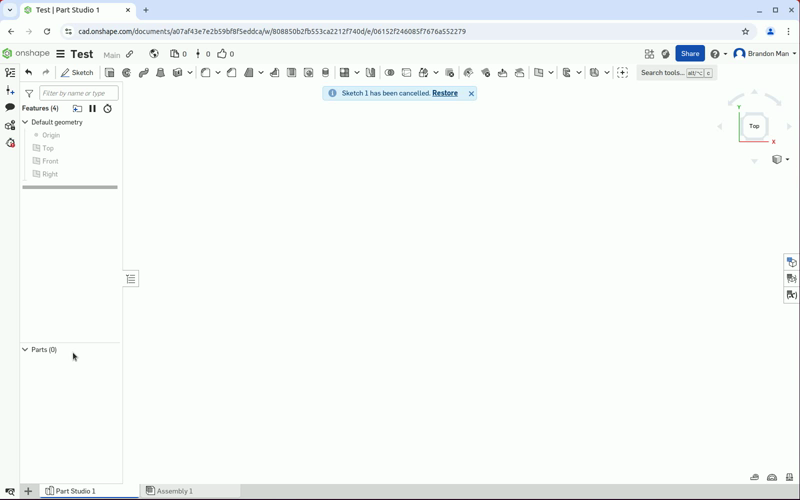
key(y)
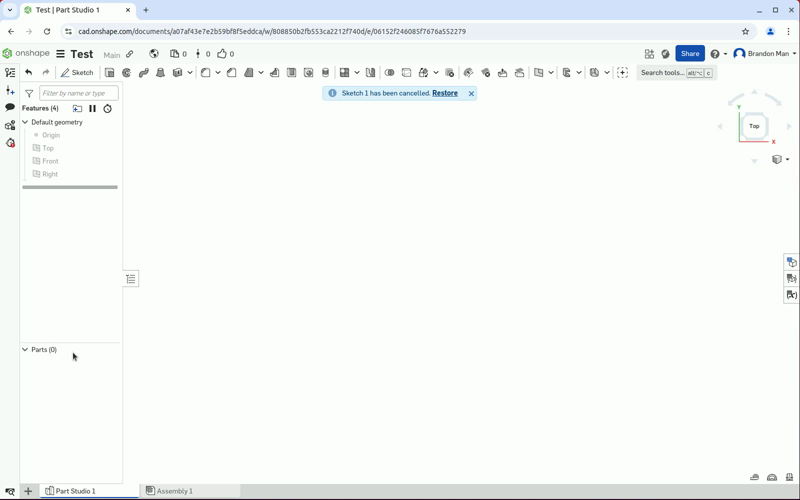
key(shift+p)
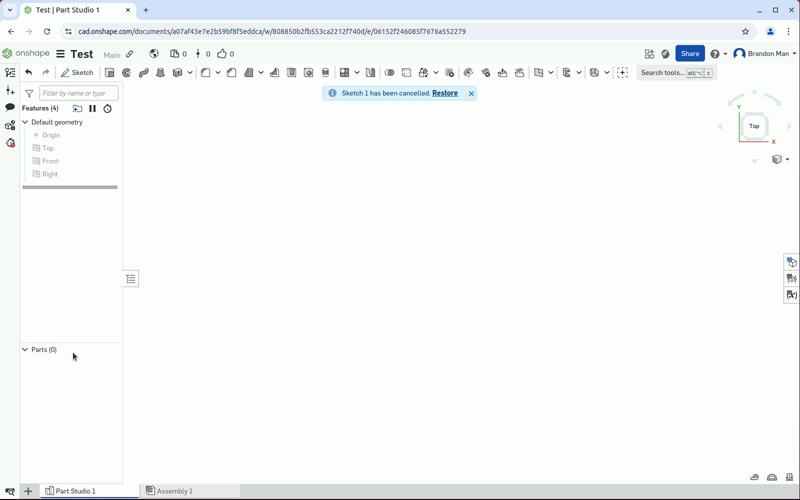
key(space)
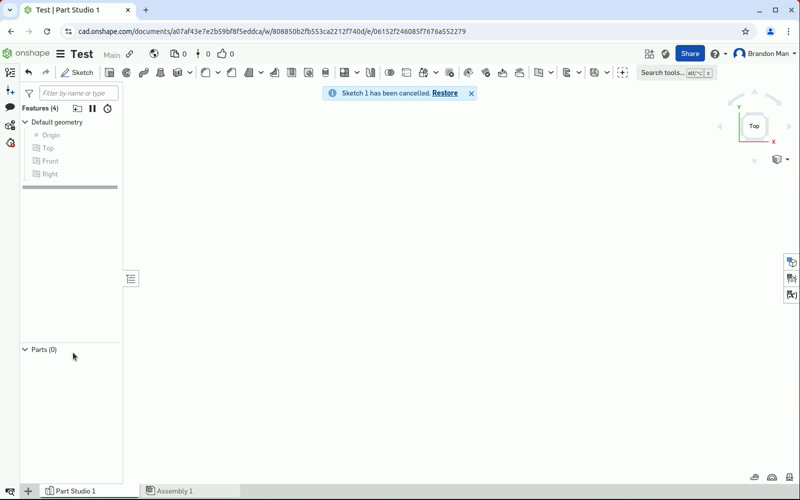
key_down(shift)
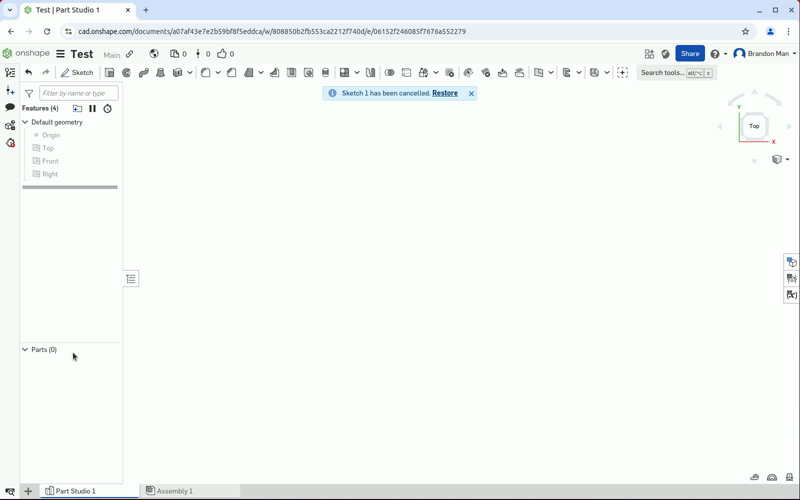
key(up)
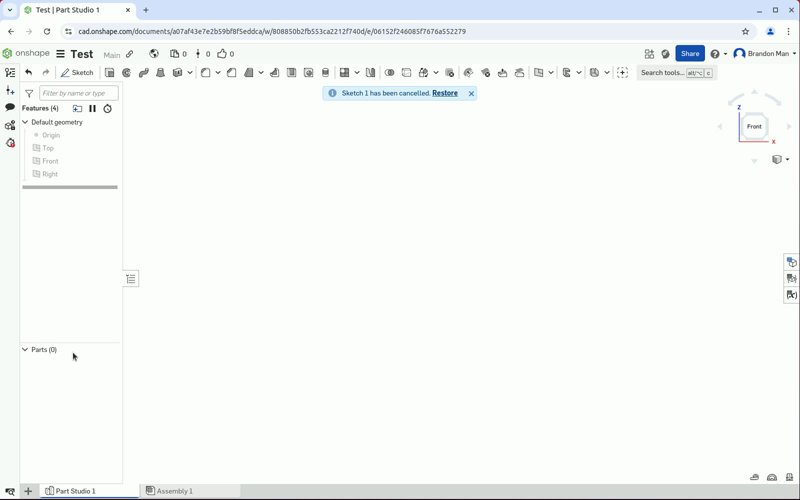
key_up(shift)
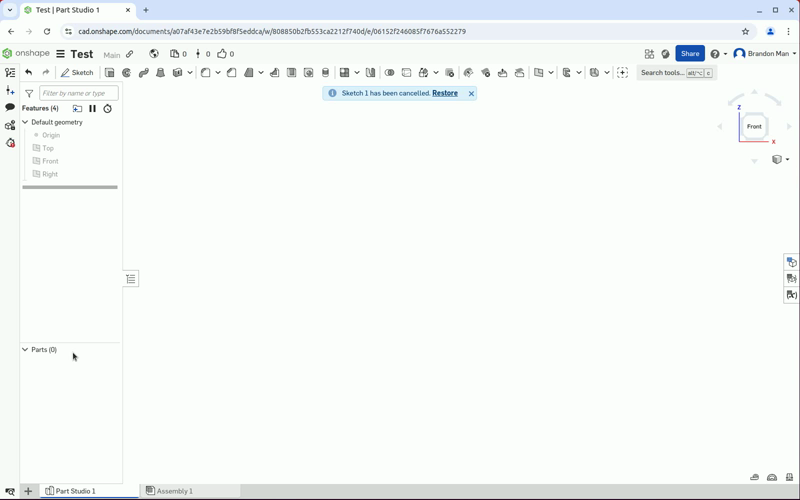
mouse_move(73, 352)
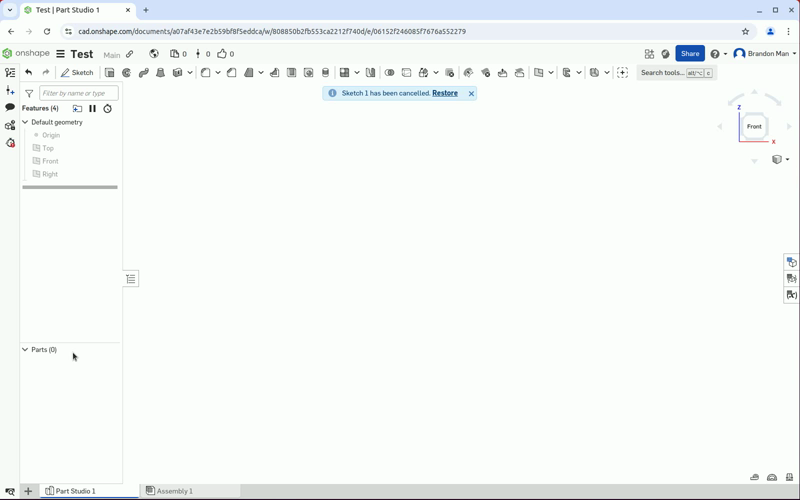
key(shift+y)
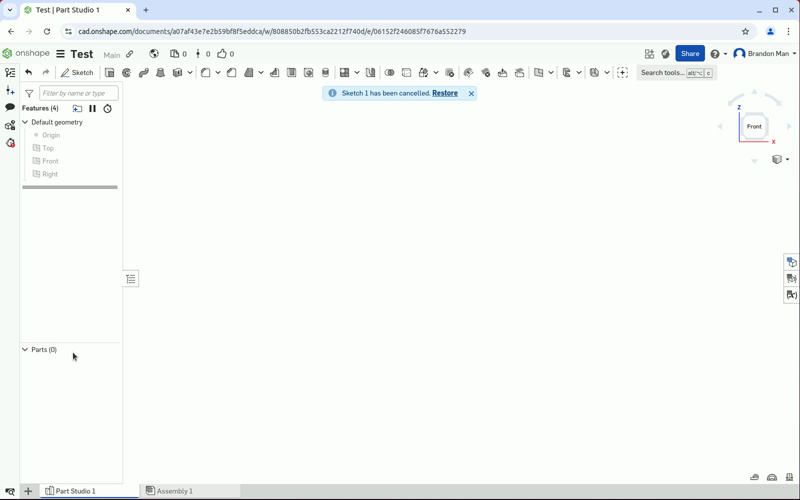
key(shift+s)
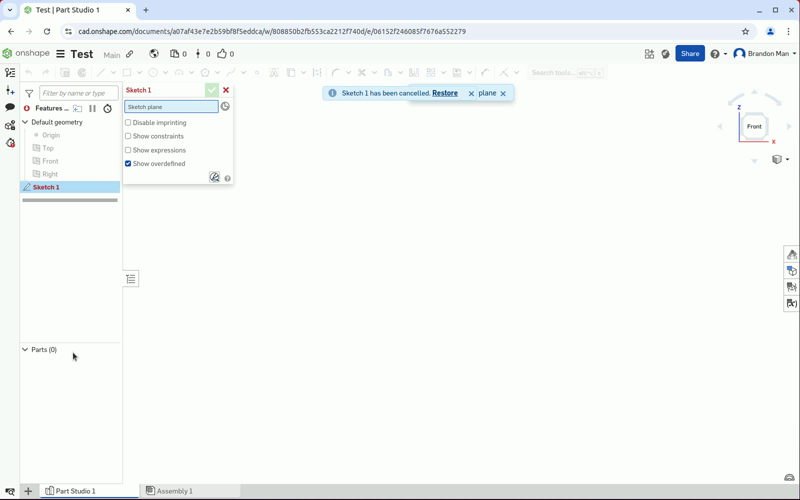
mouse_move(73, 163)
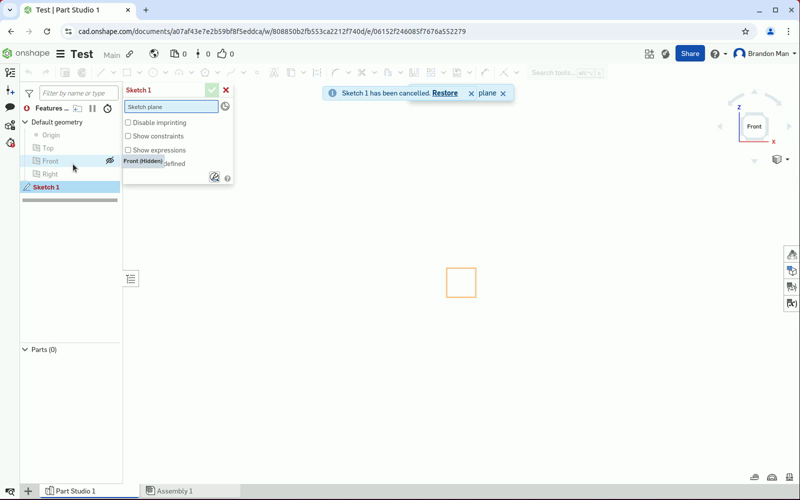
click(73, 163)
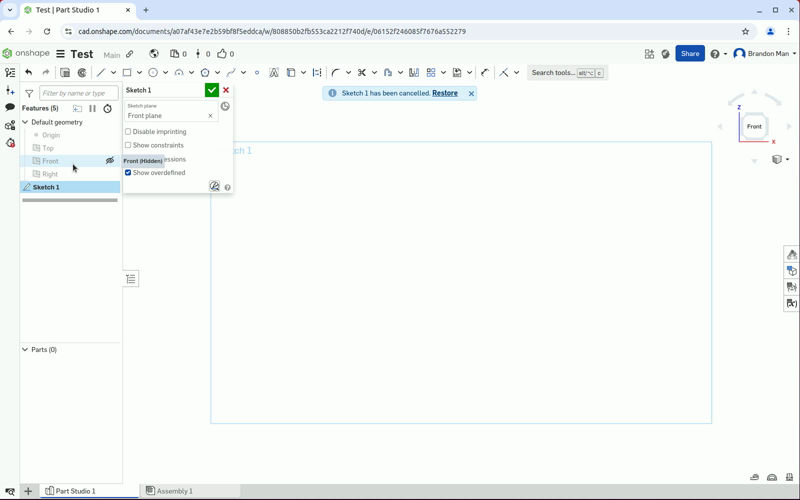
mouse_move(73, 352)
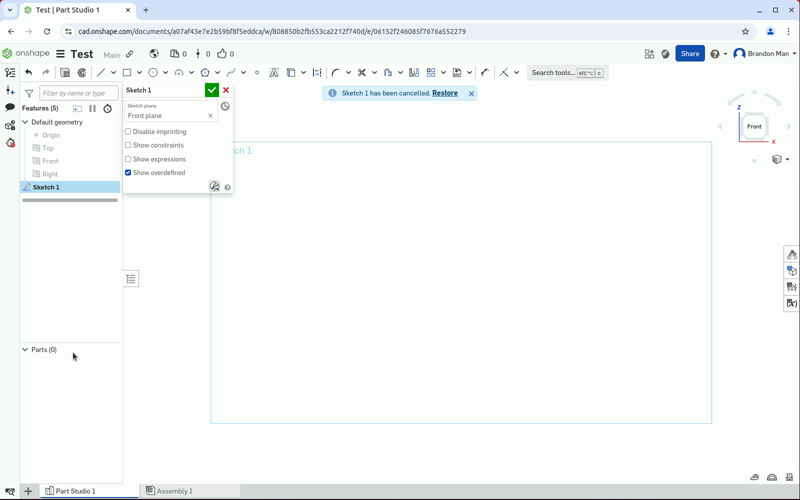
key(y)
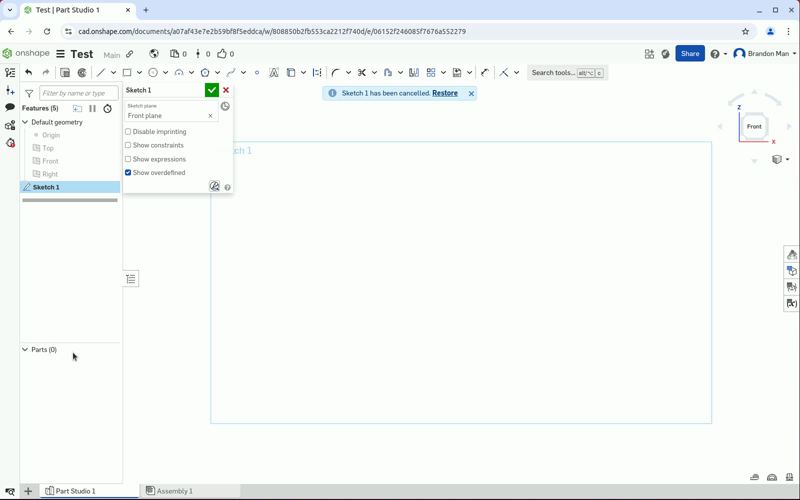
key(l)
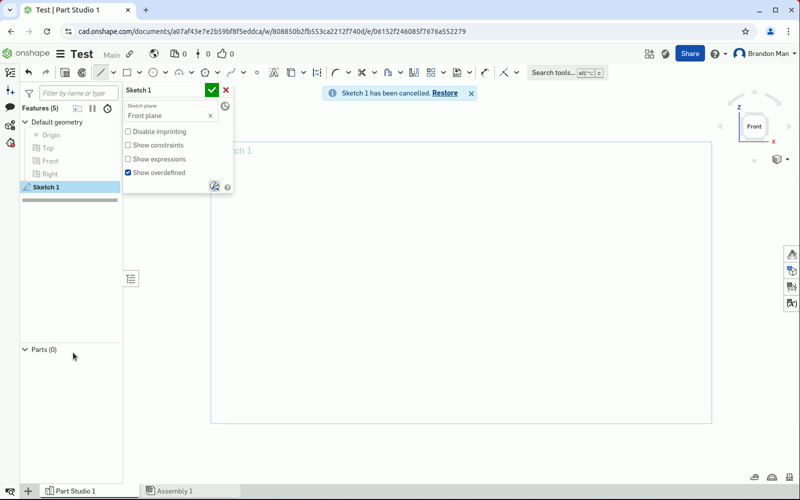
key_down(shift)
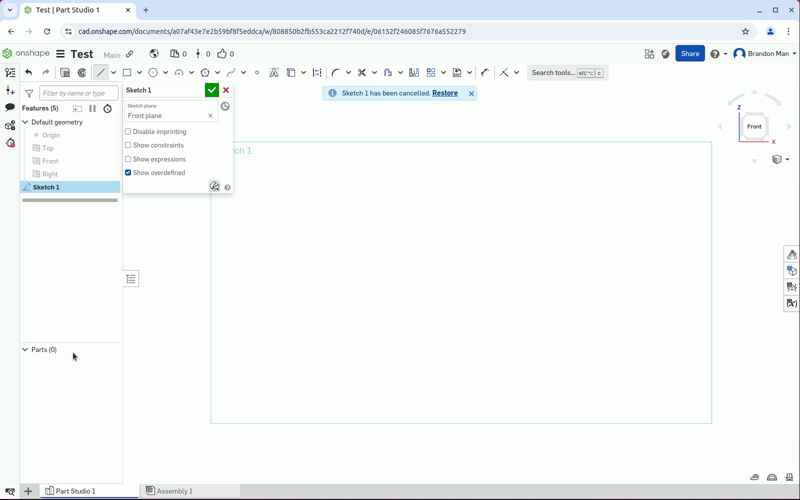
mouse_move(460, 282)
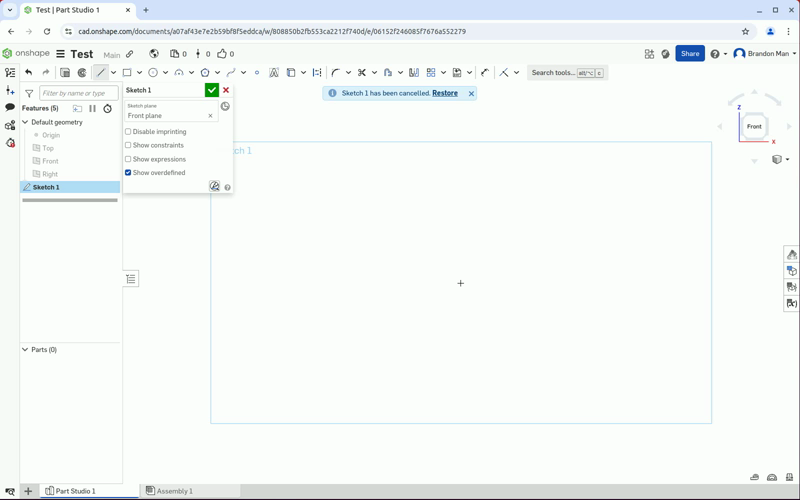
click(460, 282)
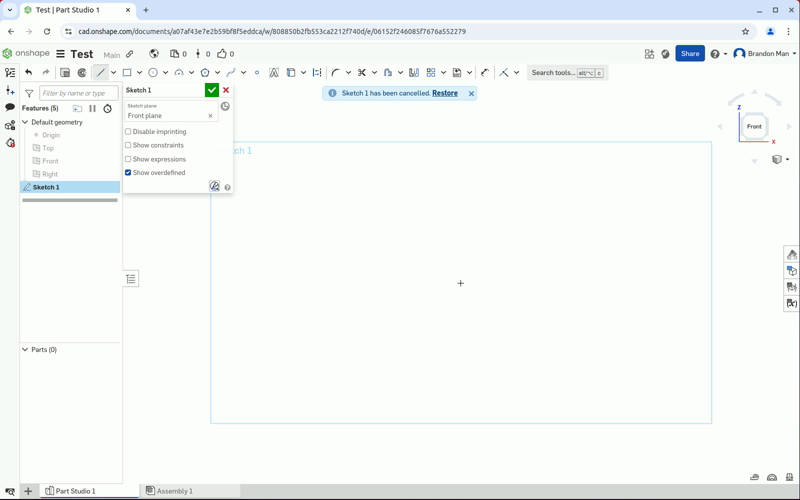
key_up(shift)
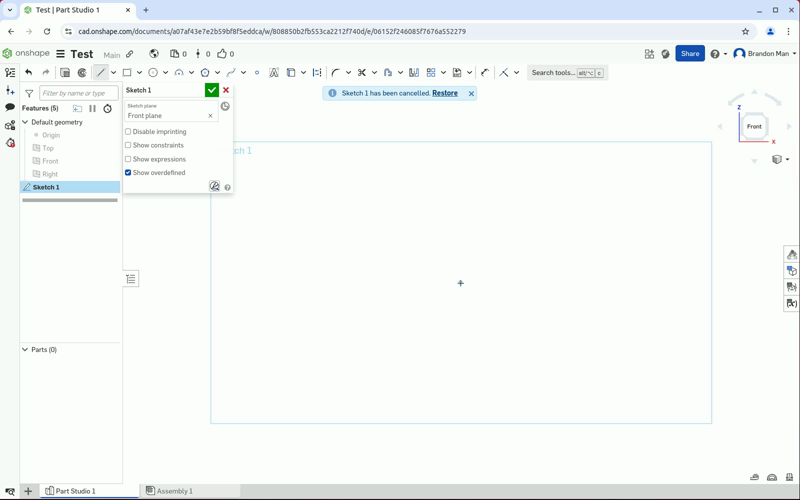
key_down(shift)
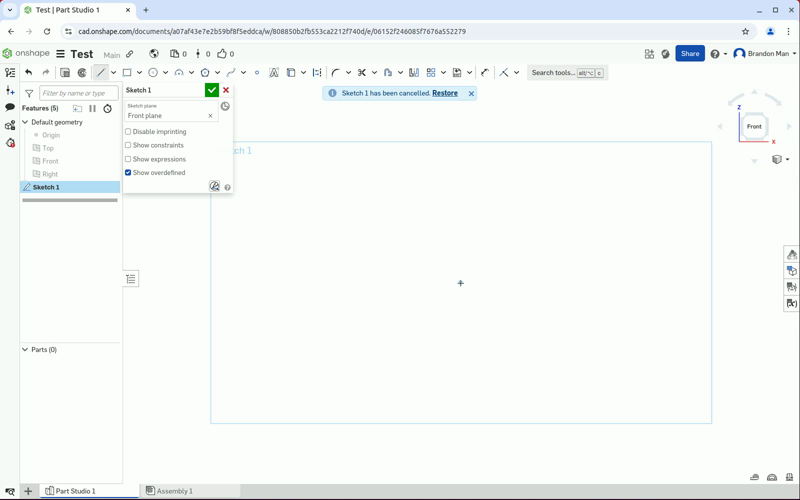
mouse_move(573, 282)
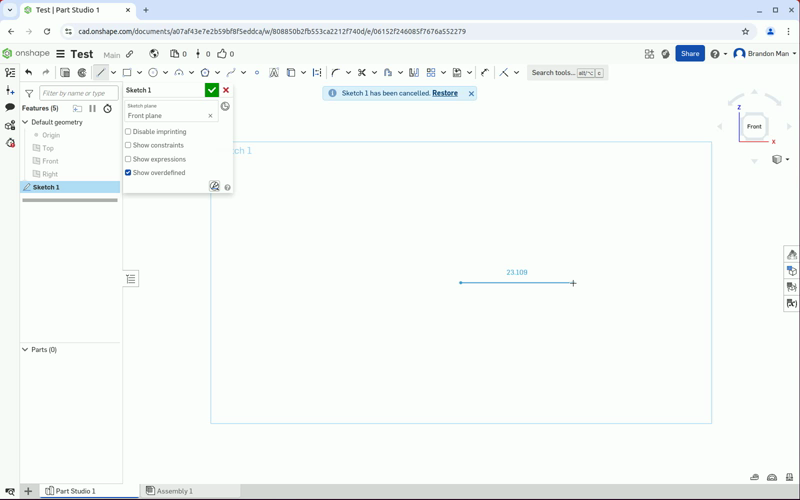
click(573, 282)
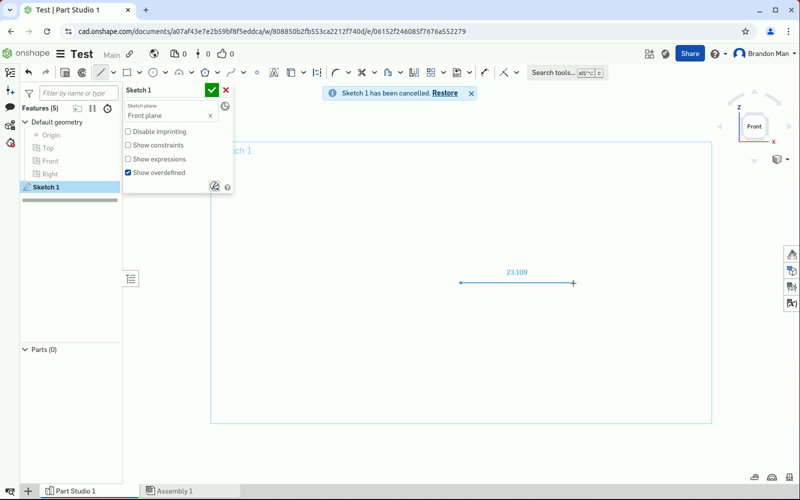
key_up(shift)
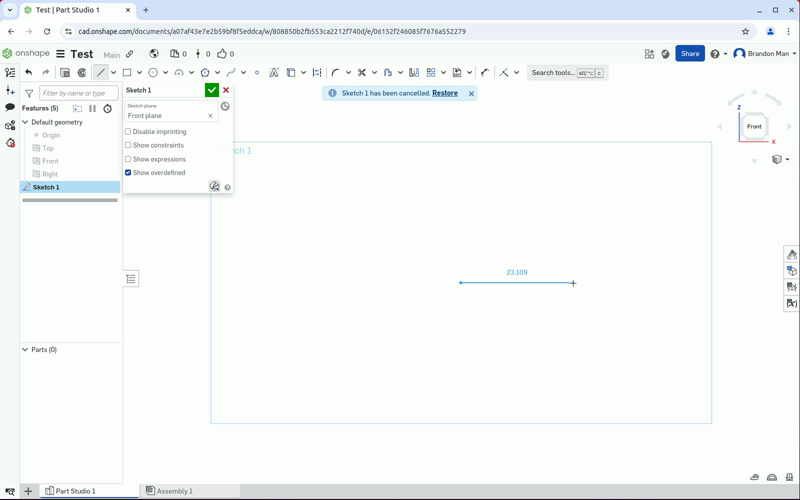
key_down(shift)
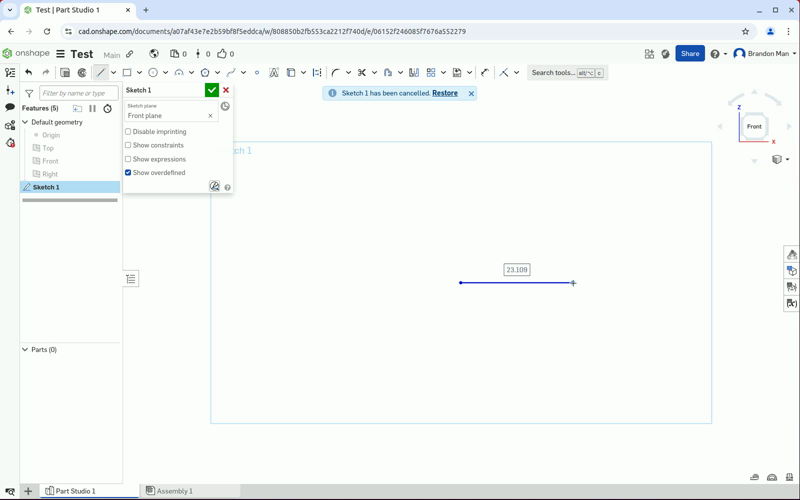
mouse_move(589, 282)
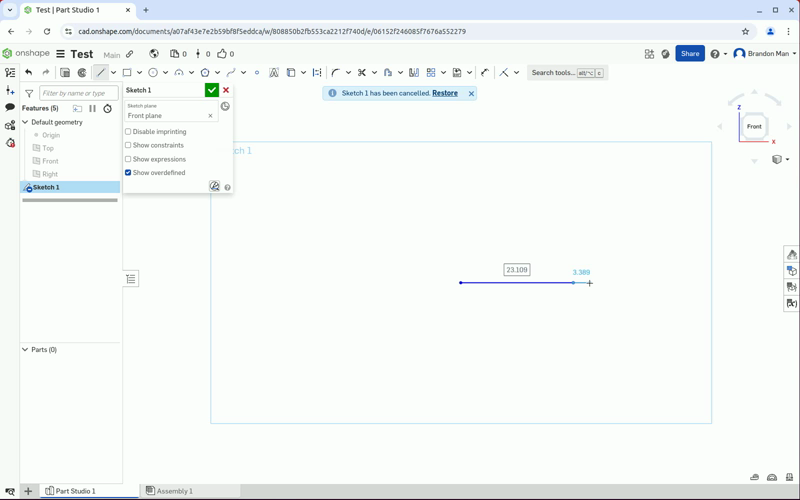
mouse_move(573, 248)
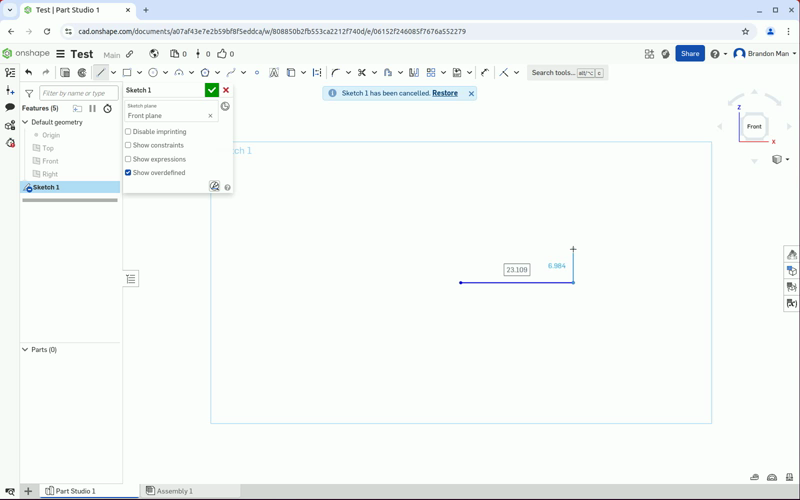
click(573, 248)
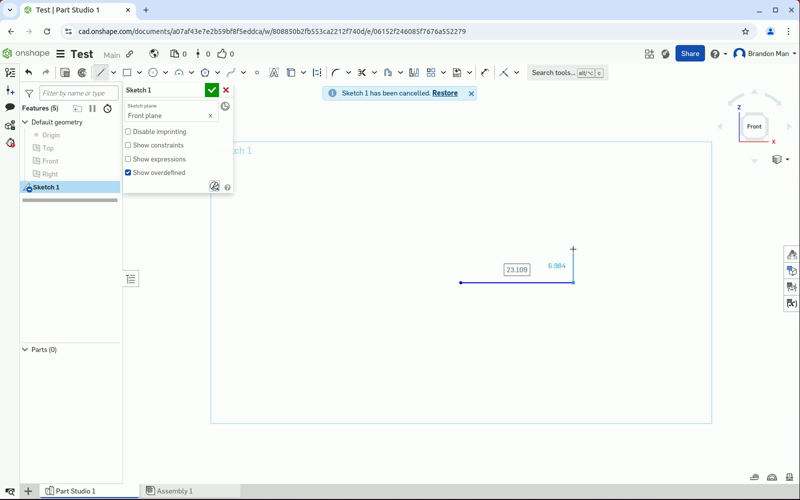
key_up(shift)
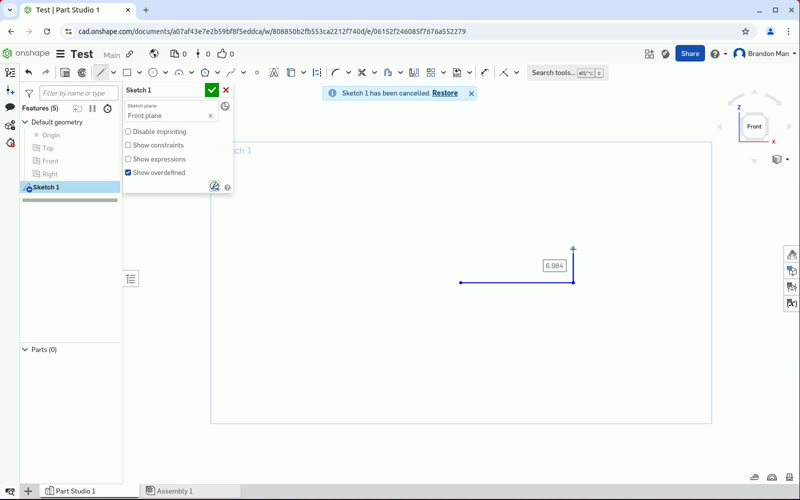
key_down(shift)
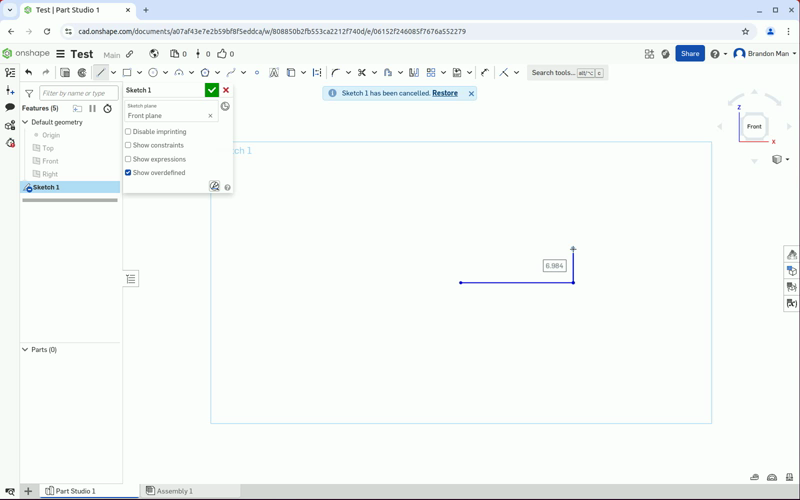
mouse_move(589, 248)
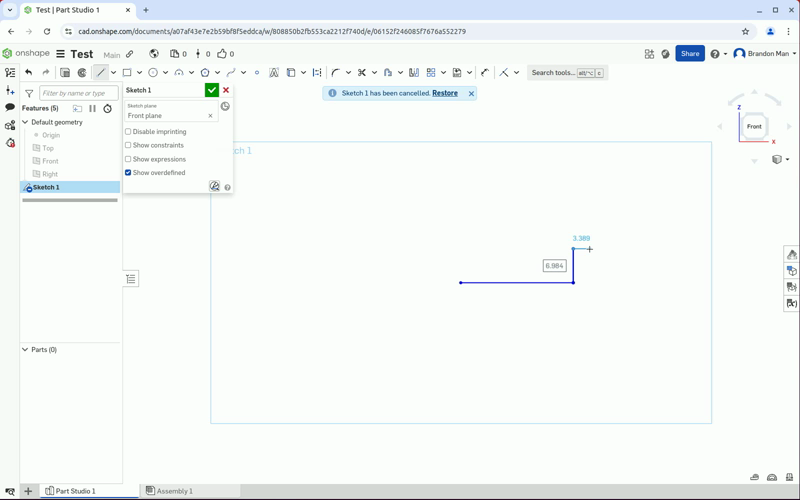
mouse_move(536, 248)
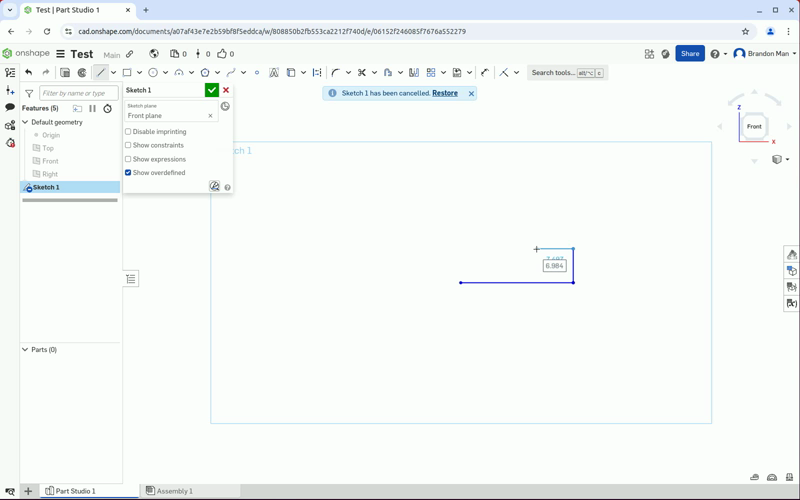
click(536, 248)
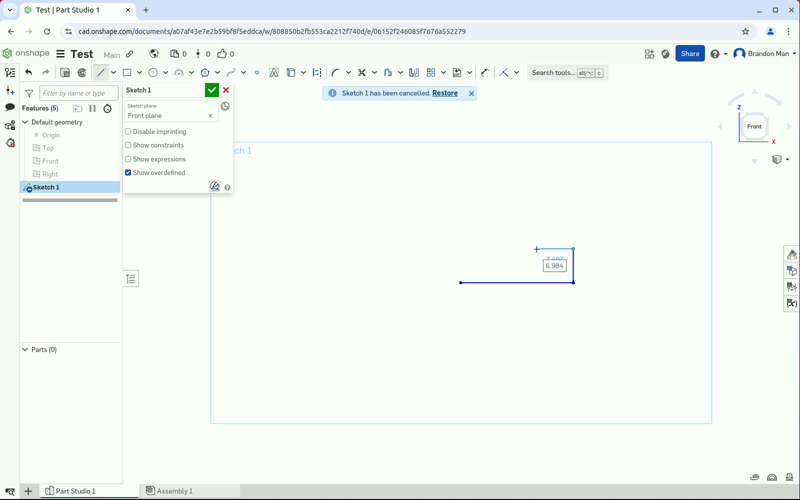
key_up(shift)
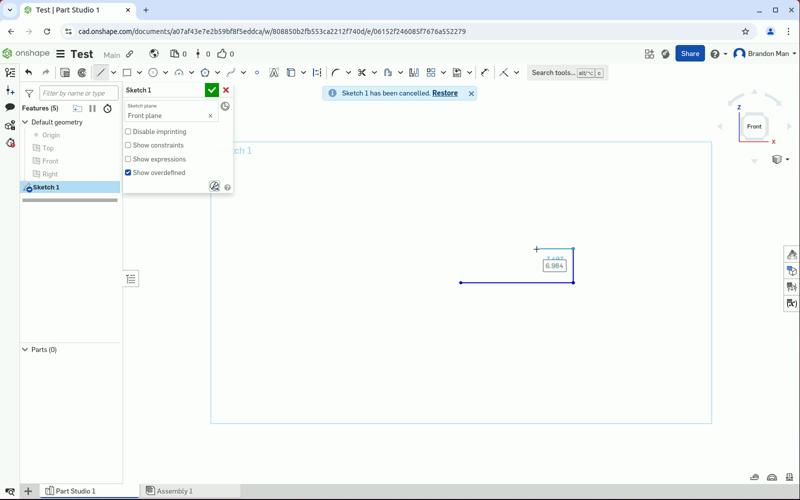
key_down(shift)
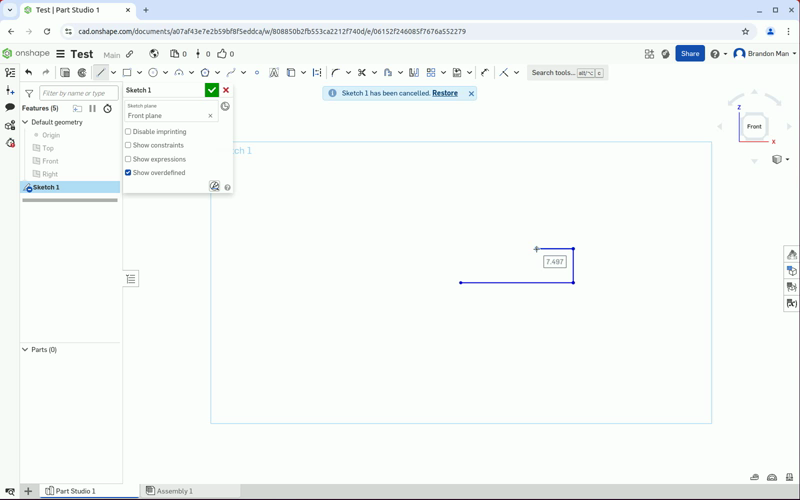
mouse_move(566, 248)
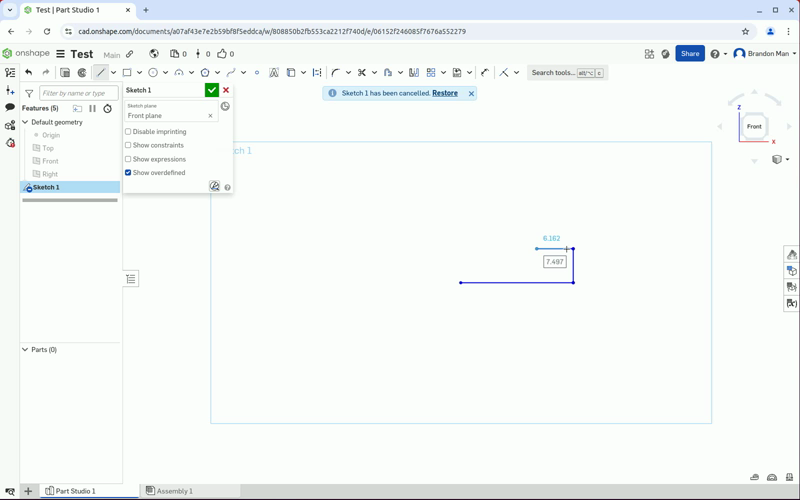
mouse_move(517, 214)
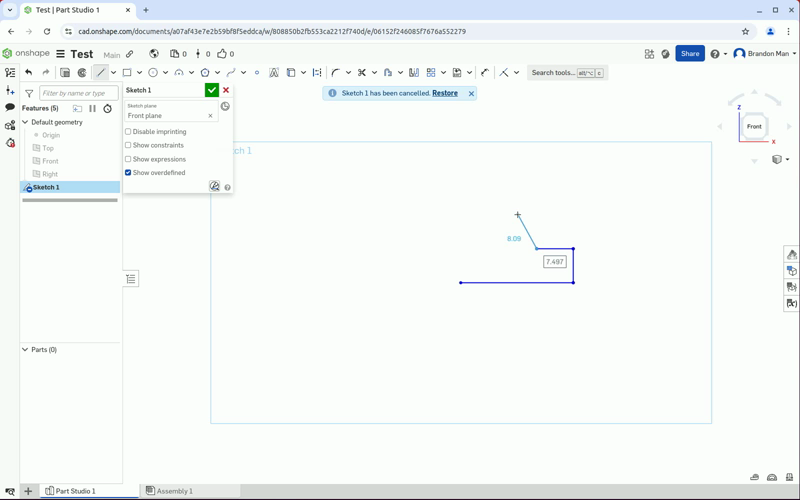
click(517, 214)
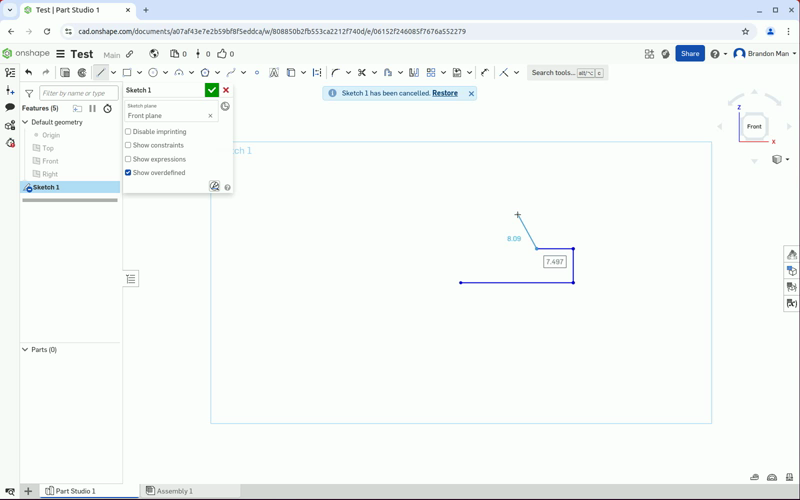
key_up(shift)
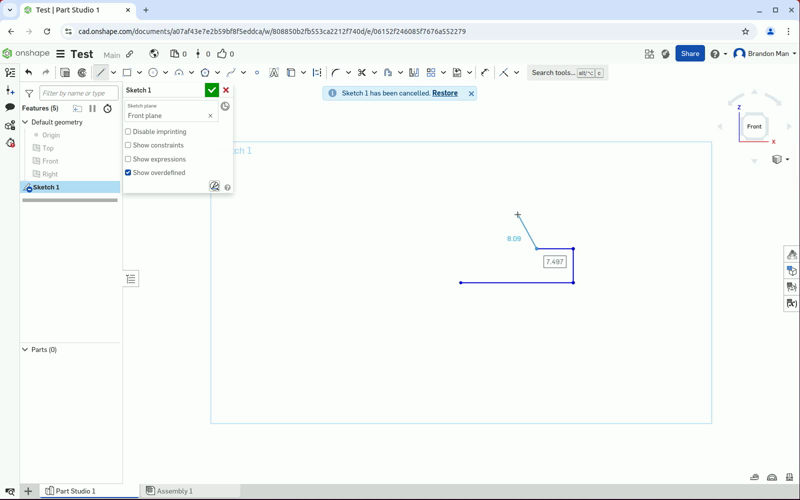
key_down(shift)
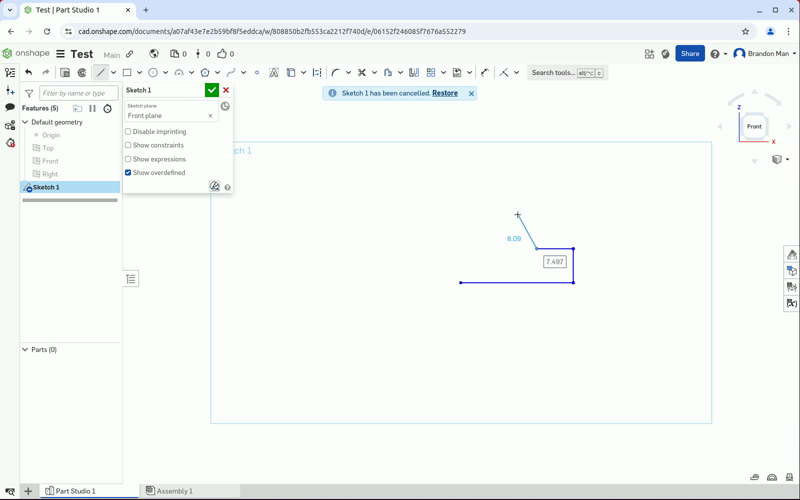
mouse_move(547, 214)
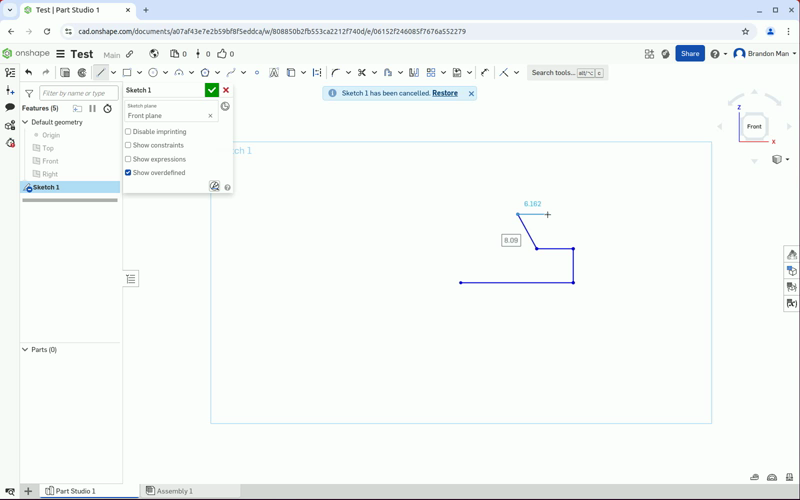
mouse_move(460, 214)
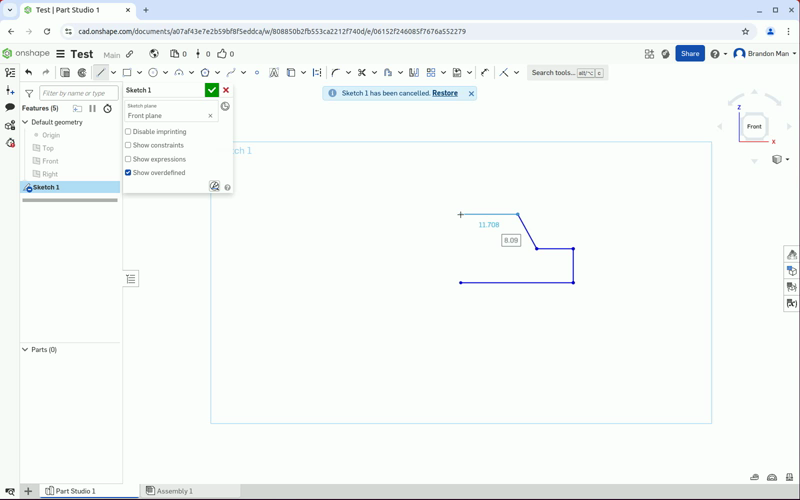
click(460, 214)
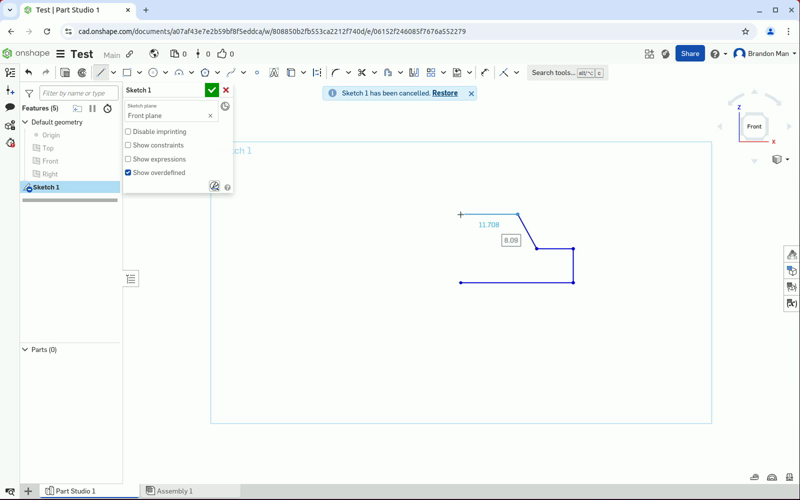
key_up(shift)
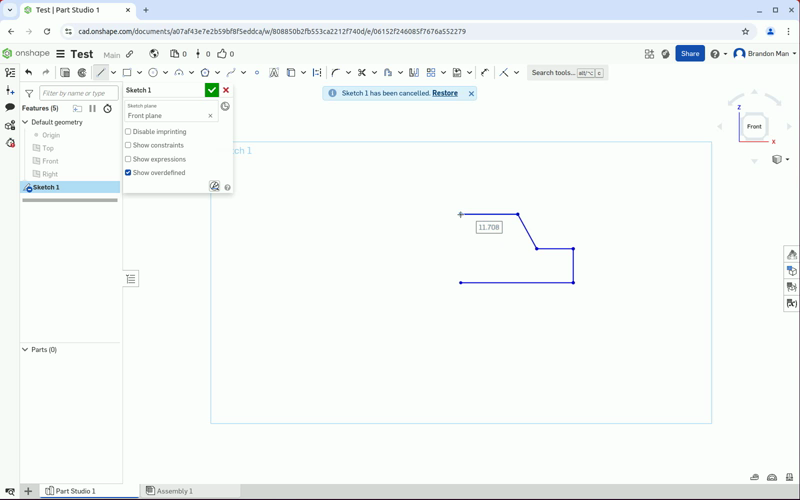
key_down(shift)
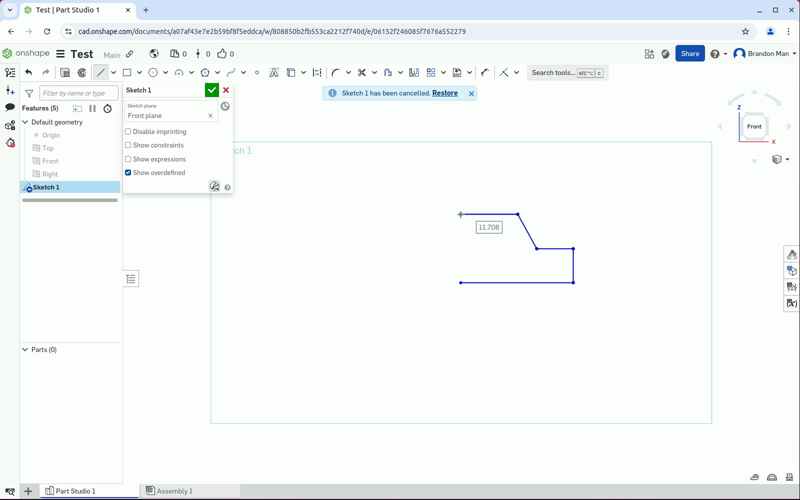
mouse_move(460, 282)
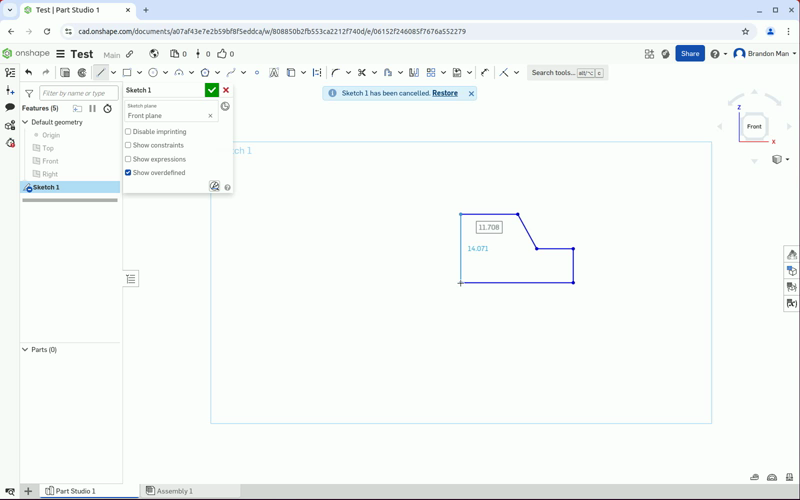
key_up(shift)
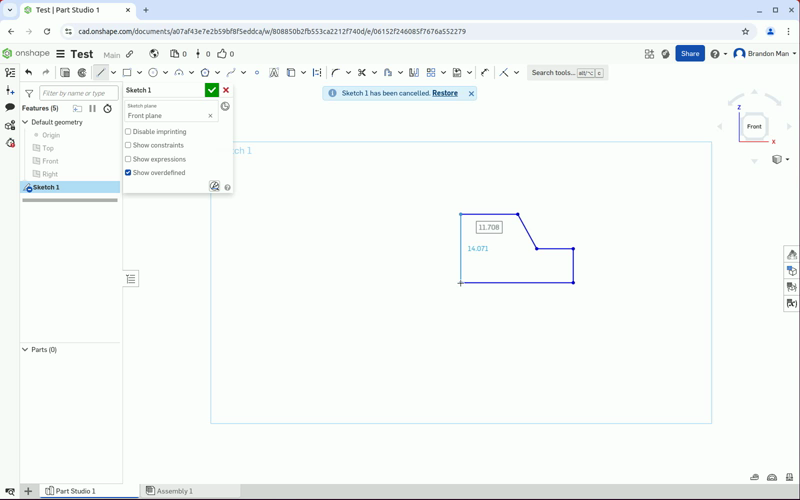
click(460, 282)
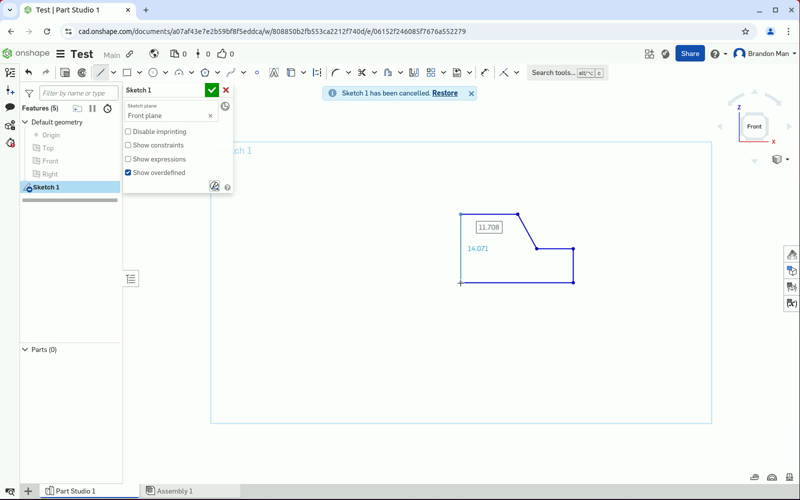
key(esc)
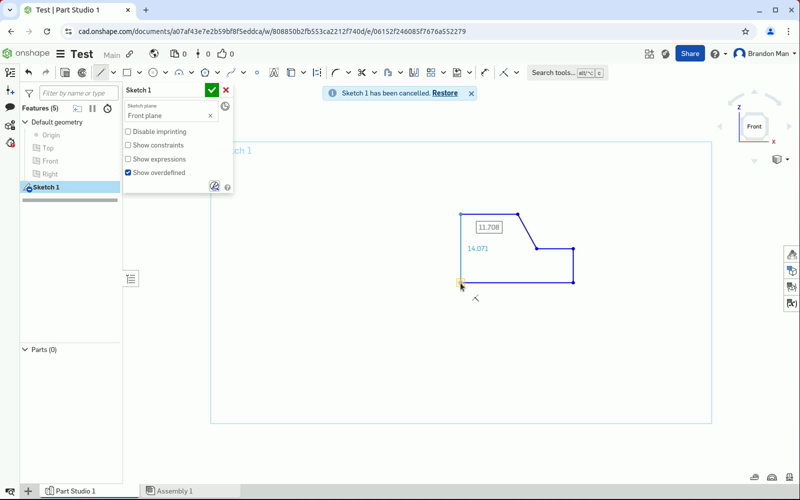
mouse_move(478, 265)
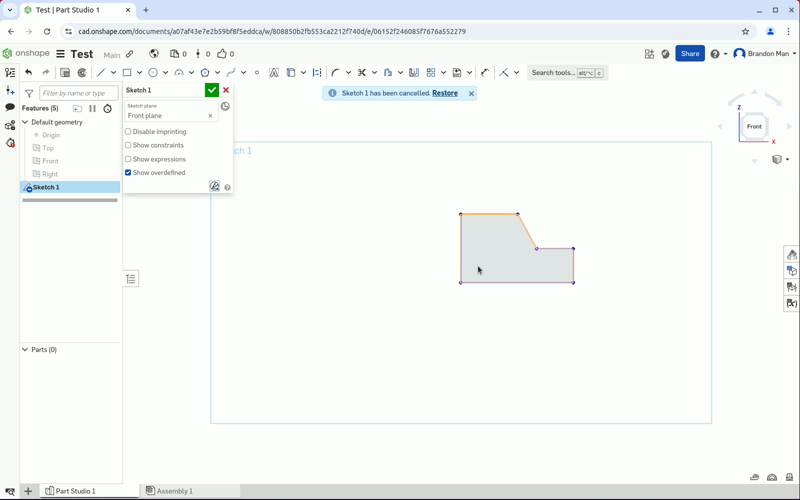
click(478, 265)
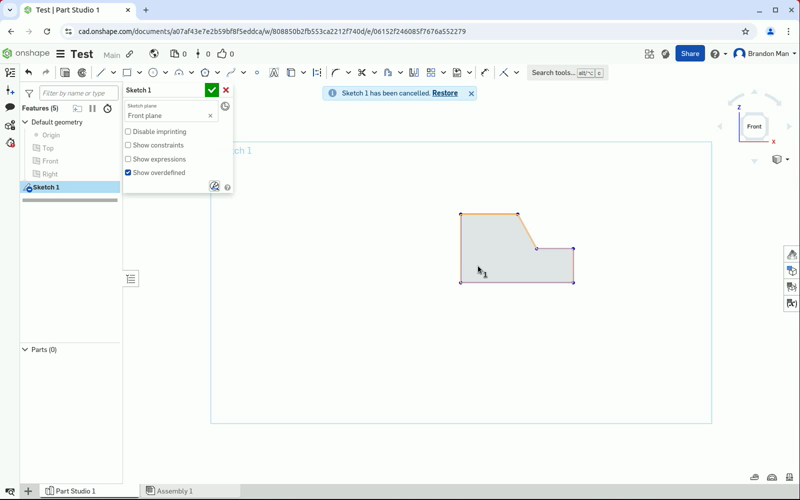
mouse_move(73, 352)
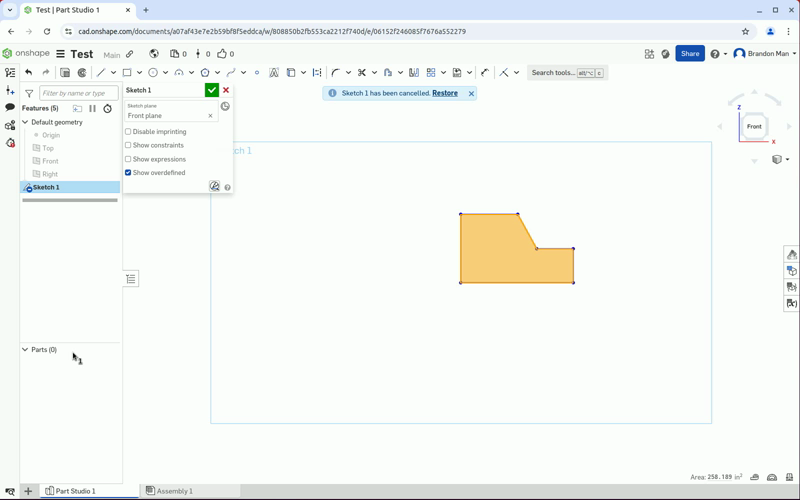
key(shift+y)
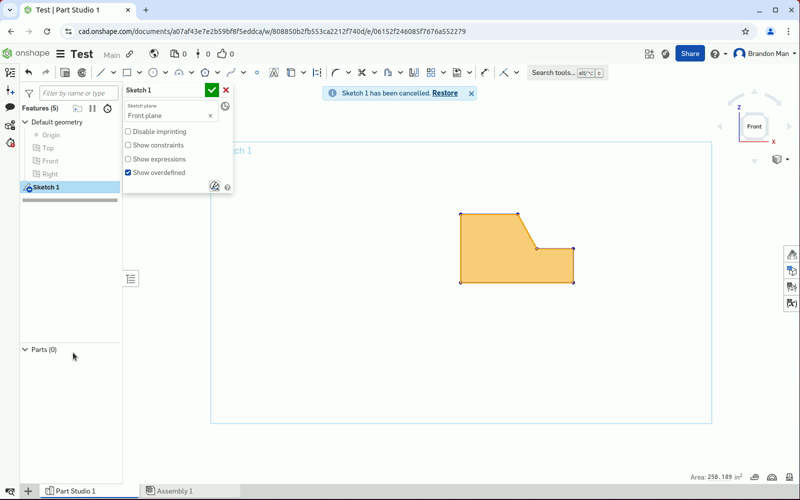
key(shift+e)
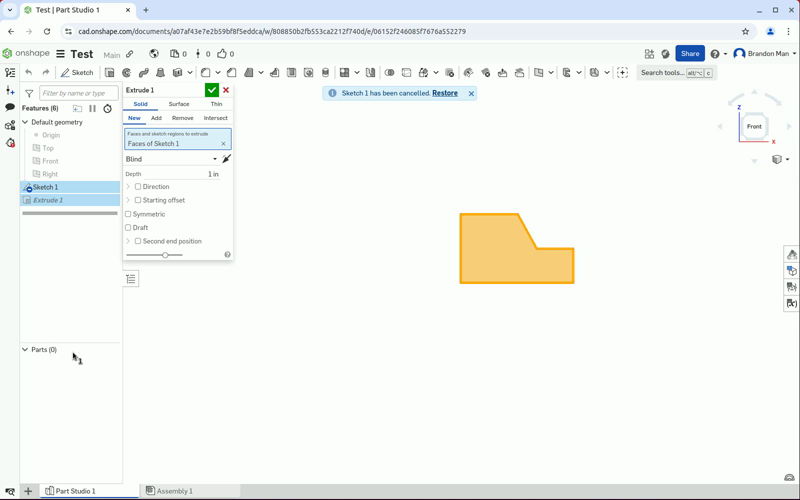
mouse_move(143, 106)
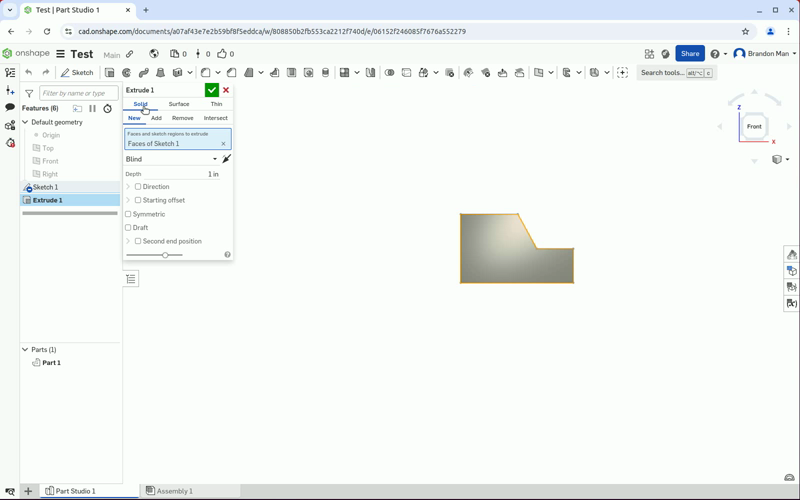
click(143, 106)
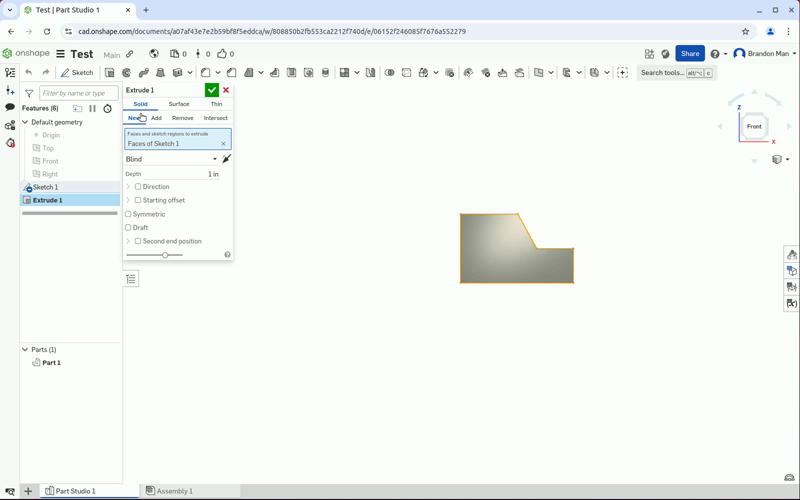
mouse_move(137, 120)
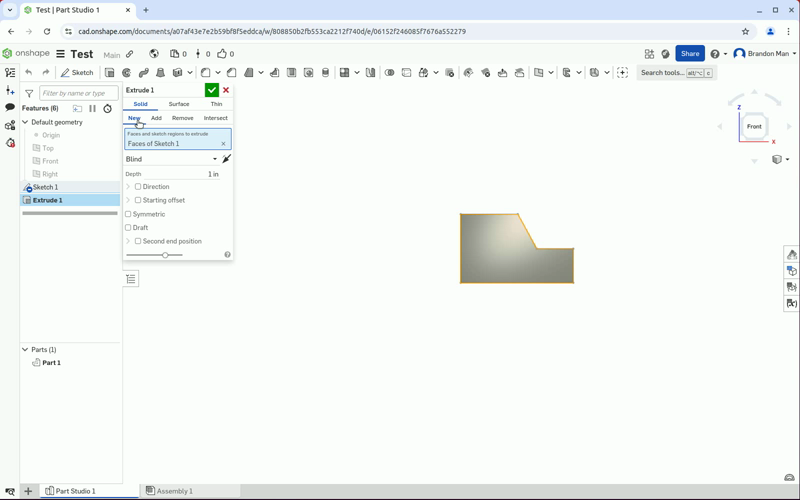
click(137, 120)
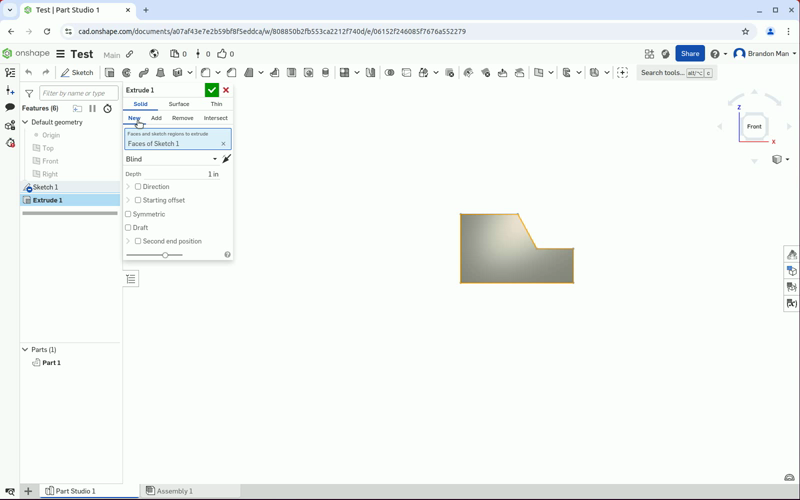
key(tab, 4)
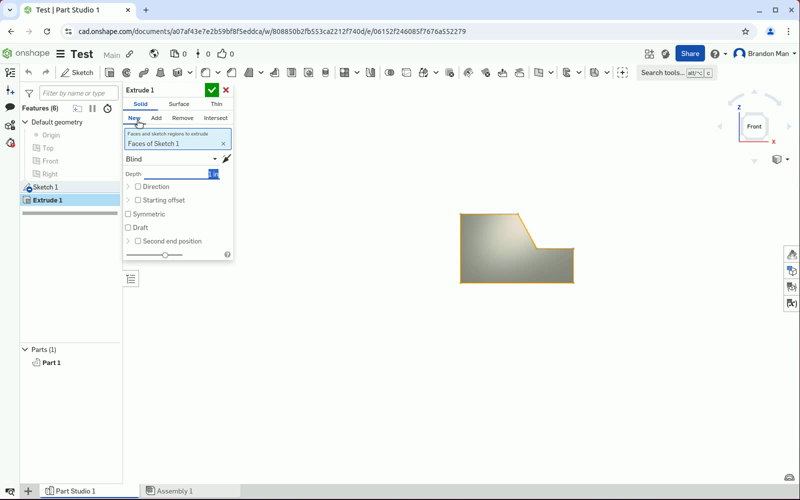
text(11.554)
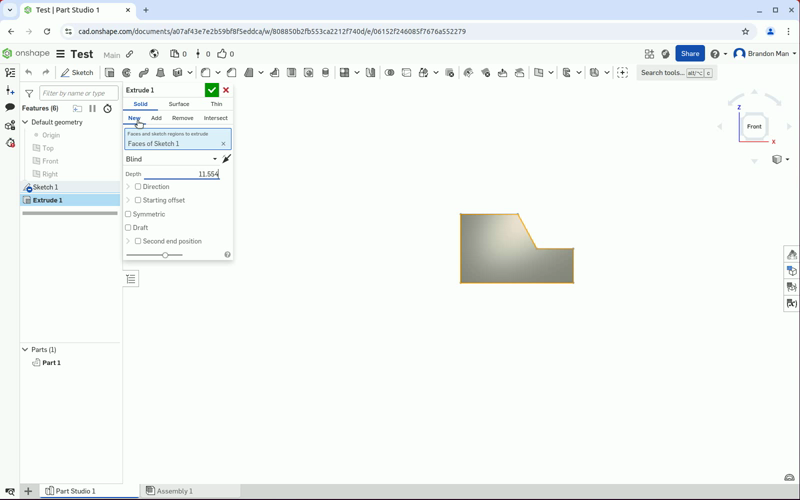
key(enter)
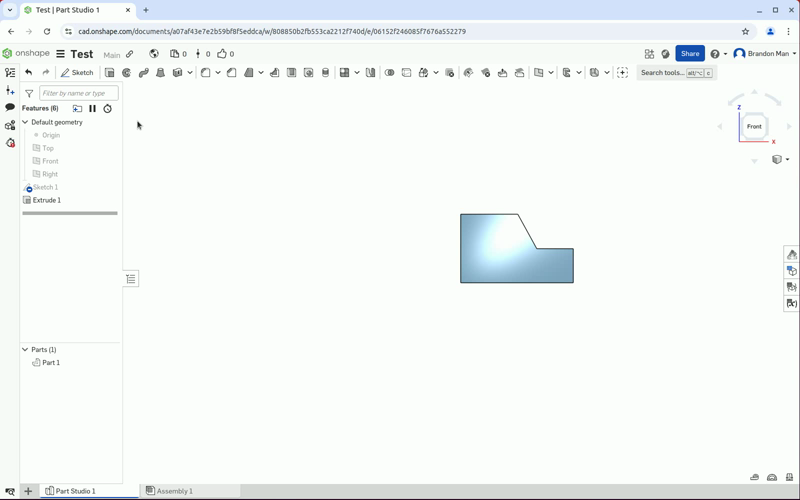
key(shift+h)
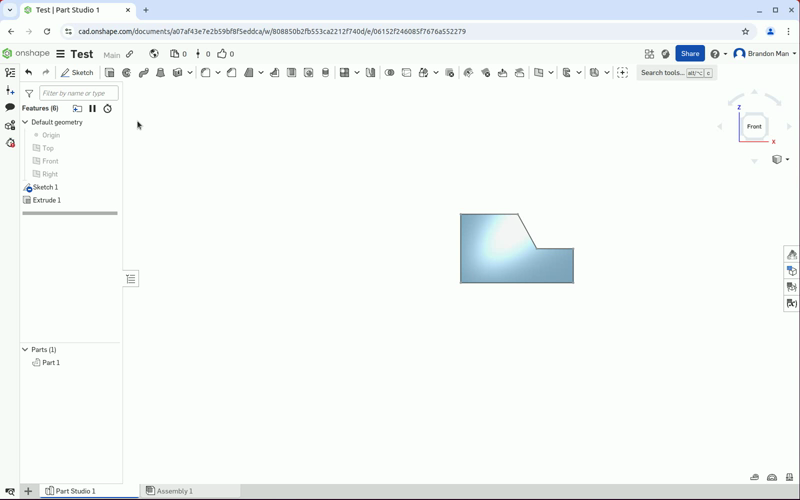
key(shift+h)
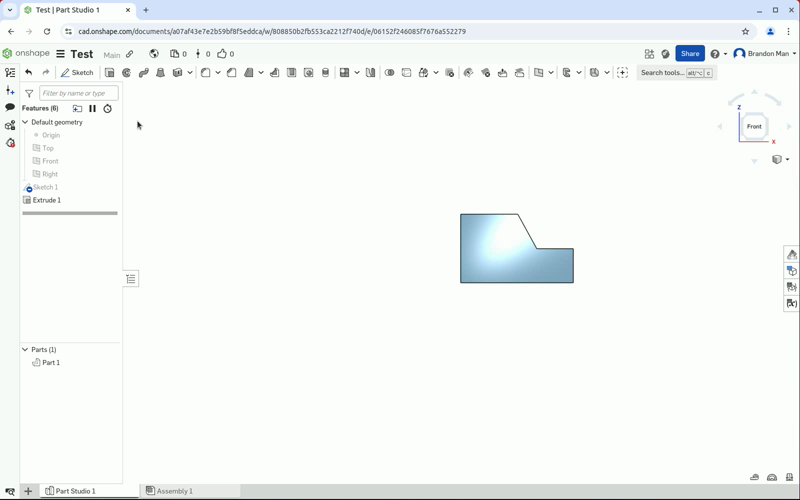
mouse_move(73, 189)
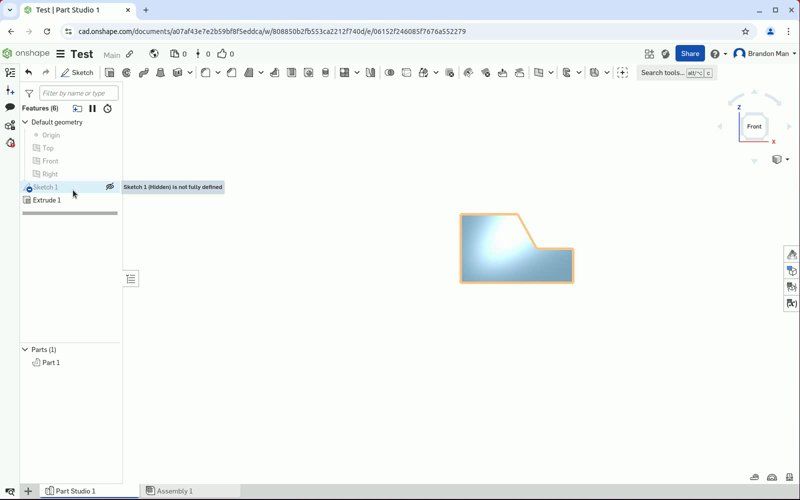
click(73, 189)
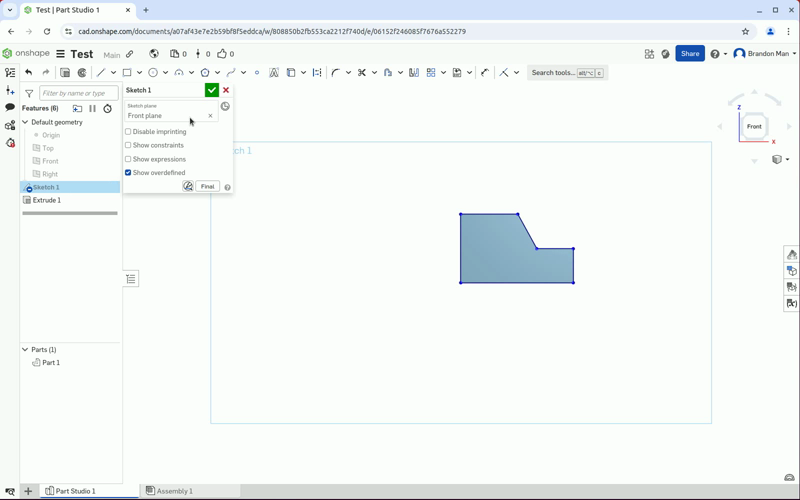
mouse_move(229, 92)
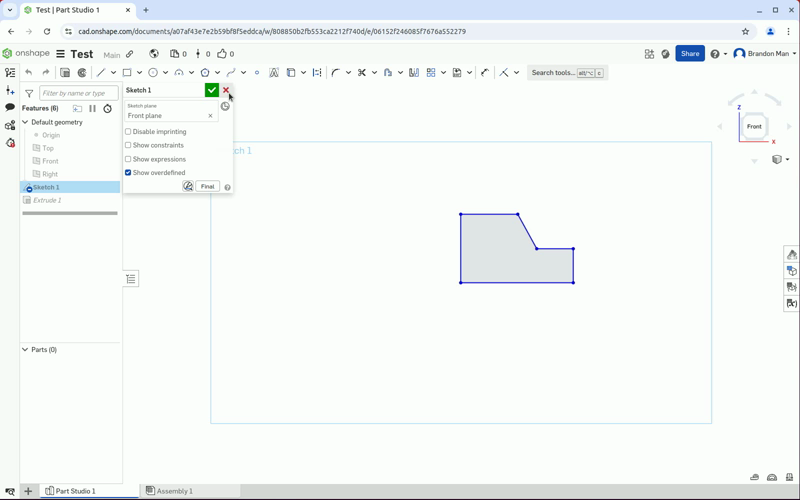
click(229, 92)
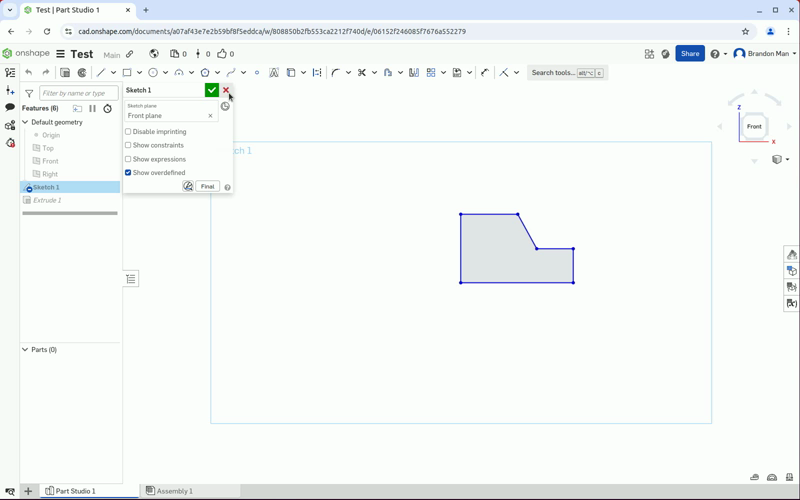
key(shift+s)
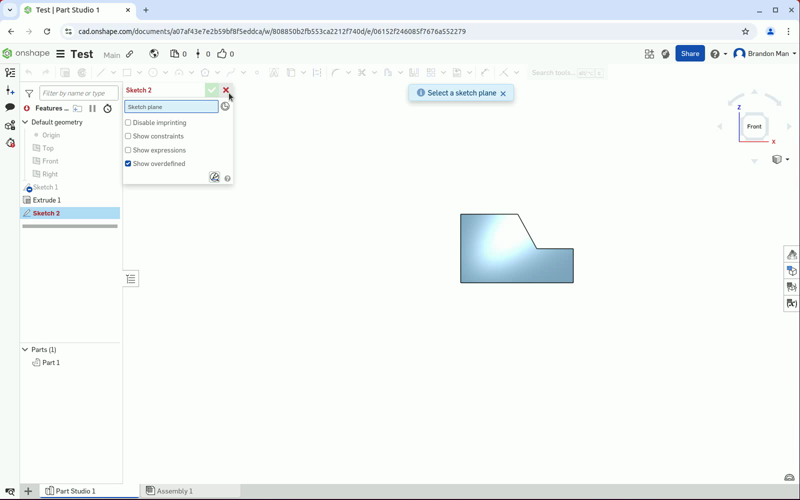
mouse_move(73, 163)
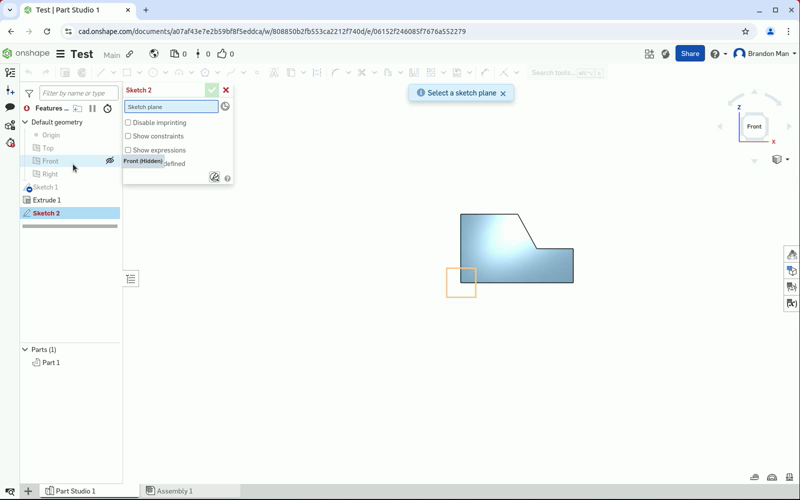
click(73, 163)
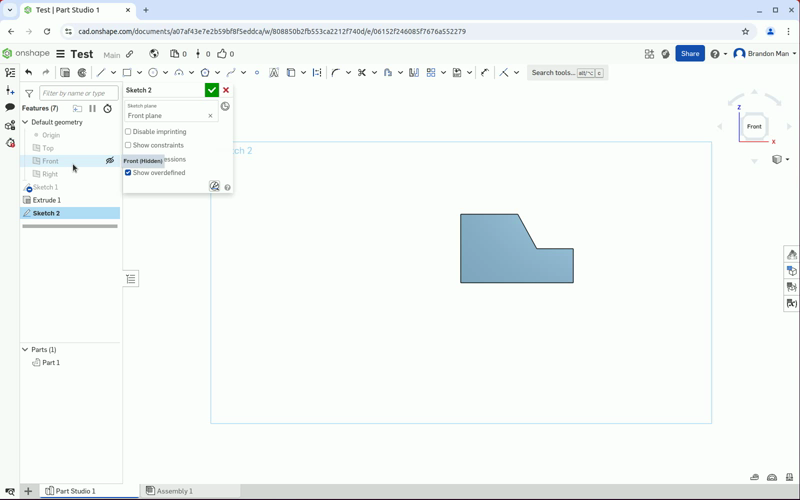
mouse_move(73, 352)
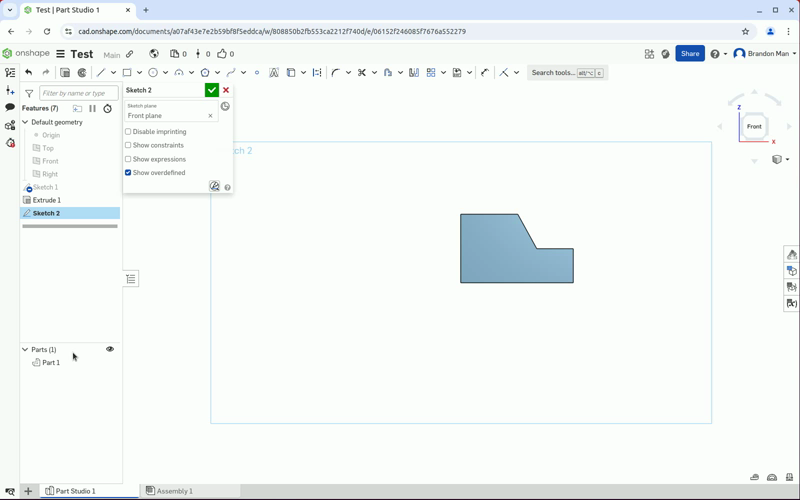
key(y)
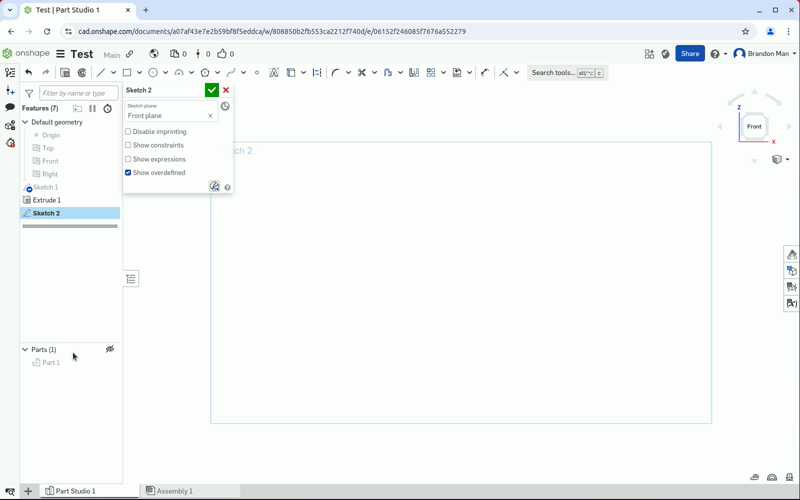
key(l)
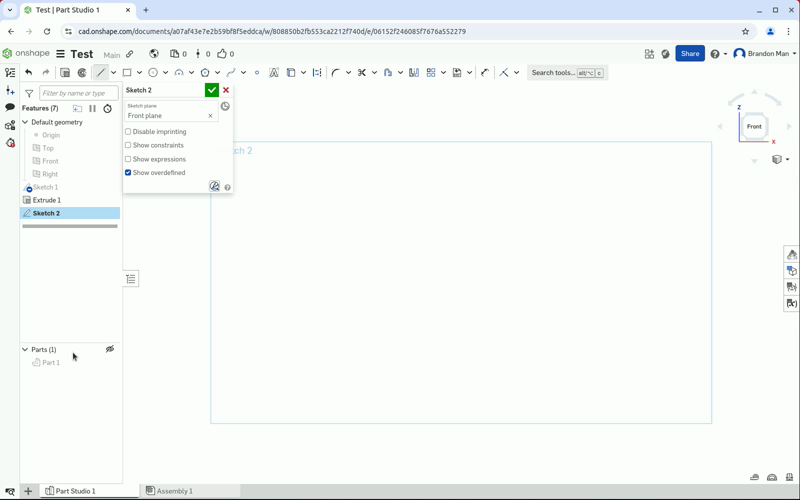
key_down(shift)
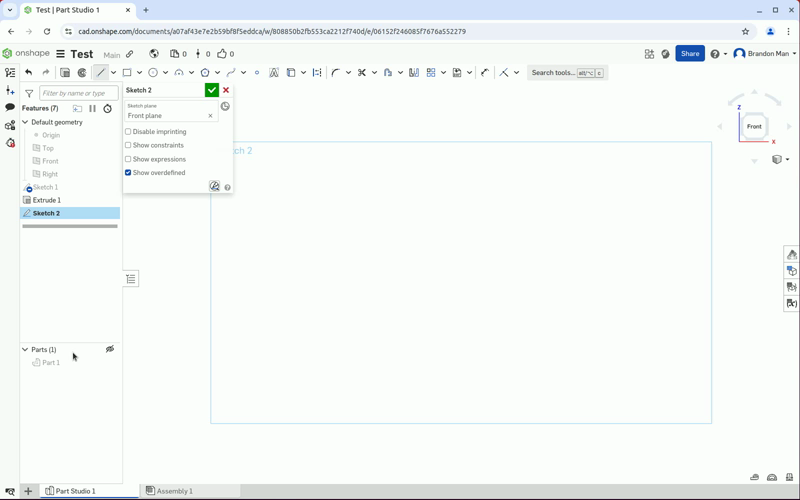
mouse_move(348, 282)
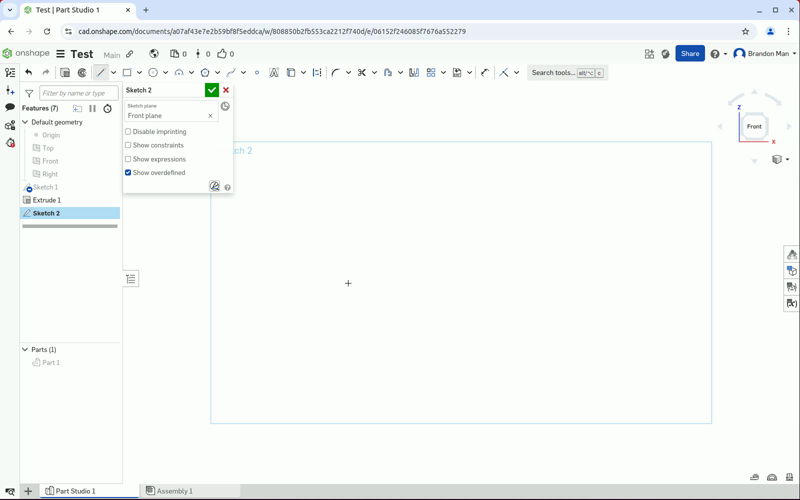
click(348, 282)
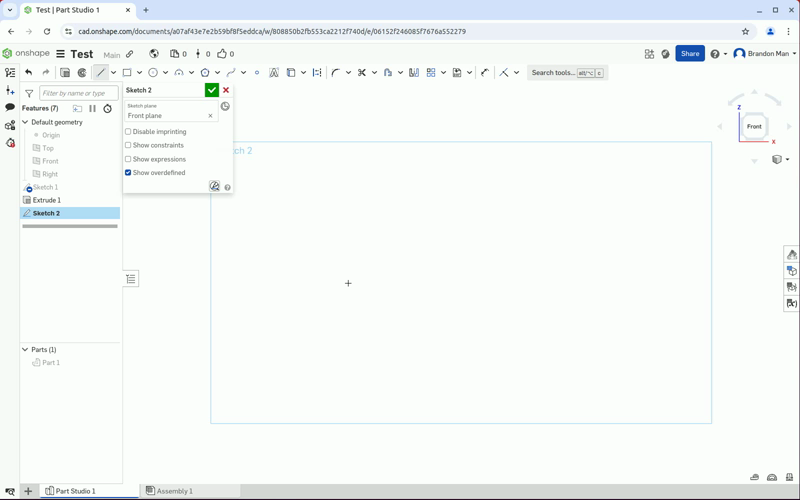
key_up(shift)
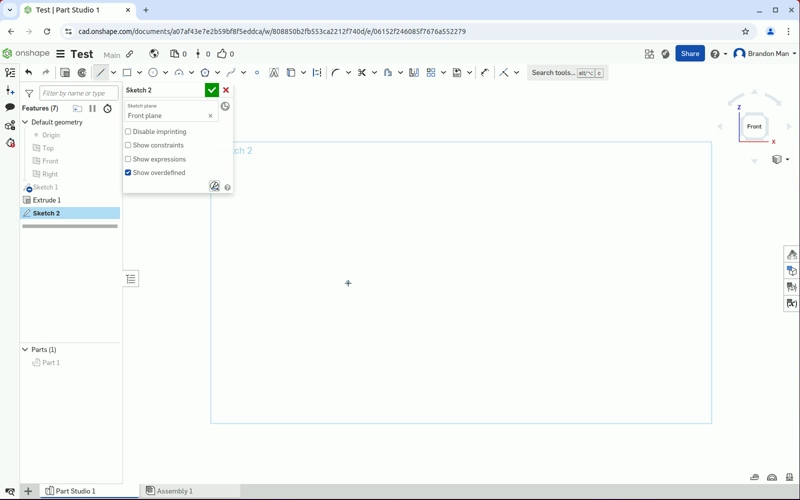
key_down(shift)
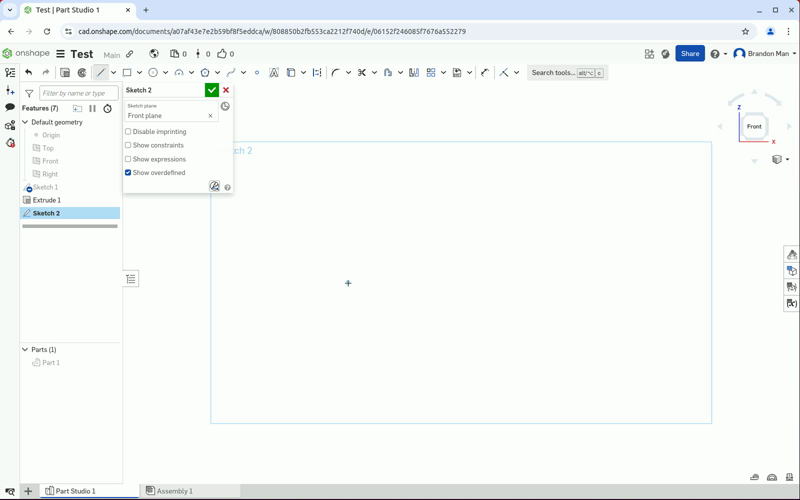
mouse_move(460, 282)
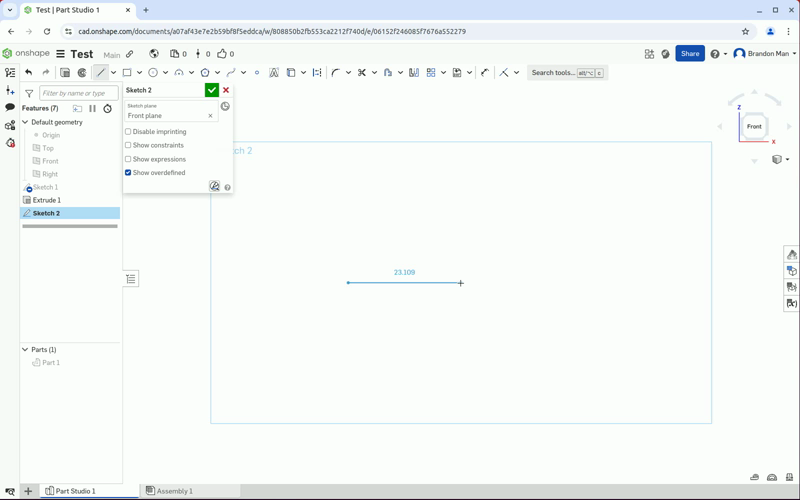
click(460, 282)
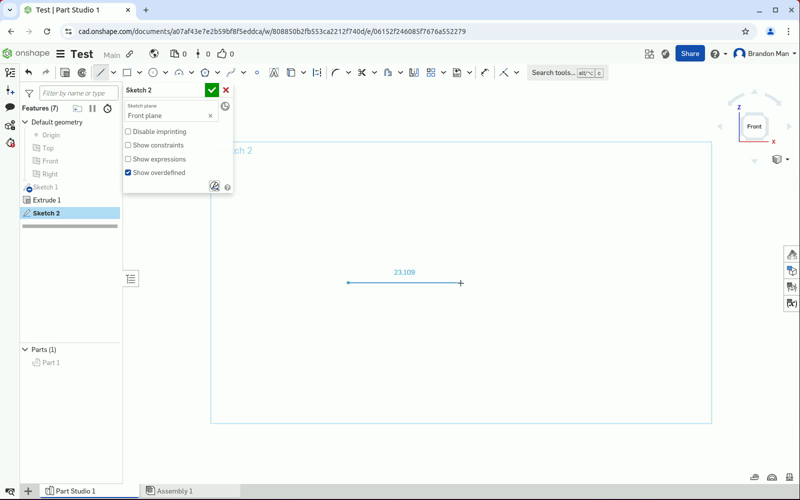
key_up(shift)
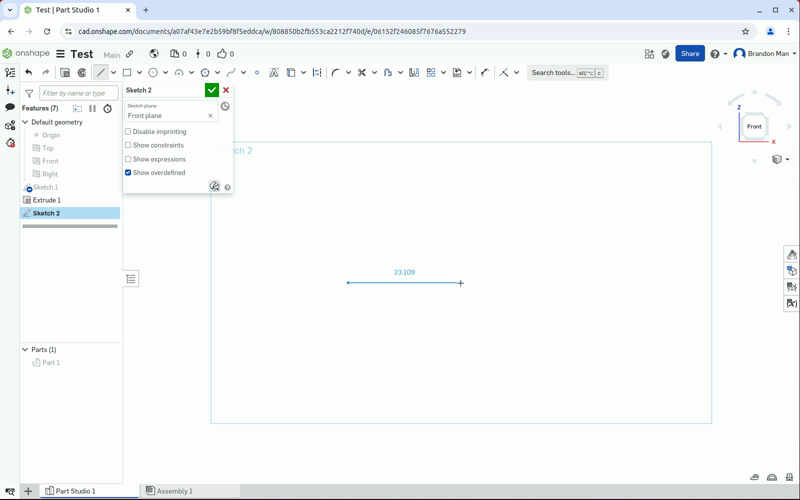
key_down(shift)
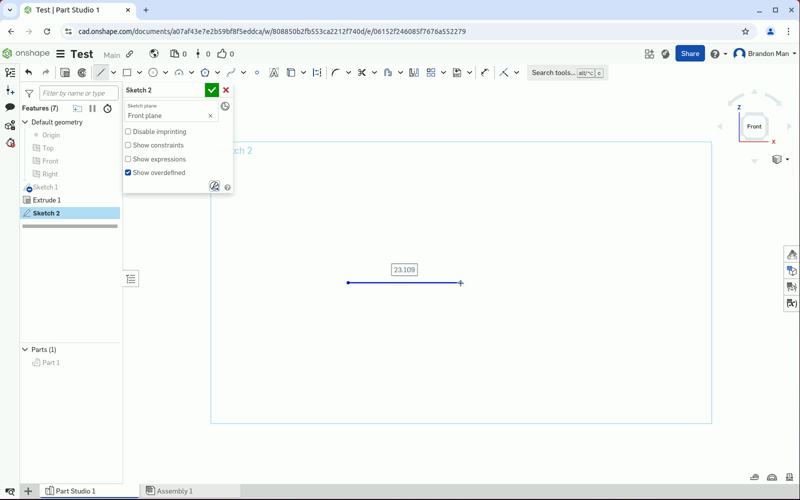
mouse_move(460, 214)
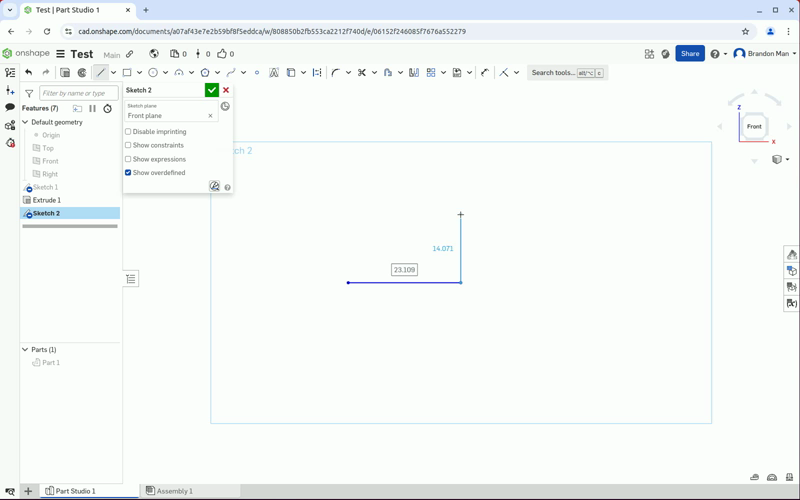
click(460, 214)
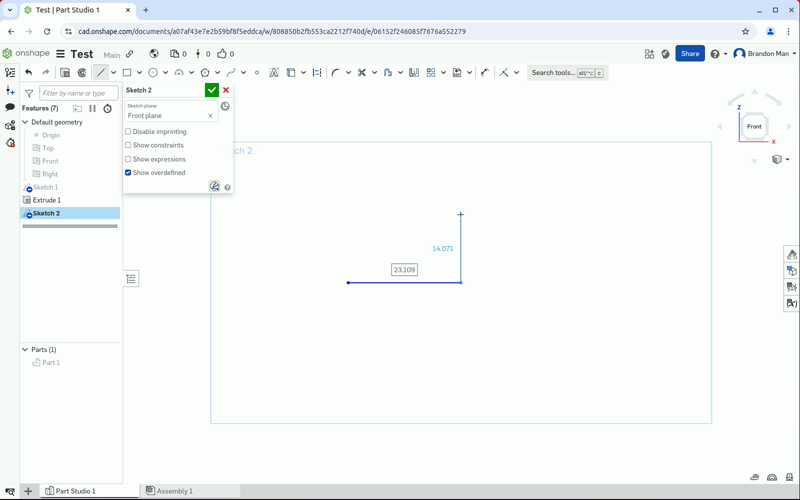
key_up(shift)
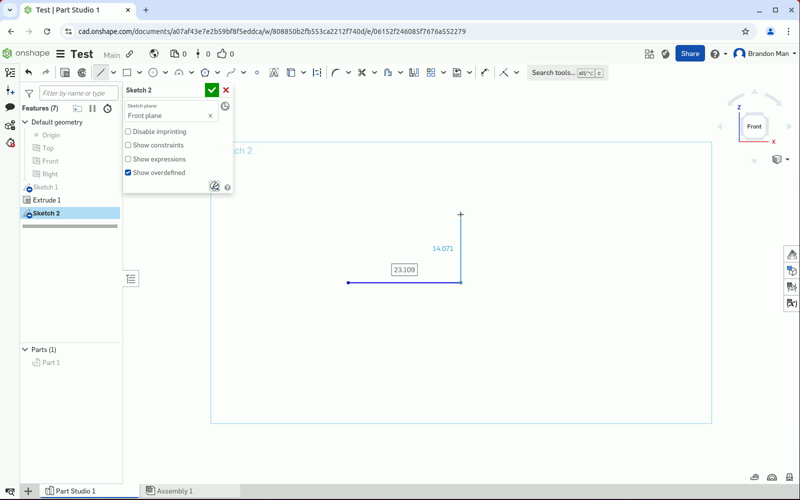
key_down(shift)
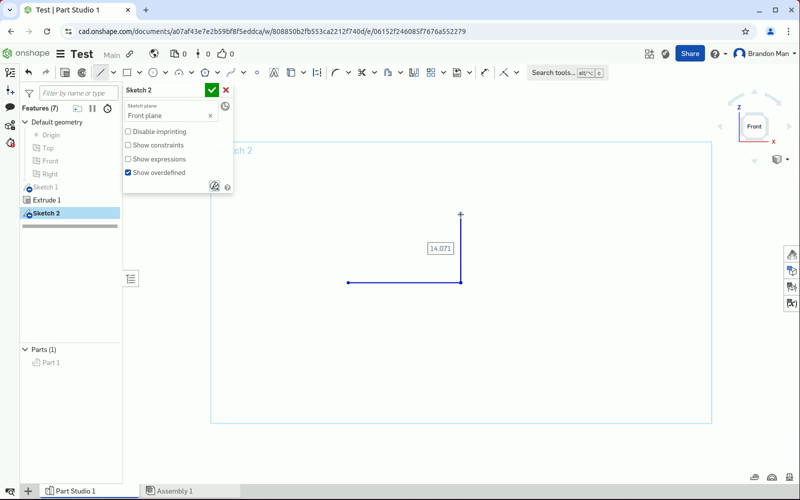
mouse_move(490, 214)
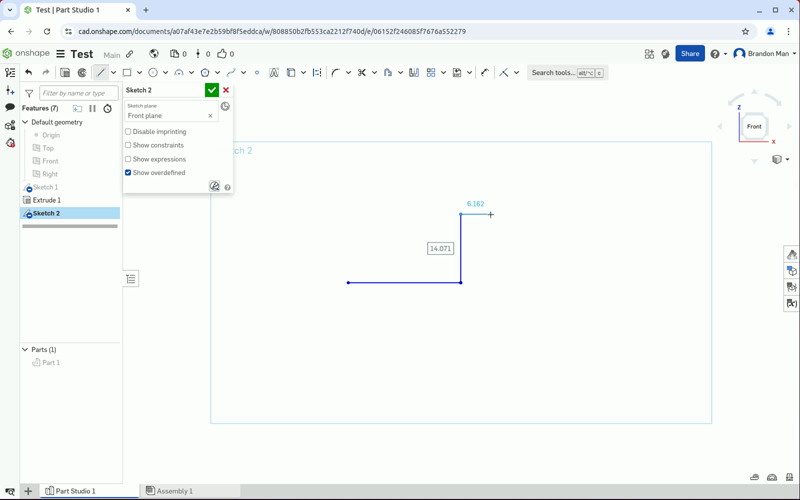
mouse_move(404, 214)
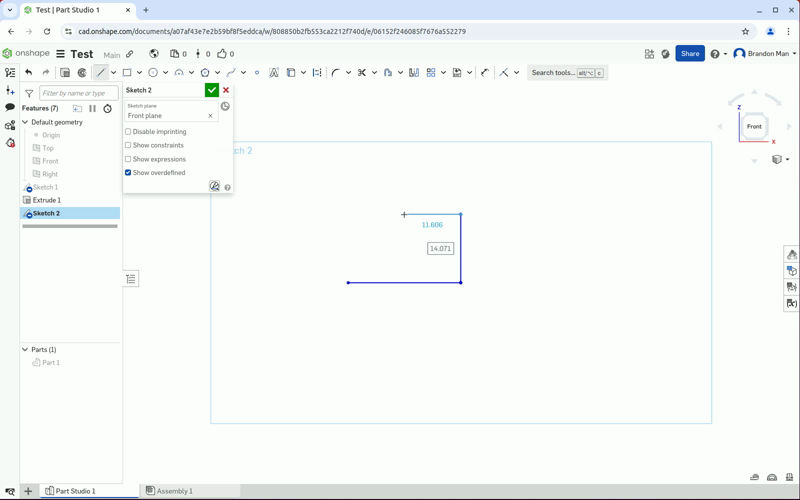
click(404, 214)
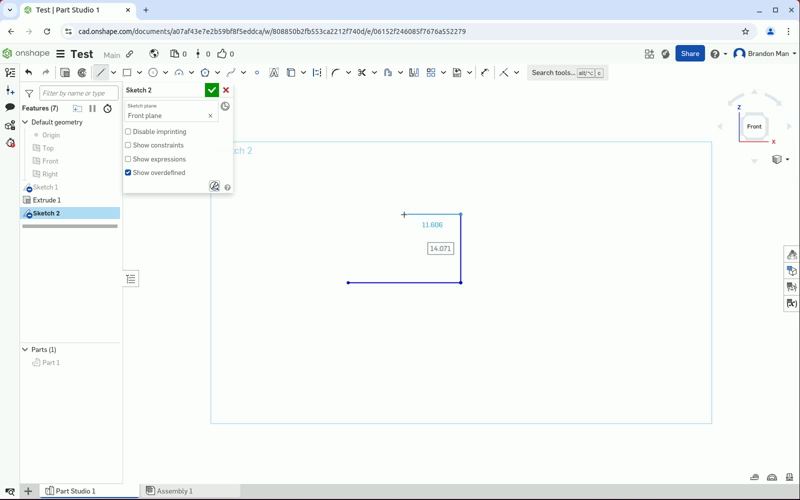
key_up(shift)
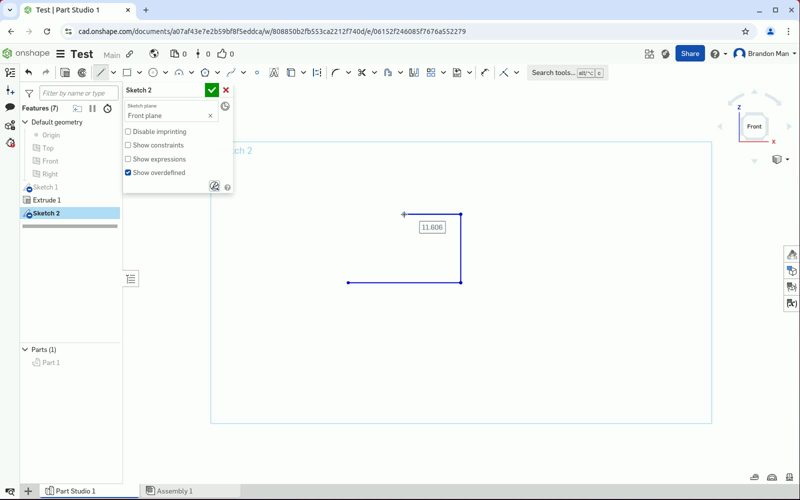
key_down(shift)
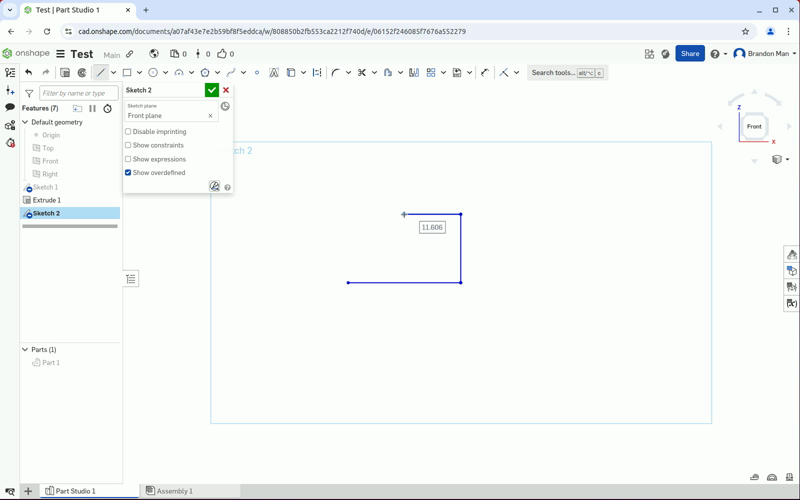
mouse_move(434, 214)
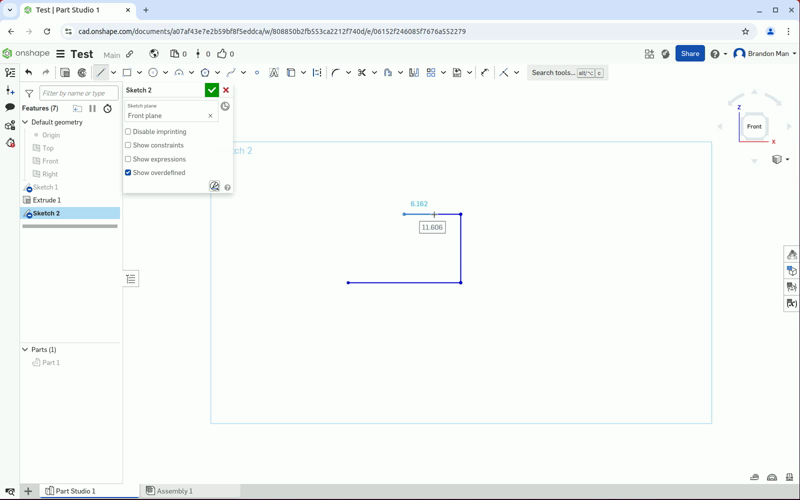
mouse_move(384, 248)
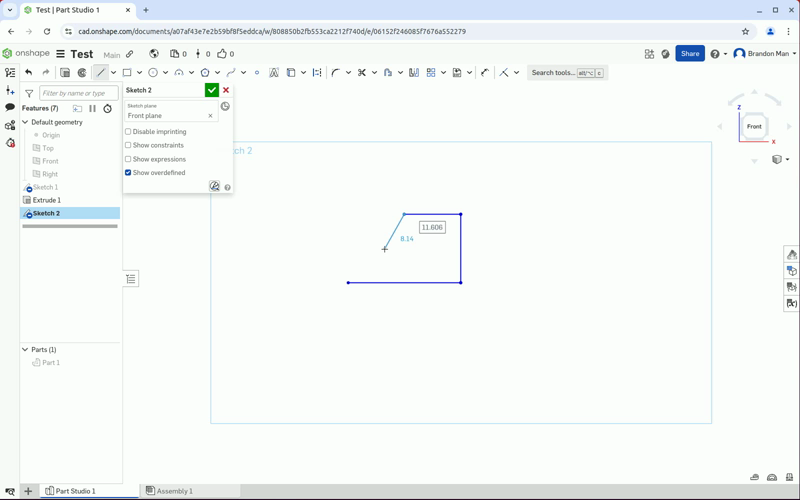
click(384, 248)
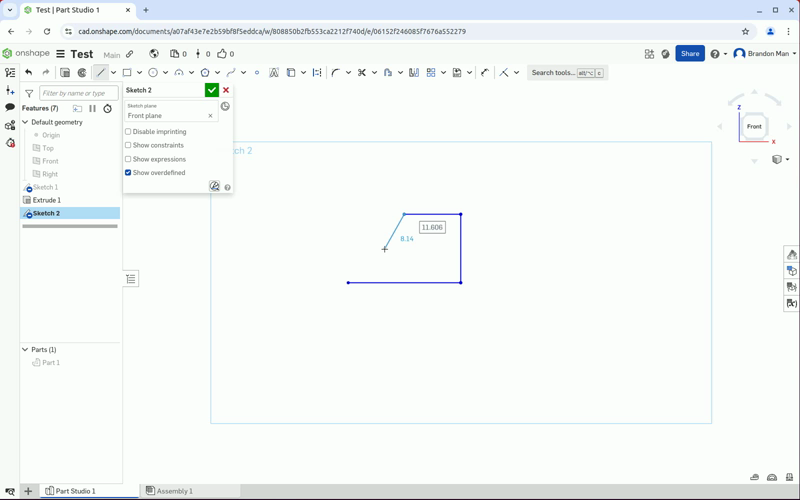
key_up(shift)
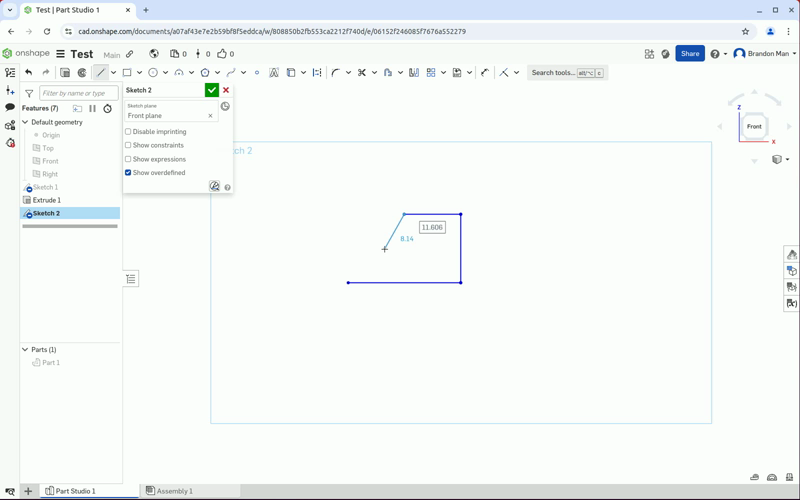
key_down(shift)
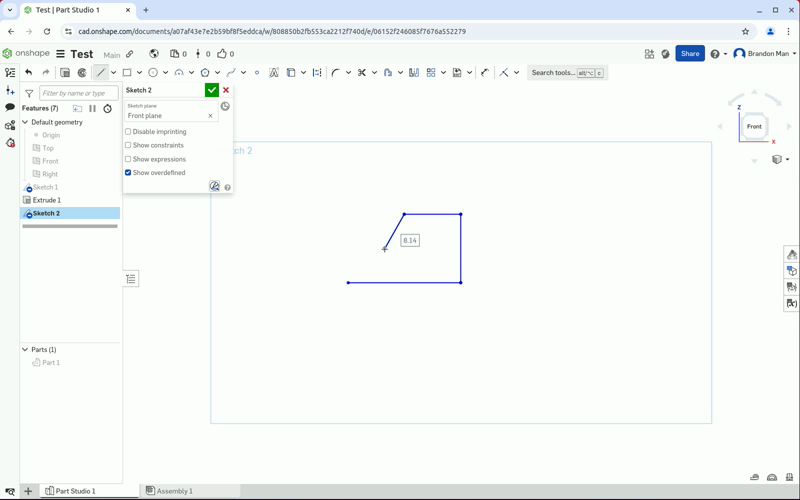
mouse_move(414, 248)
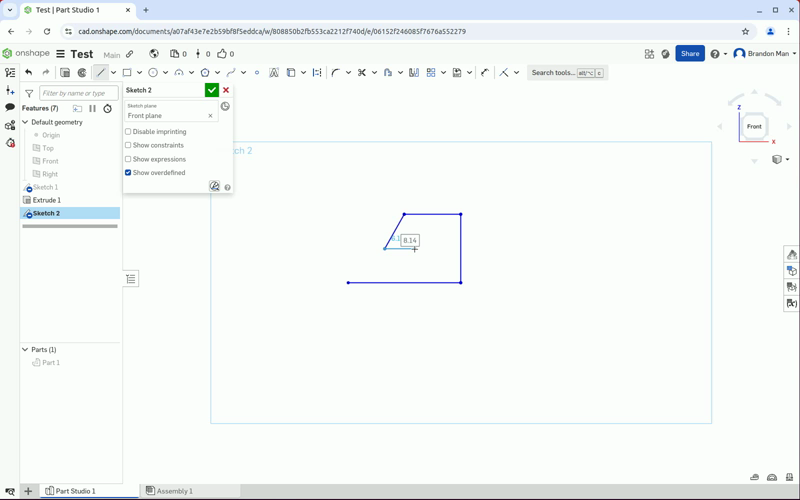
mouse_move(348, 248)
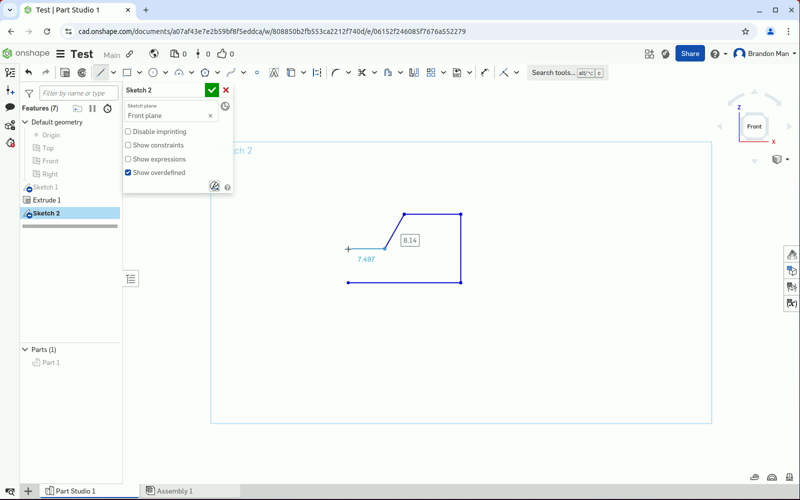
click(348, 248)
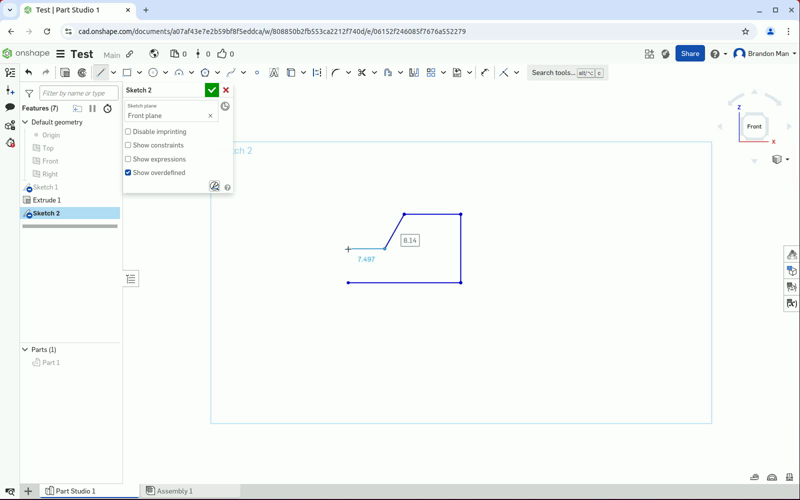
key_up(shift)
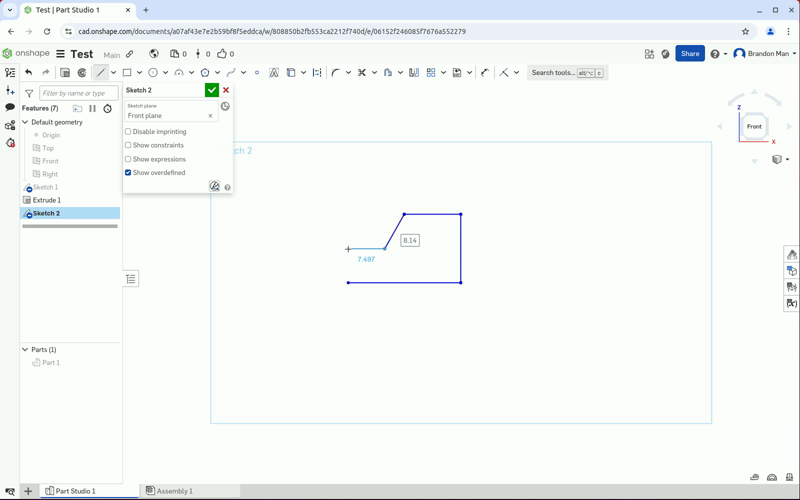
mouse_move(378, 248)
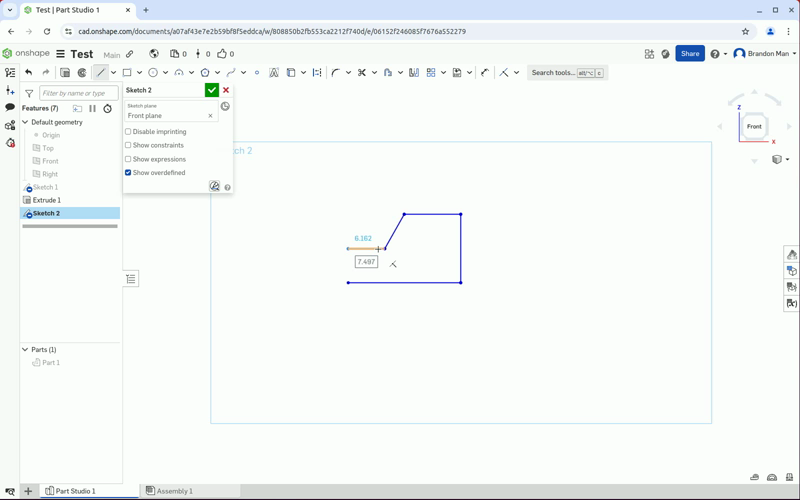
key_down(shift)
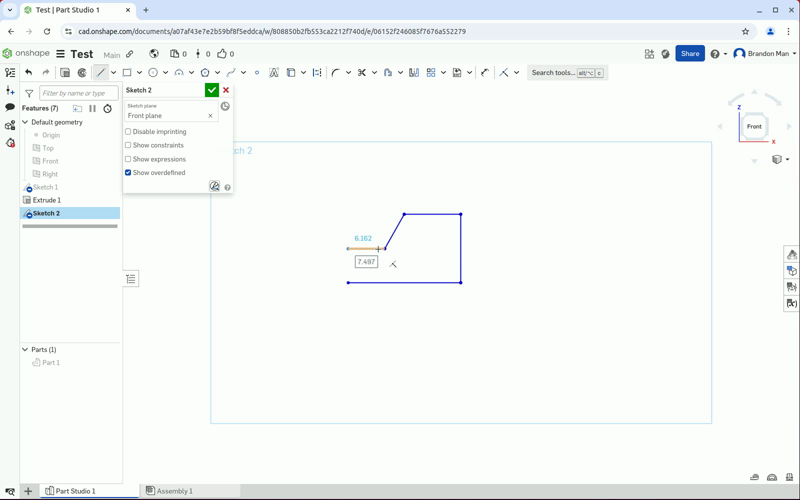
mouse_move(348, 282)
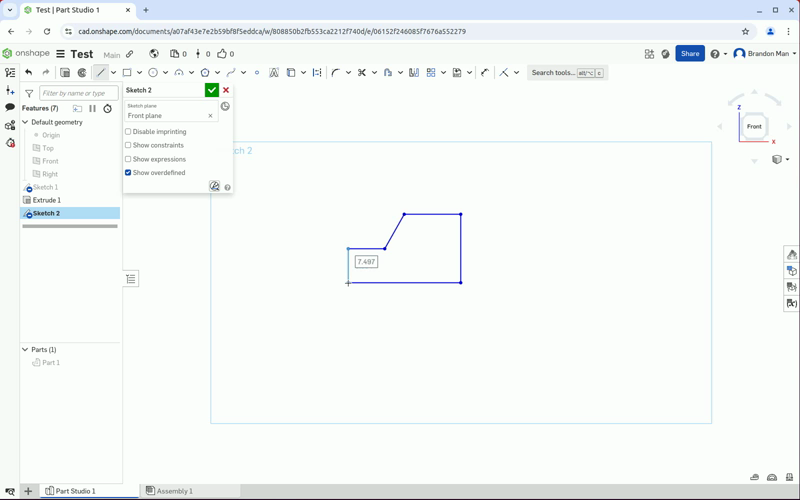
key_up(shift)
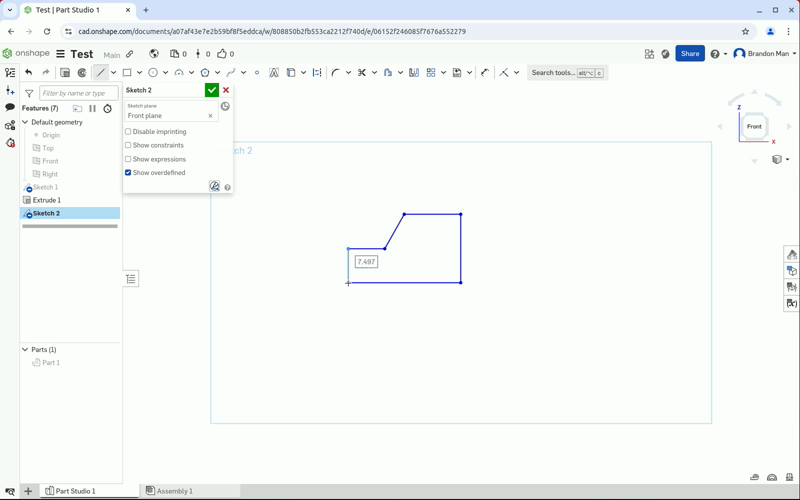
click(348, 282)
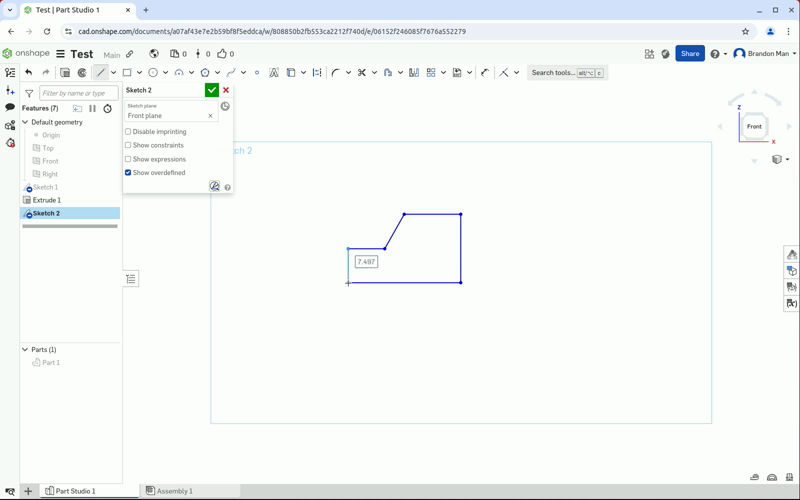
key(esc)
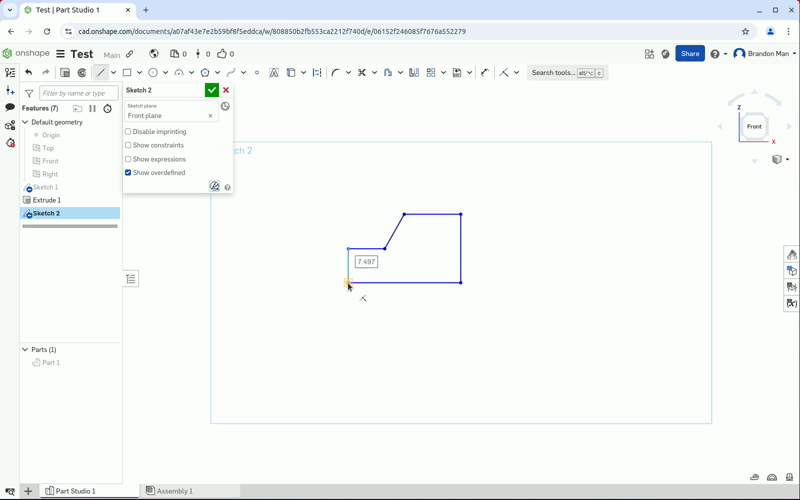
mouse_move(365, 257)
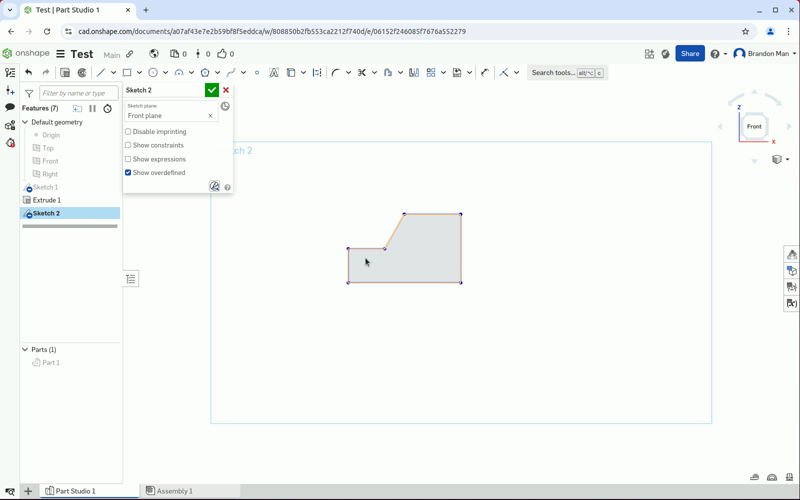
click(365, 257)
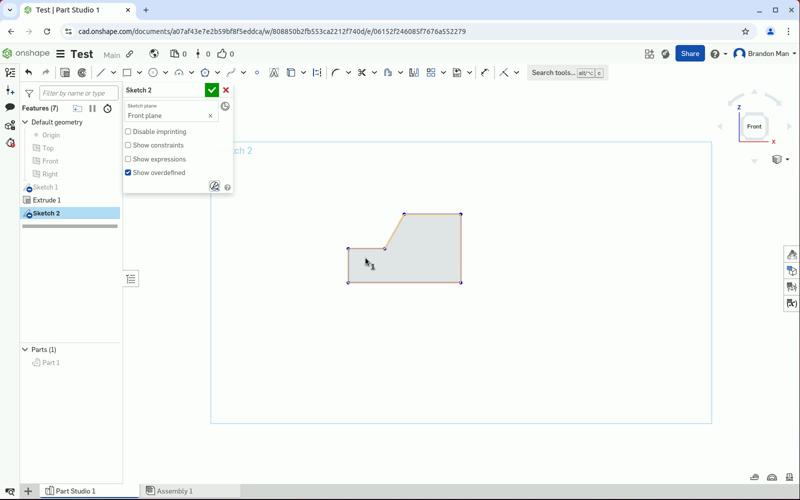
mouse_move(73, 352)
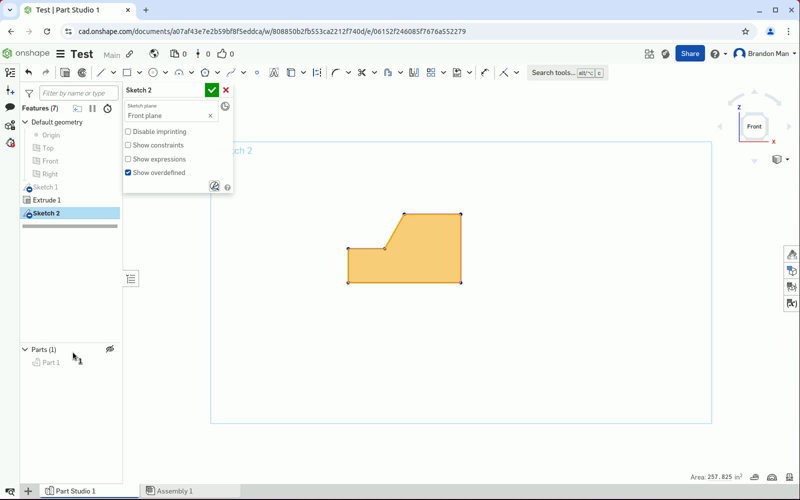
key(shift+y)
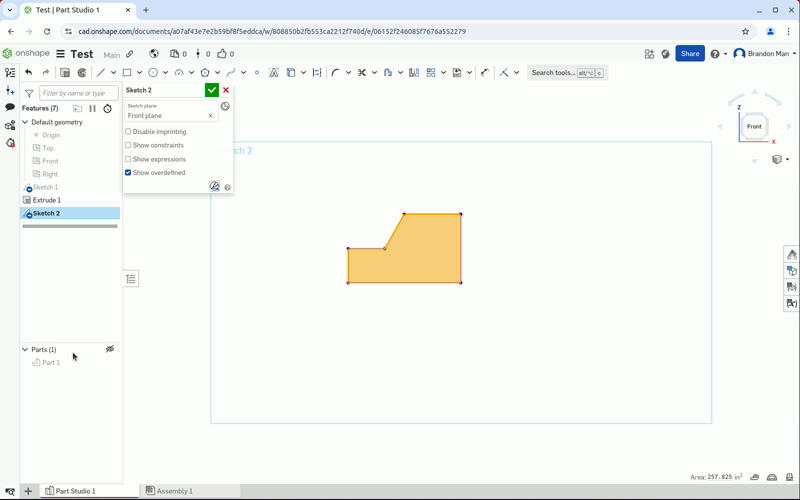
key(shift+e)
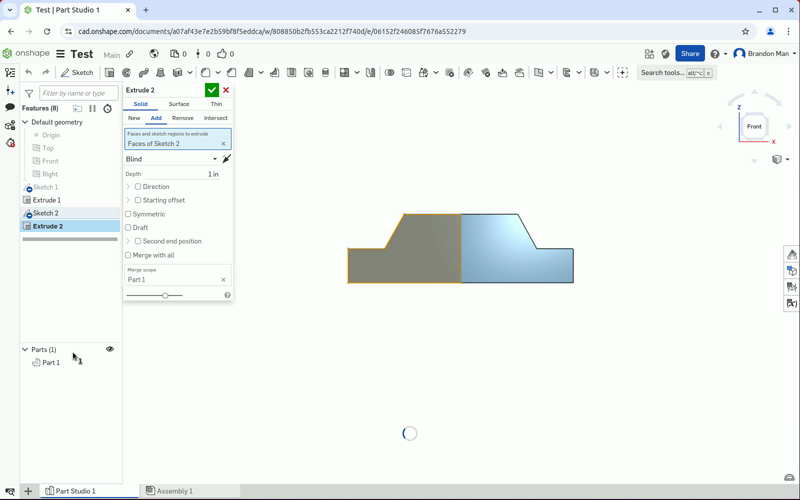
mouse_move(143, 106)
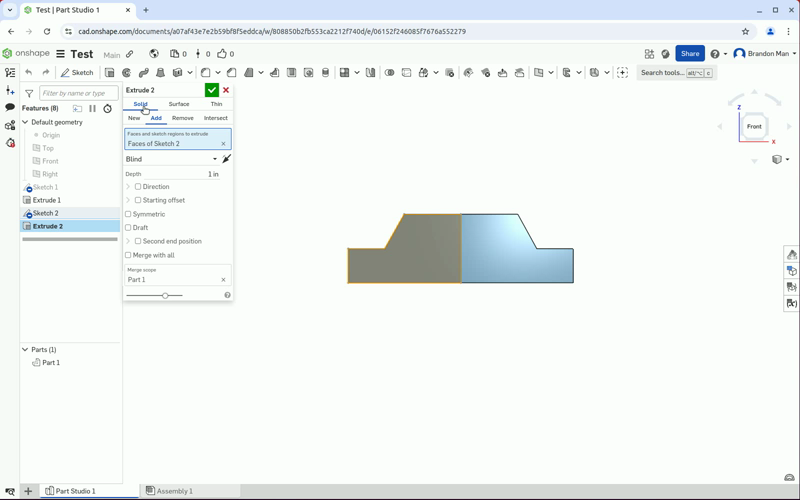
click(143, 106)
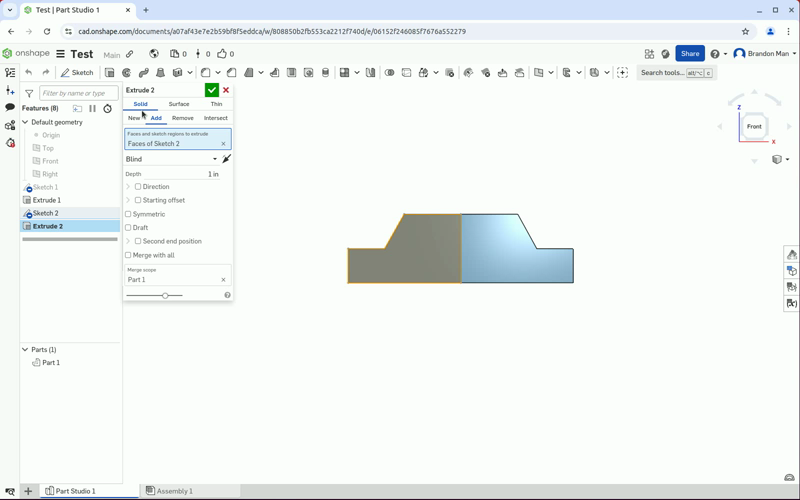
mouse_move(137, 120)
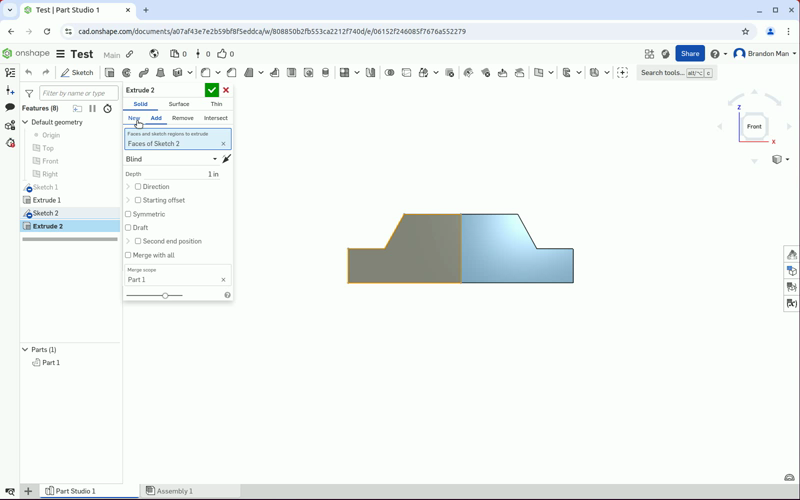
click(137, 120)
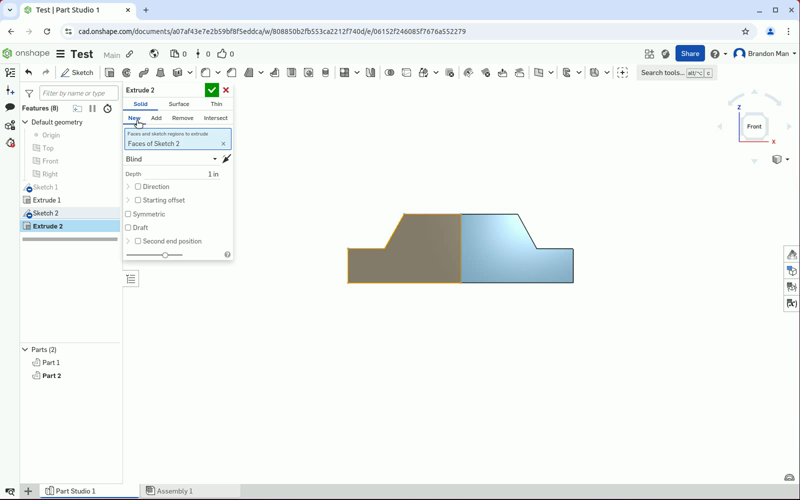
key(tab, 4)
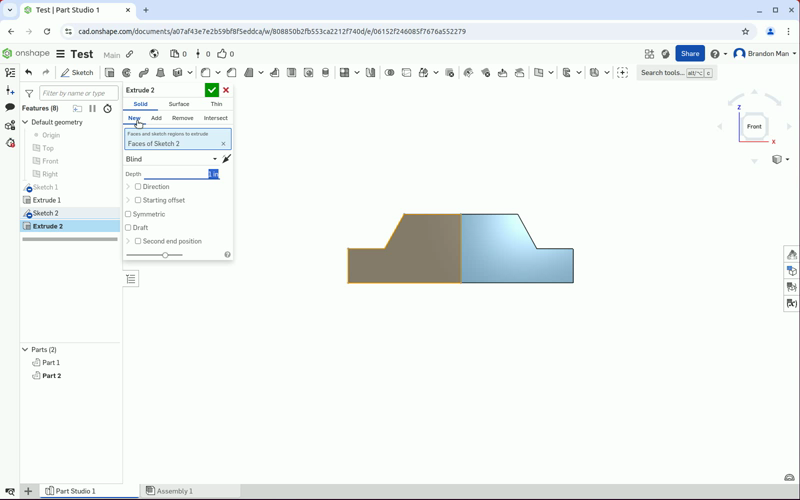
text(11.554)
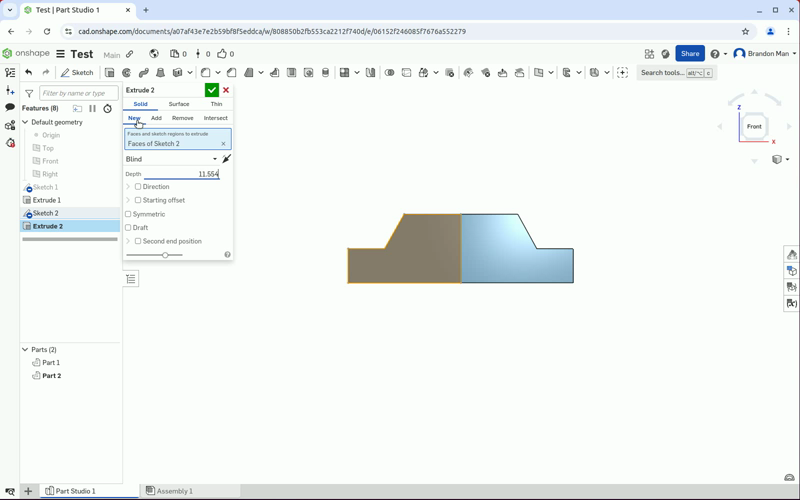
key(enter)
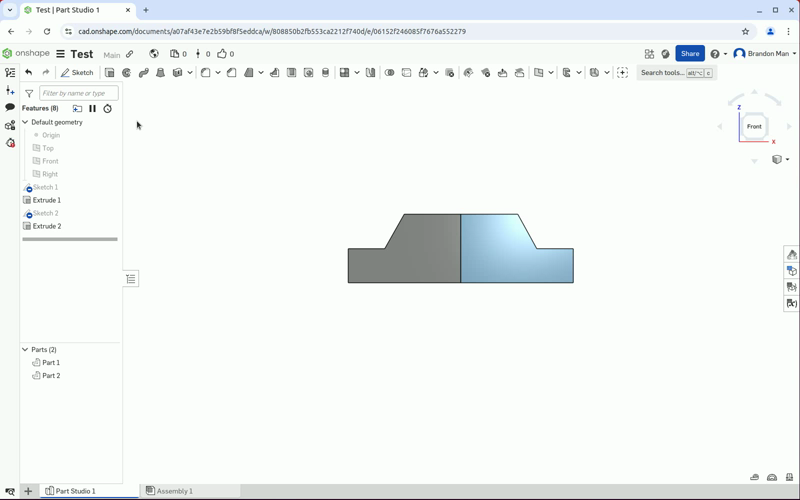
key(shift+h)
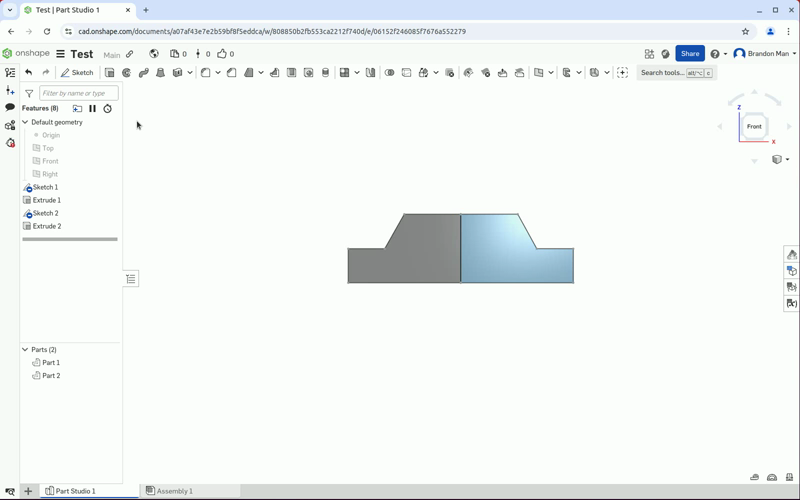
key(shift+h)
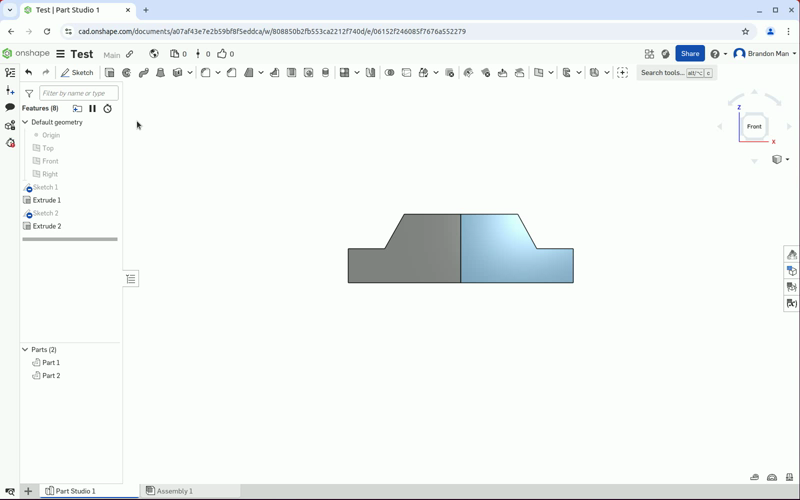
mouse_move(73, 189)
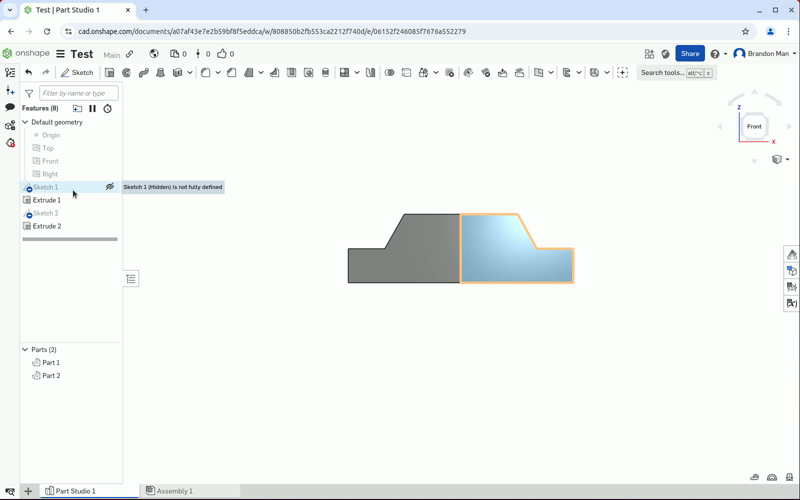
click(73, 189)
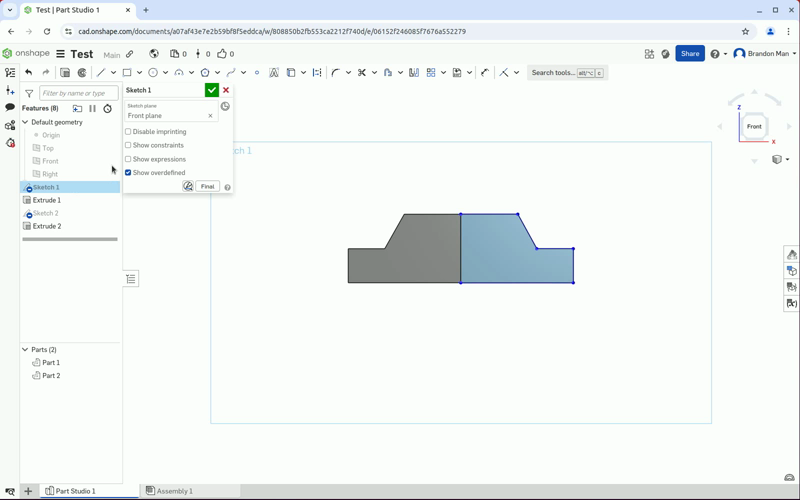
mouse_move(229, 92)
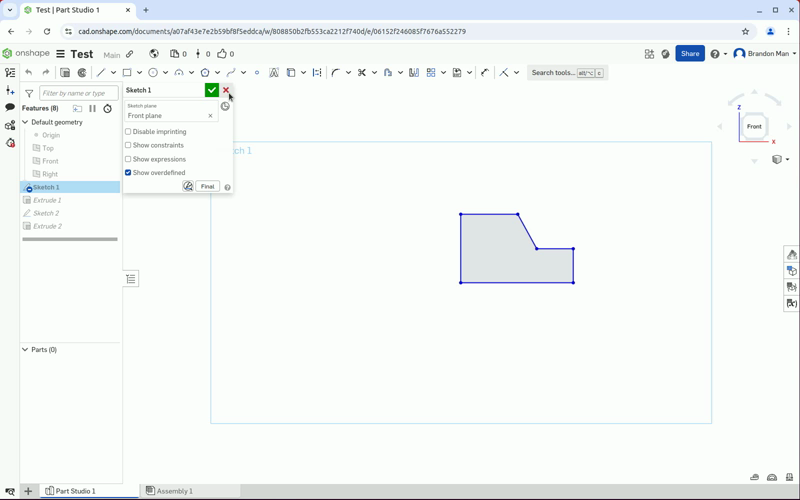
click(229, 92)
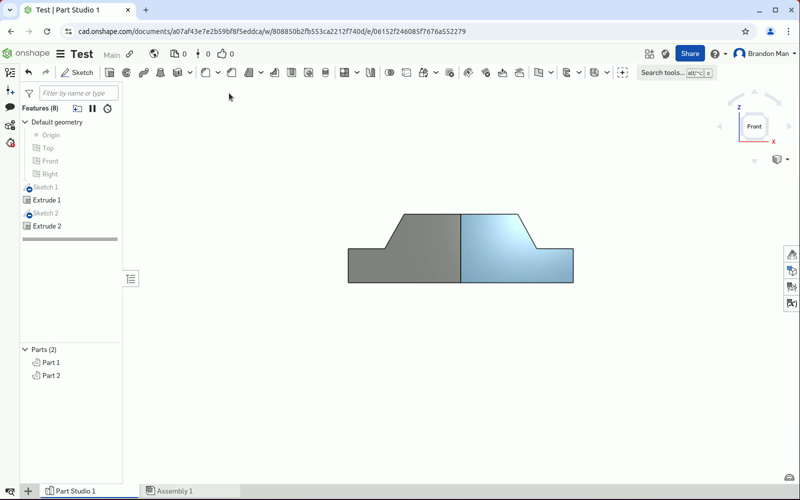
mouse_move(541, 75)
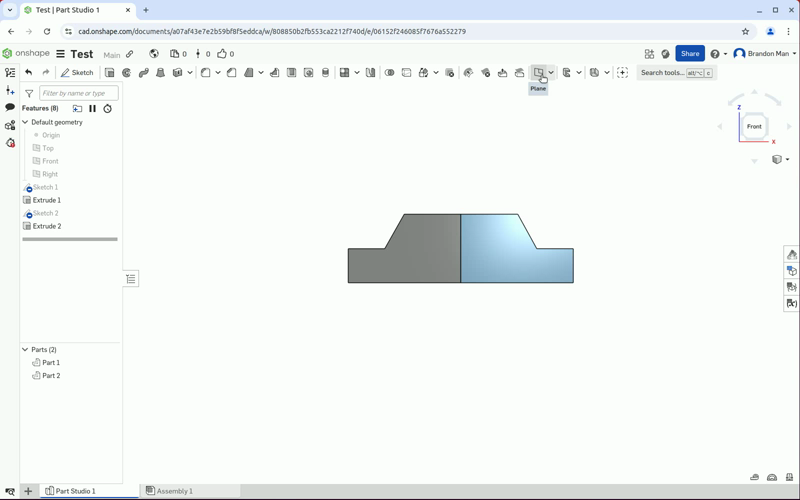
click(541, 75)
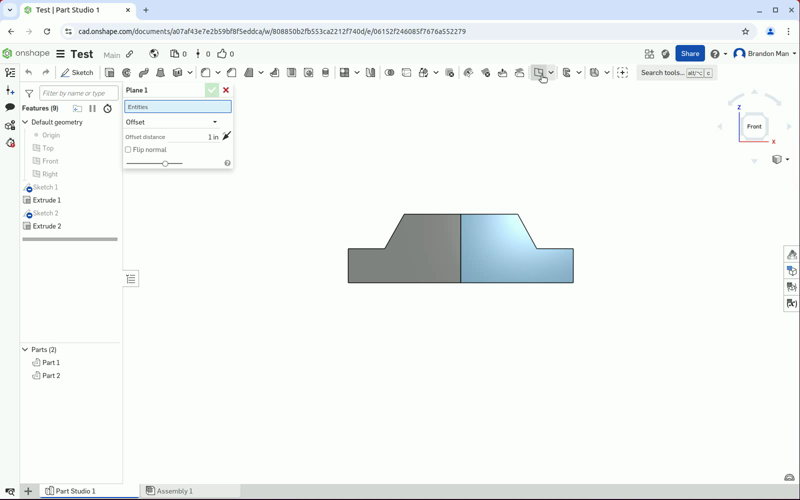
mouse_move(73, 163)
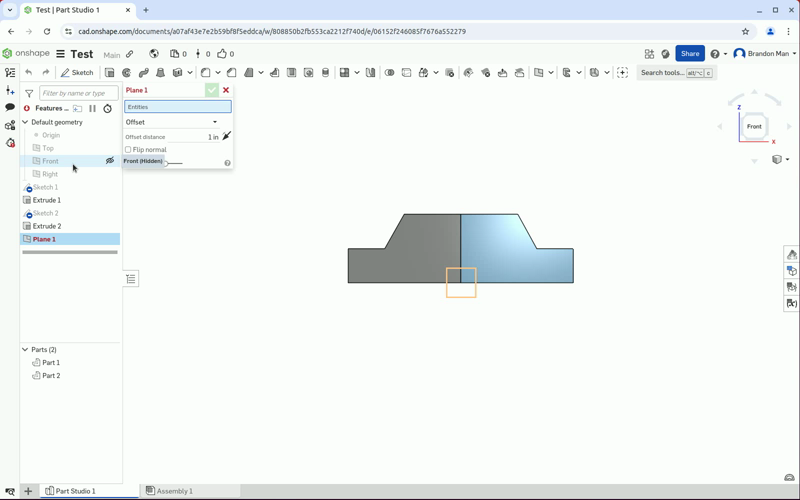
click(73, 163)
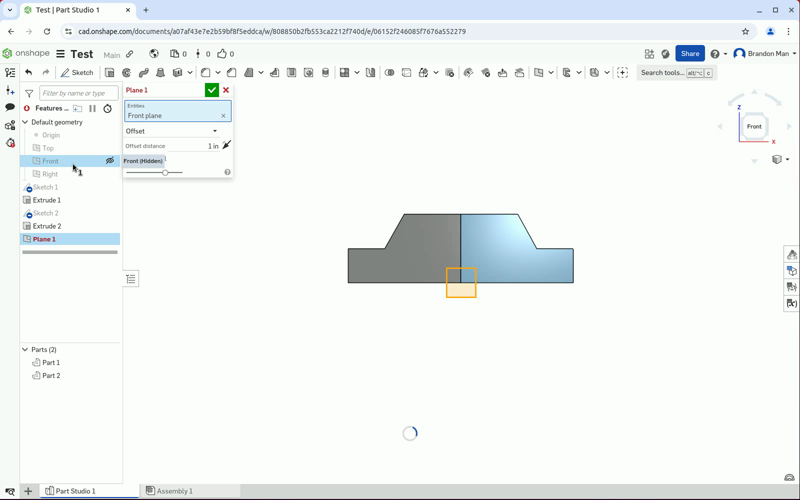
key(tab, 2)
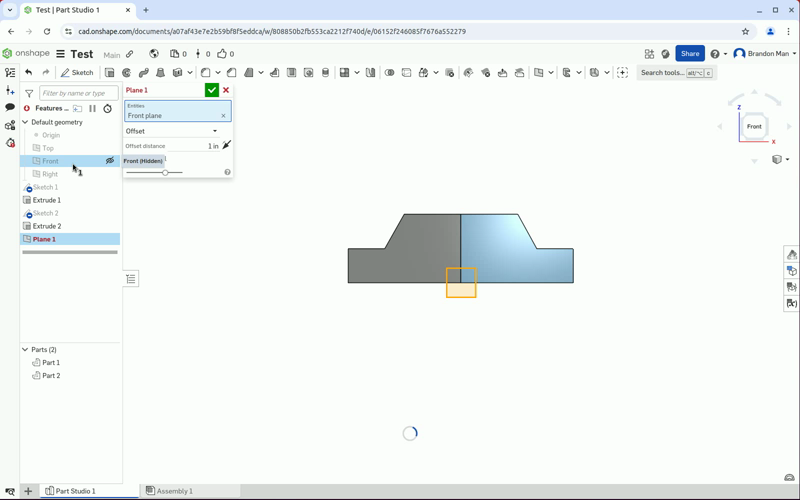
text(11.554)
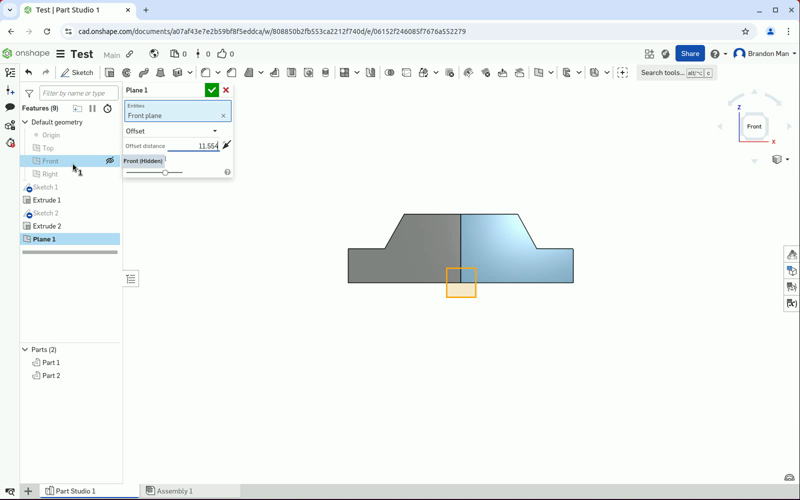
key(enter, 2)
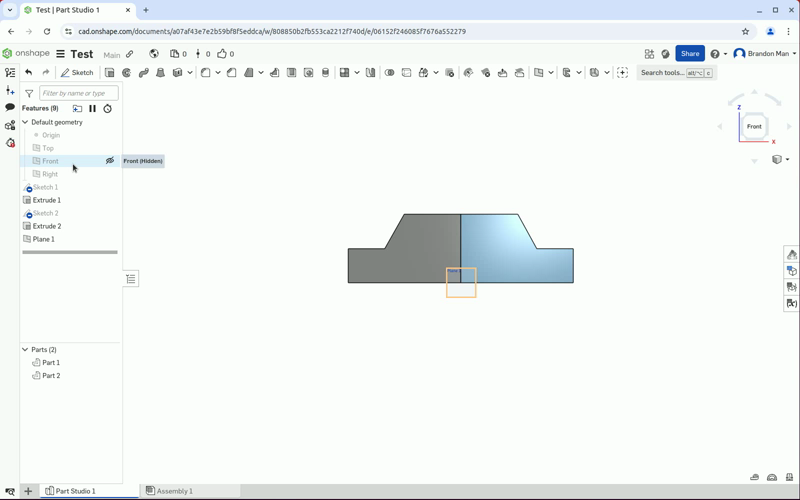
key(shift+s)
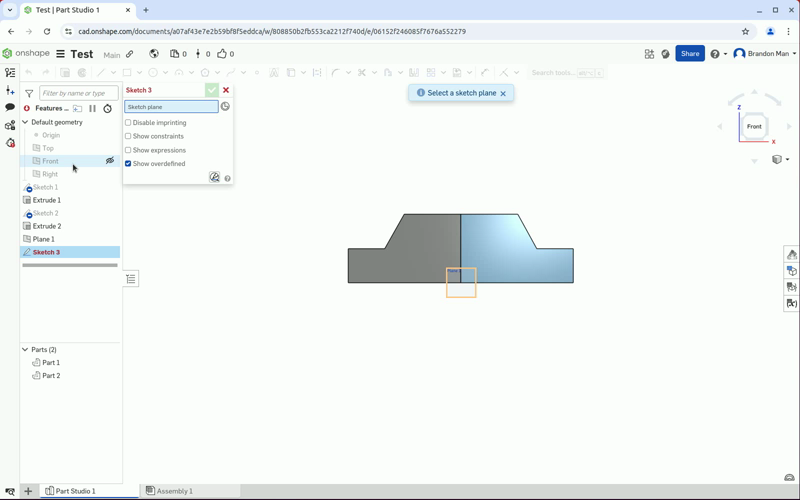
mouse_move(73, 241)
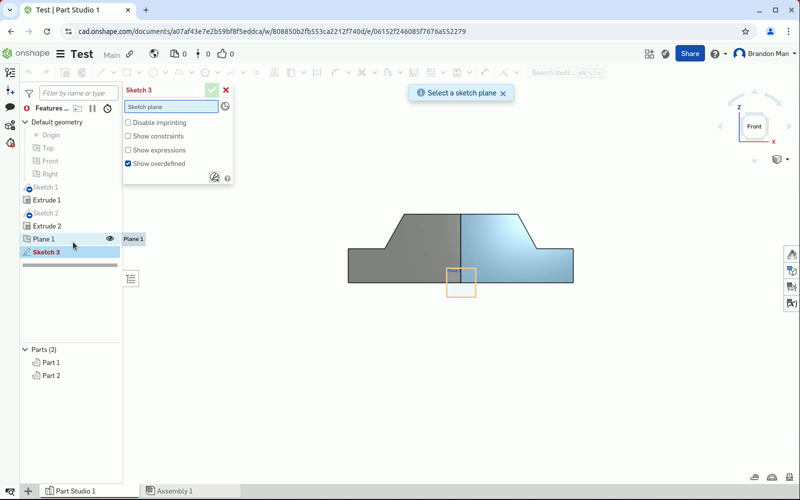
click(73, 241)
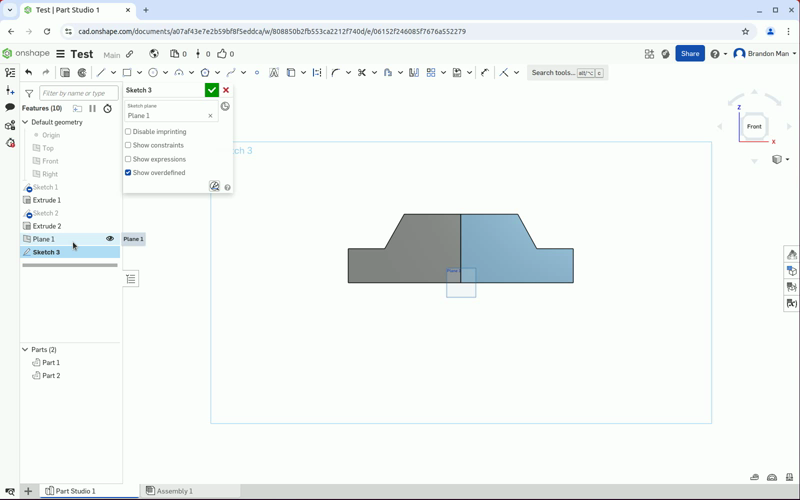
mouse_move(73, 352)
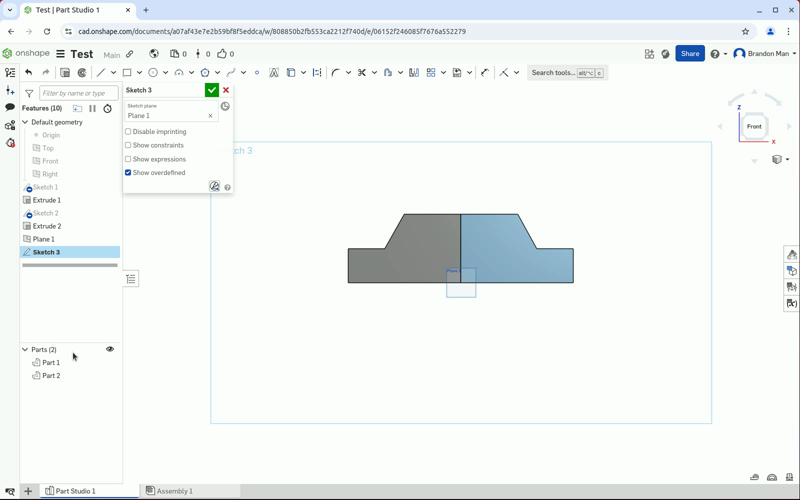
key(y)
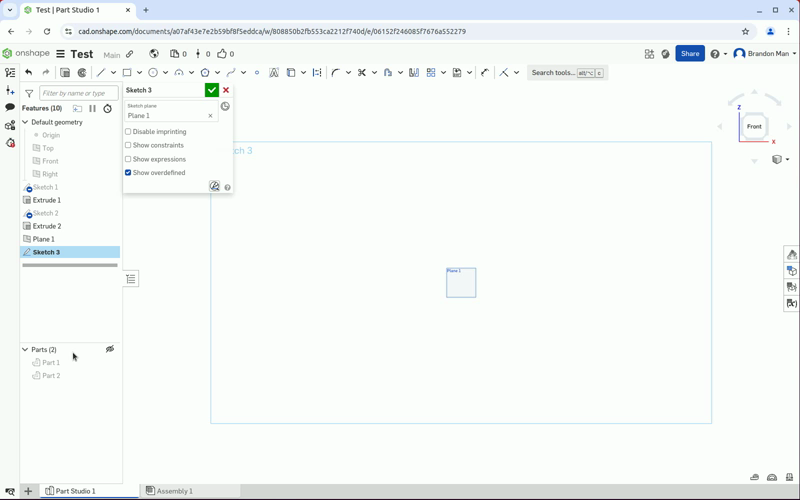
key(l)
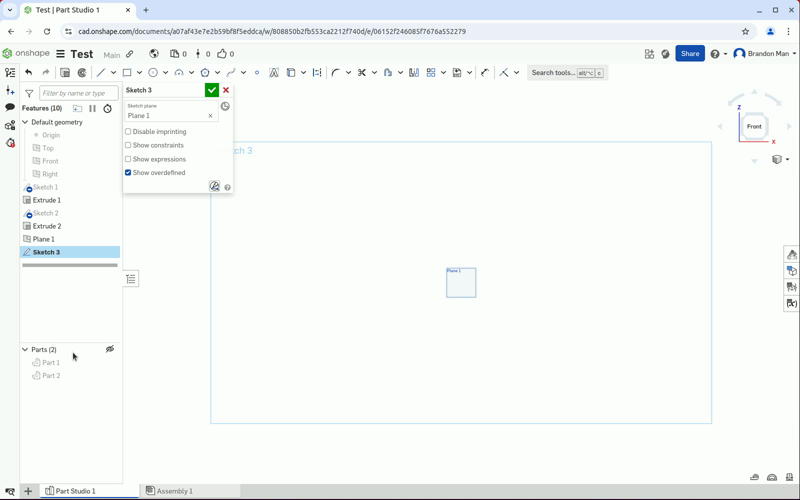
key_down(shift)
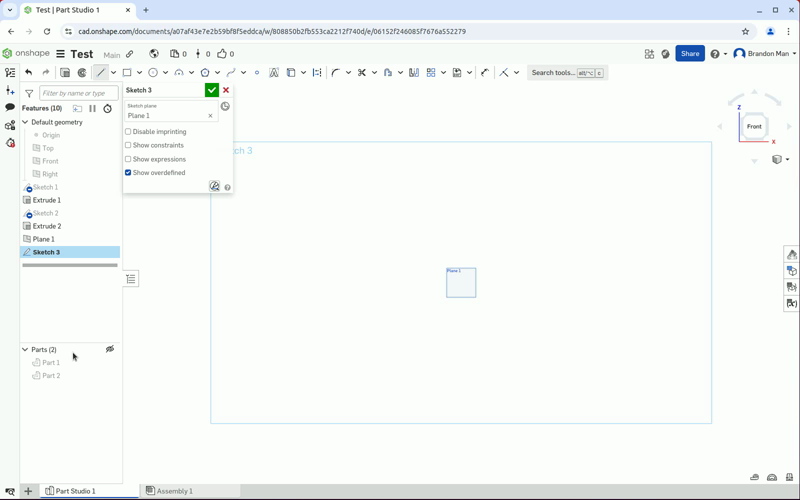
mouse_move(437, 213)
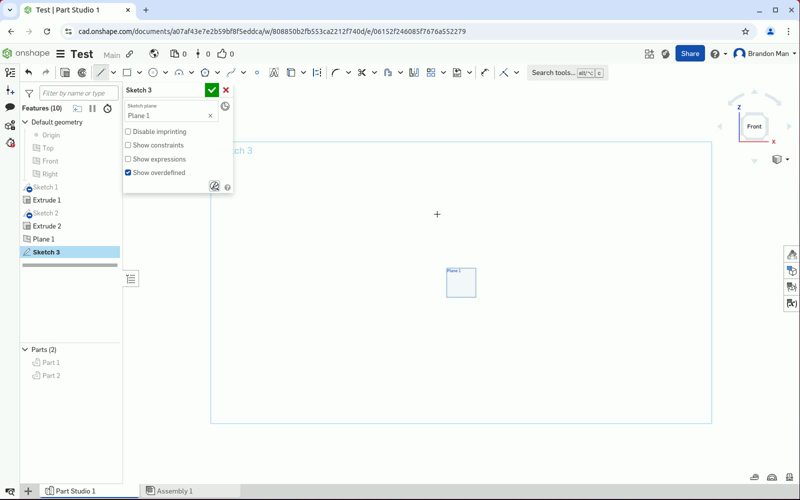
click(437, 213)
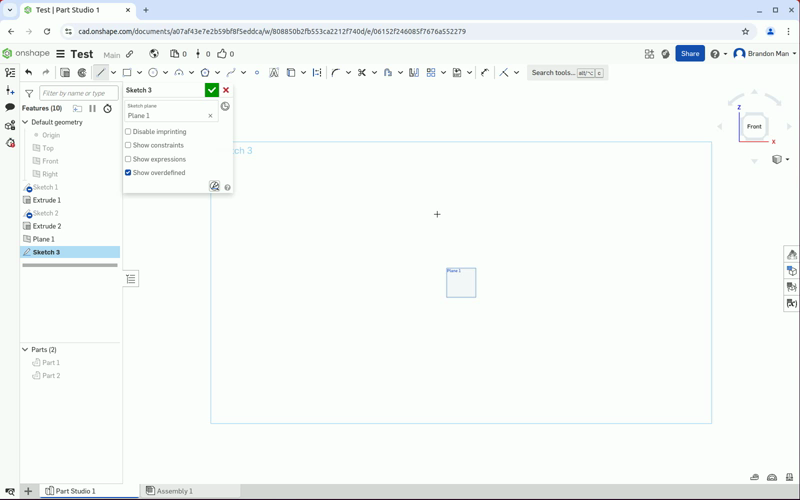
key_up(shift)
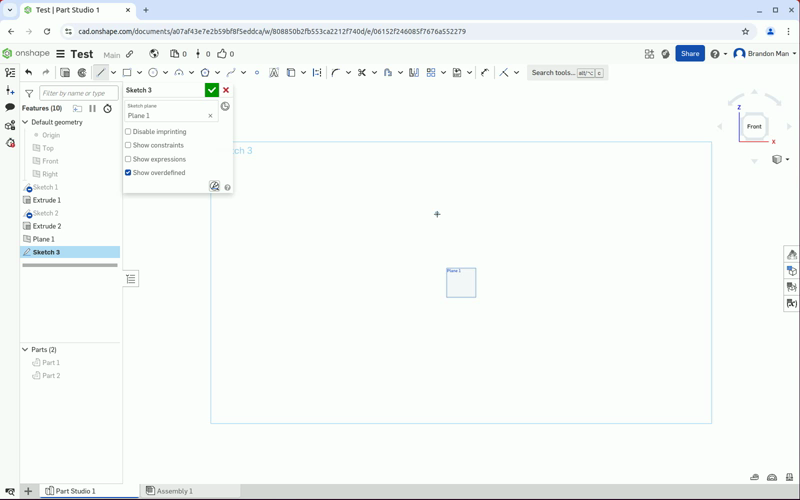
key_down(shift)
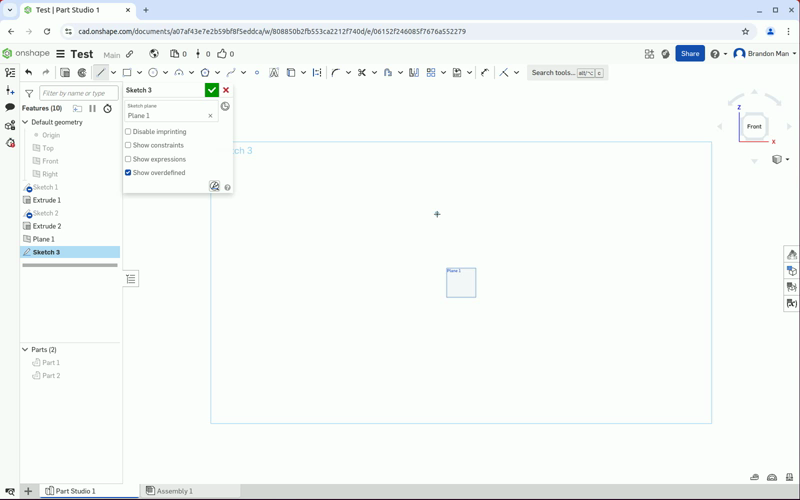
mouse_move(467, 213)
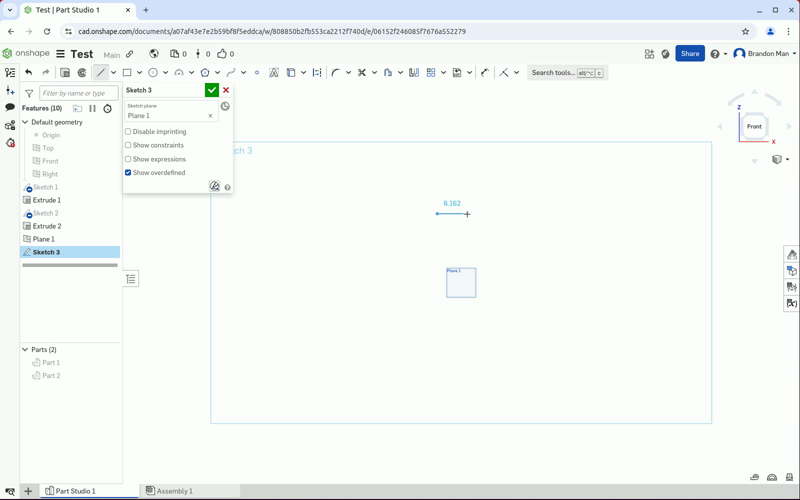
mouse_move(487, 213)
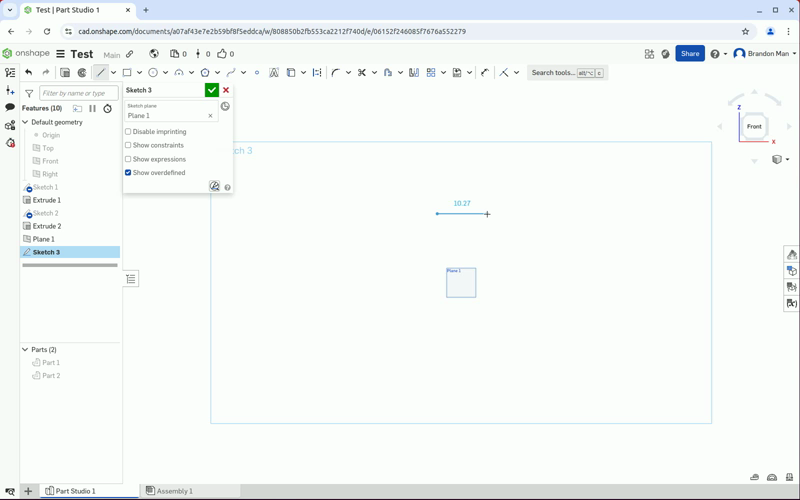
click(487, 213)
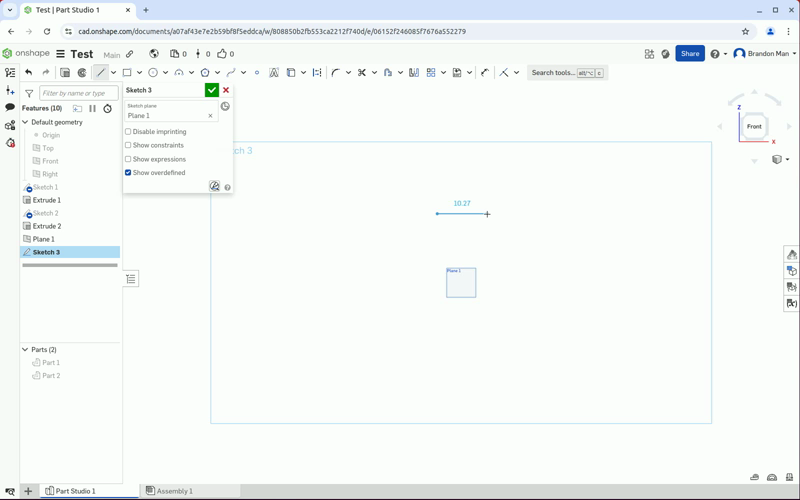
key_up(shift)
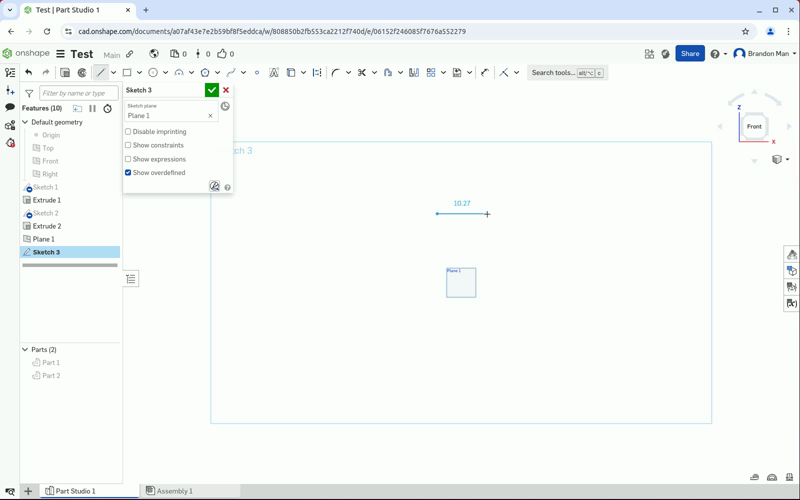
key_down(shift)
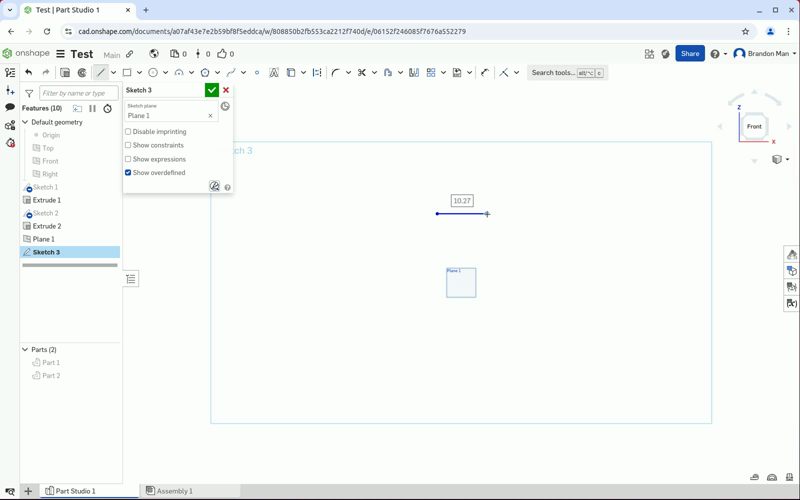
mouse_move(517, 213)
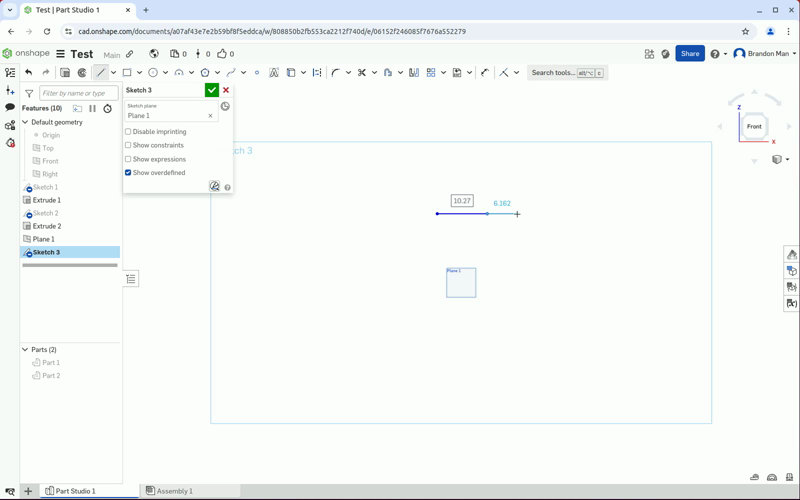
mouse_move(487, 211)
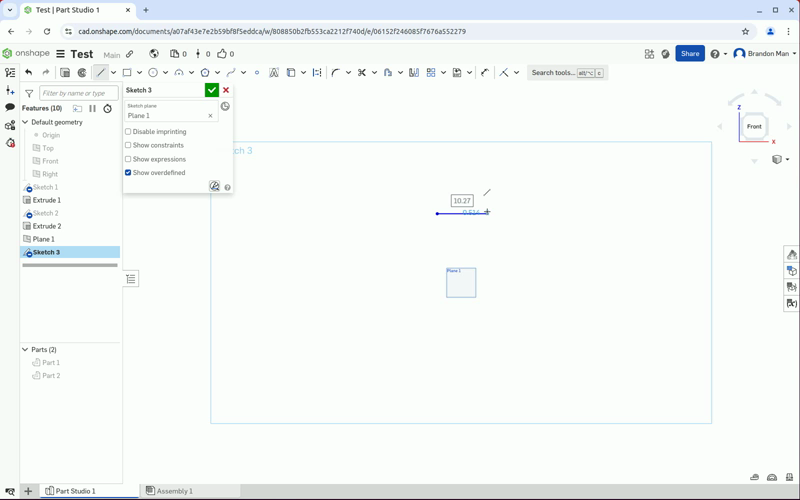
scroll(6)
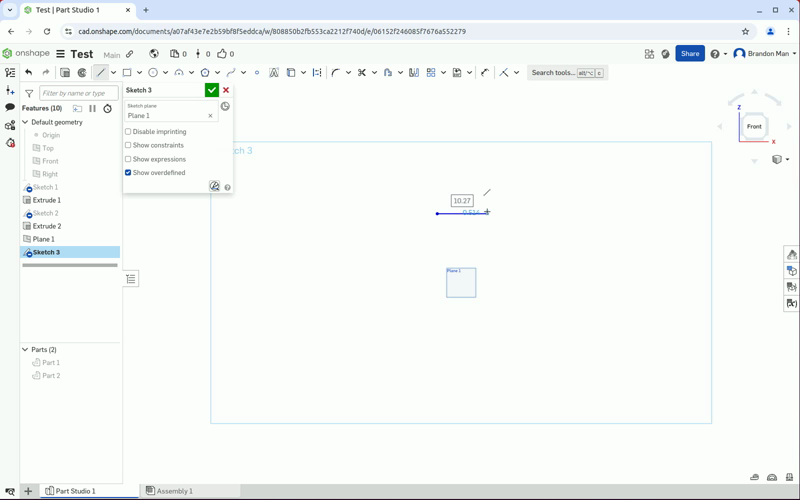
scroll(6)
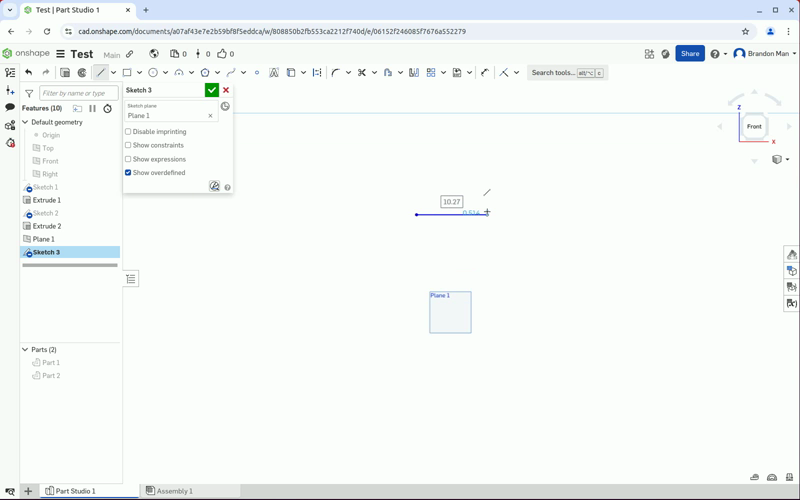
scroll(6)
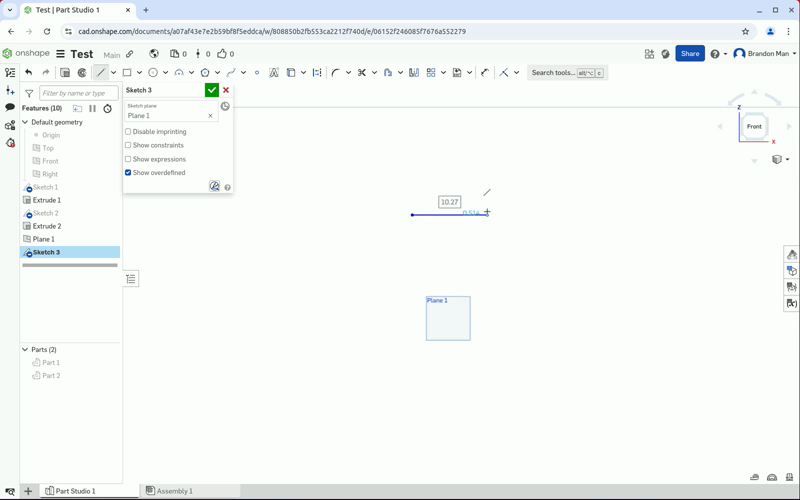
scroll(6)
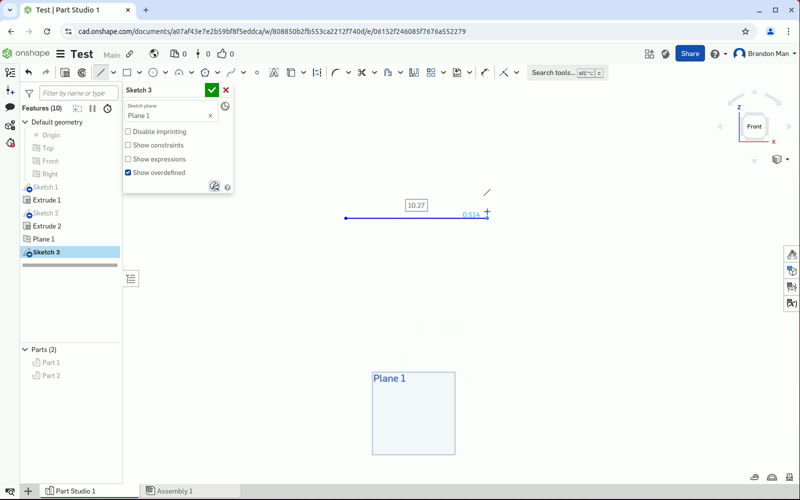
scroll(6)
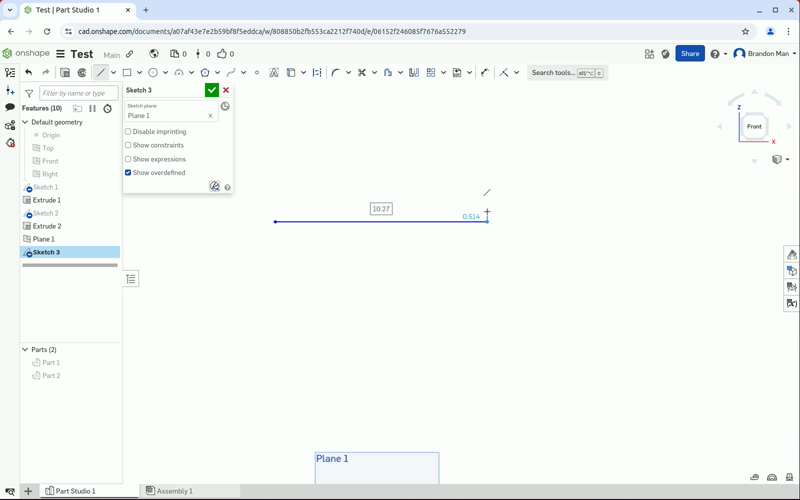
scroll(6)
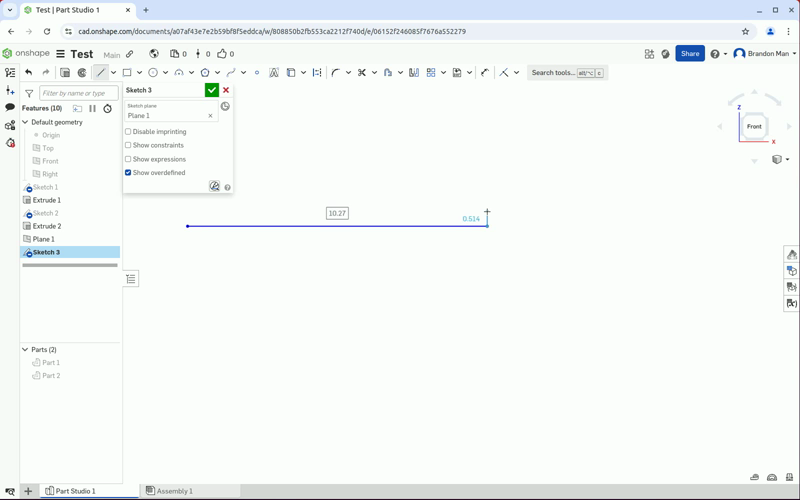
scroll(6)
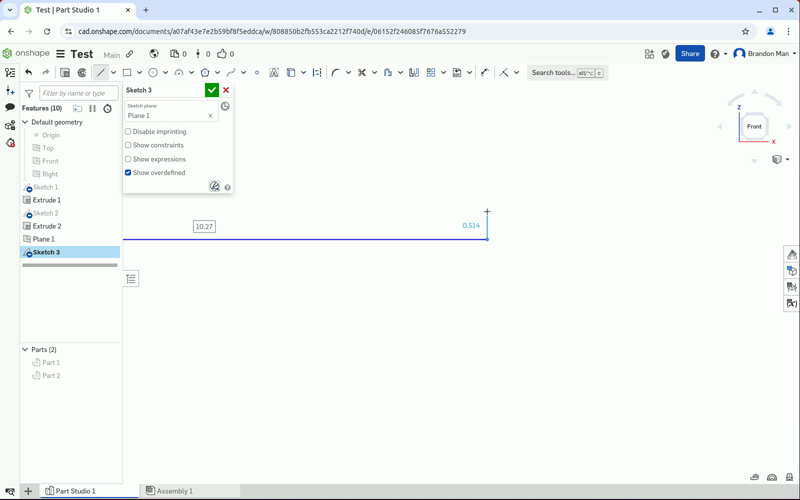
click(487, 211)
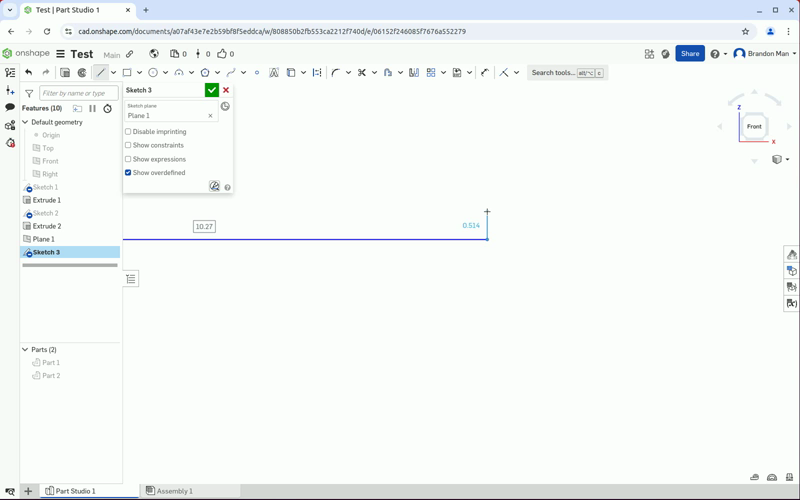
scroll(-6)
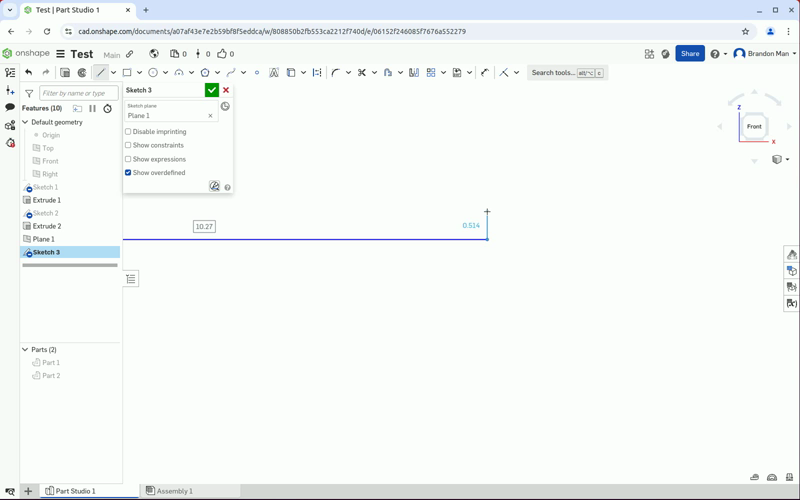
scroll(-6)
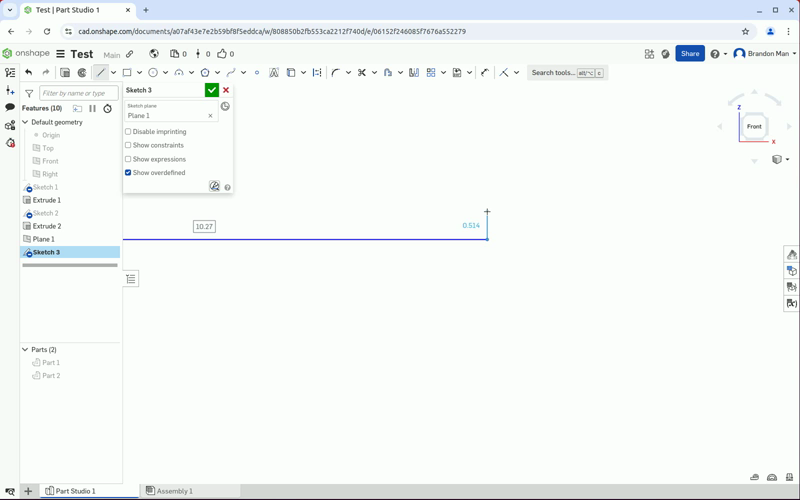
scroll(-6)
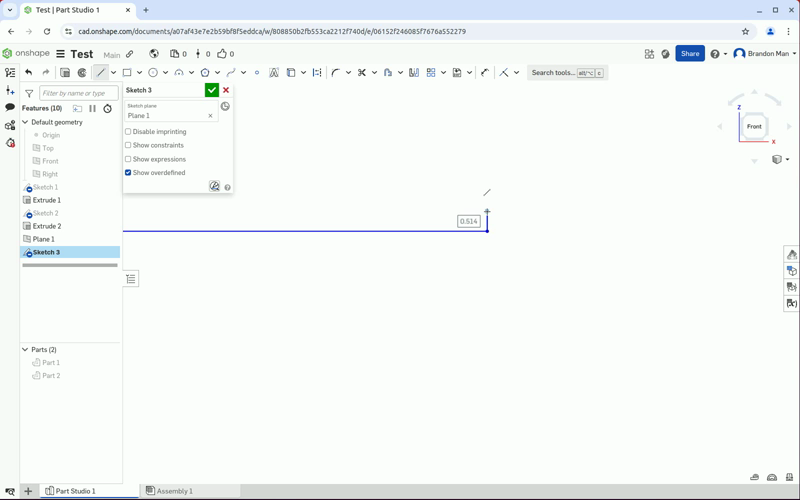
scroll(-6)
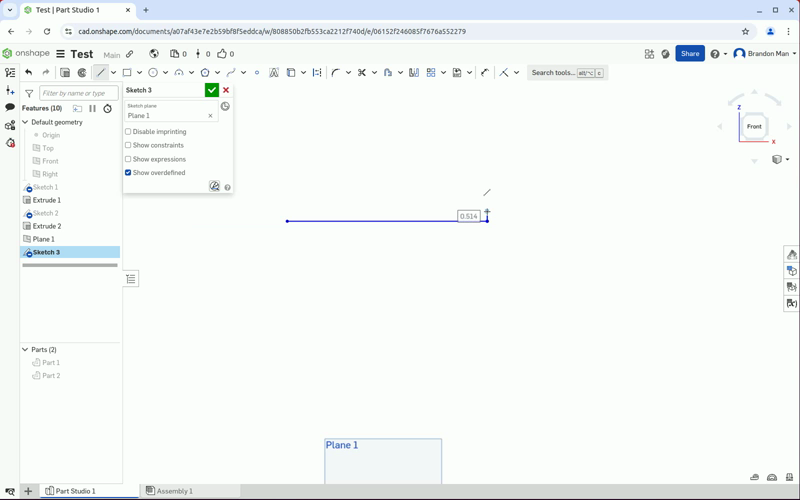
scroll(-6)
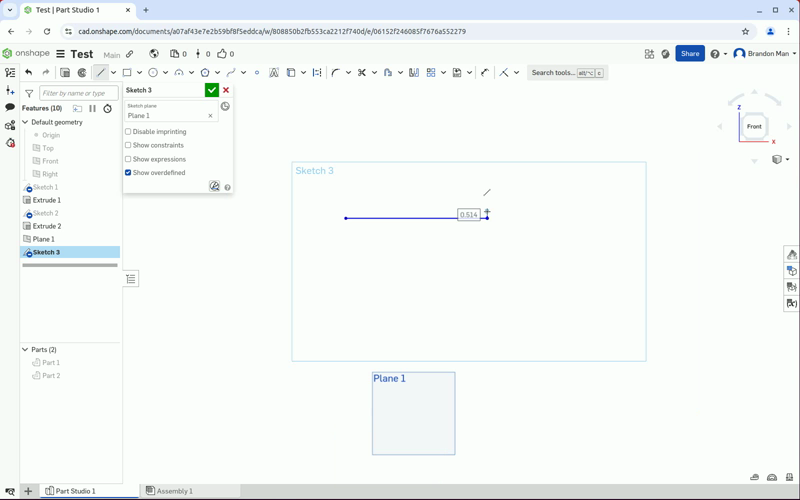
scroll(-6)
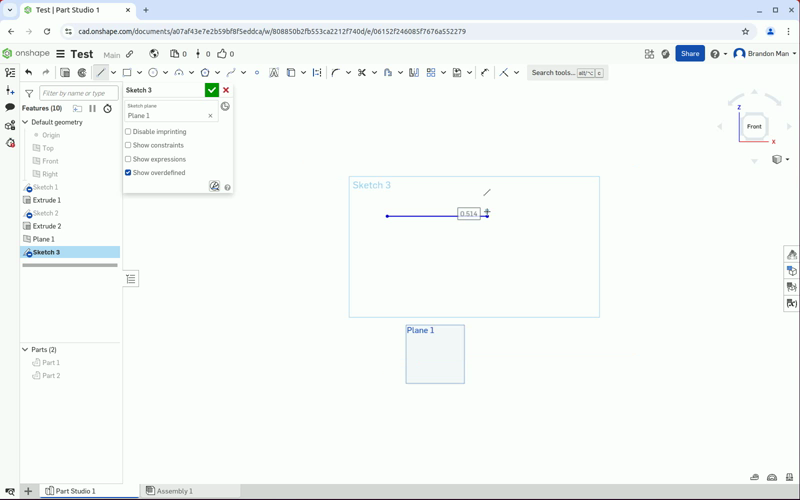
scroll(-6)
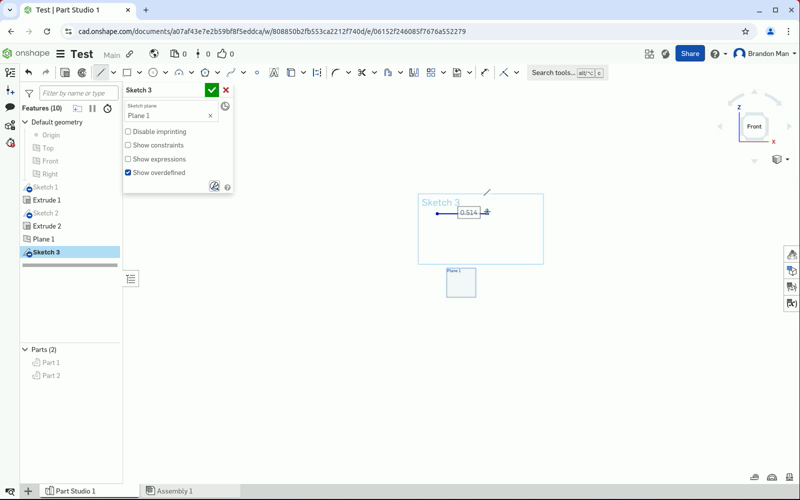
key_up(shift)
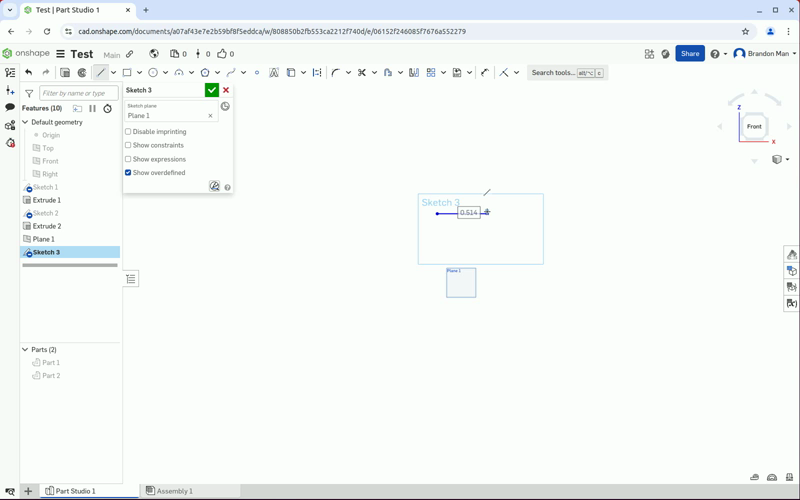
key_down(shift)
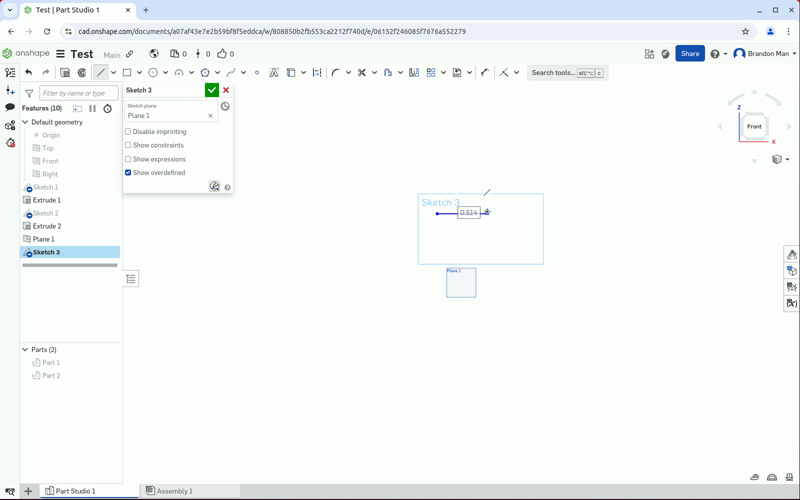
mouse_move(517, 211)
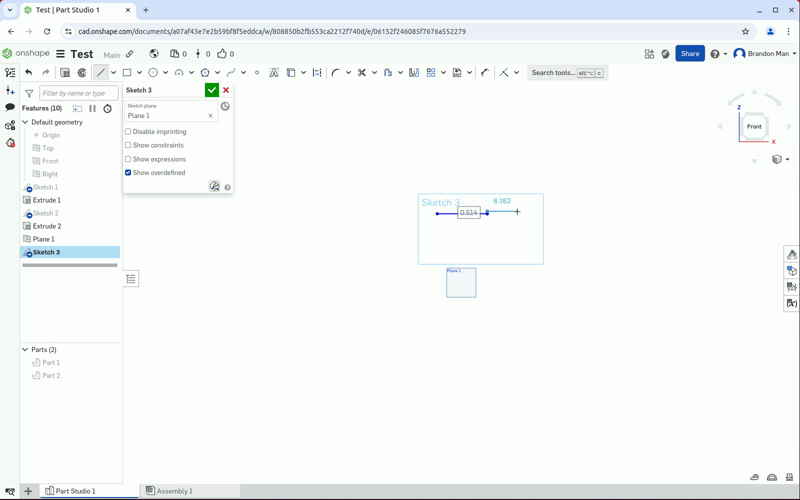
mouse_move(437, 211)
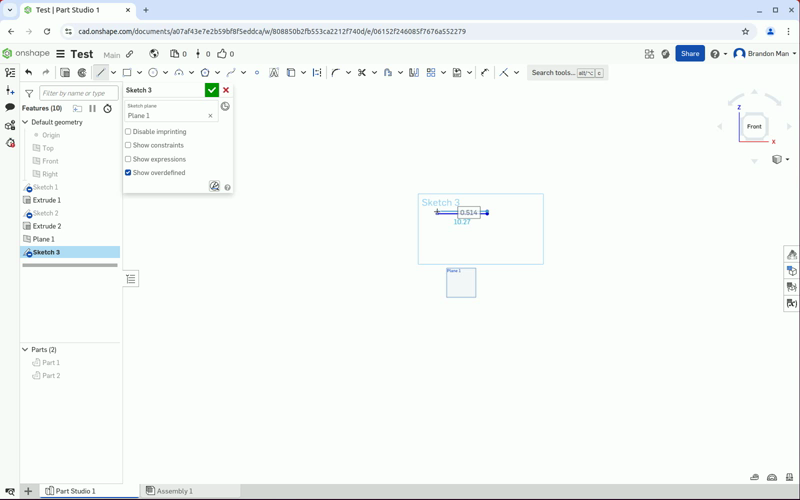
scroll(6)
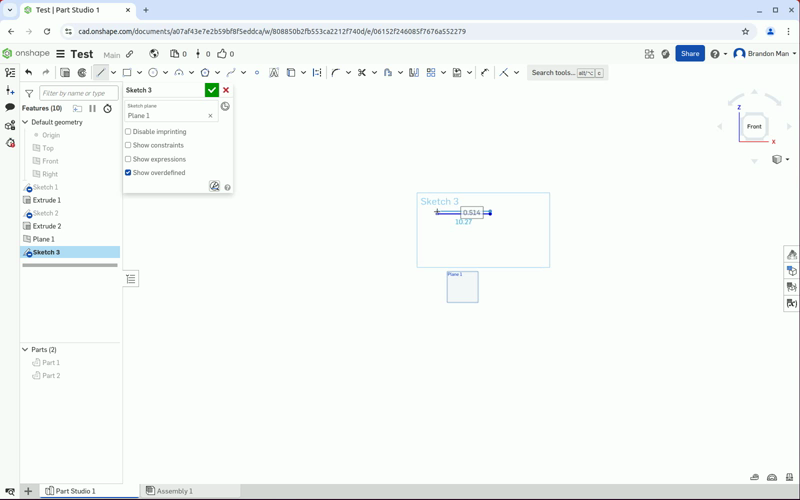
scroll(6)
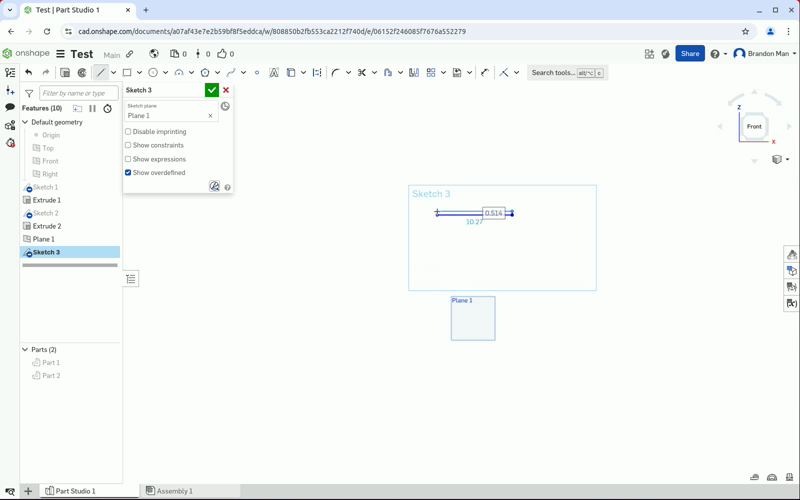
scroll(6)
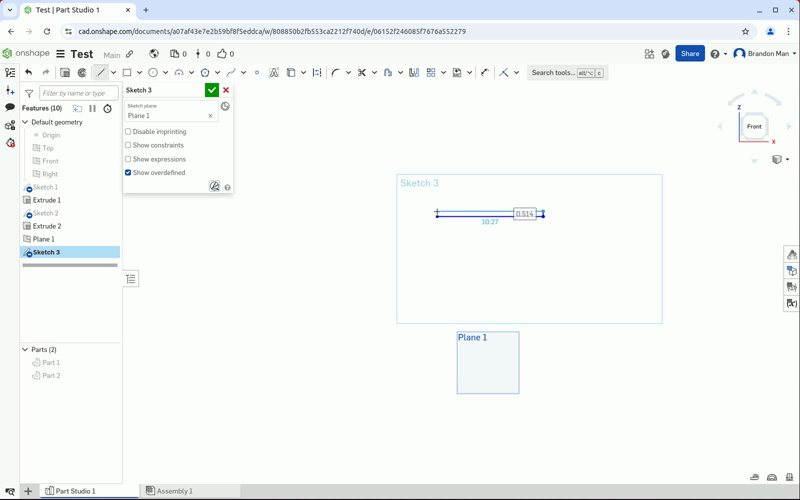
scroll(6)
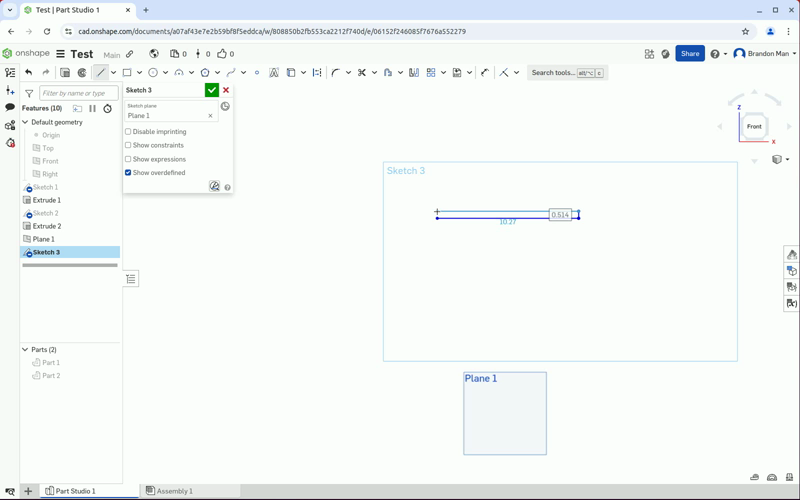
scroll(6)
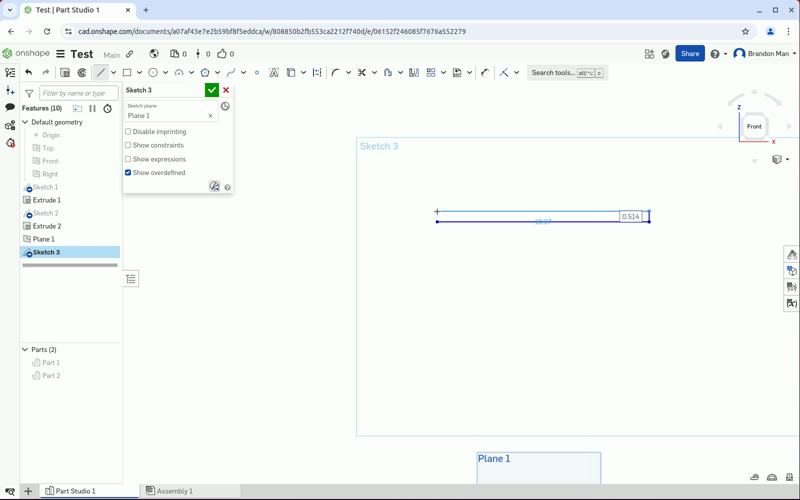
scroll(6)
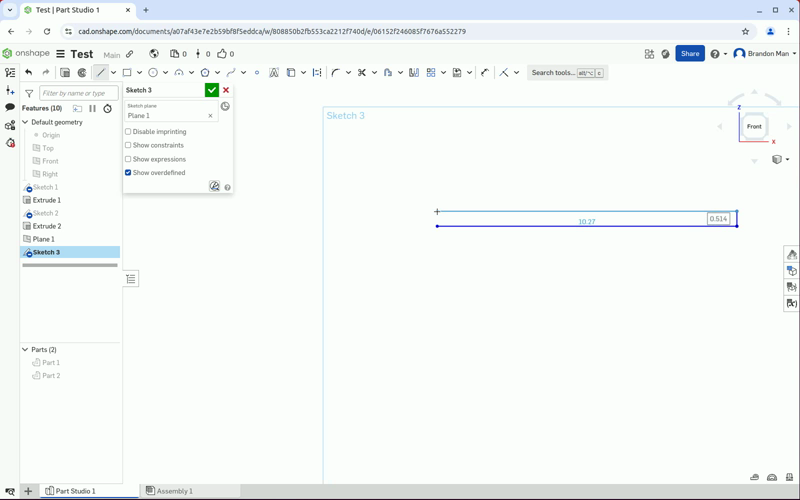
scroll(6)
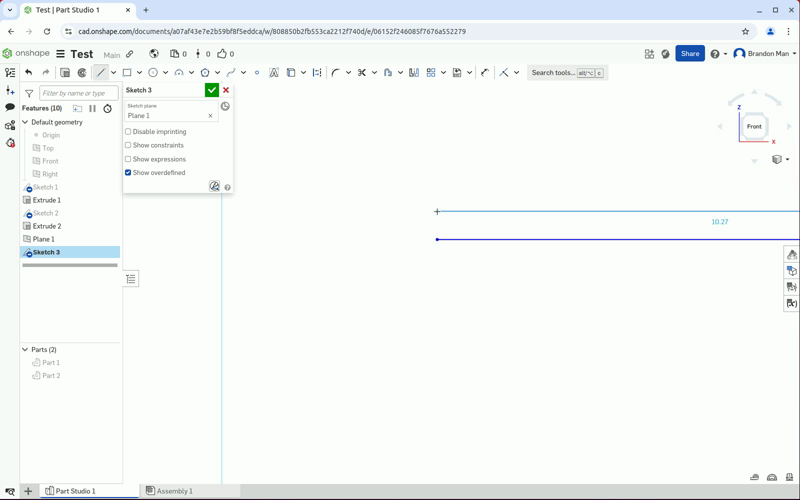
click(437, 211)
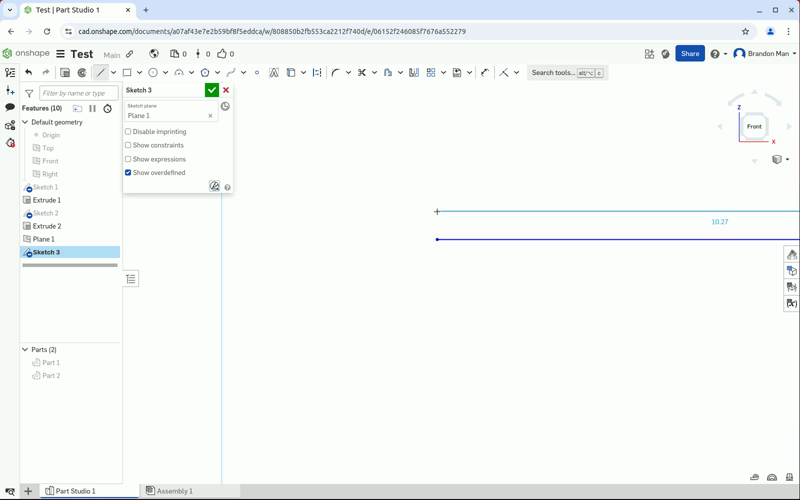
scroll(-6)
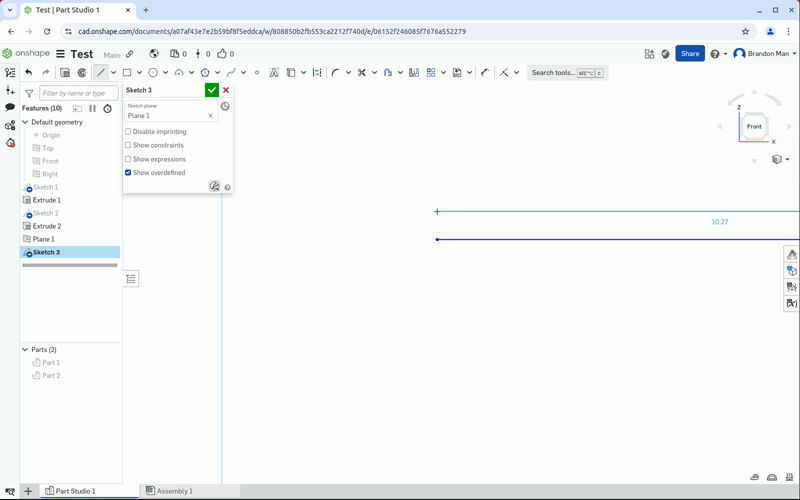
scroll(-6)
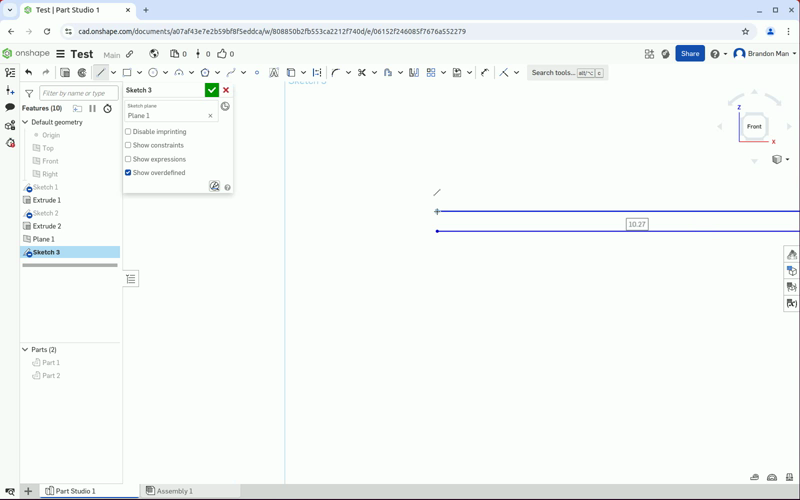
scroll(-6)
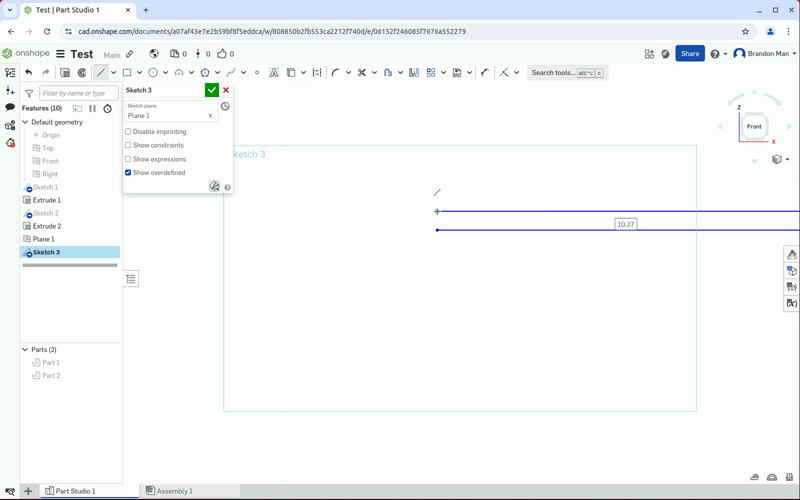
scroll(-6)
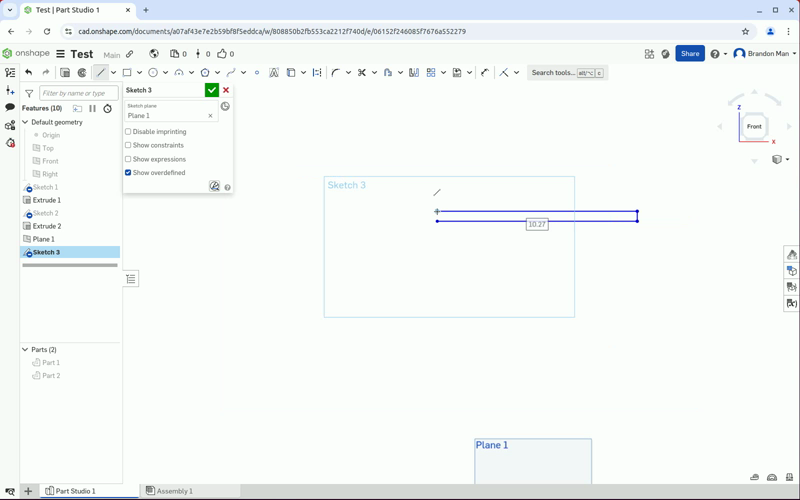
scroll(-6)
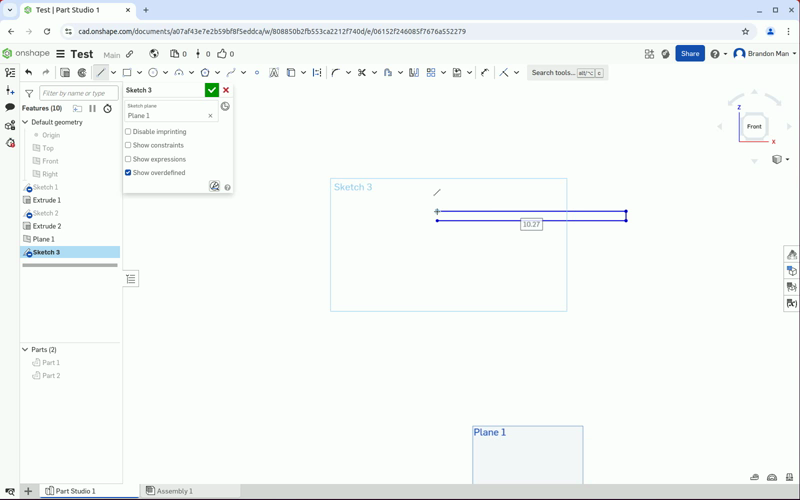
scroll(-6)
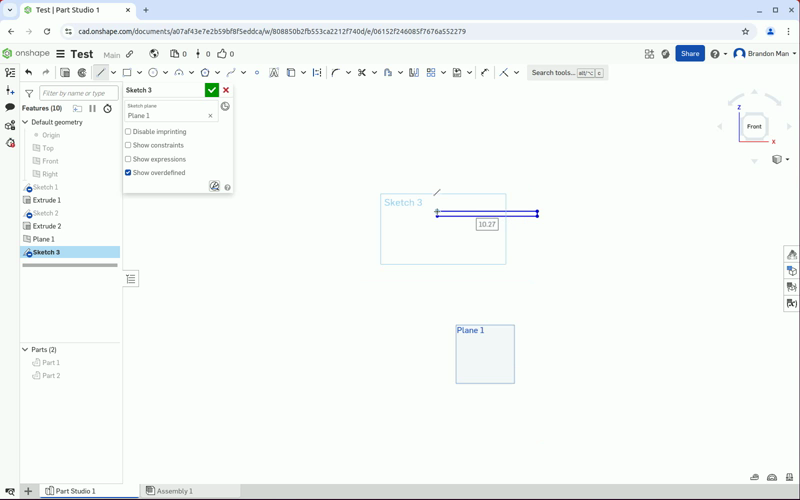
scroll(-6)
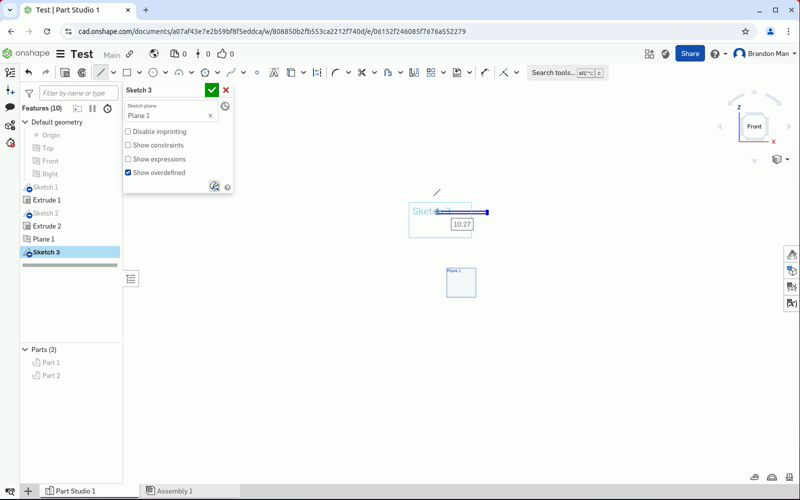
key_up(shift)
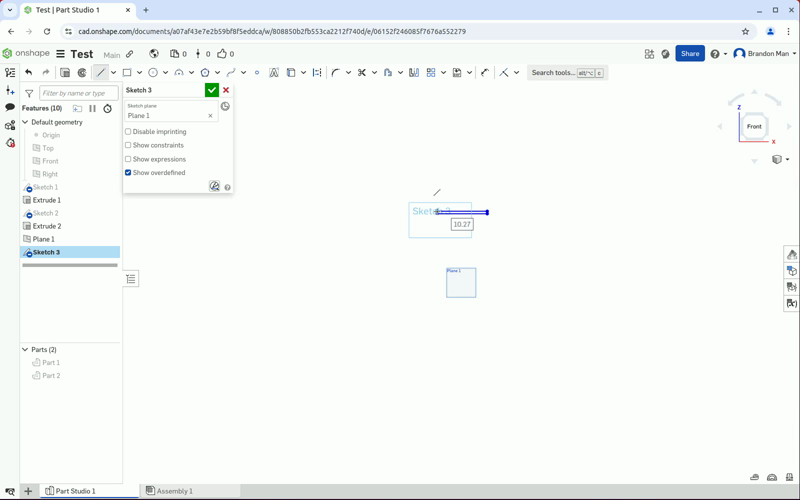
mouse_move(467, 211)
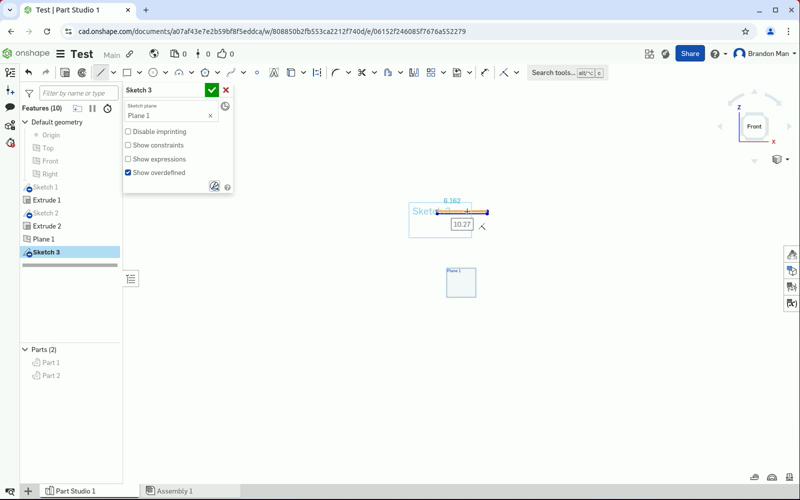
key_down(shift)
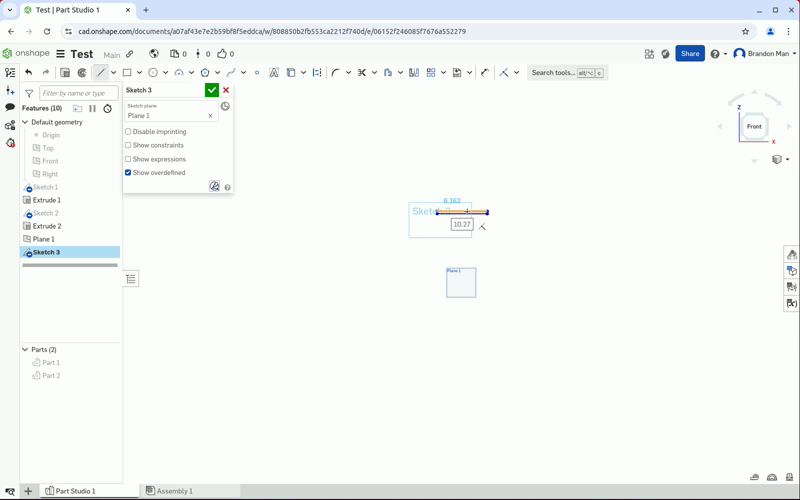
mouse_move(437, 213)
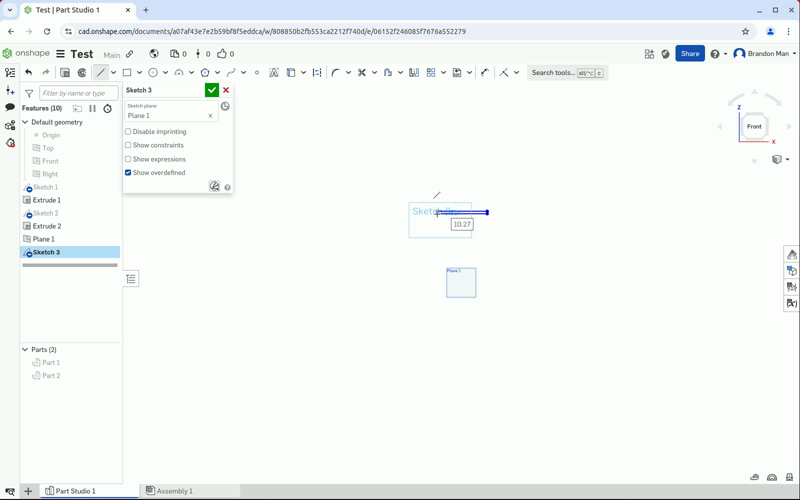
scroll(6)
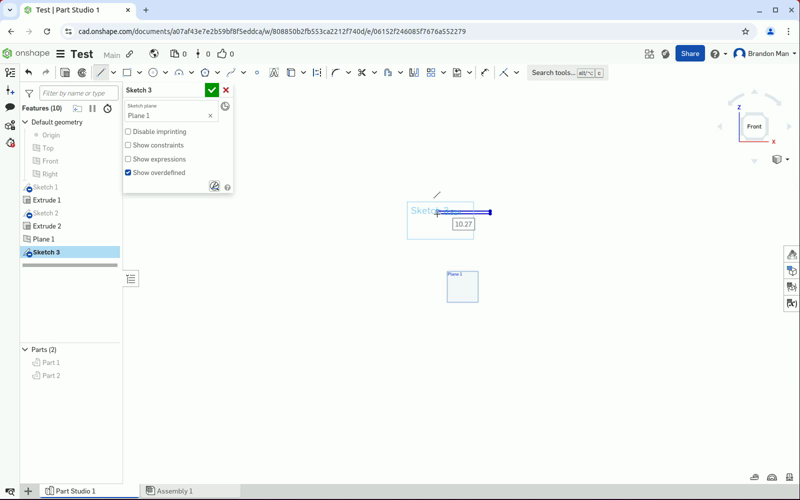
scroll(6)
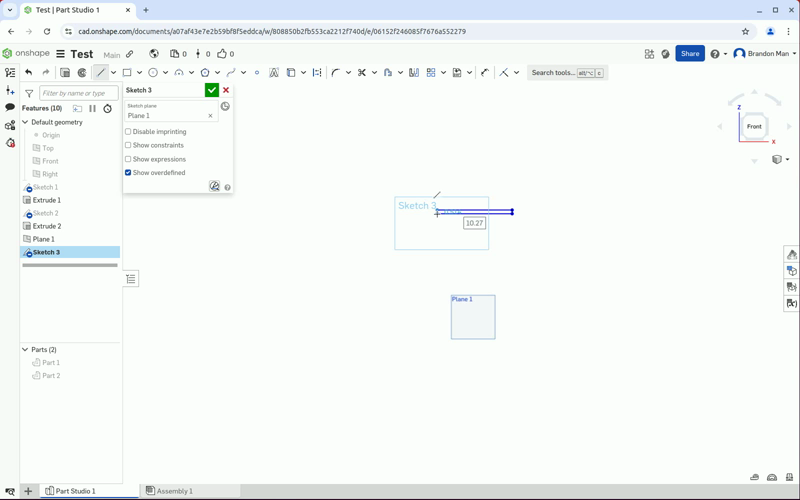
scroll(6)
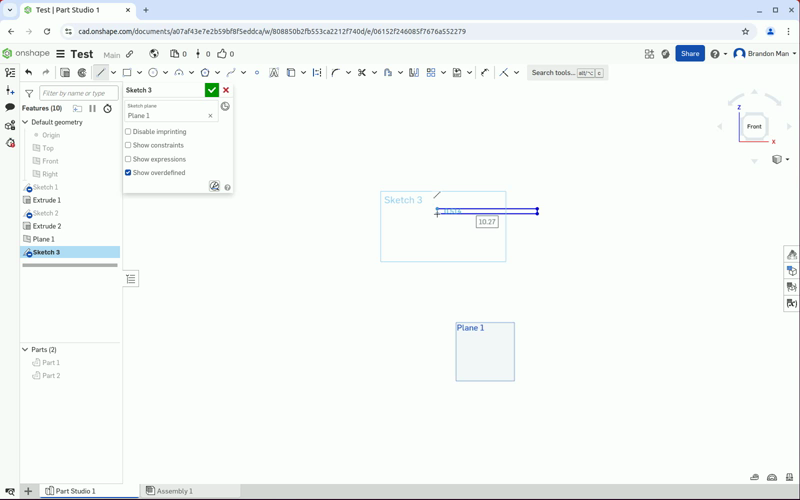
scroll(6)
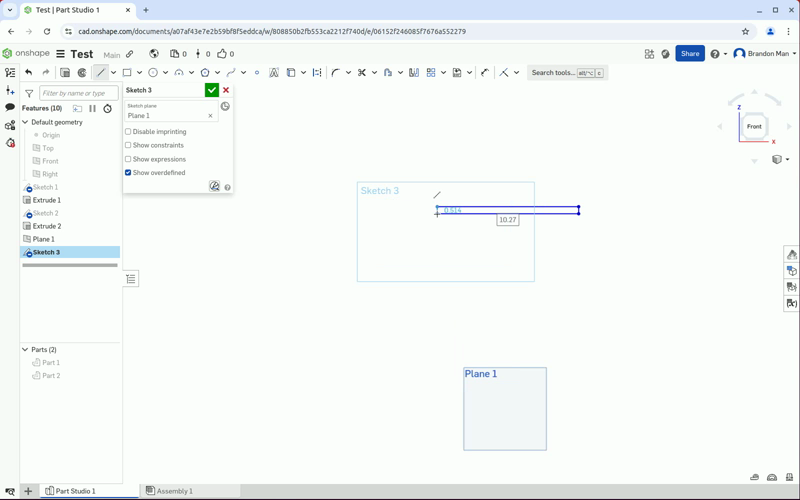
scroll(6)
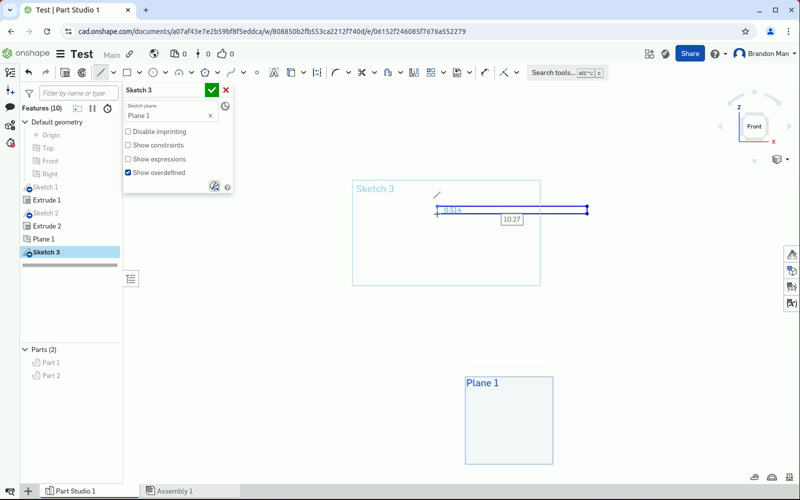
scroll(6)
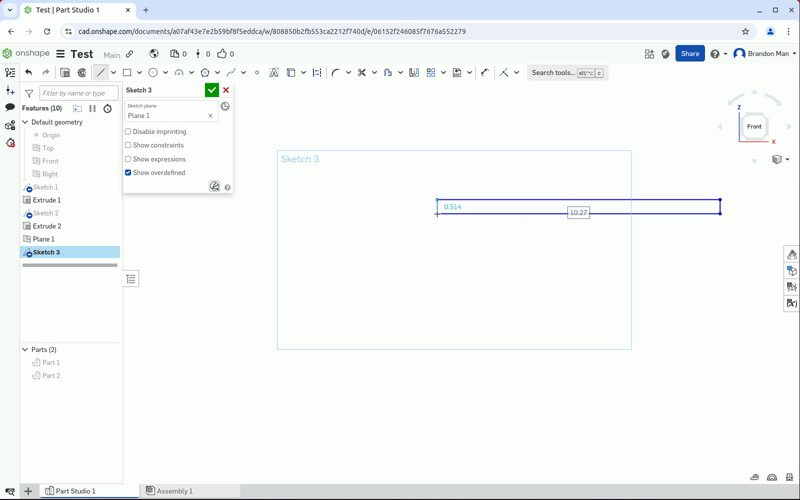
scroll(6)
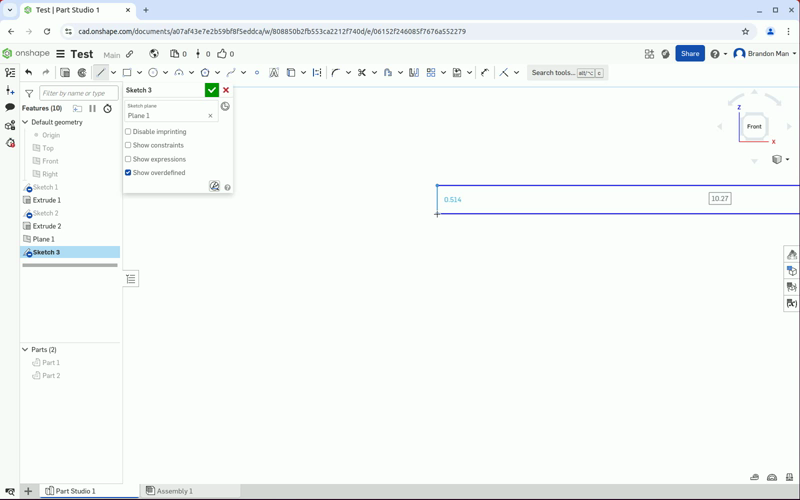
key_up(shift)
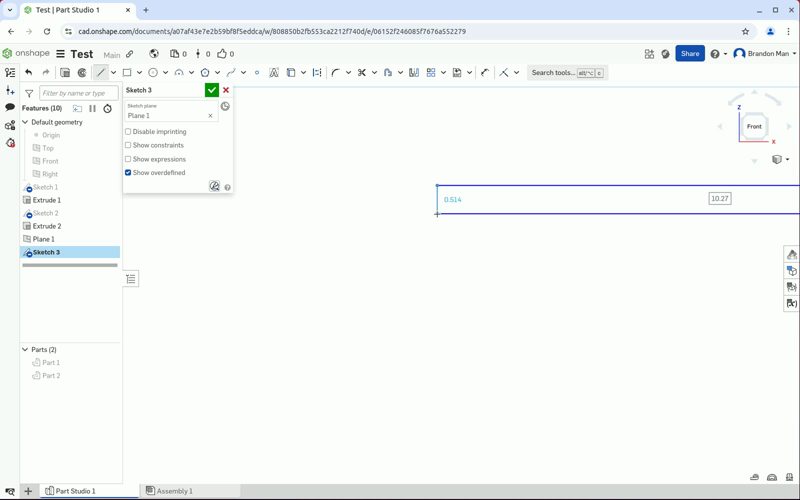
click(437, 213)
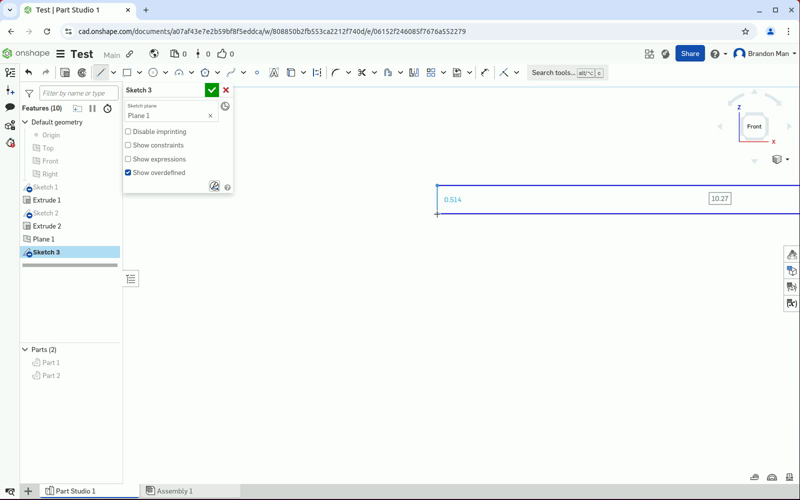
scroll(-6)
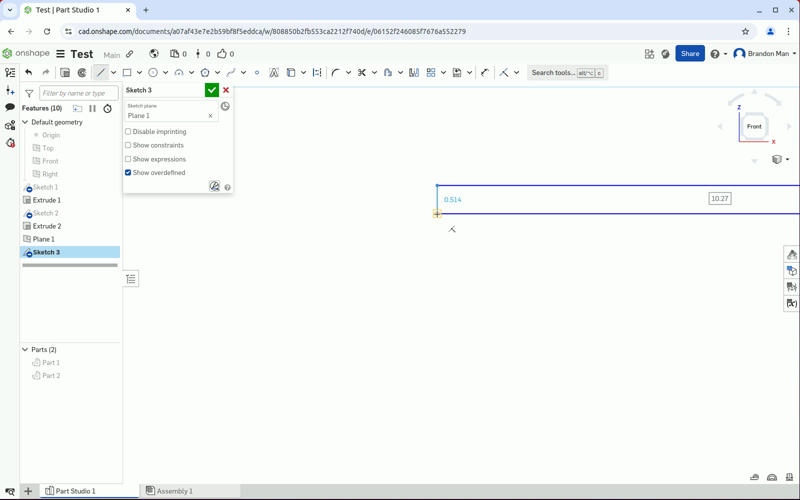
scroll(-6)
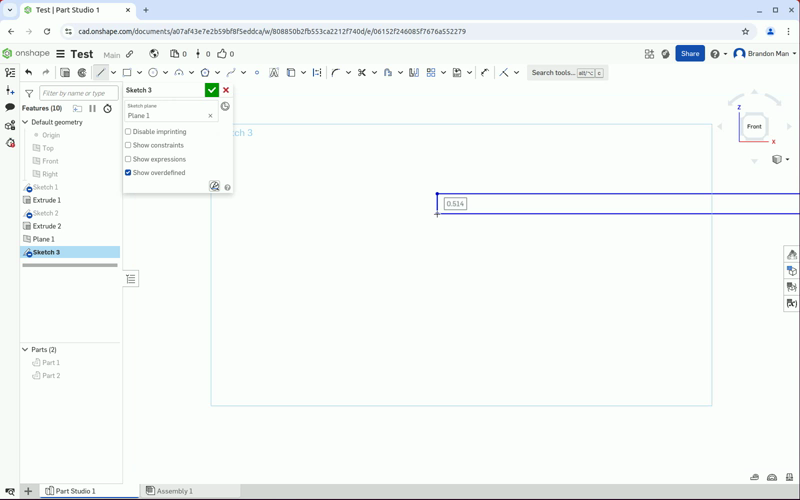
scroll(-6)
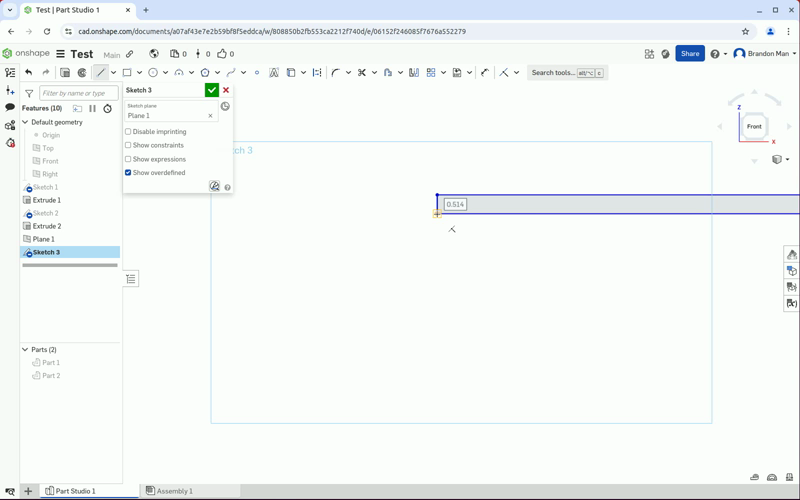
scroll(-6)
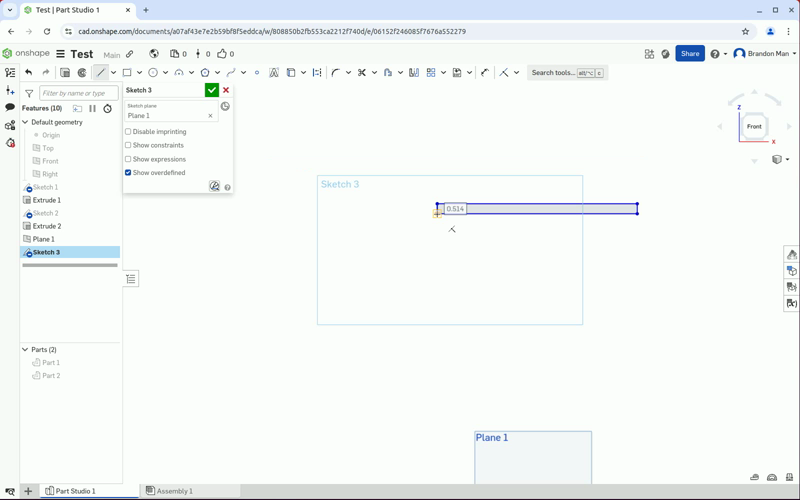
scroll(-6)
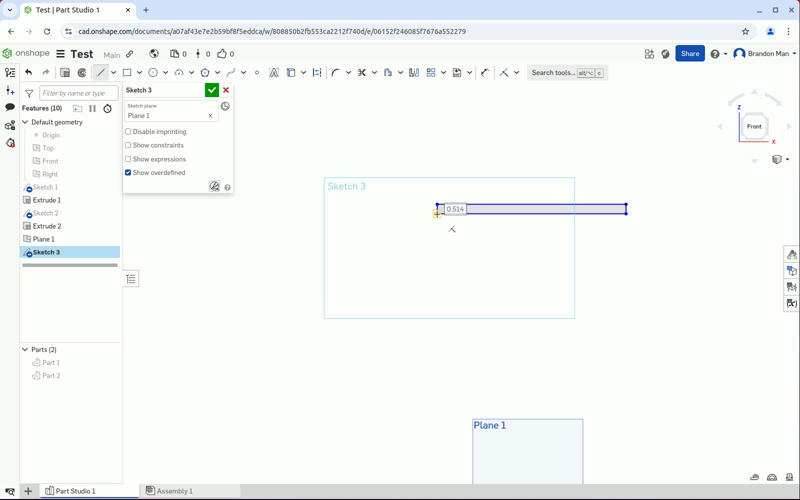
scroll(-6)
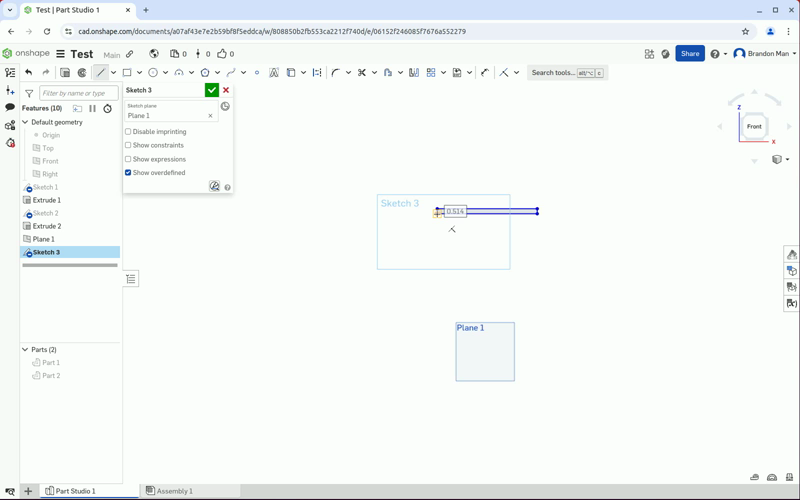
scroll(-6)
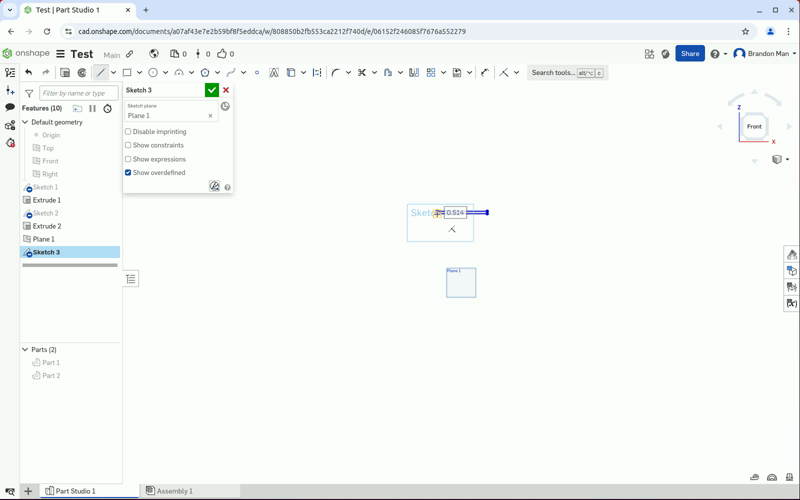
key(esc)
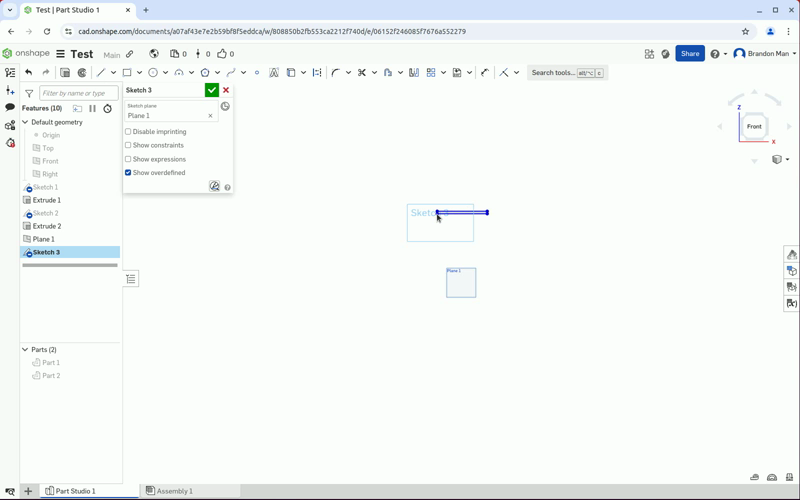
mouse_move(478, 213)
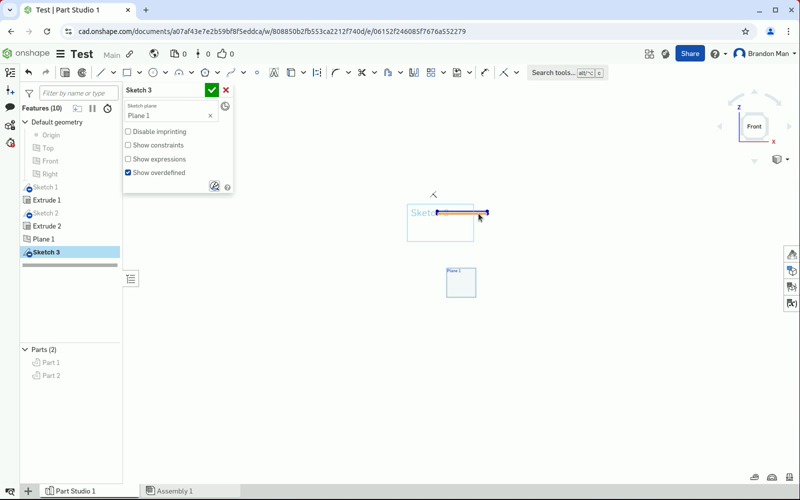
scroll(6)
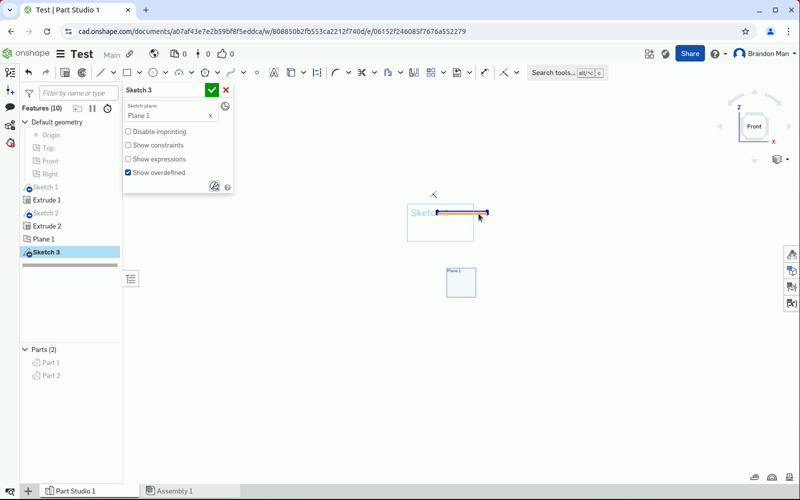
scroll(6)
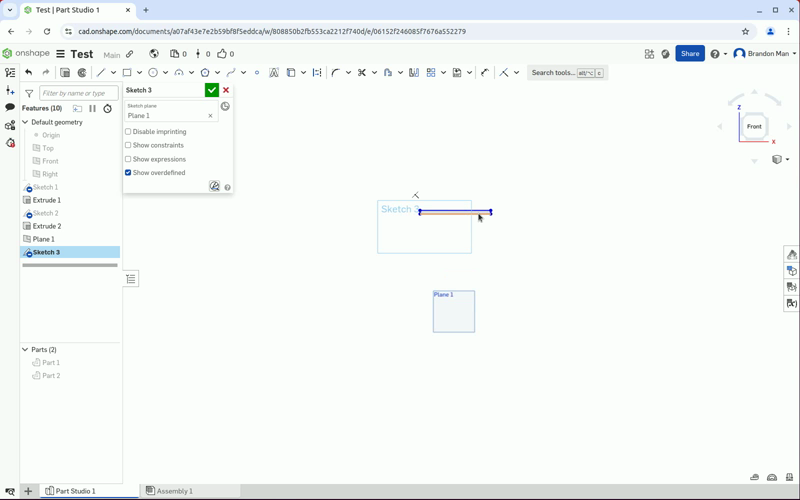
scroll(6)
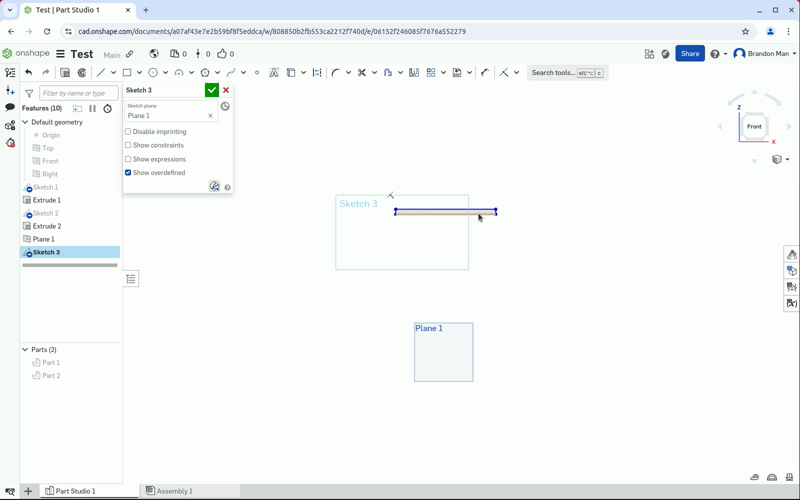
scroll(6)
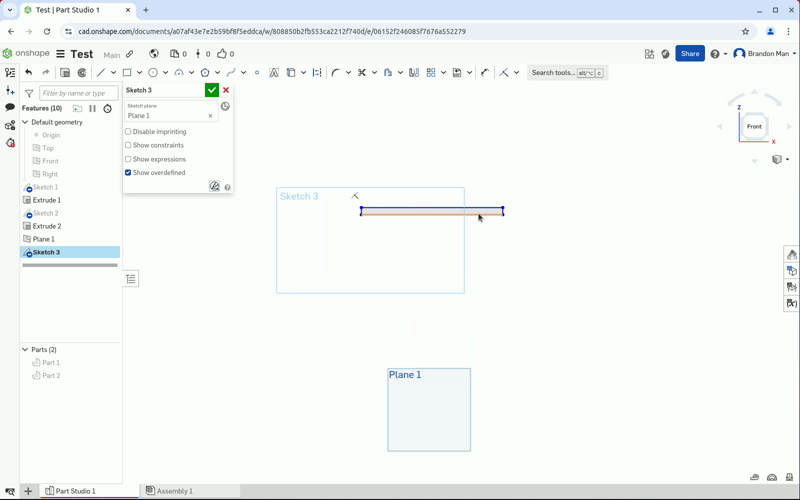
scroll(6)
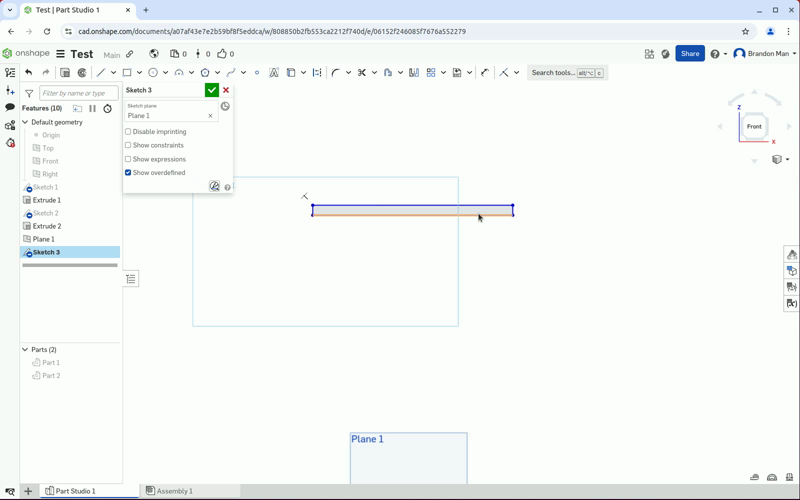
scroll(6)
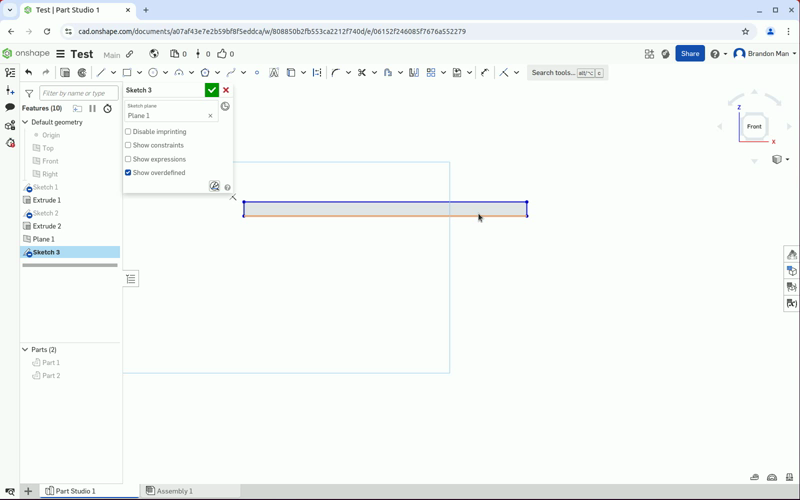
scroll(6)
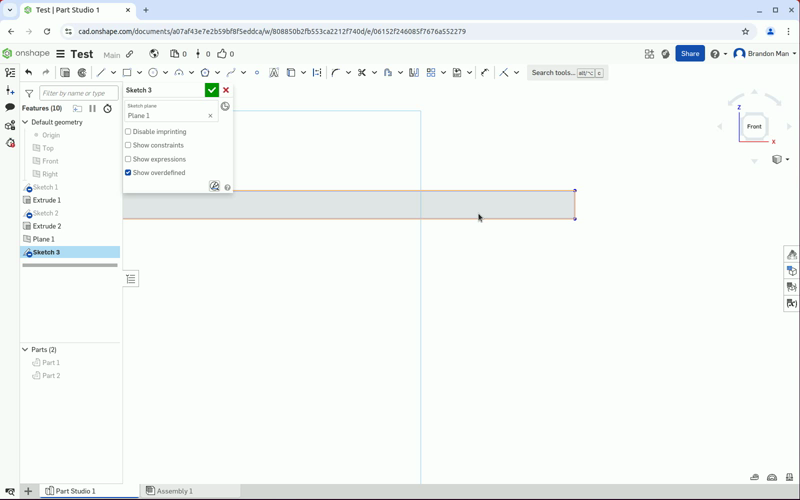
click(478, 213)
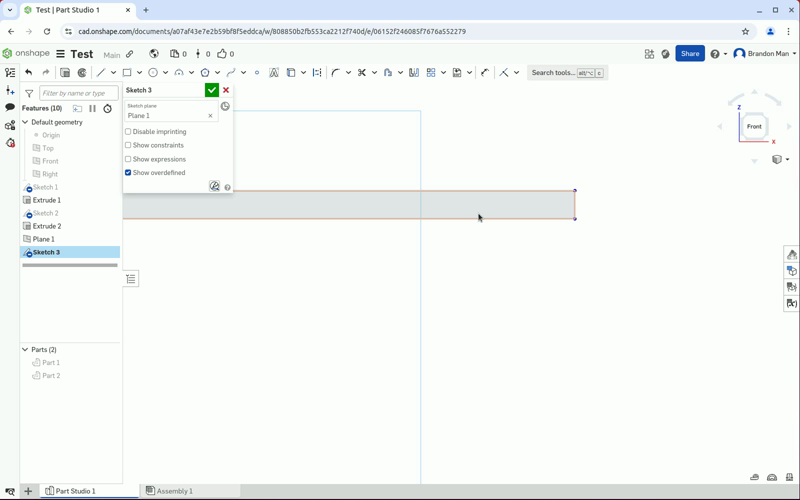
scroll(-6)
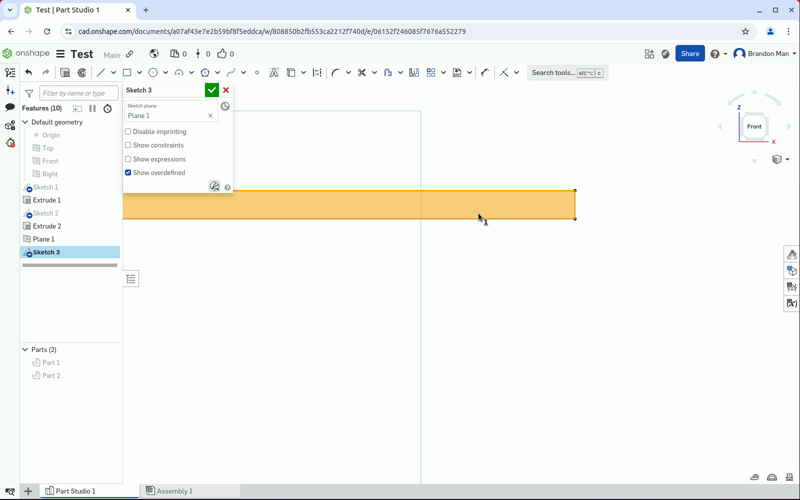
scroll(-6)
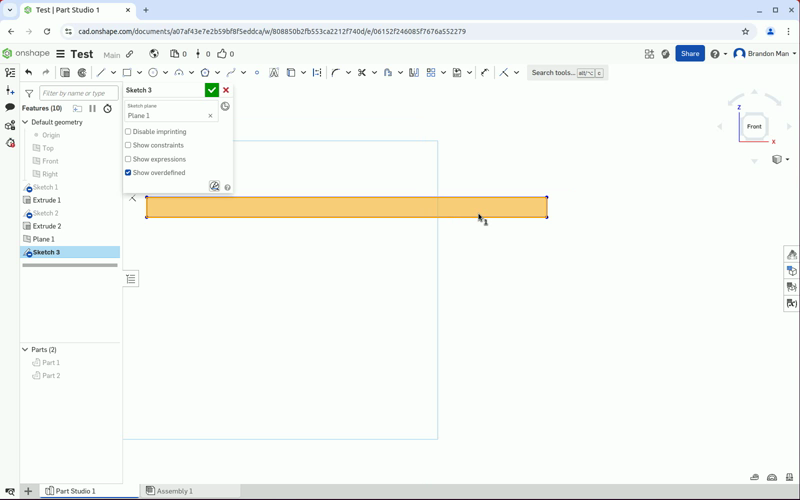
scroll(-6)
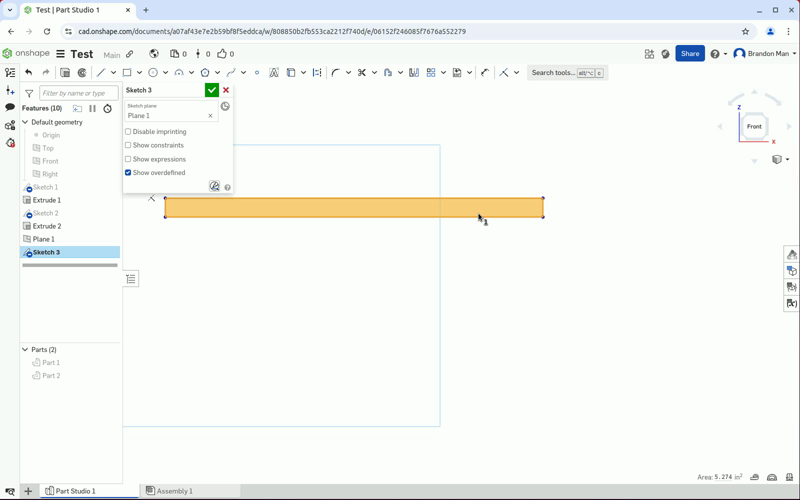
scroll(-6)
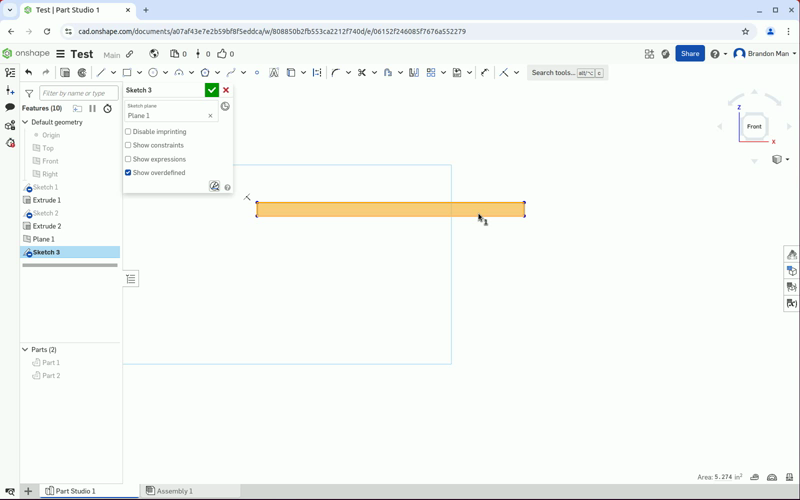
scroll(-6)
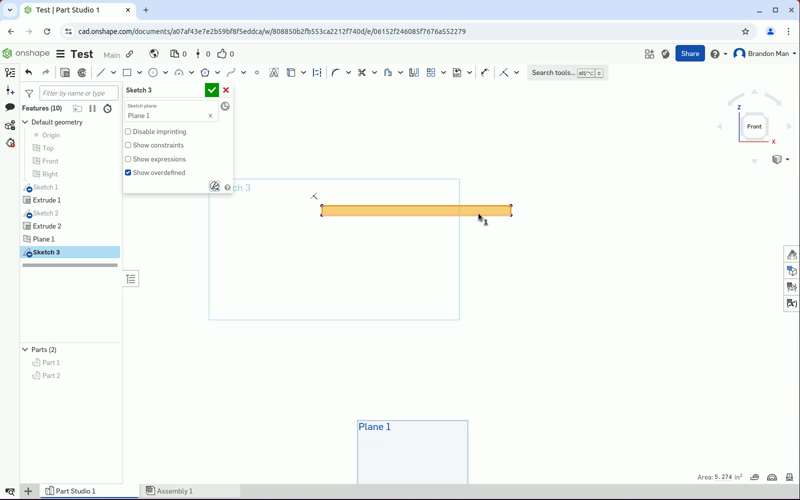
scroll(-6)
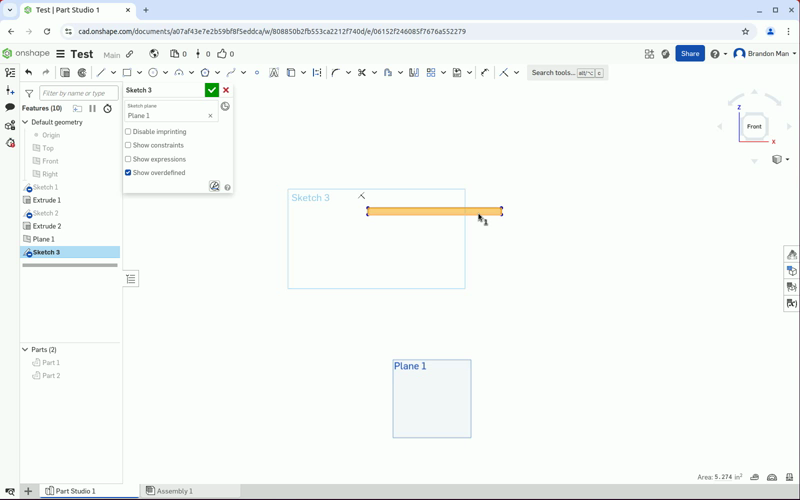
scroll(-6)
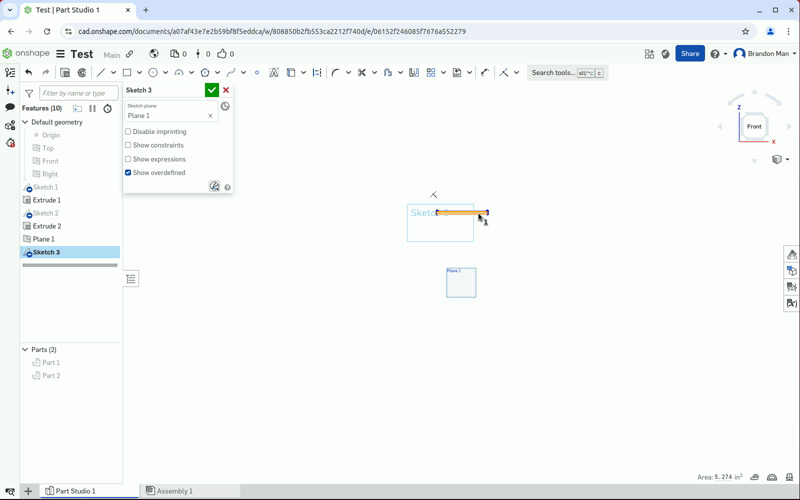
mouse_move(73, 352)
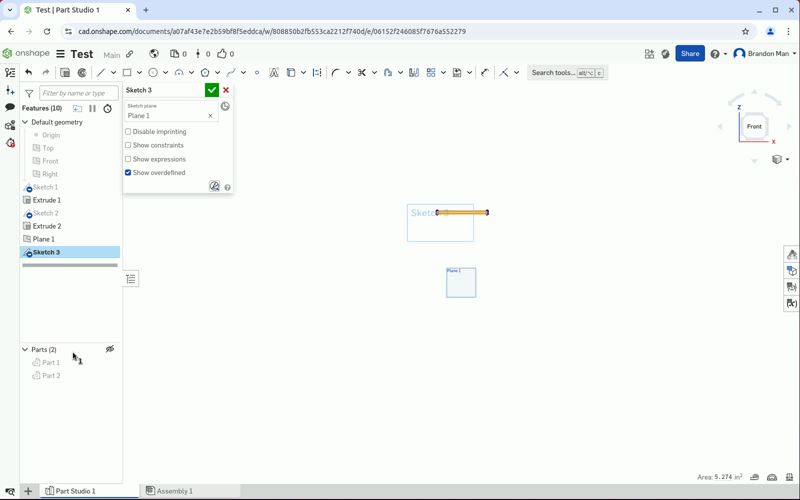
key(shift+y)
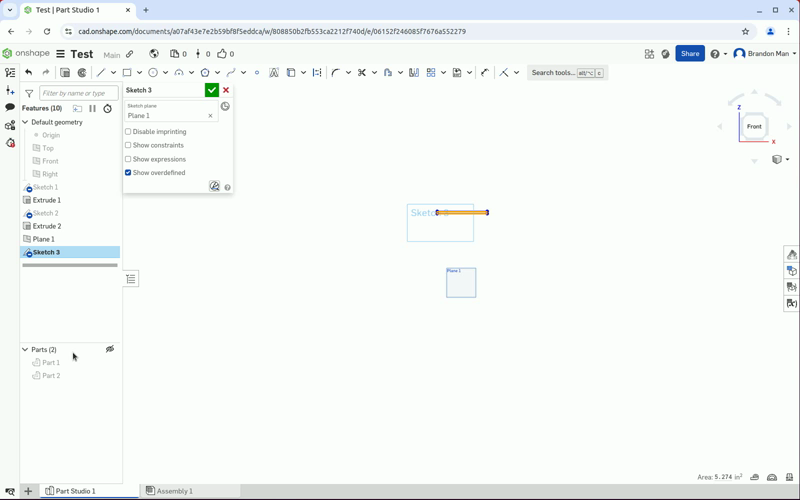
key(shift+e)
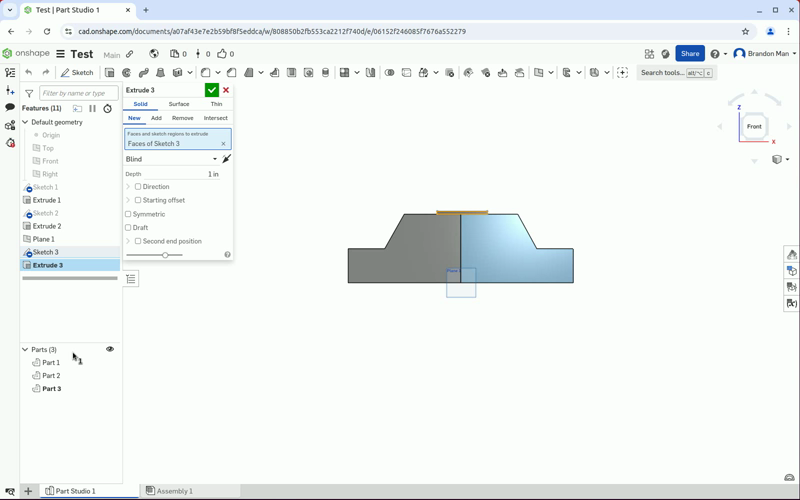
mouse_move(143, 106)
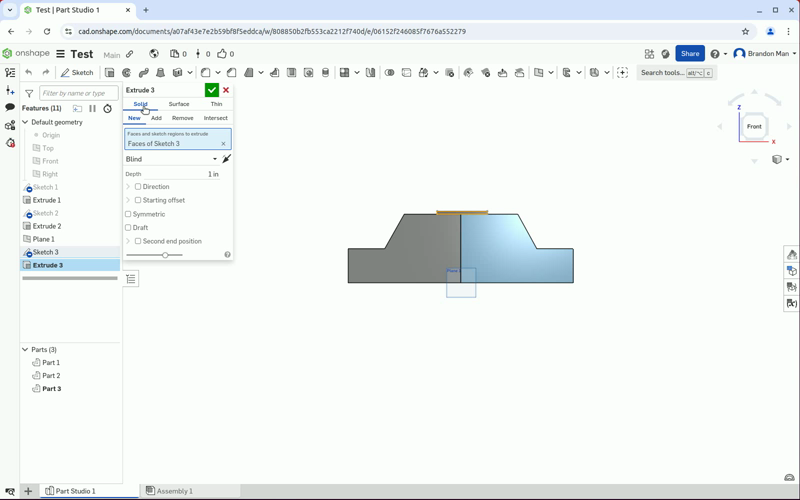
click(143, 106)
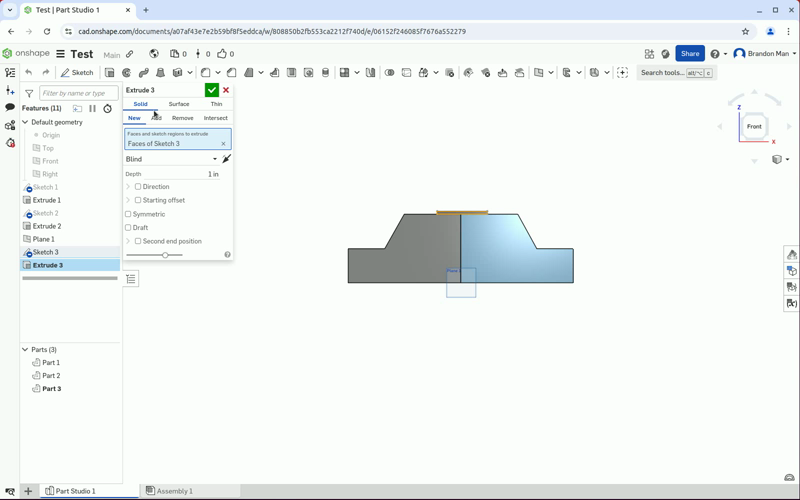
mouse_move(186, 120)
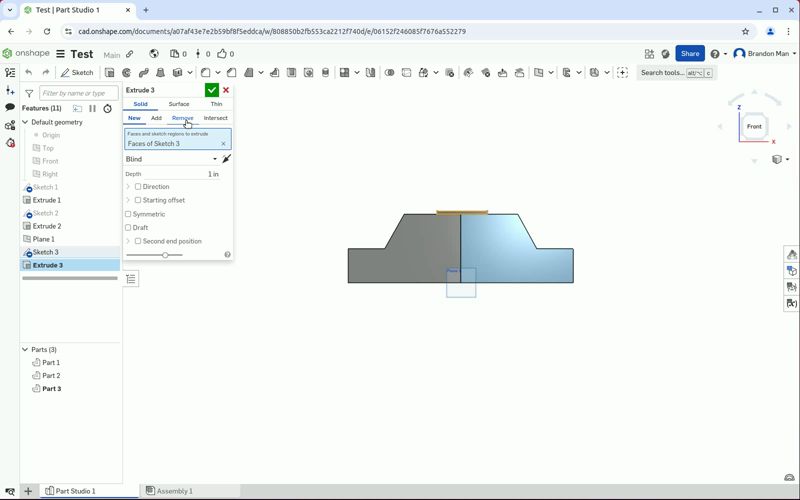
click(186, 120)
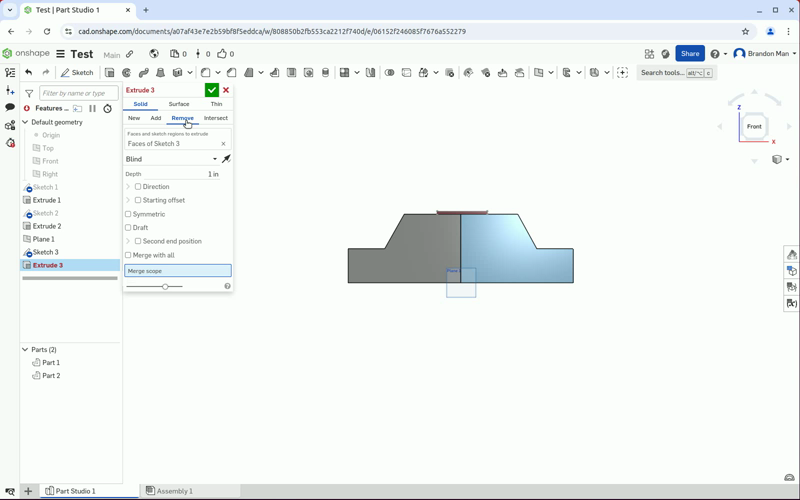
key(tab, 4)
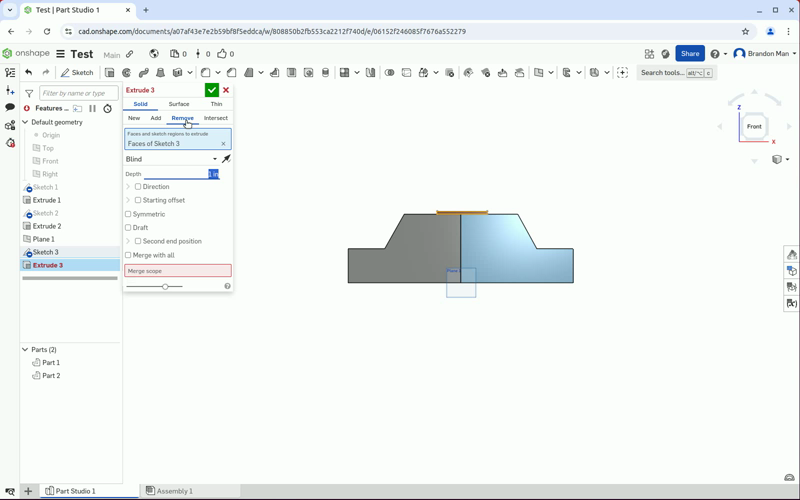
text(5.777)
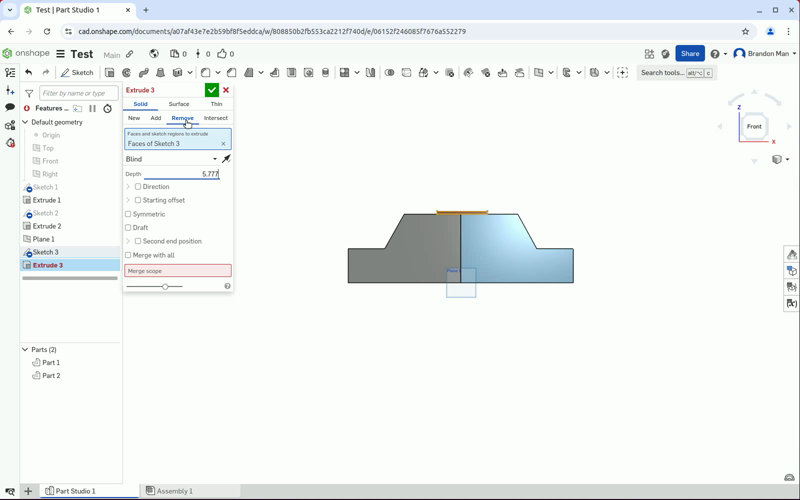
key(tab, 6)
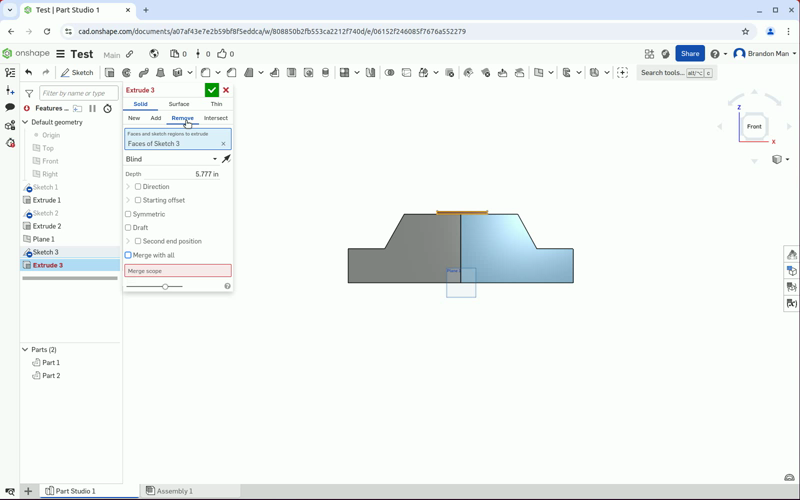
key(space)
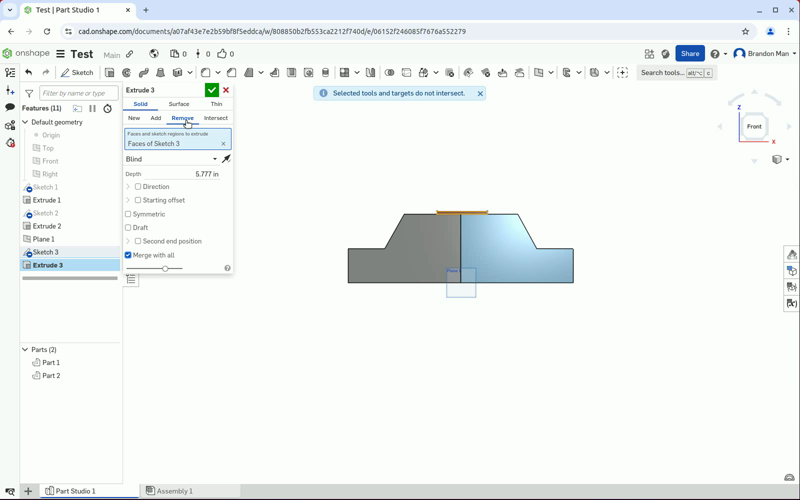
key(enter)
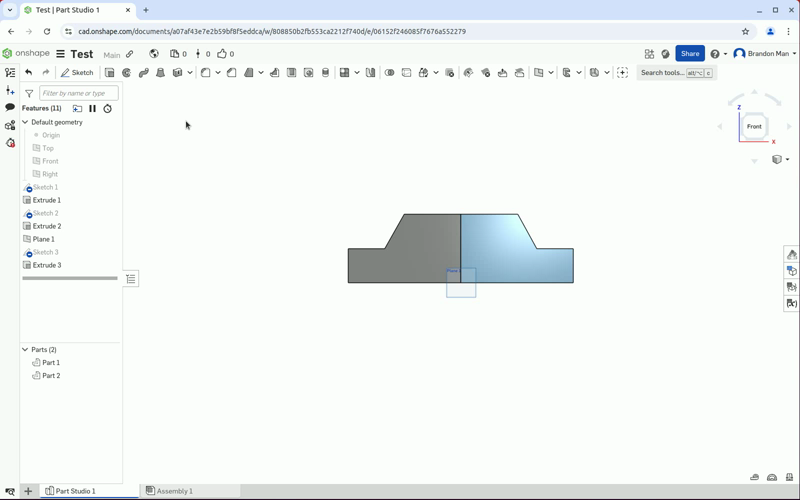
key(shift+h)
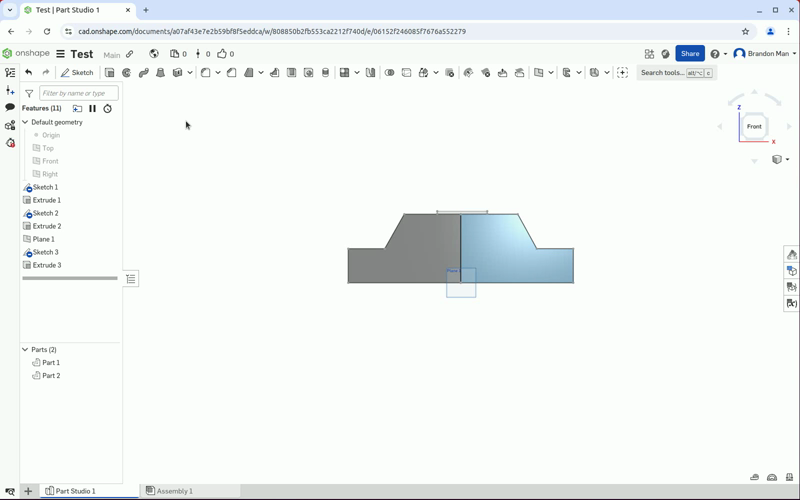
key(shift+h)
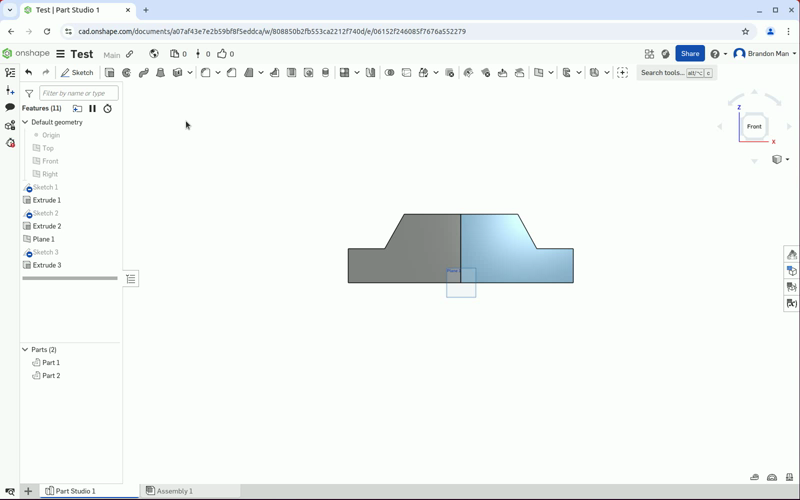
mouse_move(73, 189)
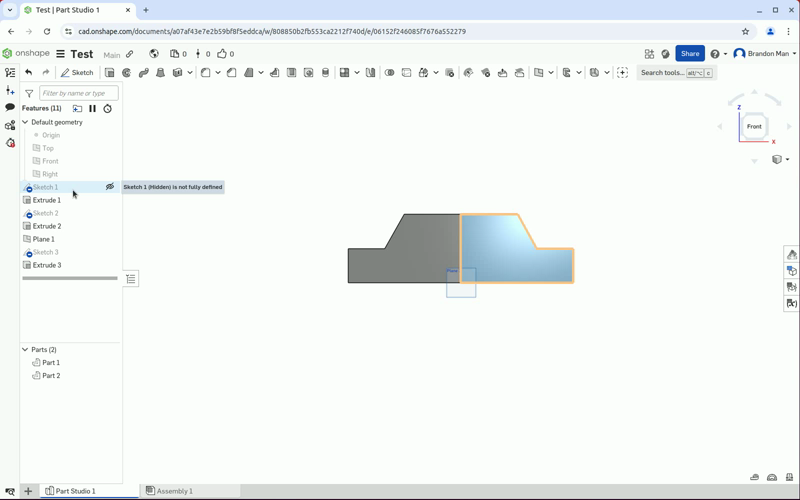
click(73, 189)
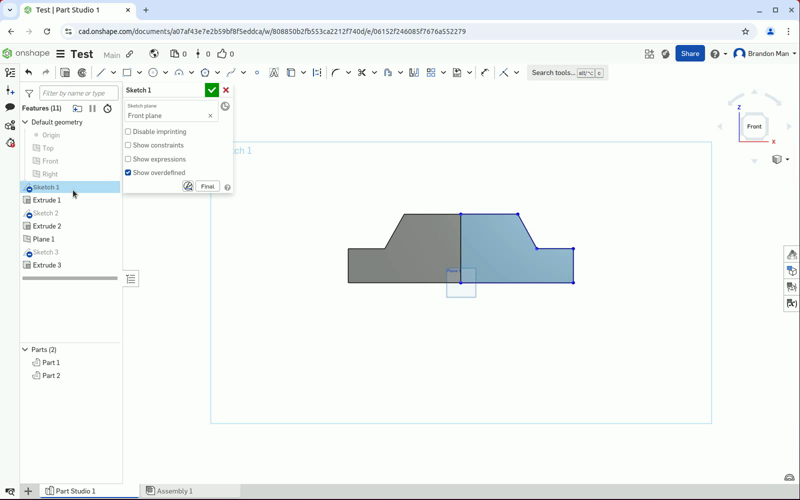
mouse_move(229, 92)
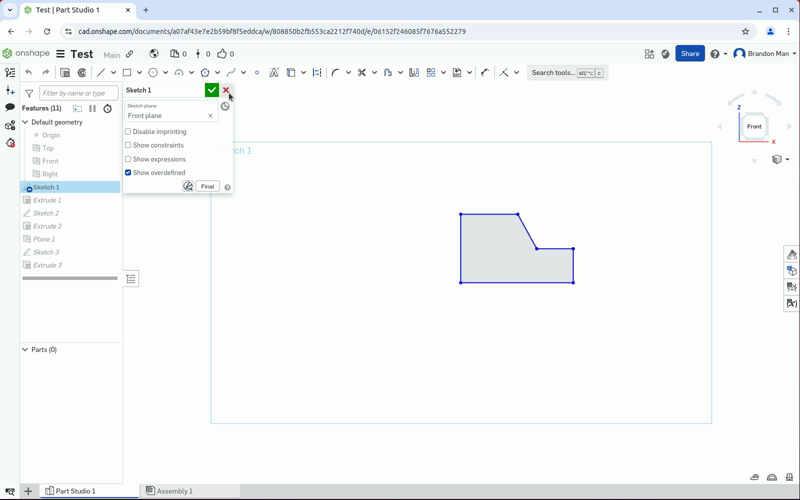
click(229, 92)
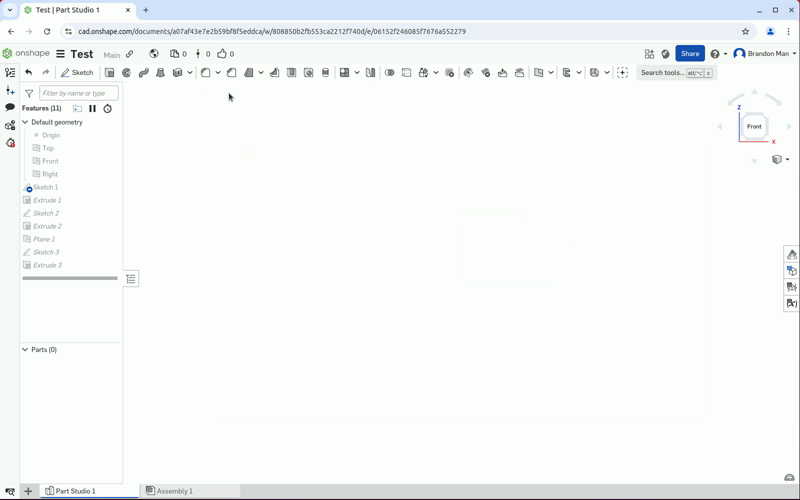
key(shift+s)
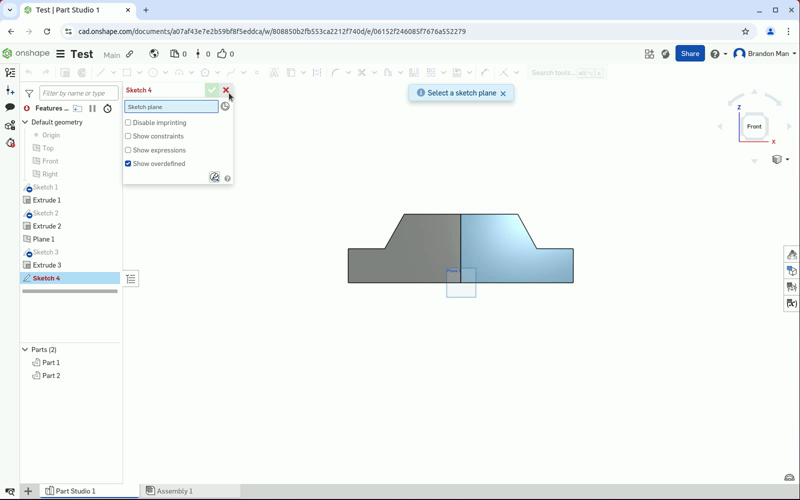
mouse_move(73, 241)
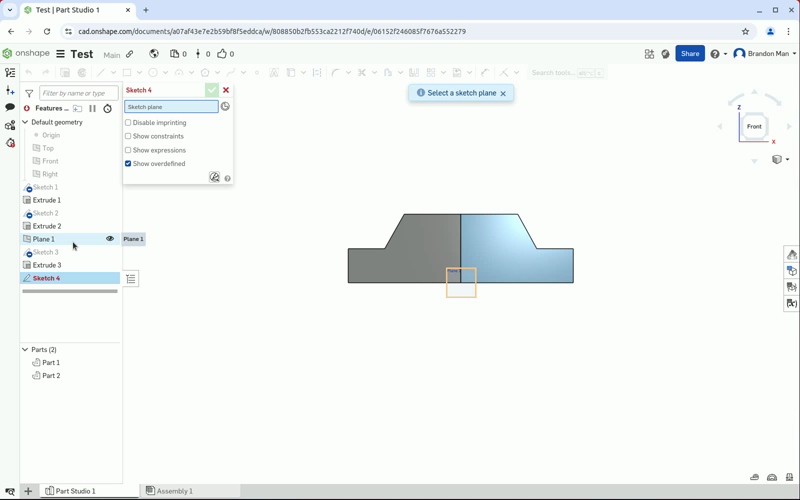
click(73, 241)
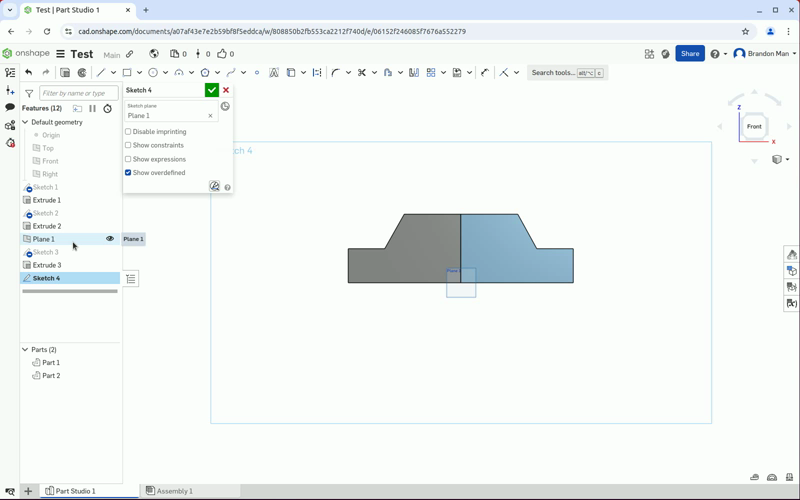
mouse_move(73, 352)
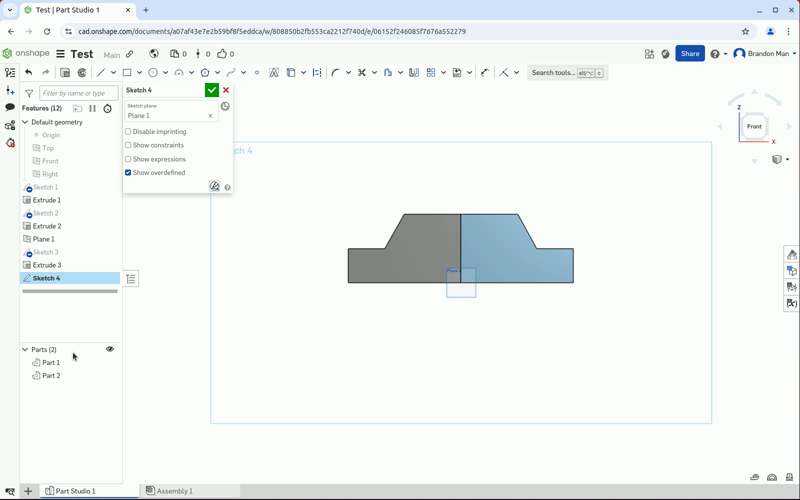
key(y)
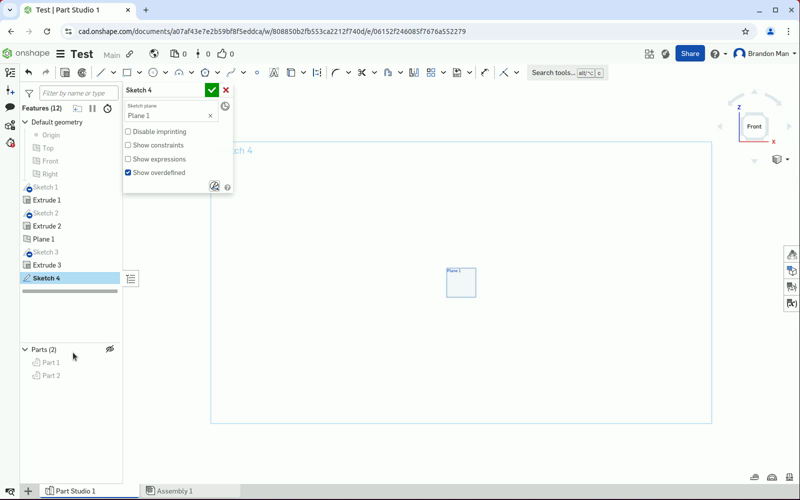
key(l)
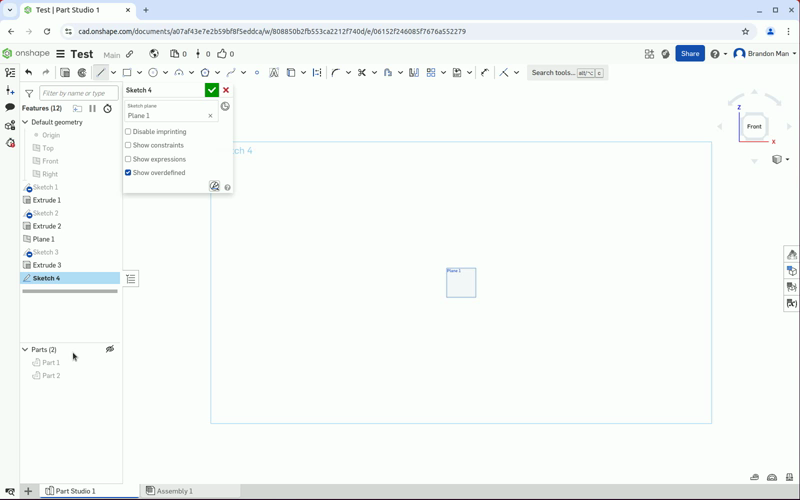
key_down(shift)
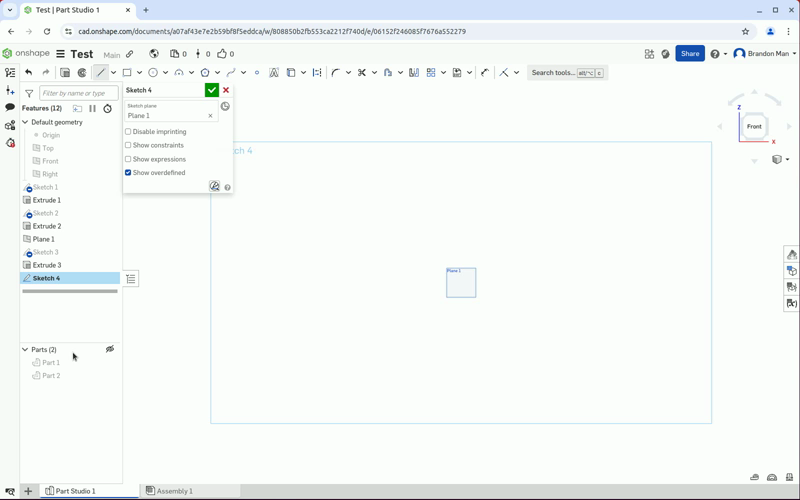
mouse_move(437, 261)
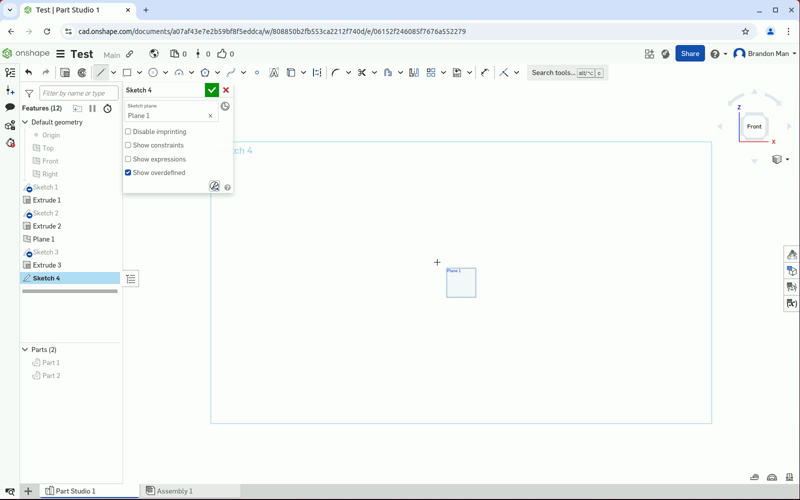
click(437, 261)
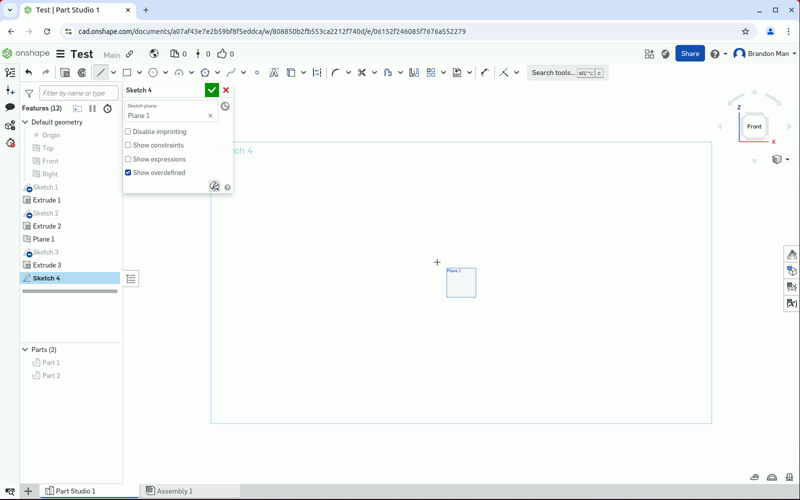
key_up(shift)
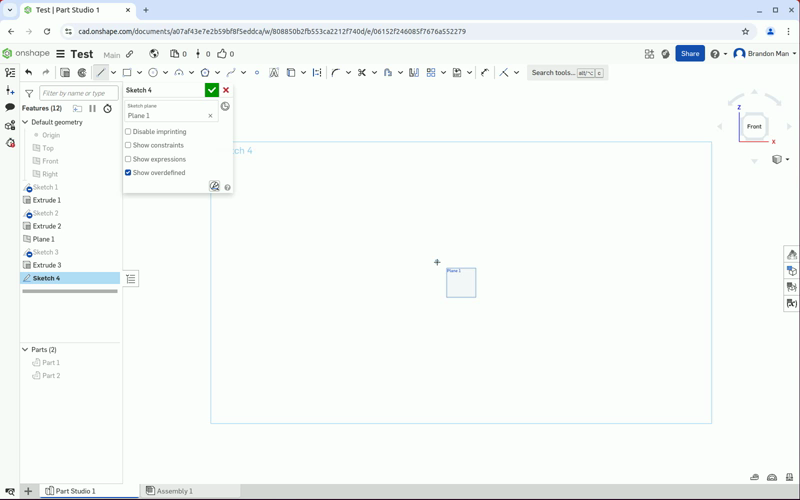
key_down(shift)
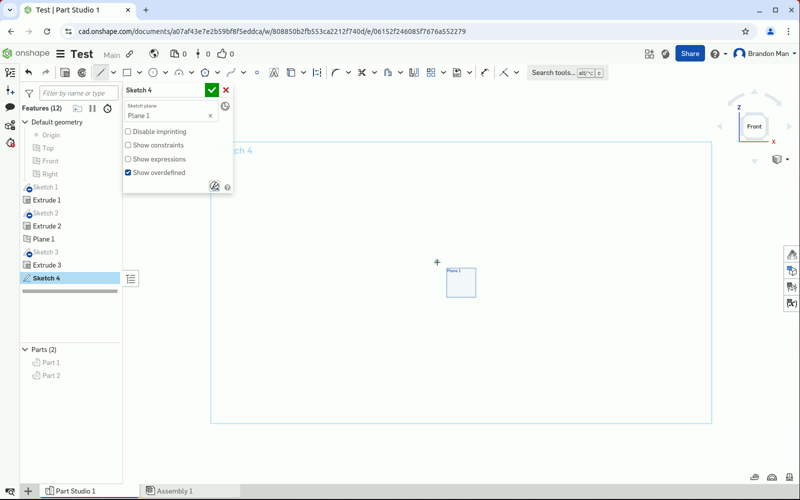
mouse_move(467, 261)
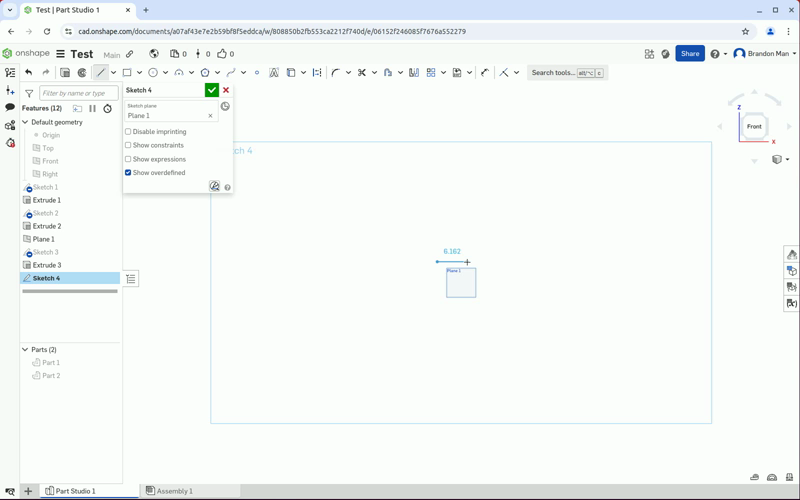
mouse_move(487, 261)
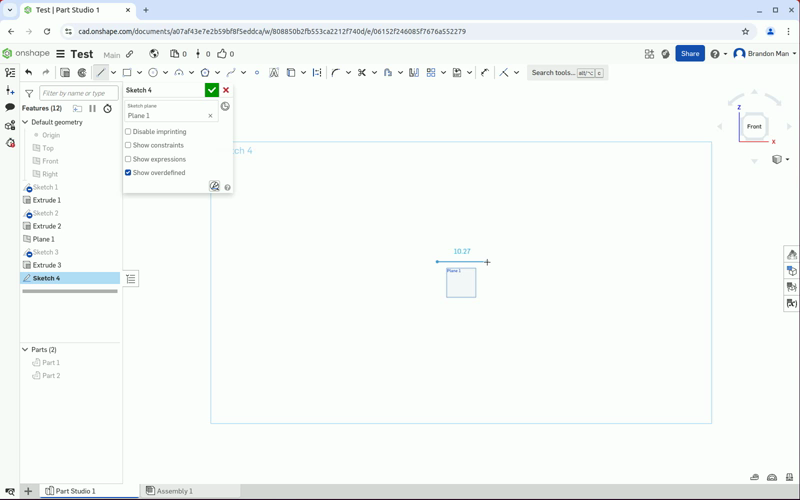
click(487, 261)
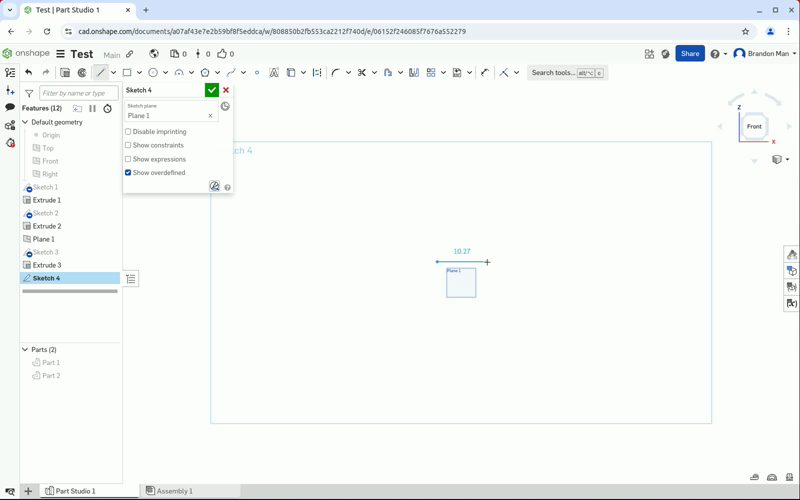
key_up(shift)
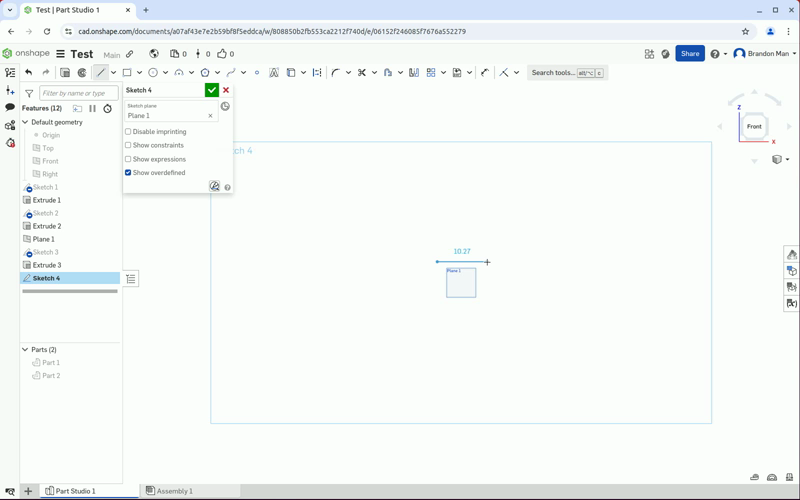
key_down(shift)
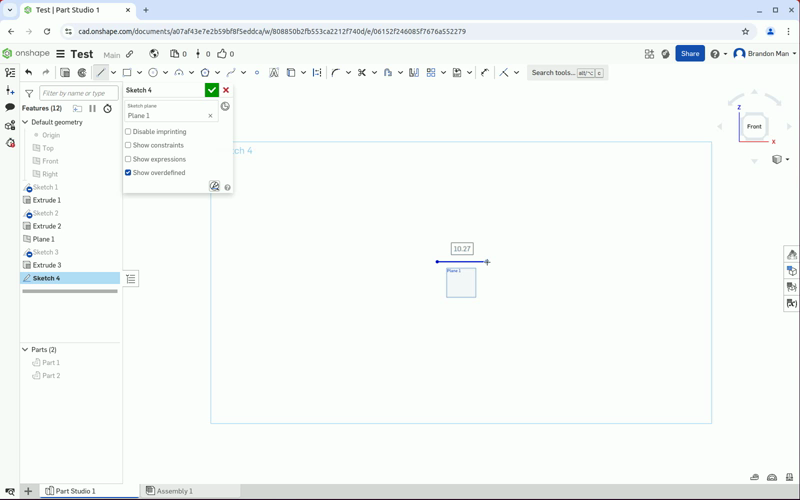
mouse_move(517, 261)
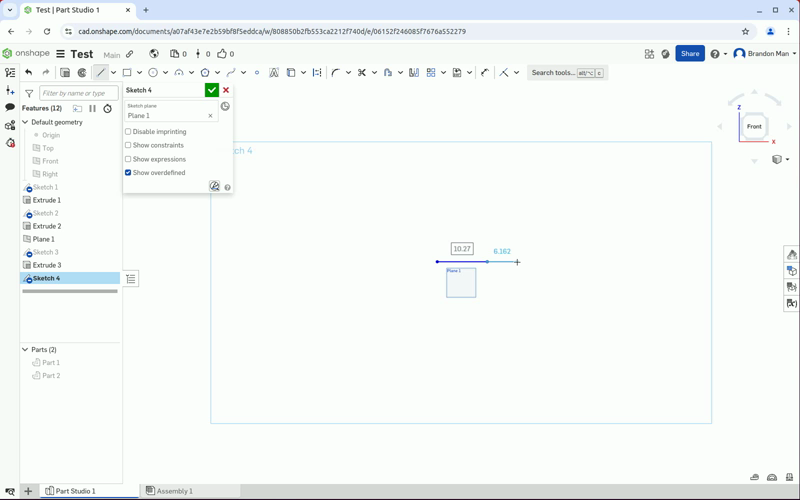
mouse_move(487, 213)
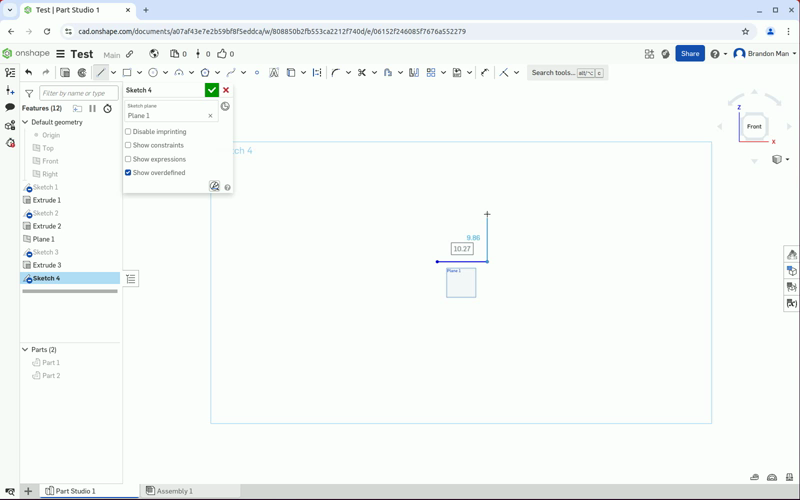
click(487, 213)
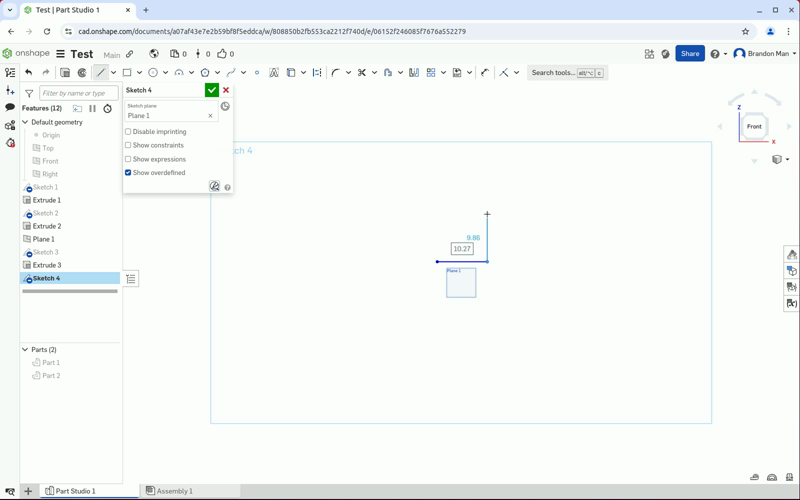
key_up(shift)
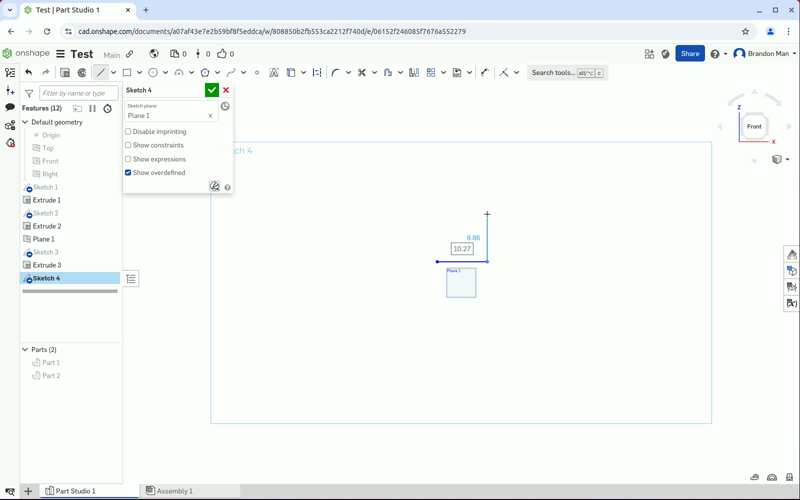
key_down(shift)
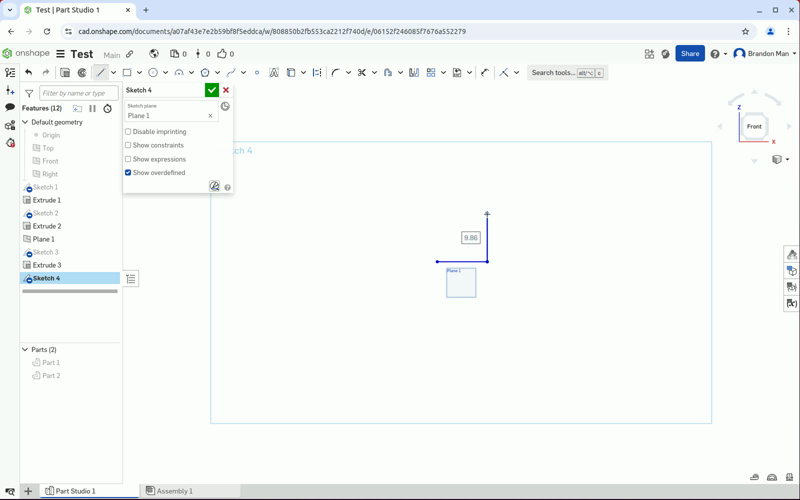
mouse_move(517, 213)
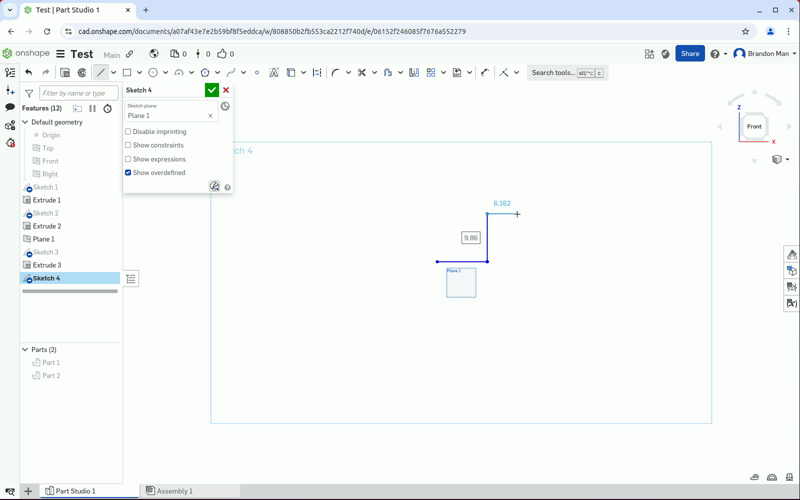
mouse_move(437, 213)
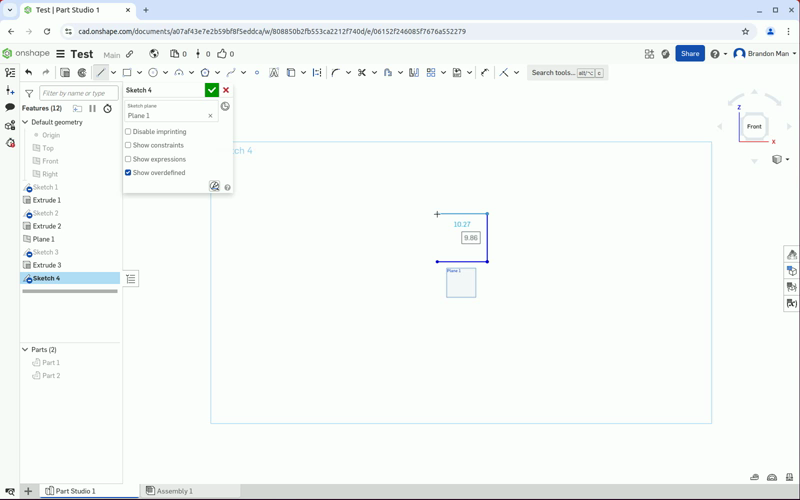
click(437, 213)
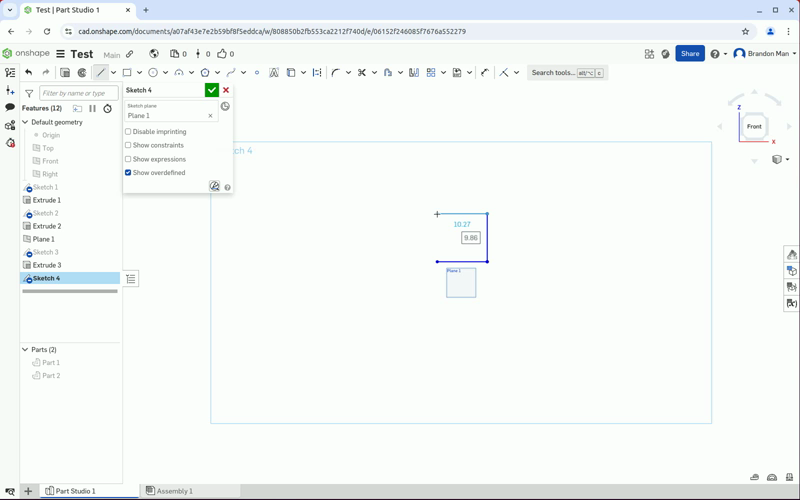
key_up(shift)
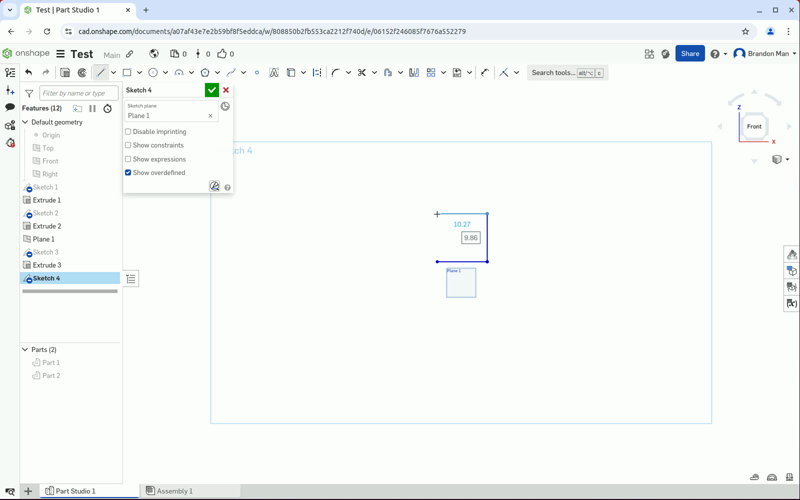
mouse_move(467, 213)
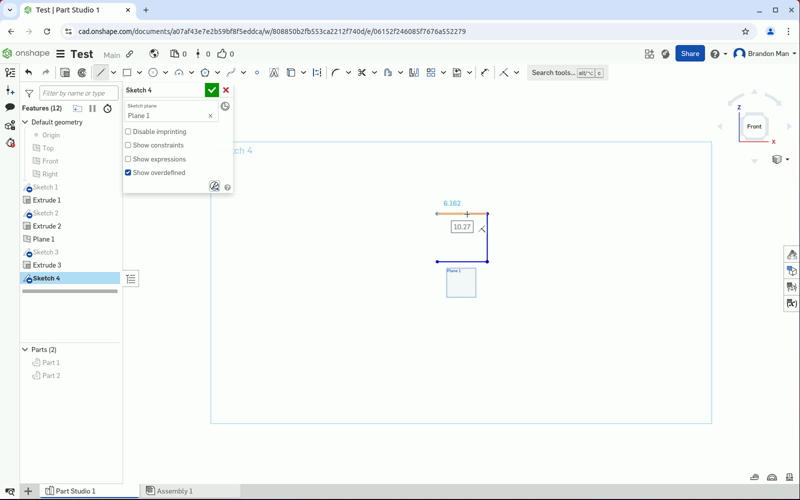
key_down(shift)
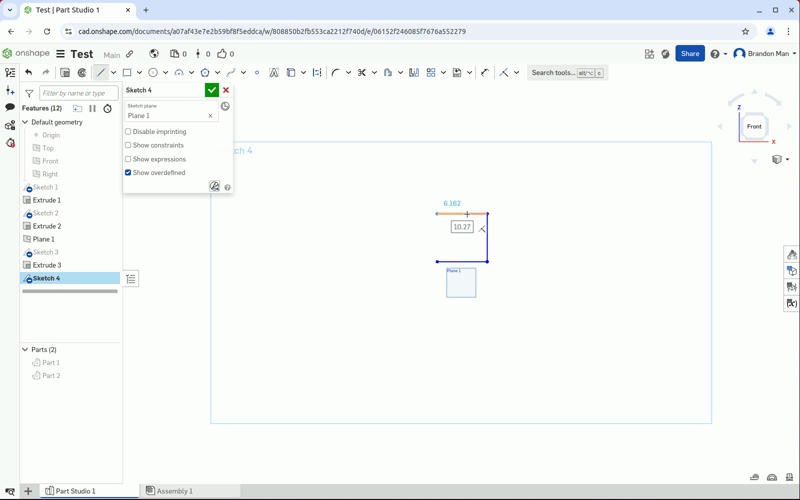
mouse_move(437, 261)
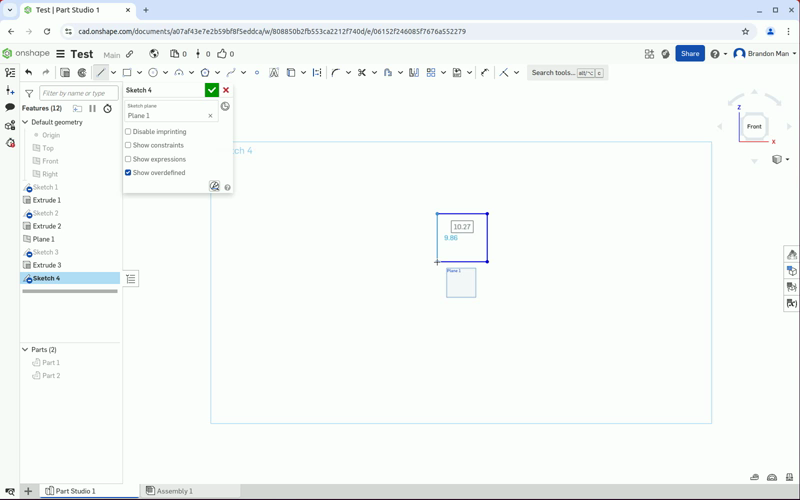
key_up(shift)
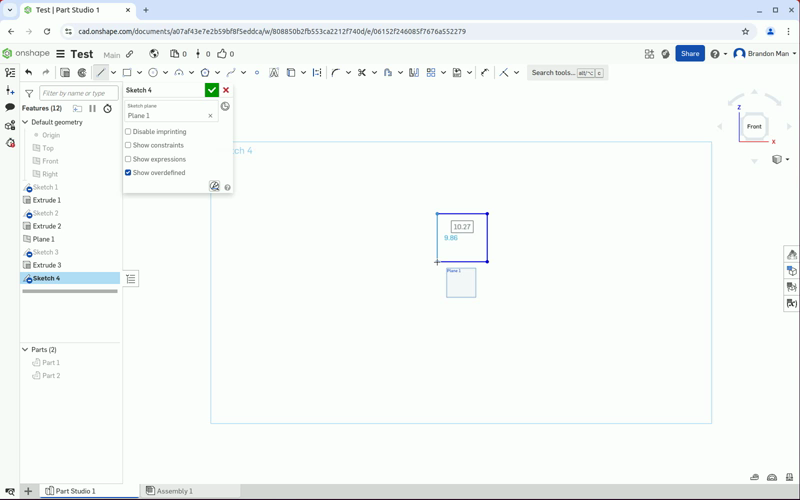
click(437, 261)
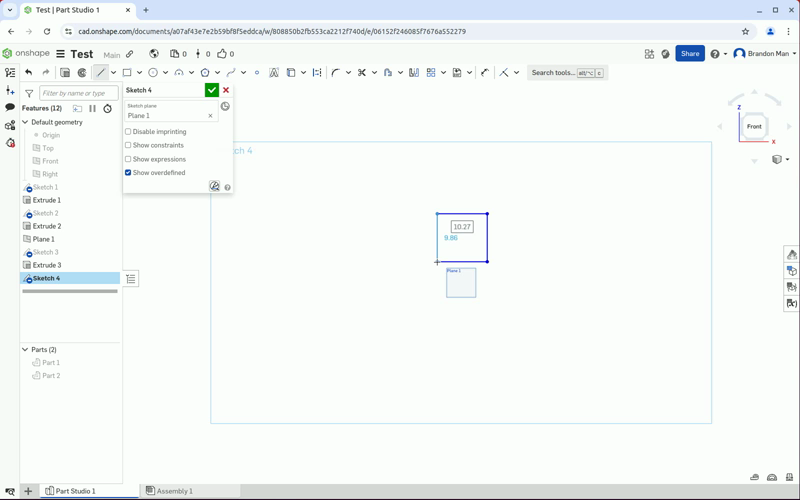
key(esc)
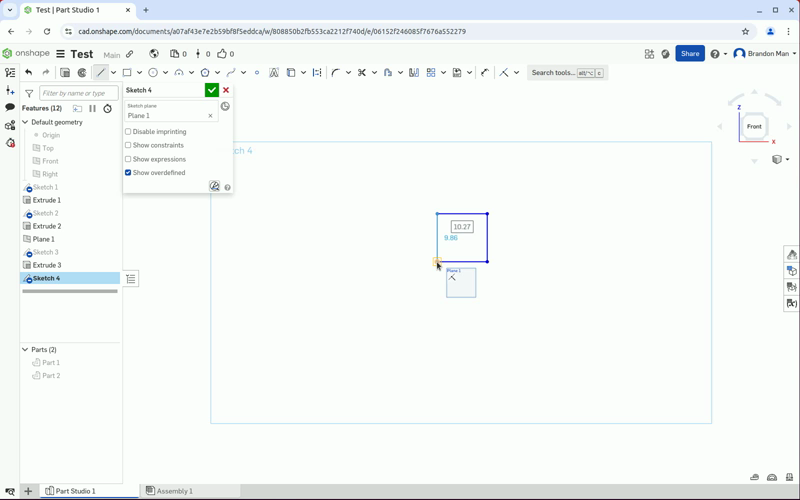
mouse_move(443, 223)
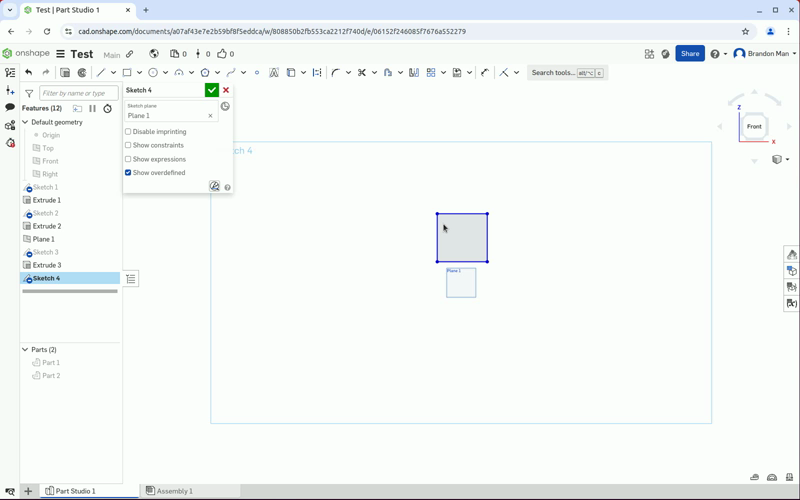
click(443, 223)
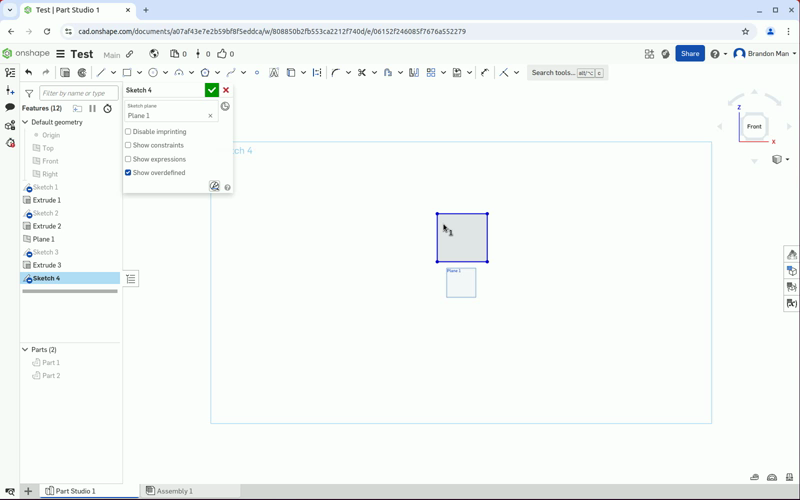
mouse_move(73, 352)
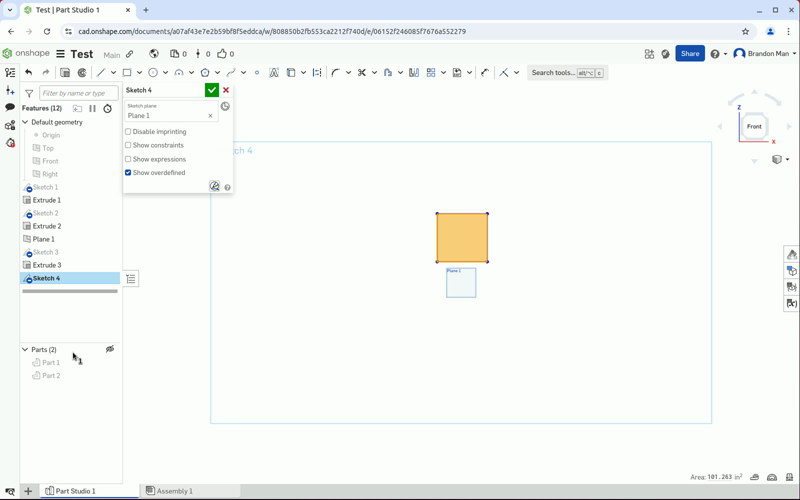
key(shift+y)
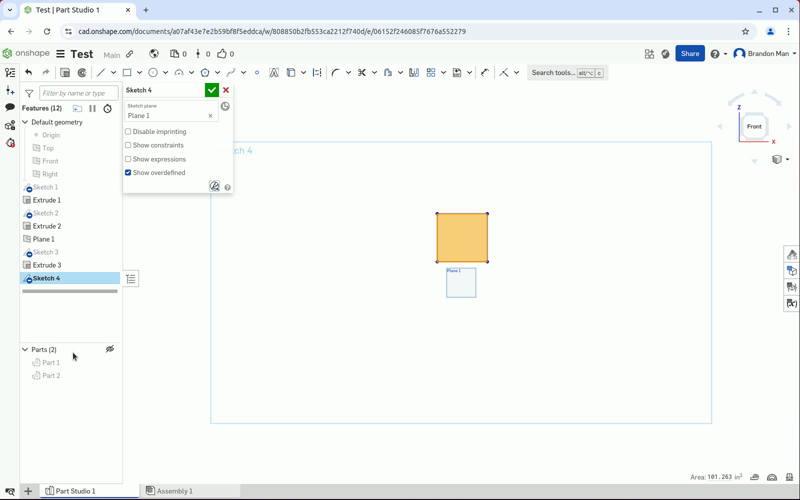
key(shift+e)
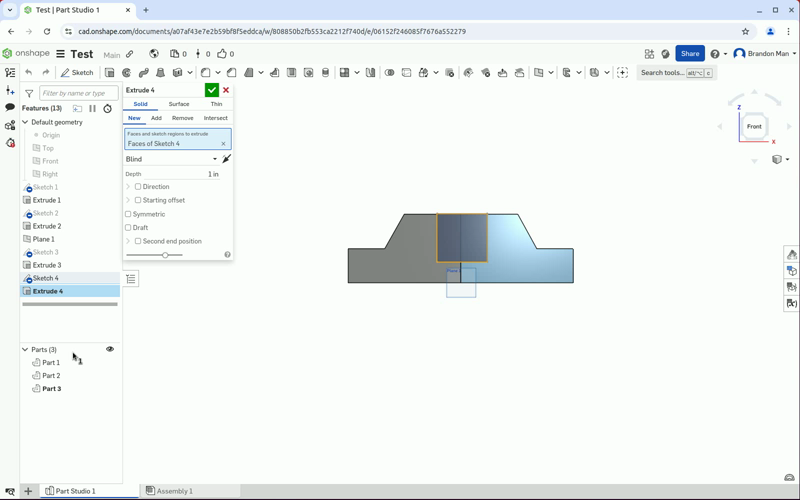
mouse_move(143, 106)
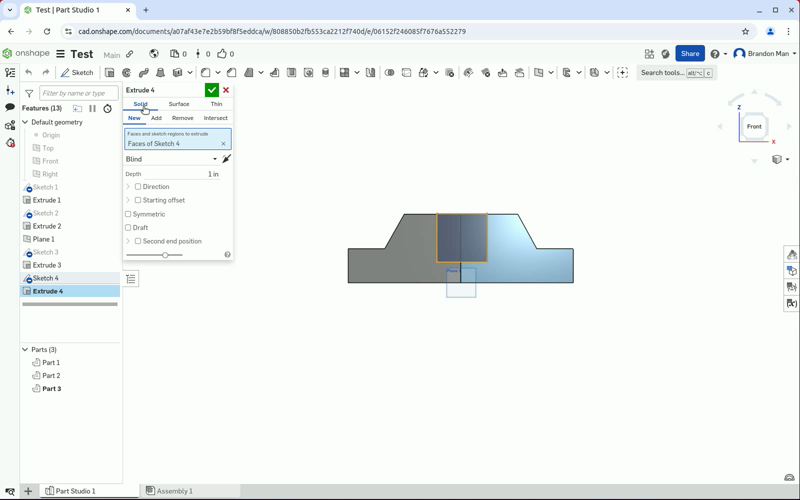
click(143, 106)
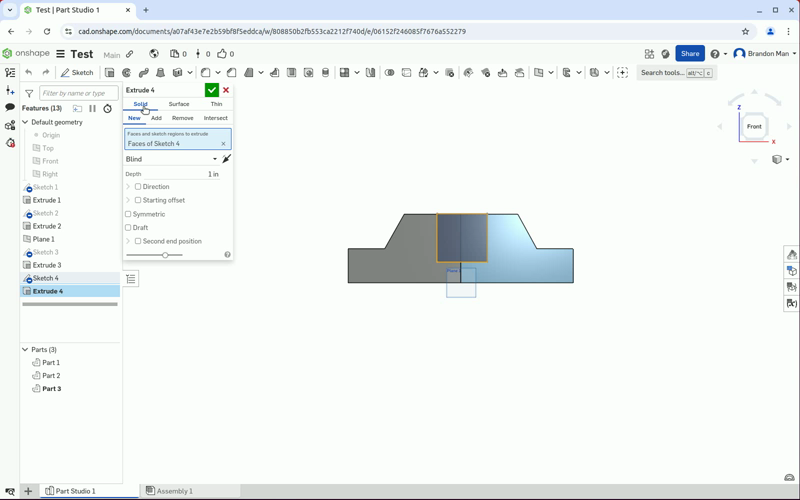
mouse_move(186, 120)
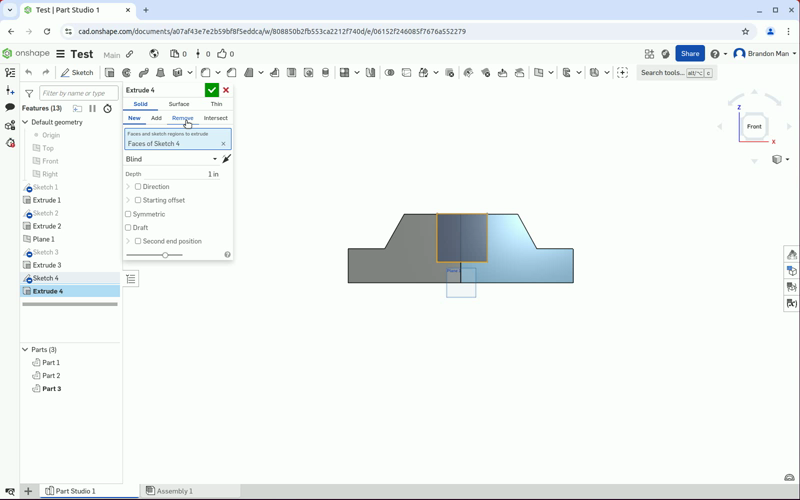
click(186, 120)
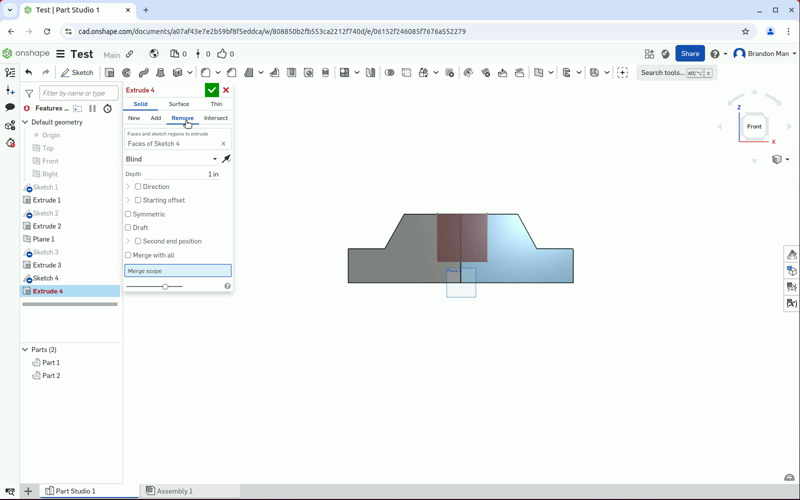
key(tab, 4)
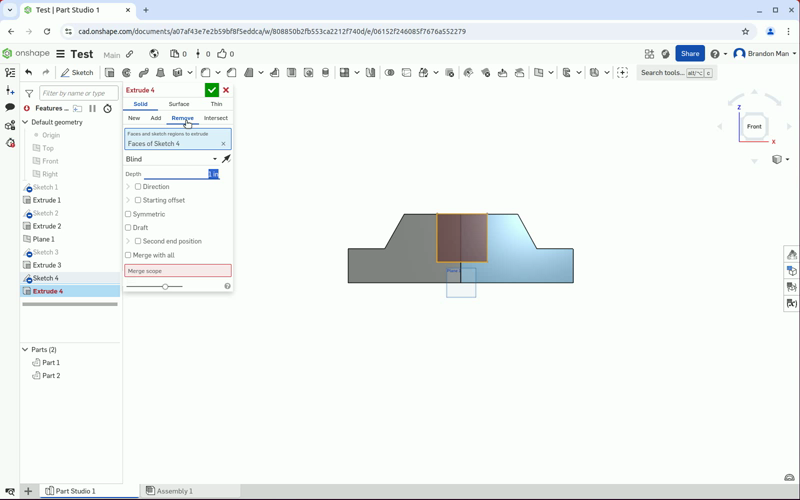
text(5.777)
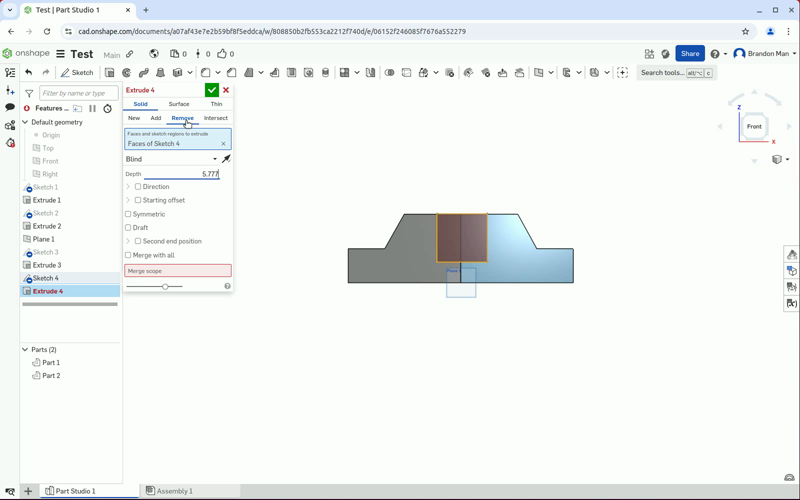
key(tab, 6)
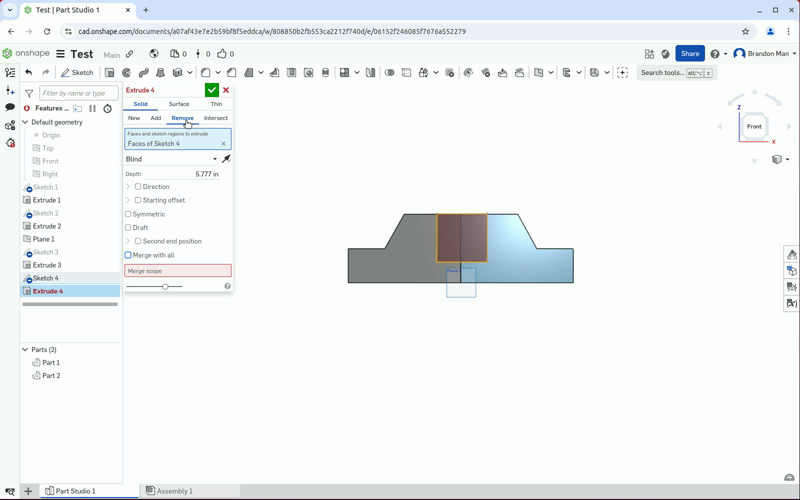
key(space)
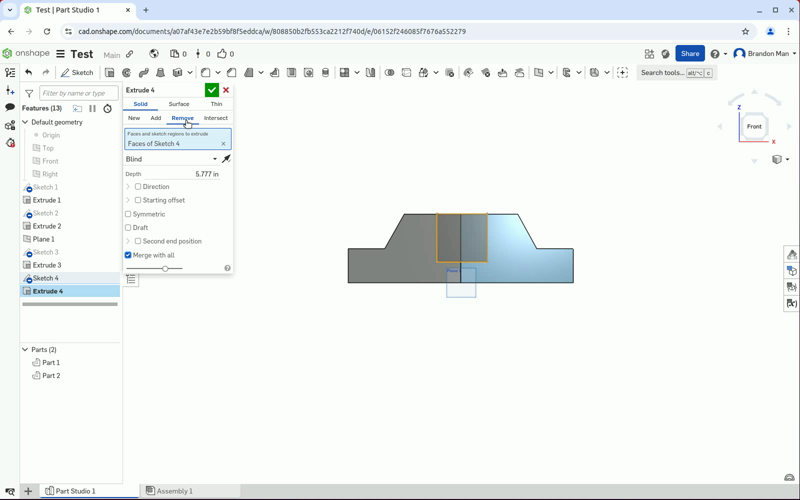
key(enter)
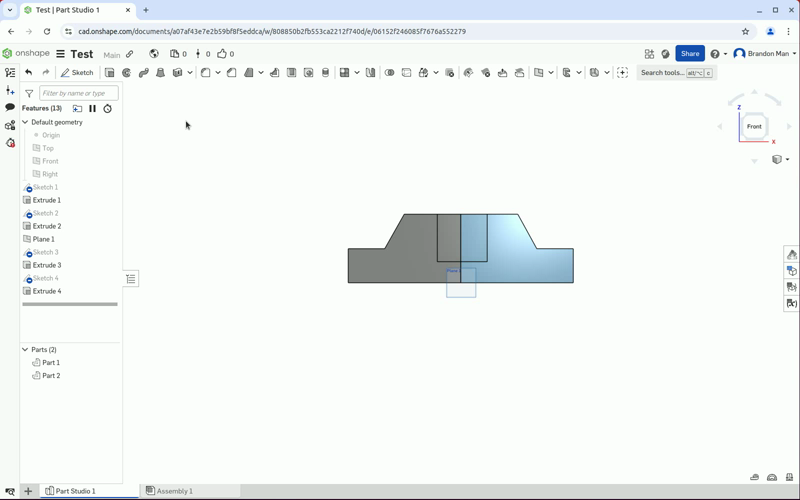
key(shift+h)
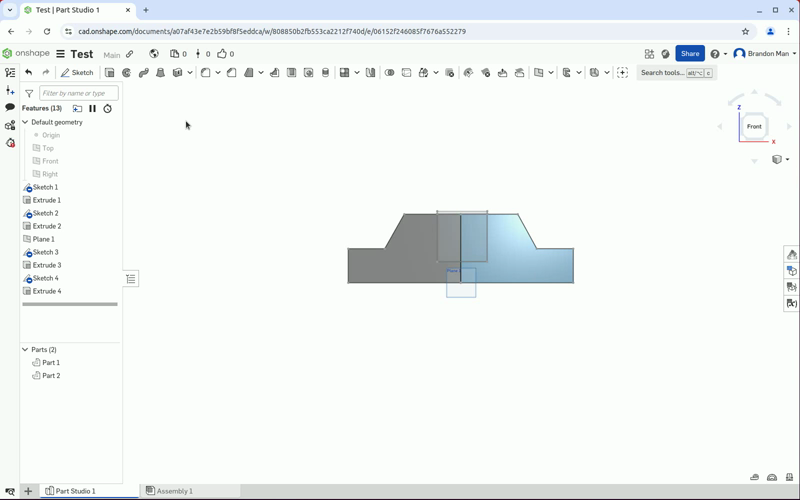
key(shift+h)
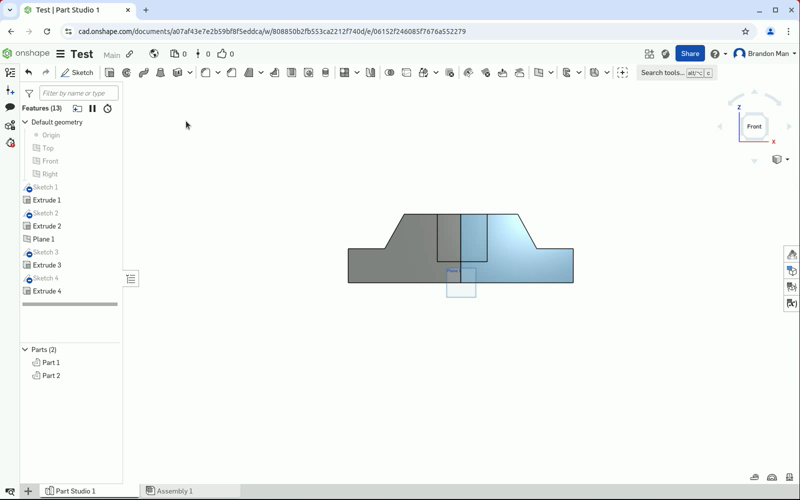
mouse_move(73, 189)
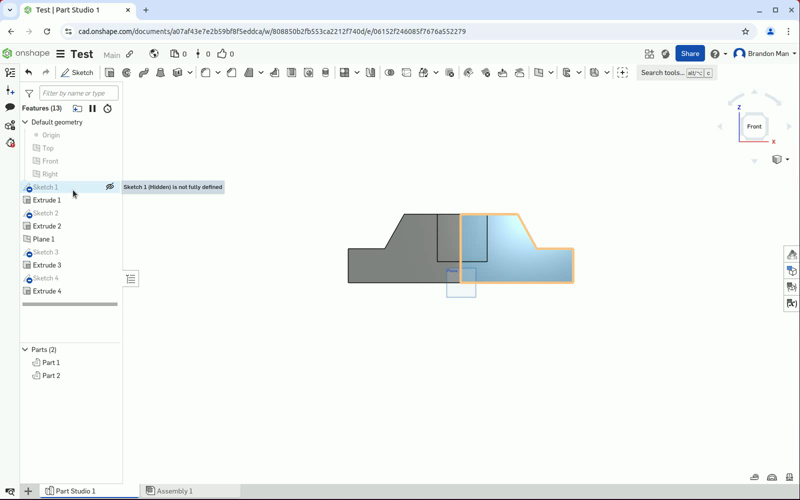
click(73, 189)
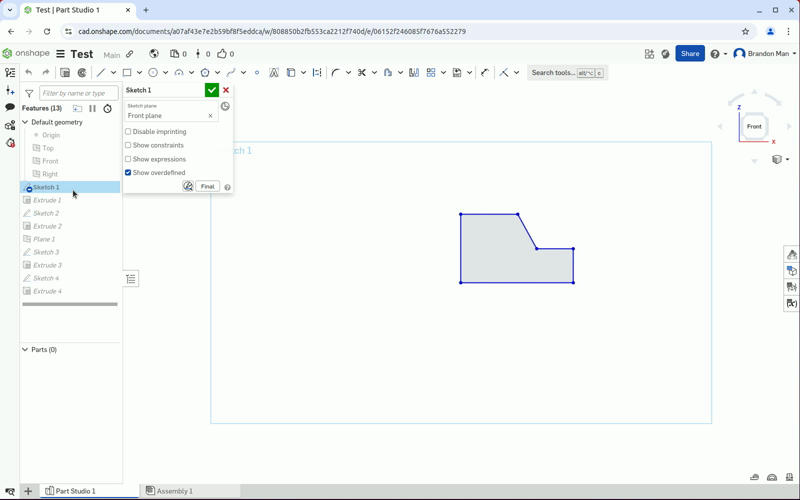
mouse_move(229, 92)
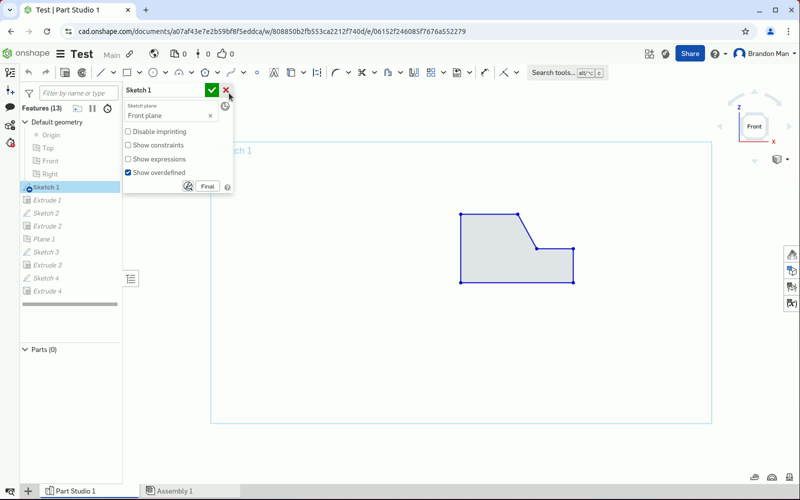
click(229, 92)
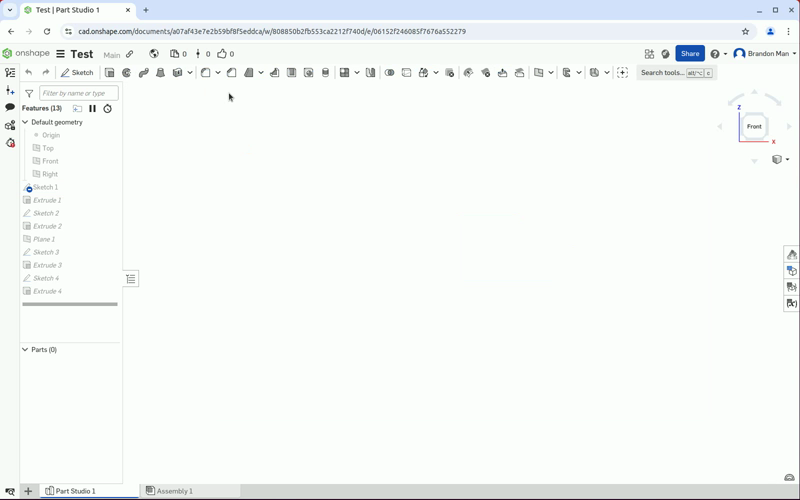
mouse_move(73, 352)
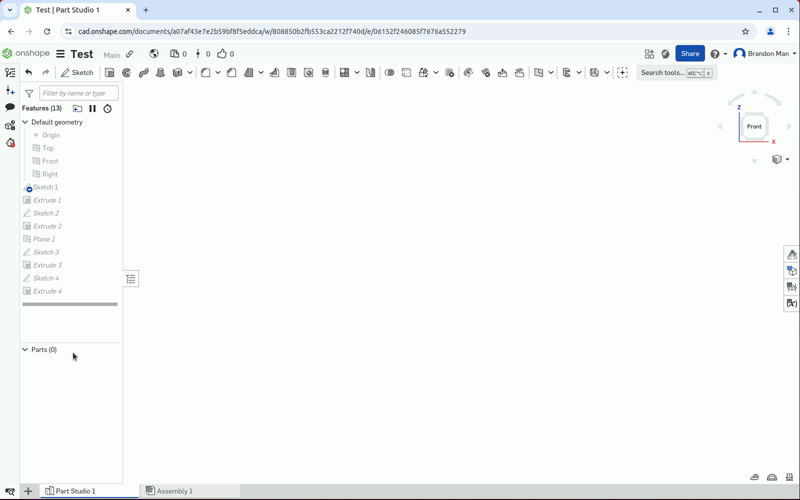
key(y)
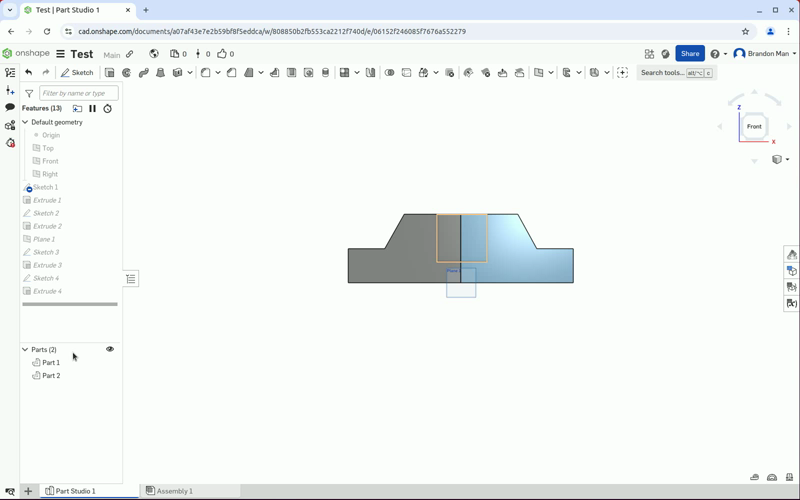
key(shift+p)
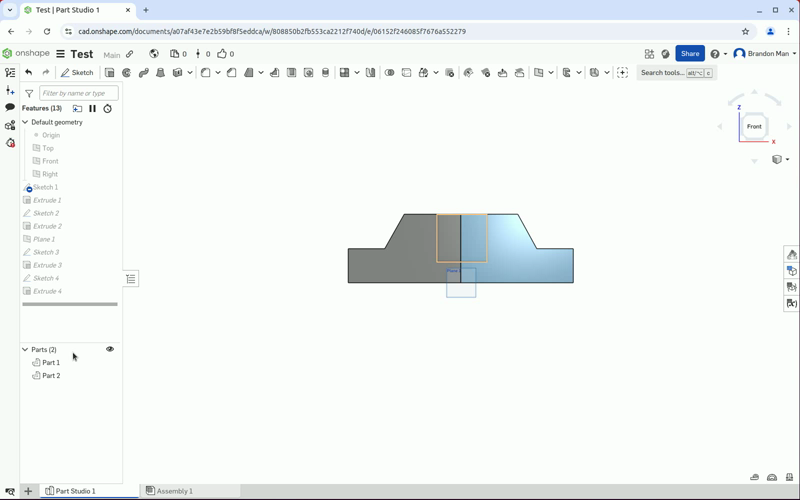
key(space)
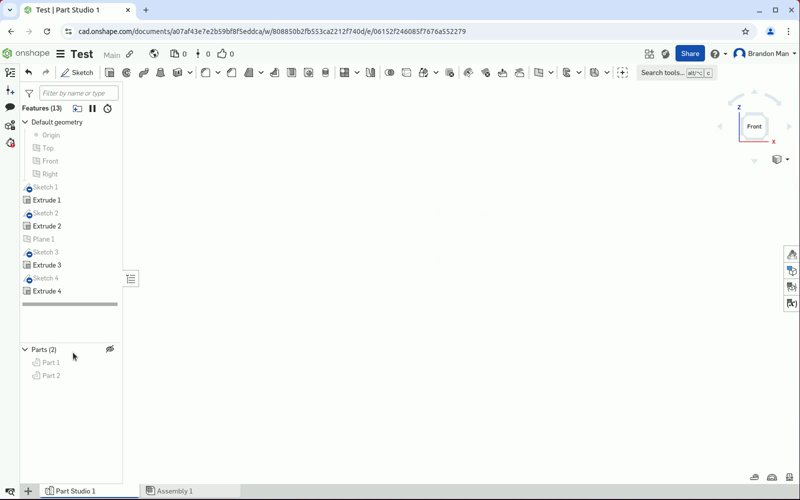
key_down(shift)
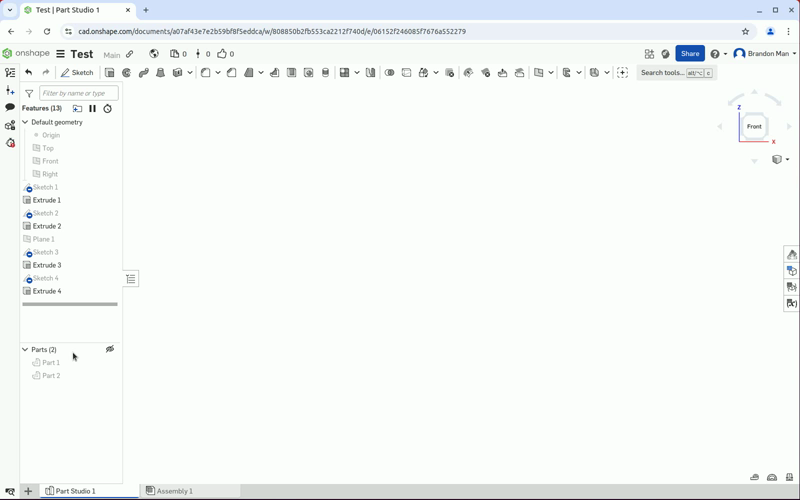
key(down)
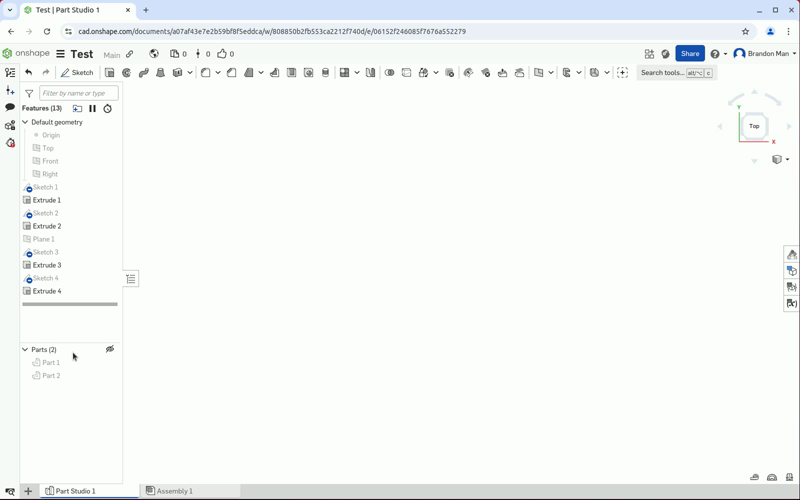
key_up(shift)
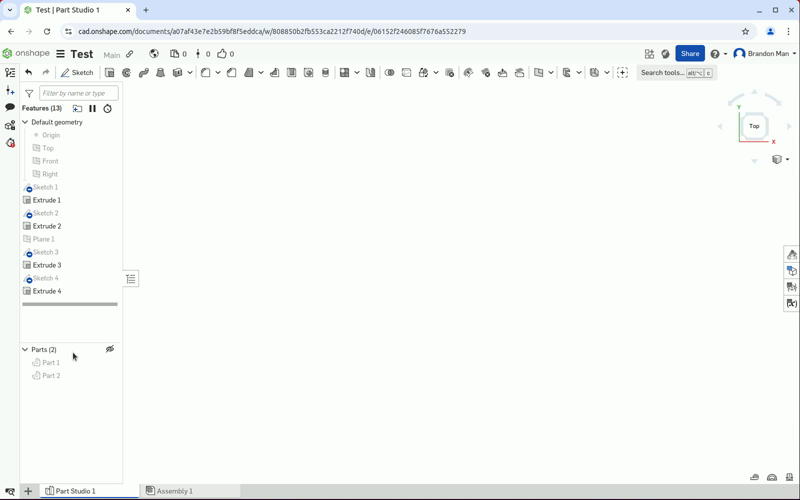
mouse_move(73, 352)
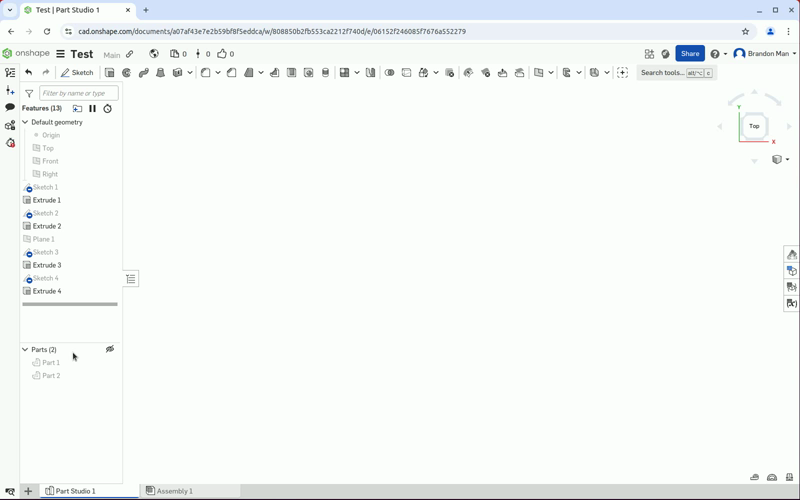
key(shift+y)
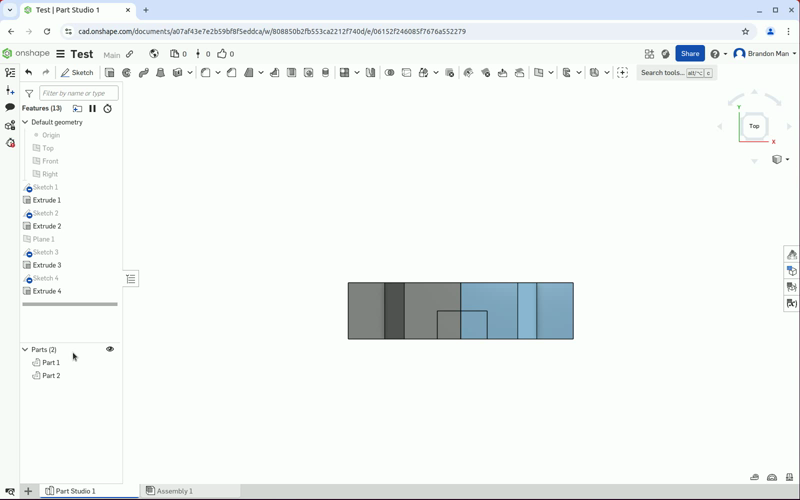
mouse_move(541, 75)
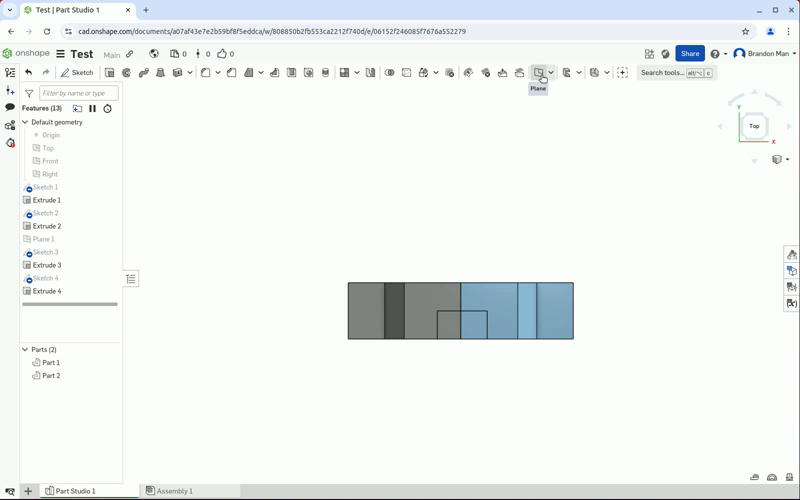
click(541, 75)
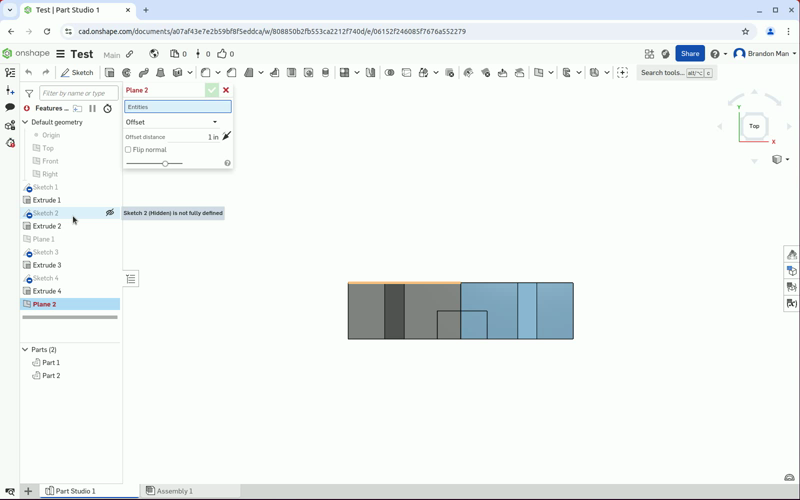
scroll(3)
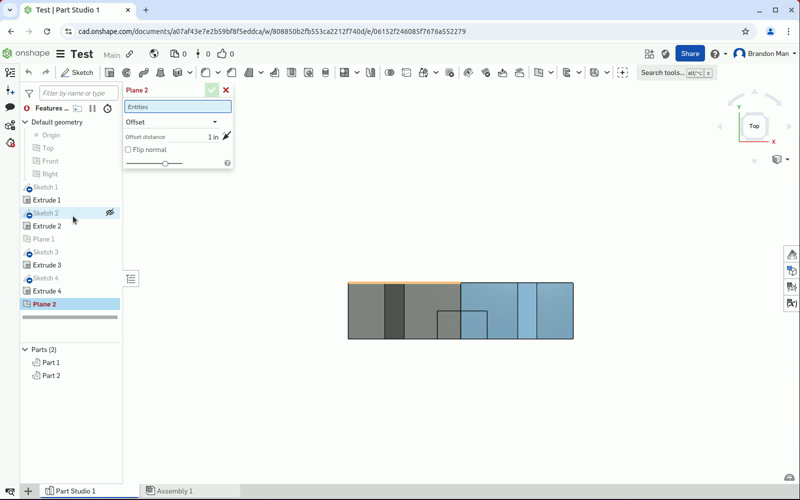
mouse_move(73, 150)
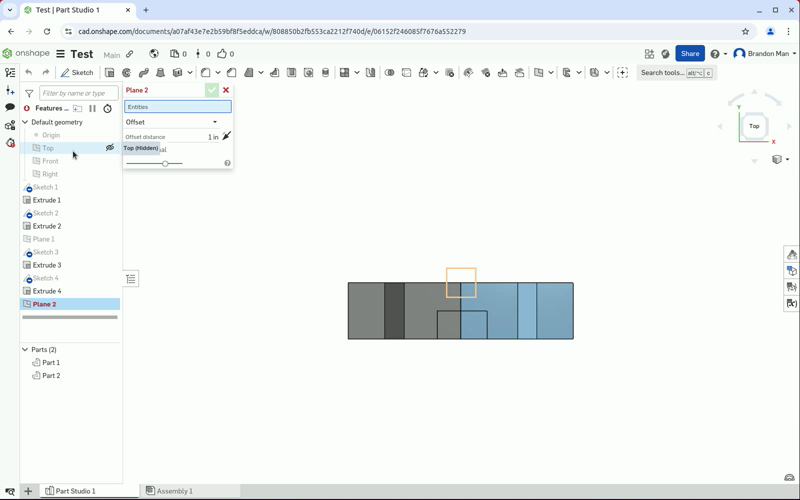
click(73, 150)
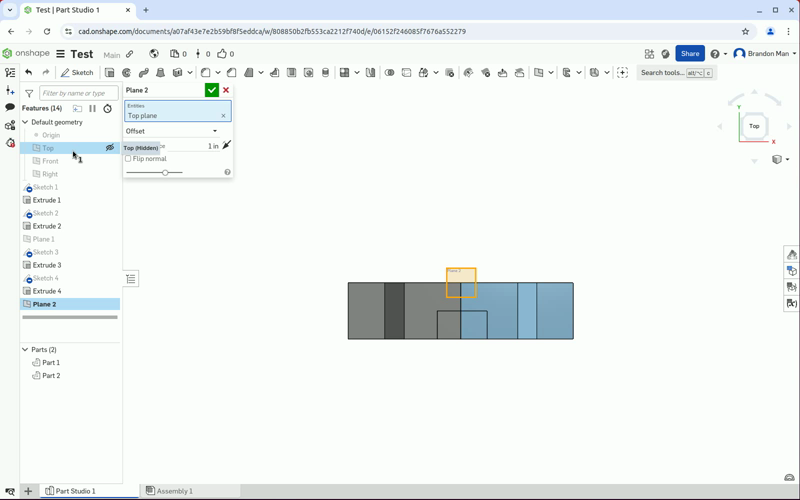
key(tab, 2)
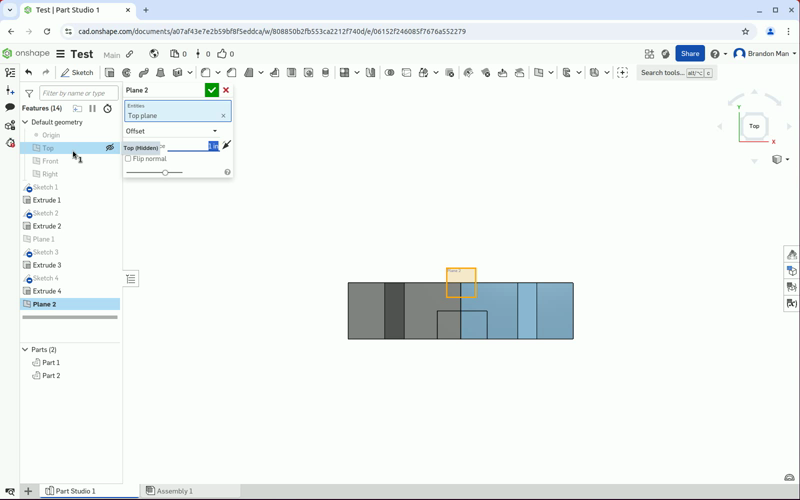
text(6.994)
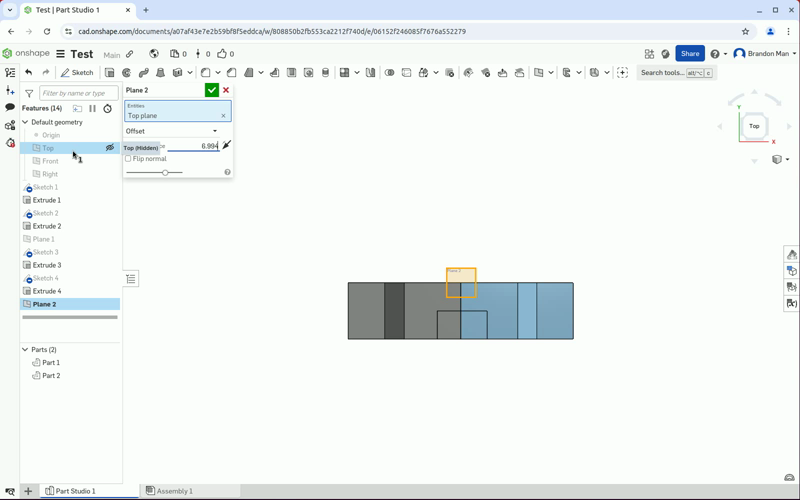
key(enter, 2)
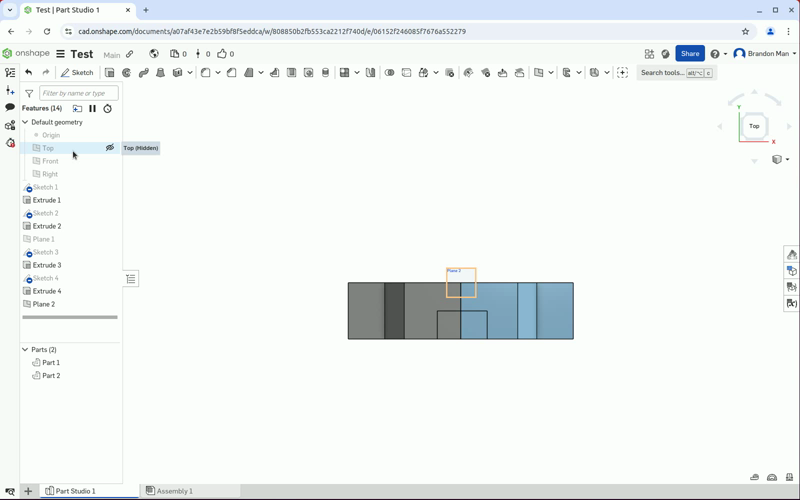
key(shift+s)
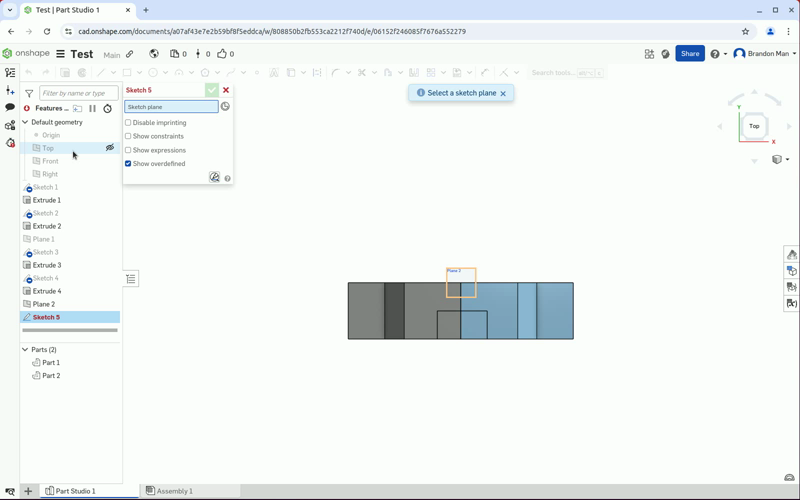
mouse_move(73, 306)
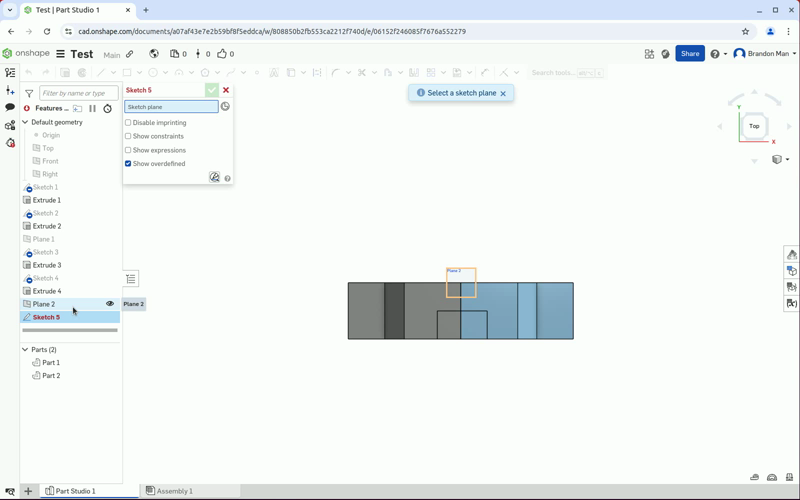
click(73, 306)
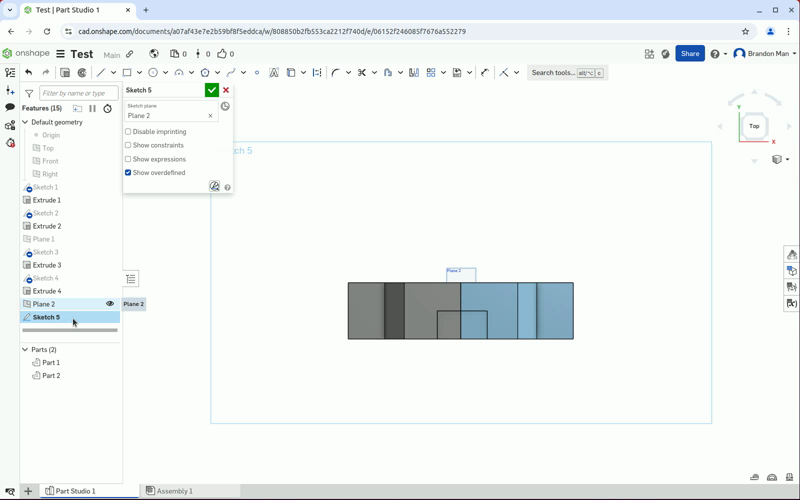
mouse_move(73, 352)
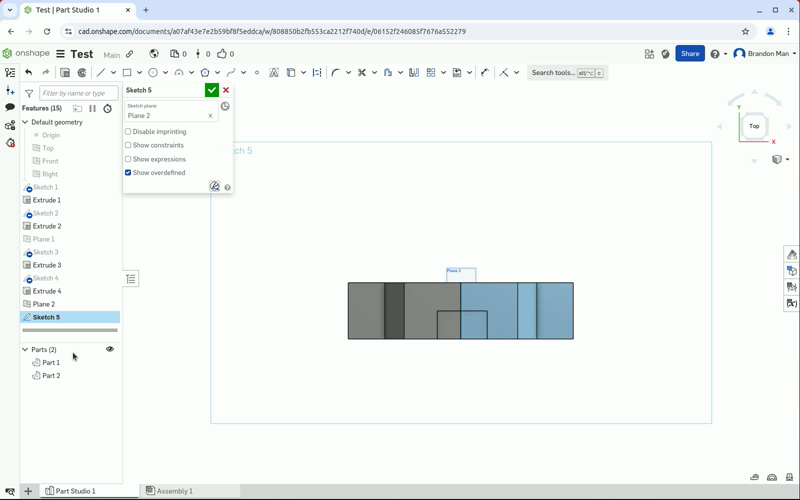
key(y)
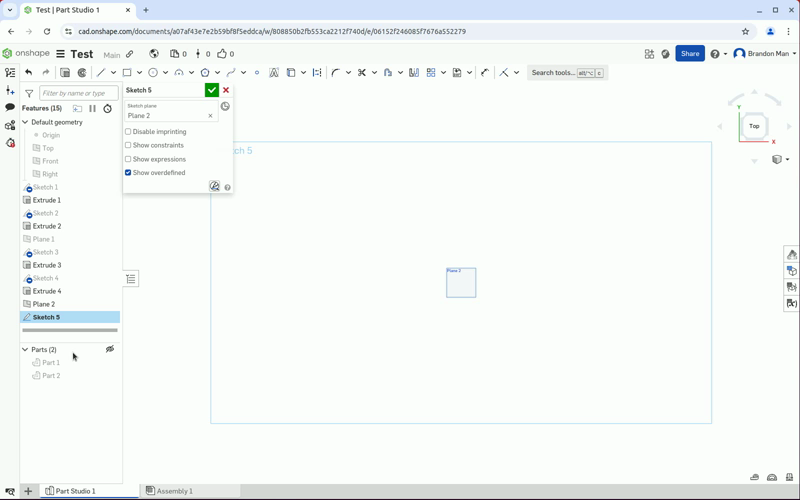
key(c)
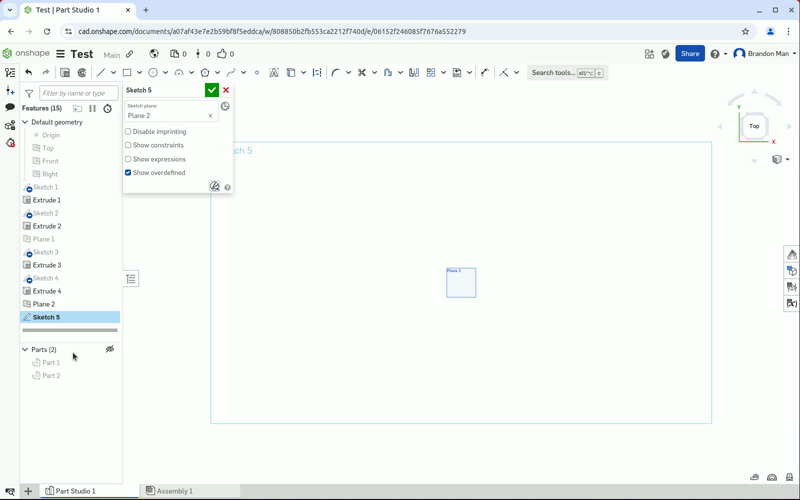
key_down(shift)
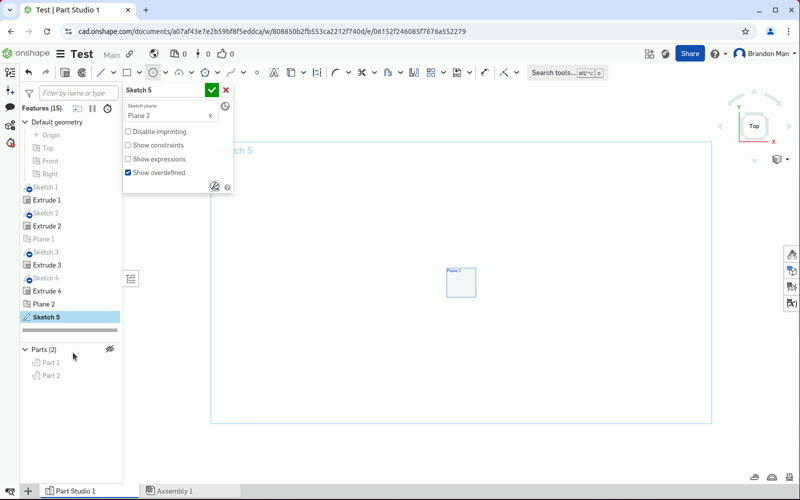
mouse_move(365, 313)
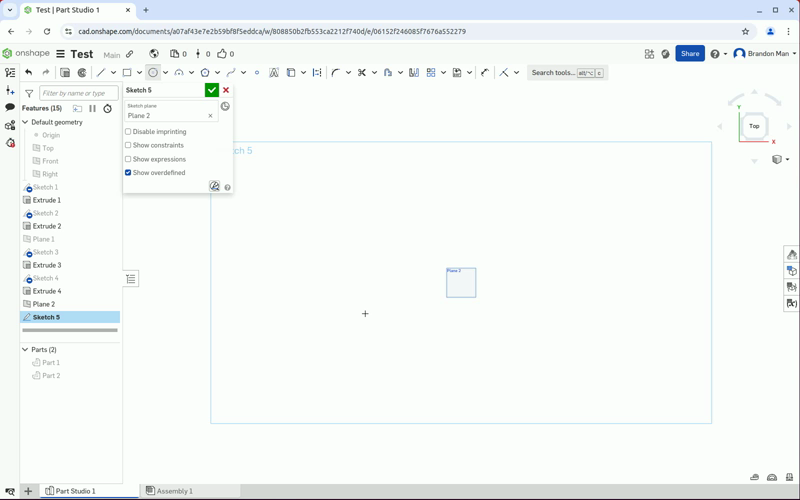
click(365, 313)
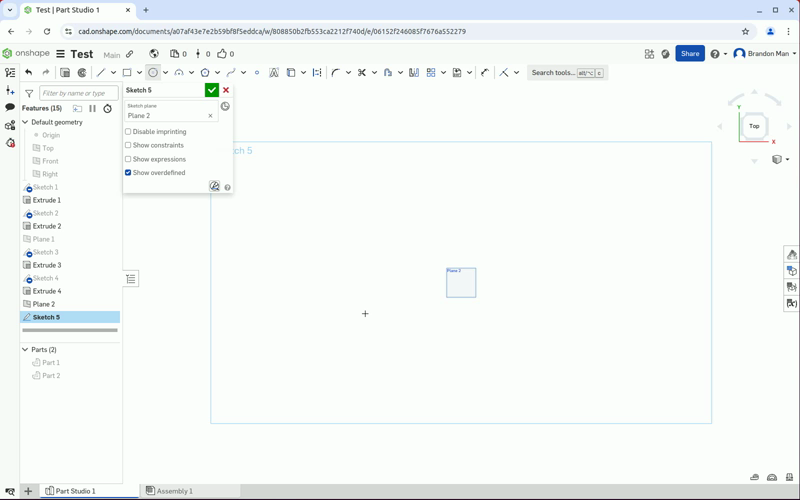
key_up(shift)
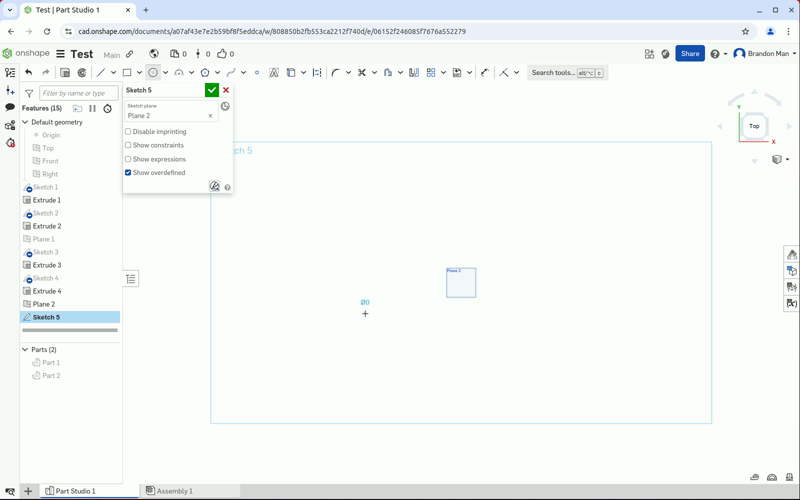
mouse_move(374, 313)
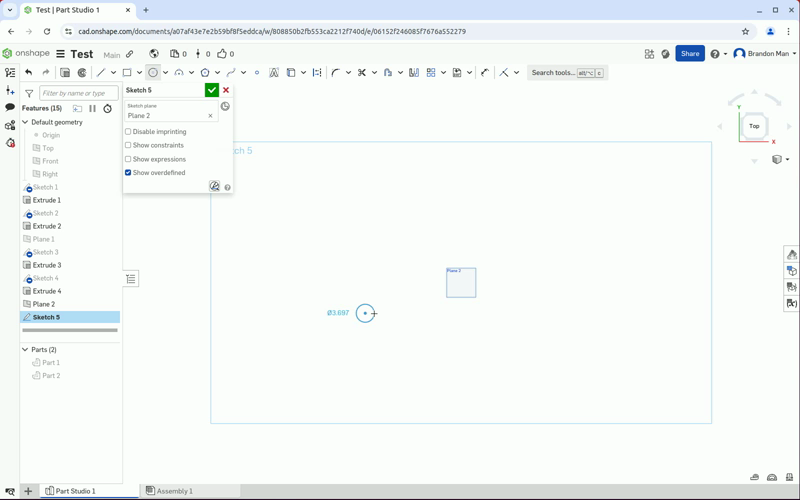
click(374, 313)
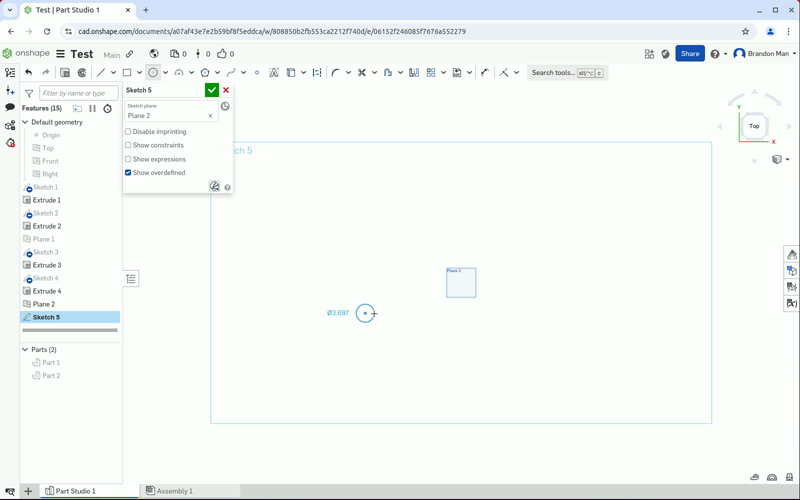
key(esc)
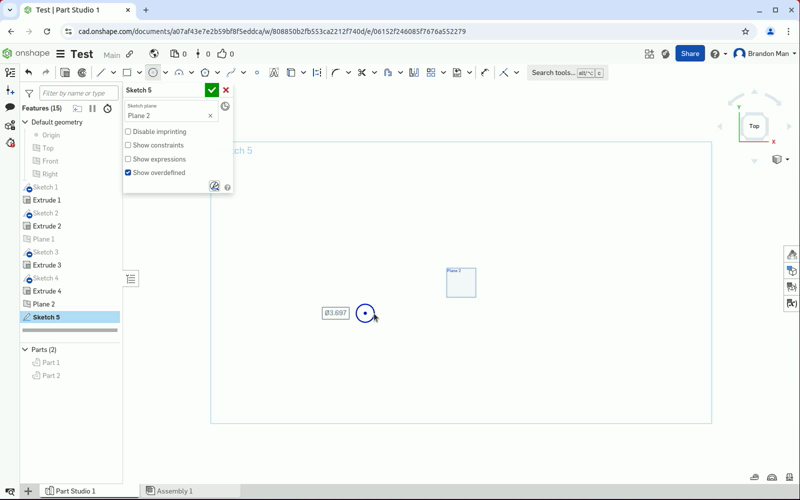
mouse_move(361, 307)
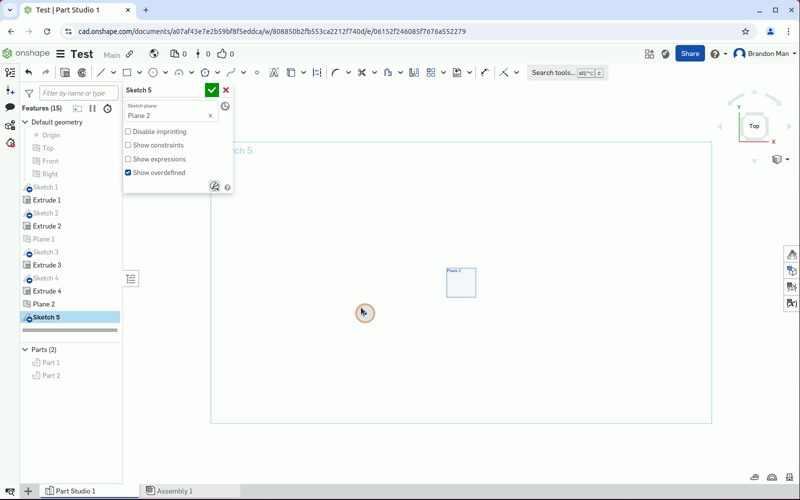
scroll(6)
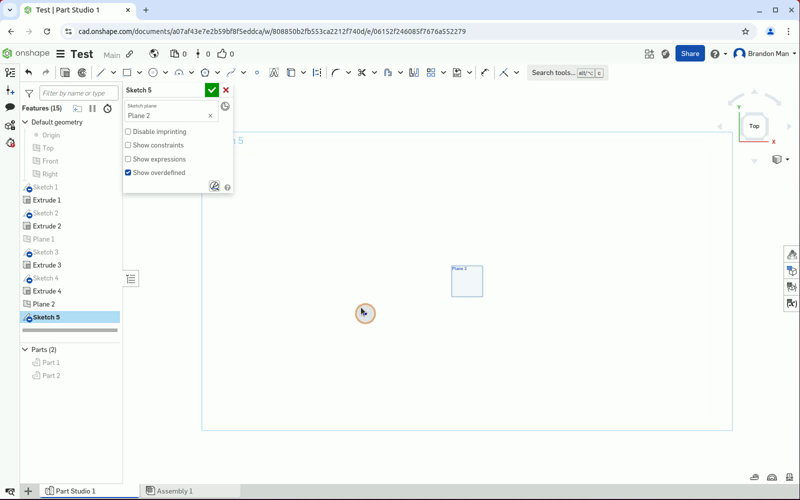
scroll(6)
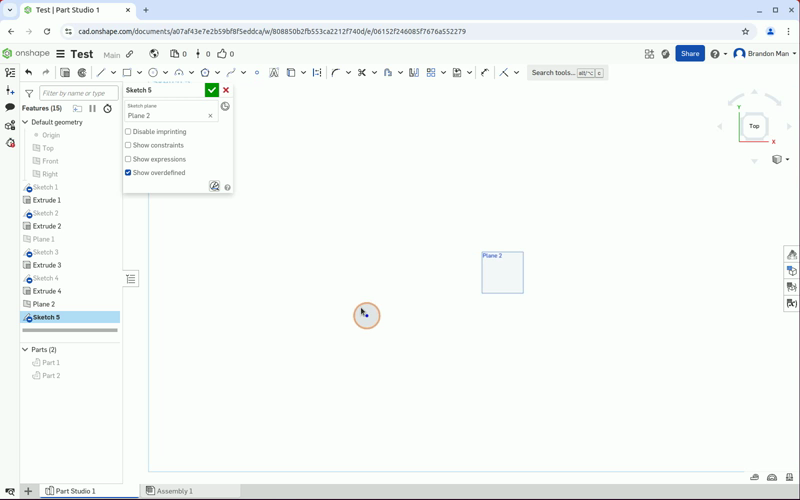
scroll(6)
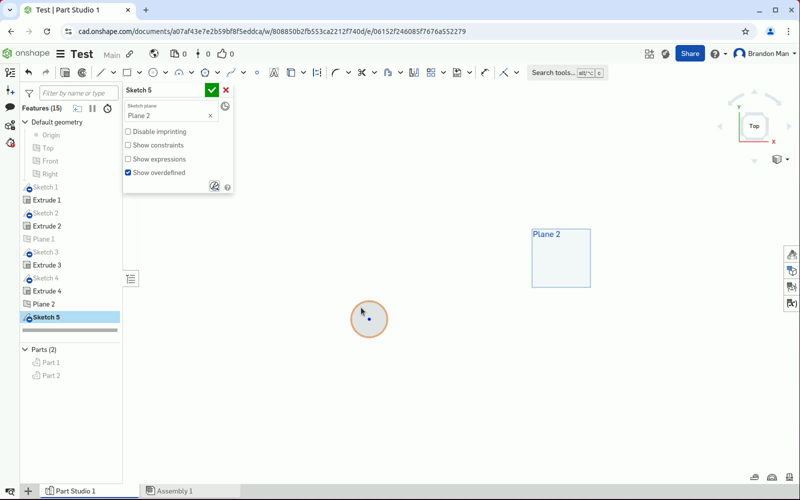
scroll(6)
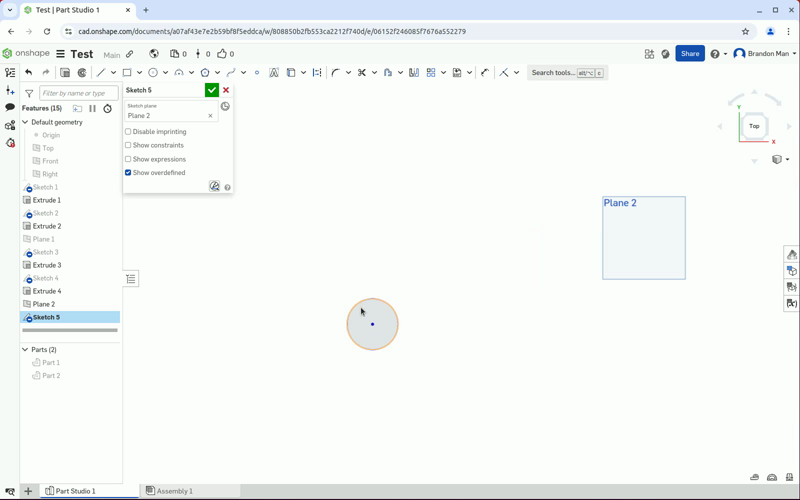
scroll(6)
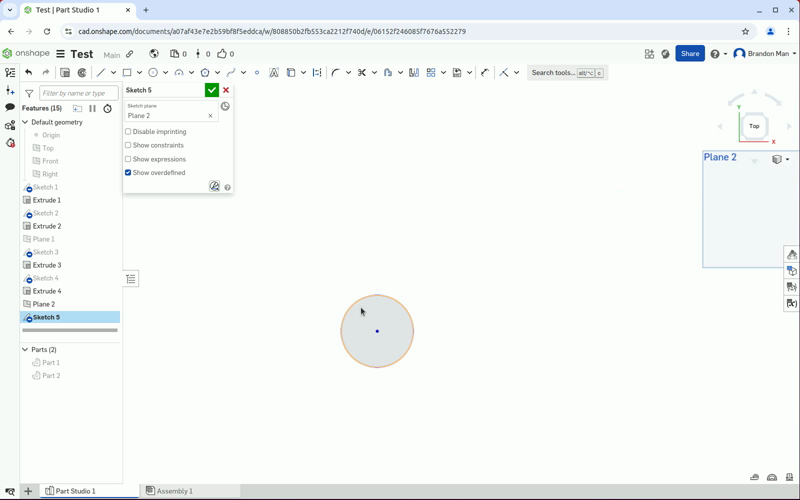
scroll(6)
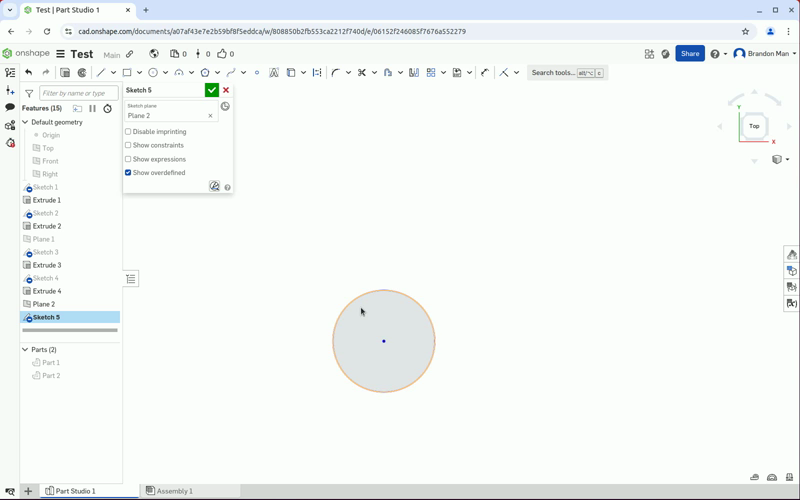
scroll(6)
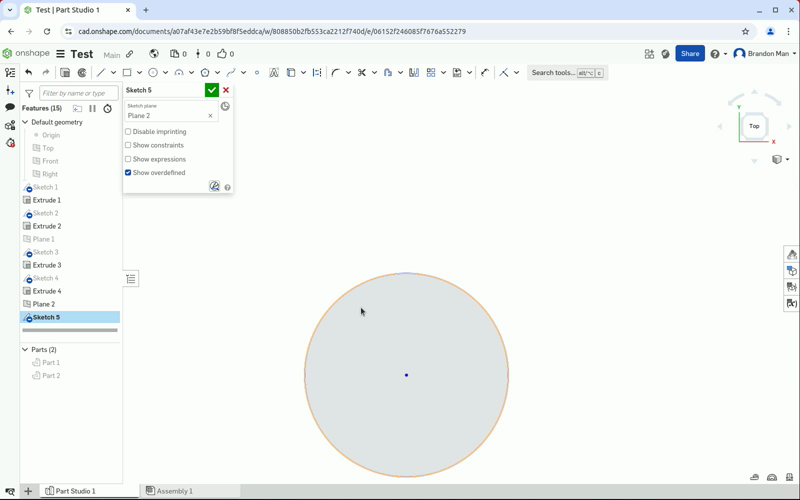
click(361, 307)
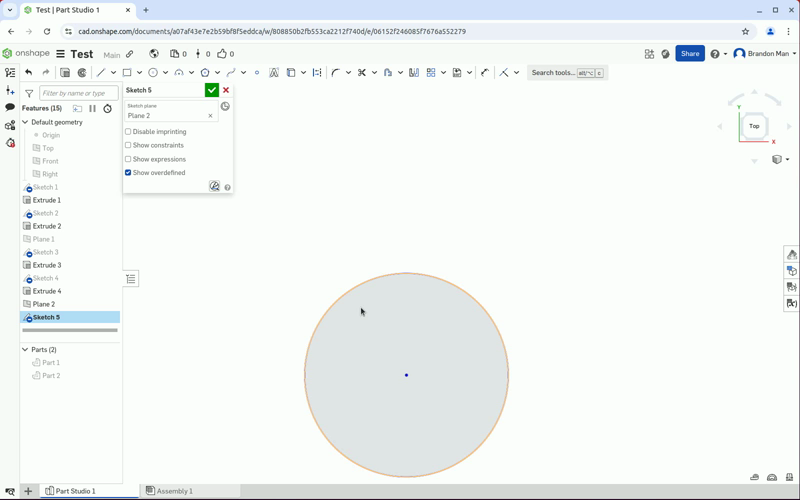
scroll(-6)
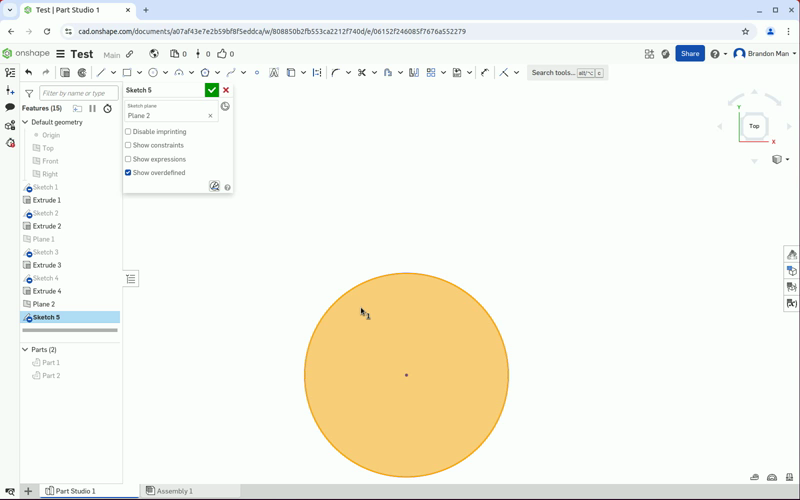
scroll(-6)
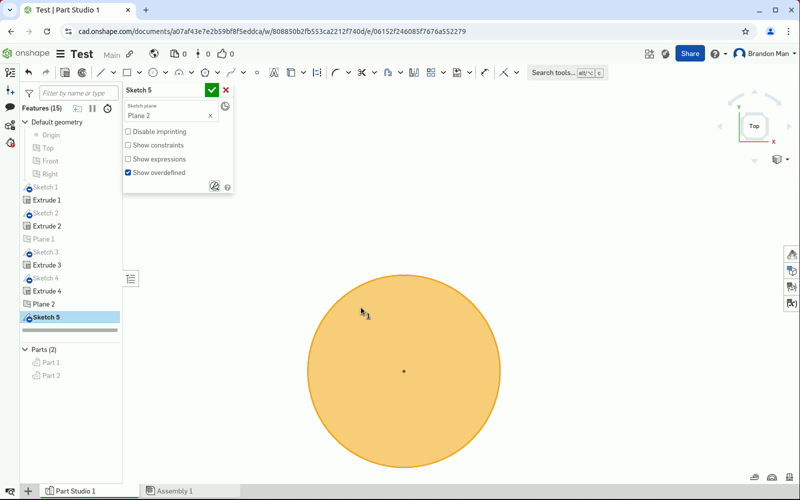
scroll(-6)
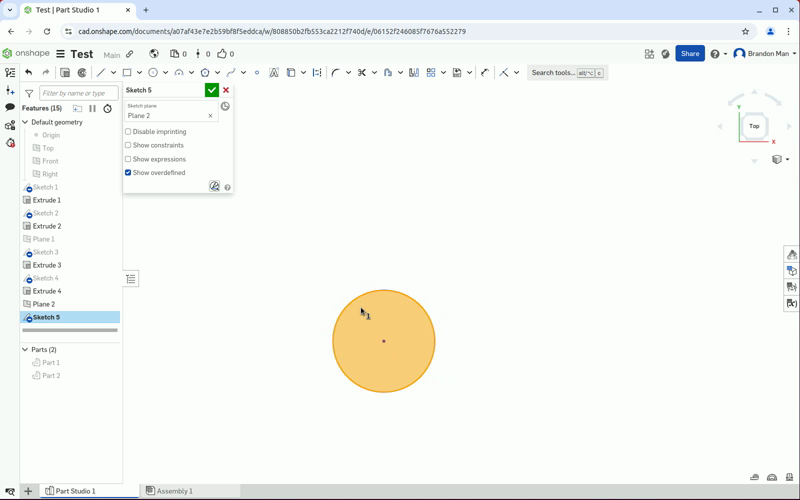
scroll(-6)
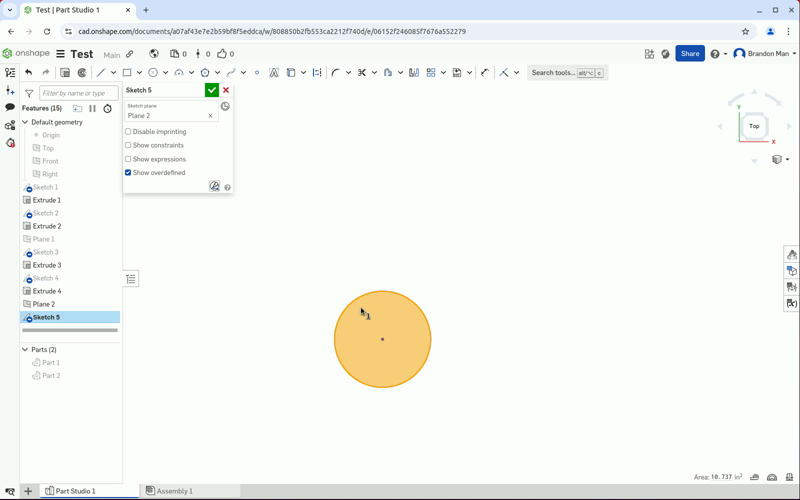
scroll(-6)
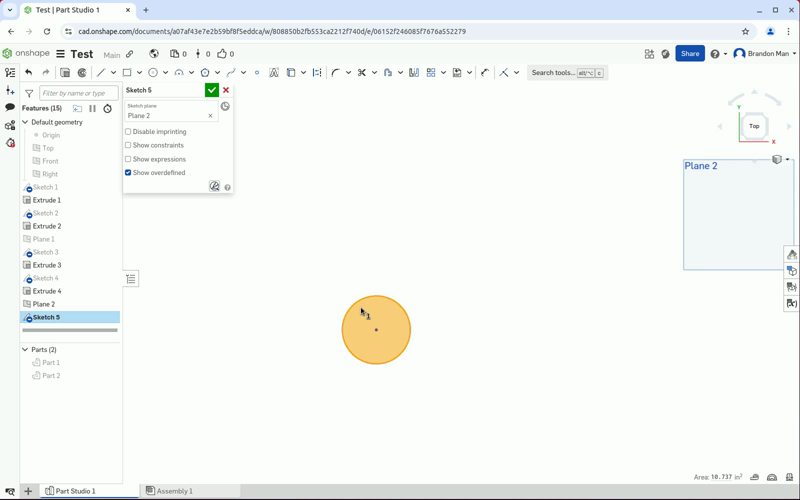
scroll(-6)
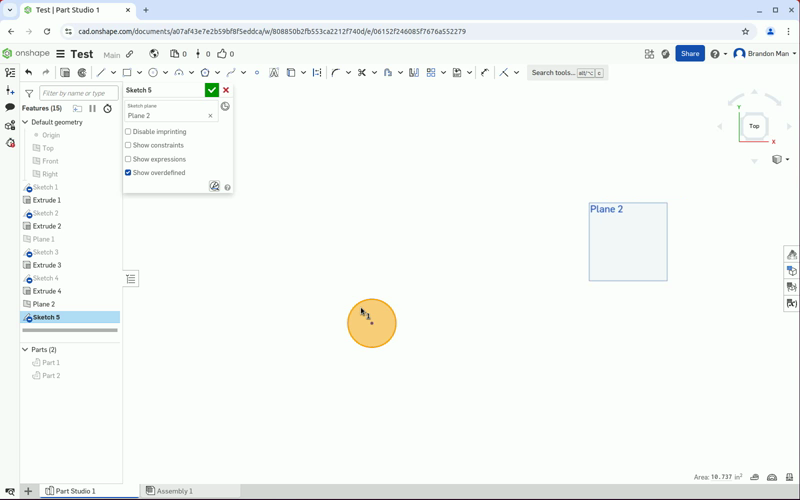
scroll(-6)
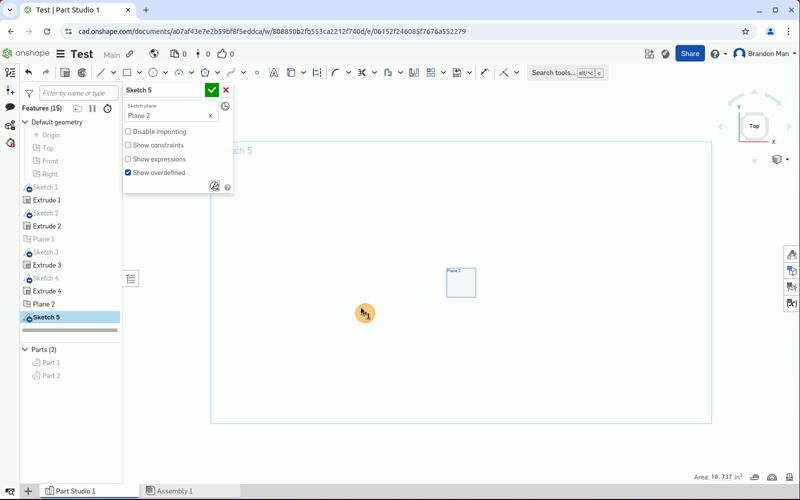
mouse_move(73, 352)
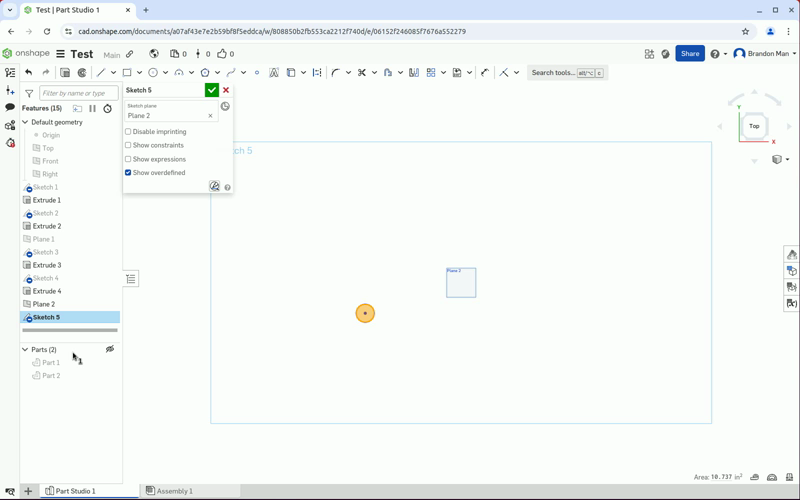
key(shift+y)
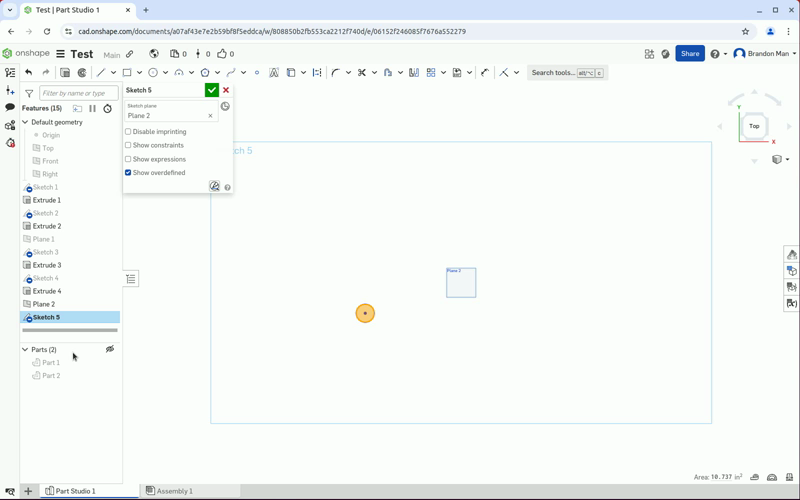
key(shift+e)
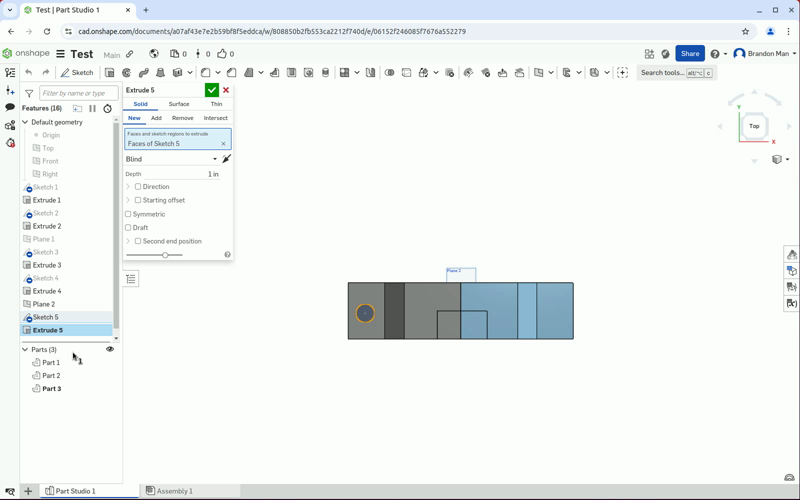
mouse_move(143, 106)
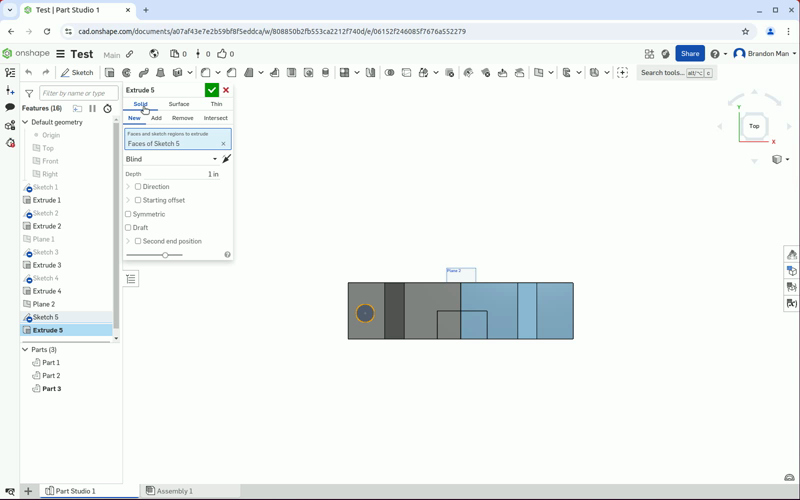
click(143, 106)
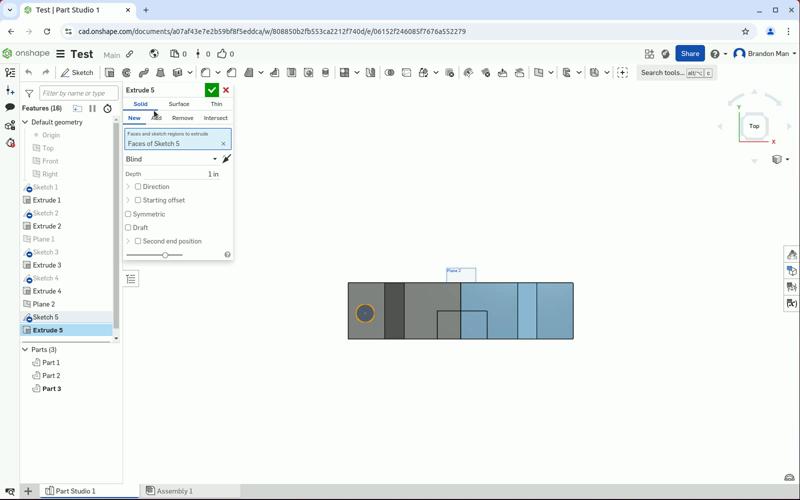
mouse_move(186, 120)
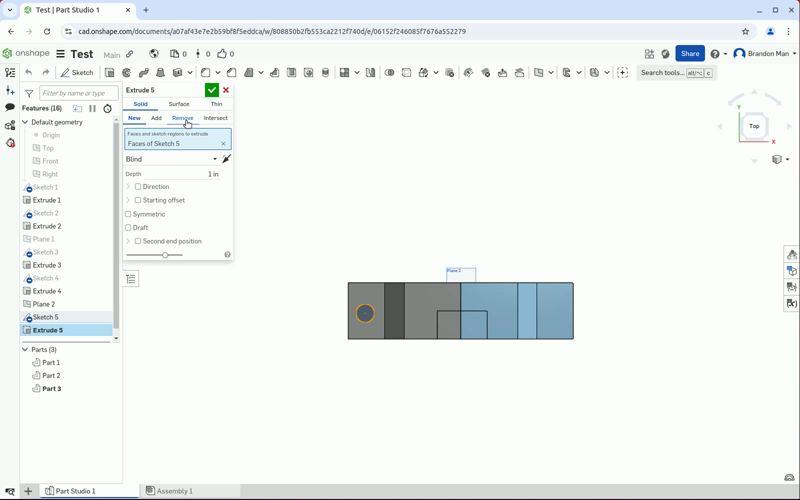
click(186, 120)
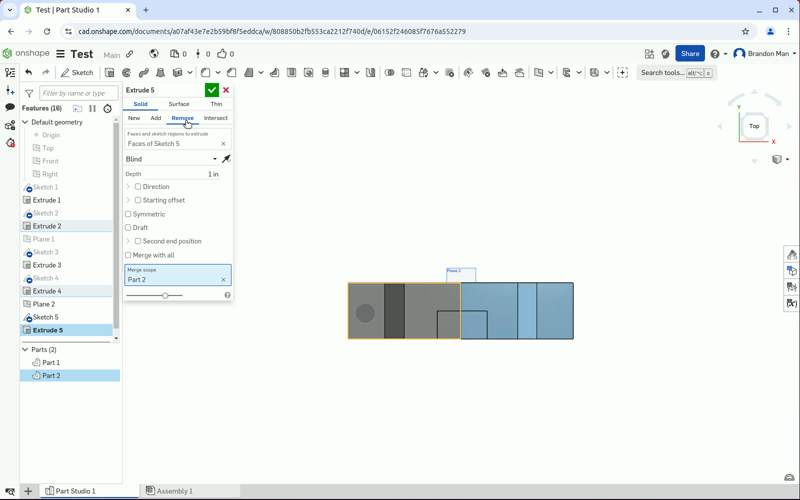
key(tab, 4)
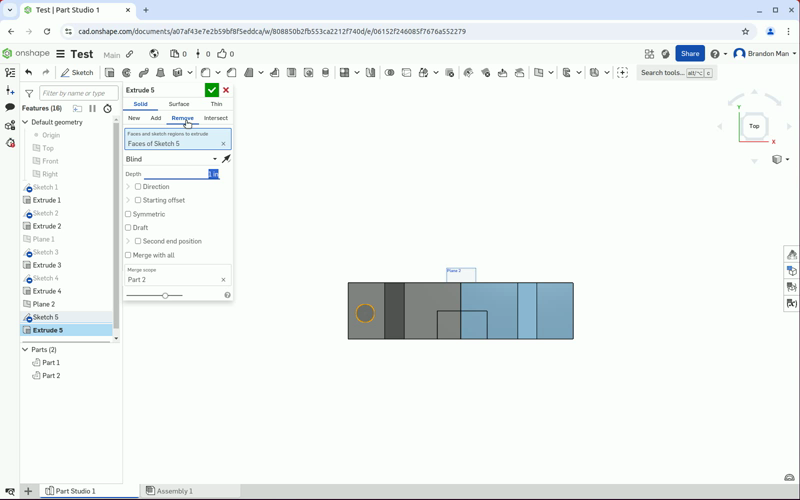
text(11.554)
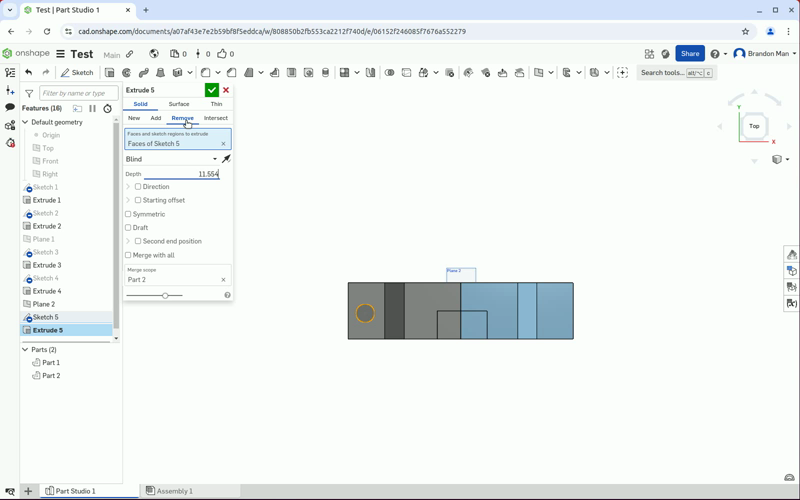
key(tab, 6)
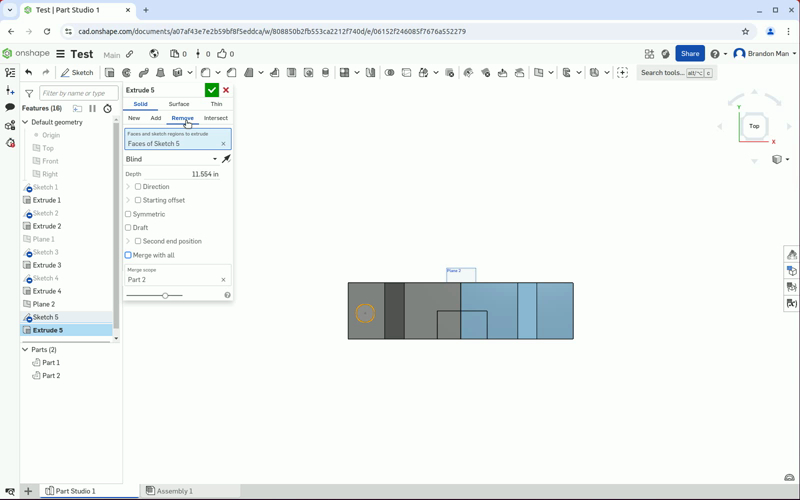
key(space)
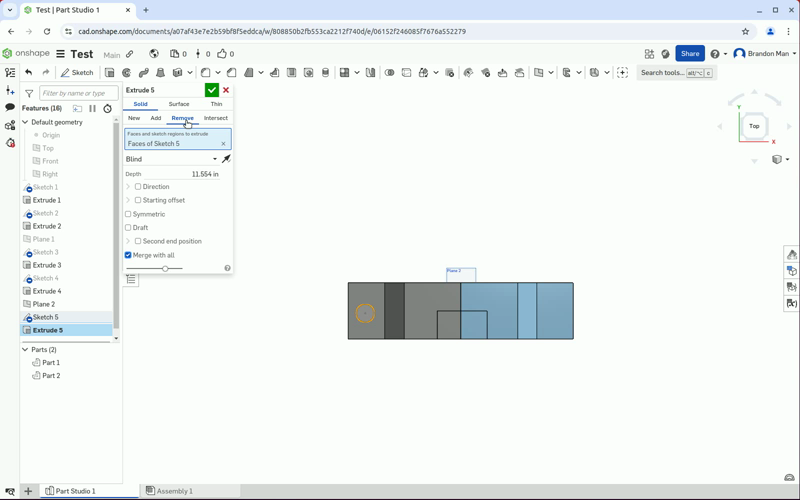
key(enter)
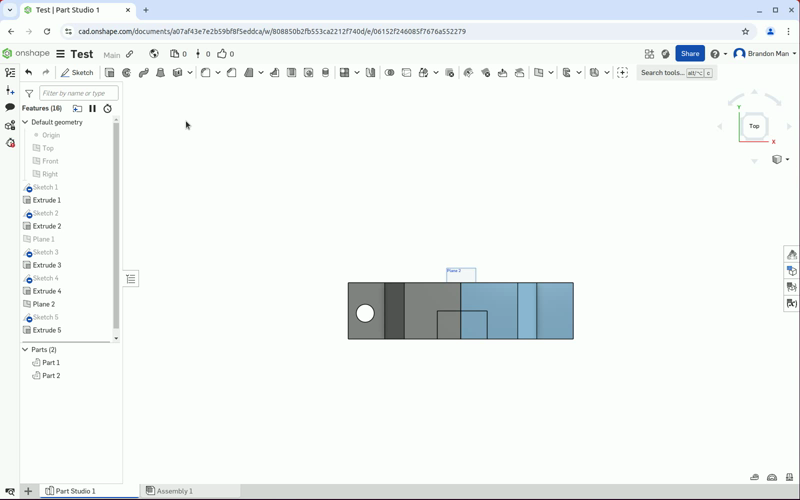
key(shift+h)
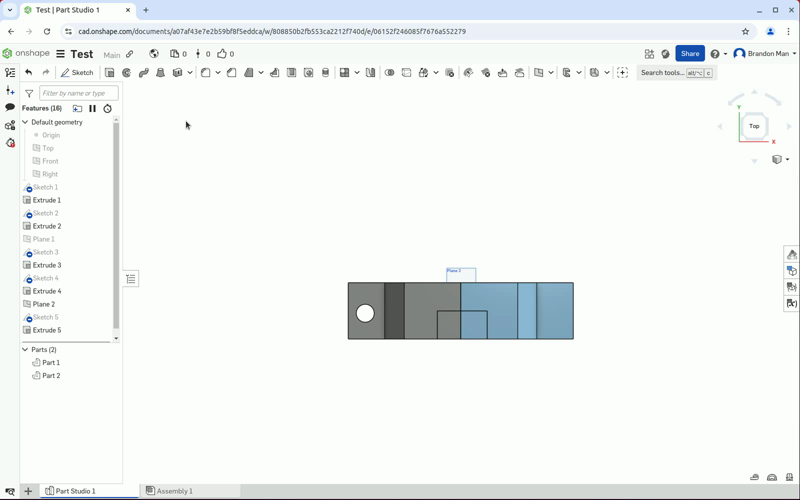
key(shift+h)
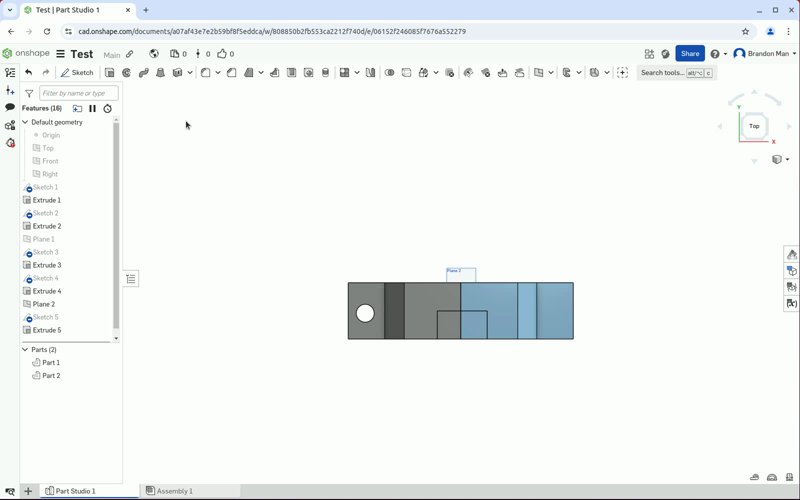
mouse_move(69, 189)
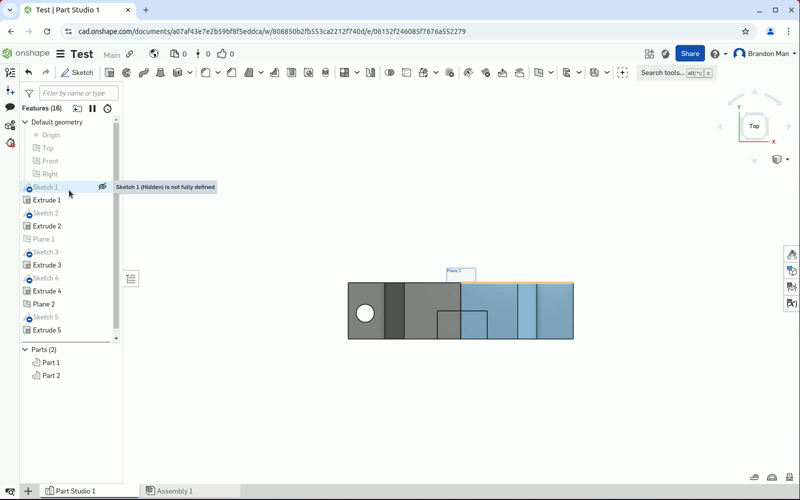
click(69, 189)
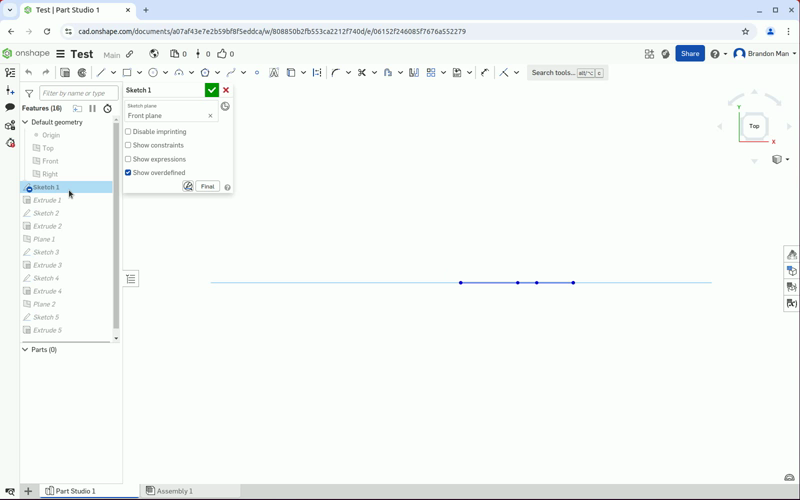
mouse_move(229, 92)
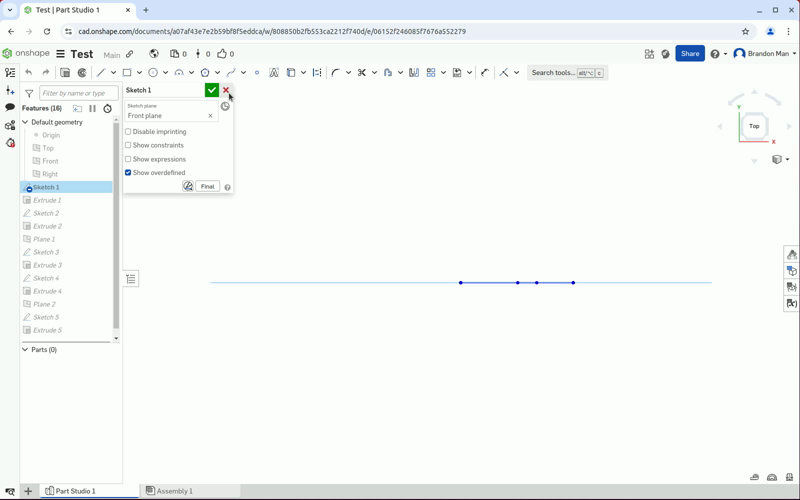
click(229, 92)
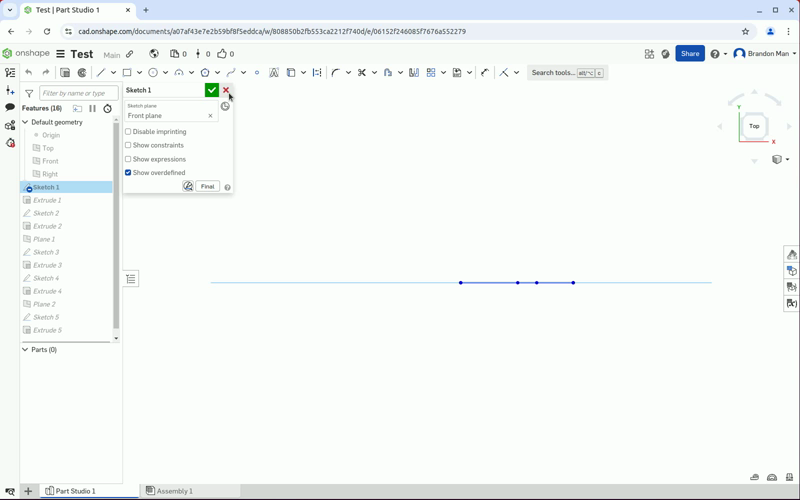
key(shift+s)
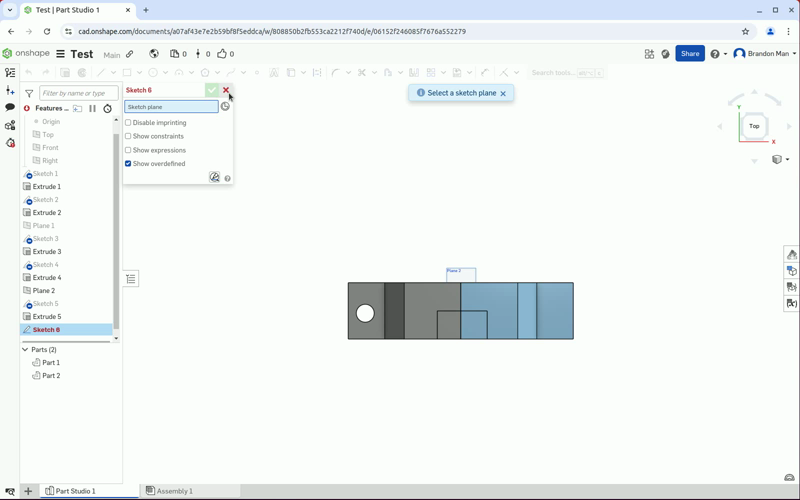
mouse_move(69, 293)
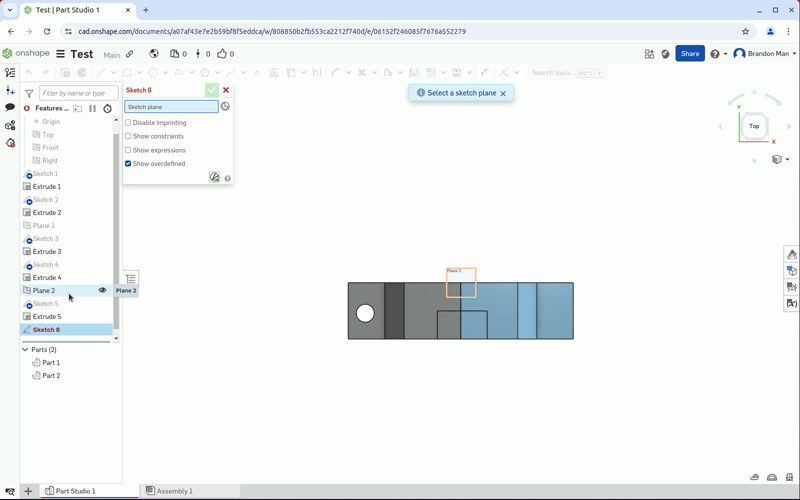
click(69, 293)
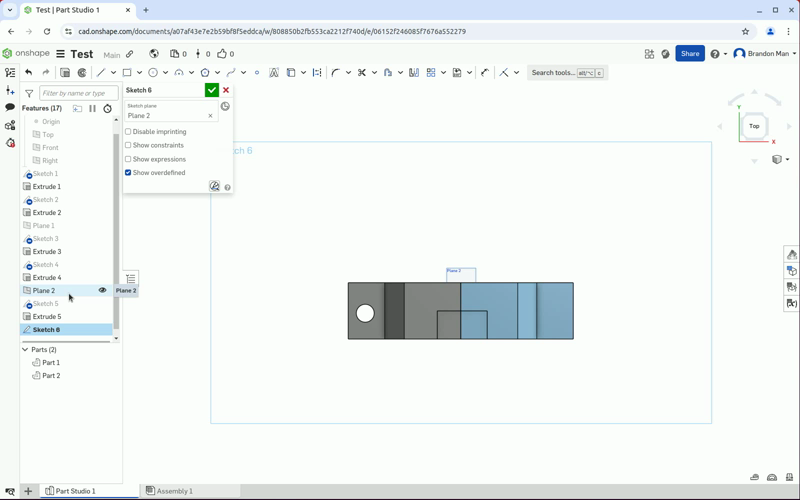
mouse_move(73, 352)
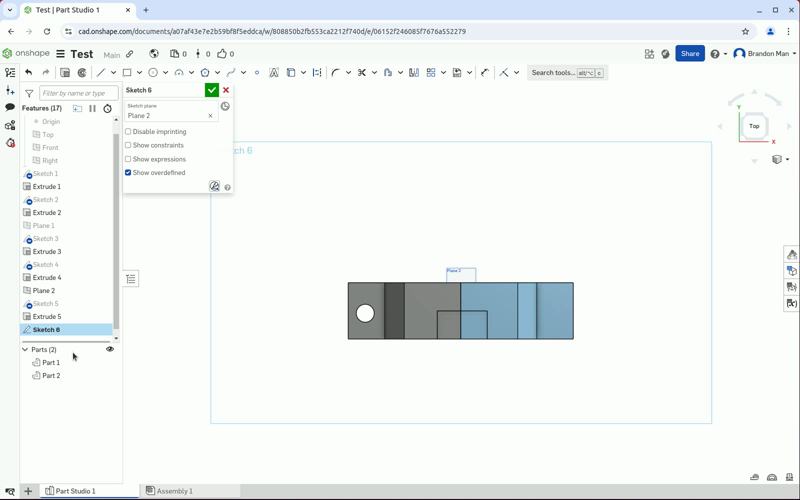
key(y)
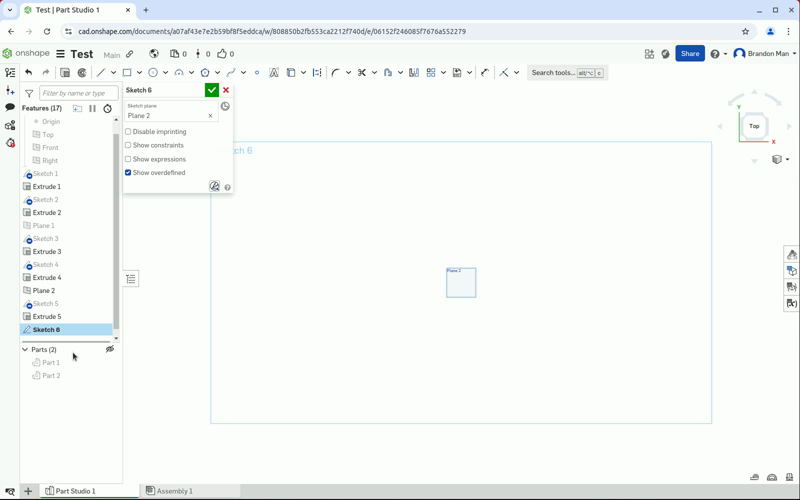
key(c)
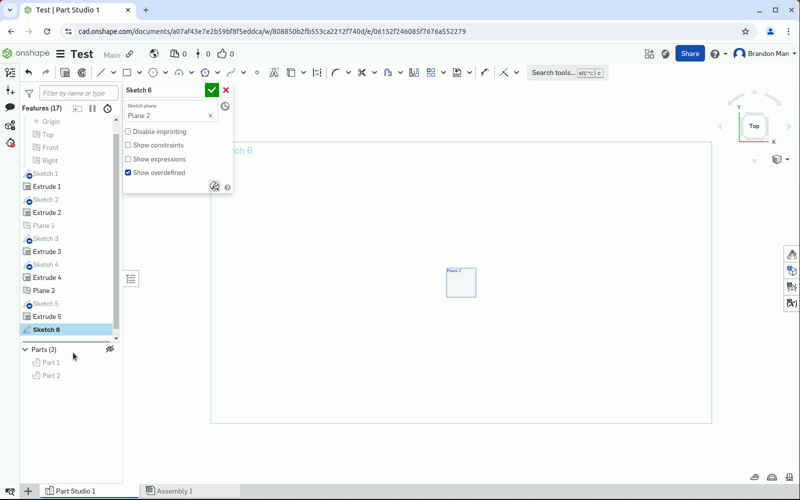
key_down(shift)
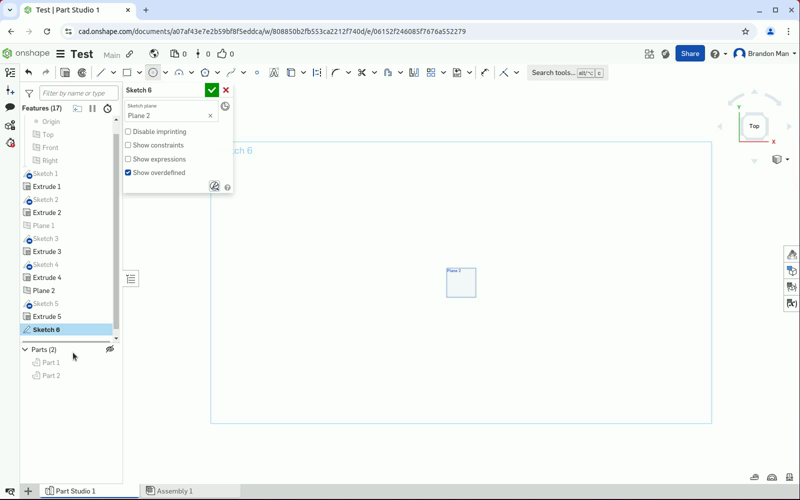
mouse_move(557, 312)
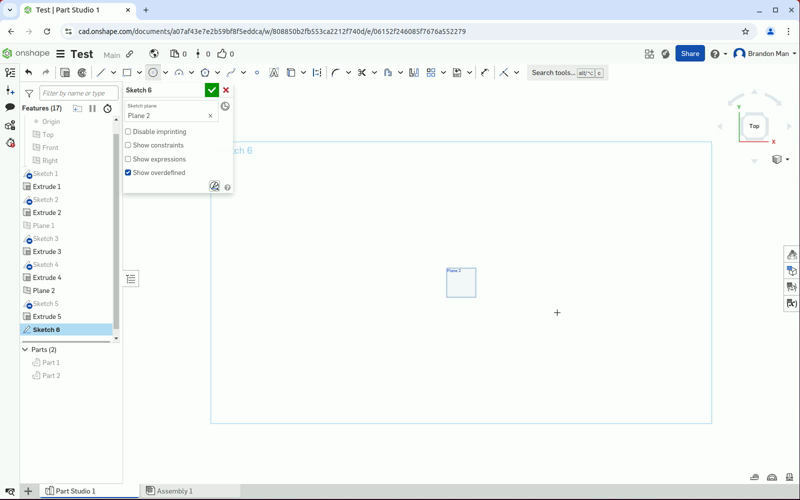
click(557, 312)
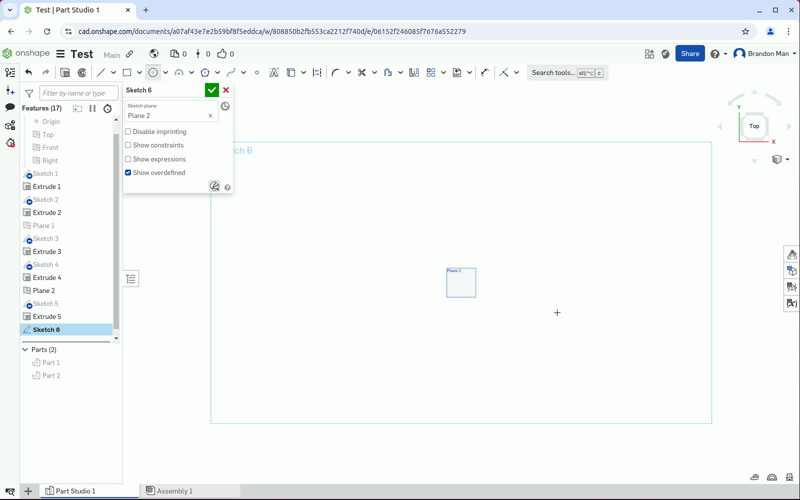
key_up(shift)
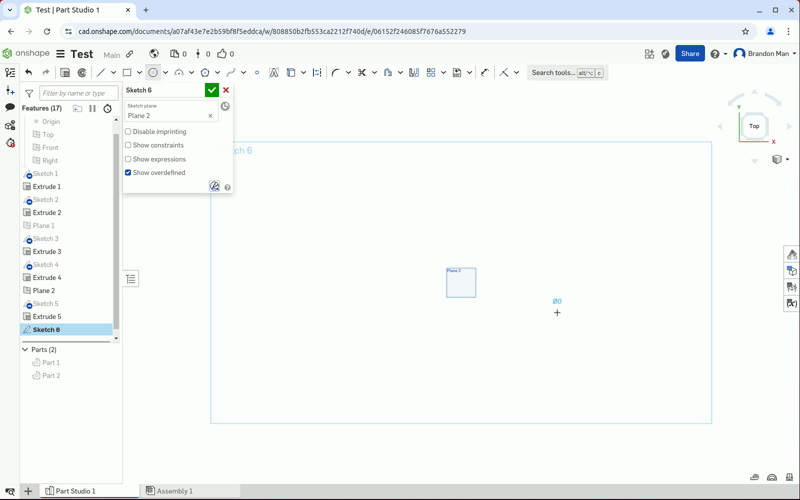
mouse_move(566, 312)
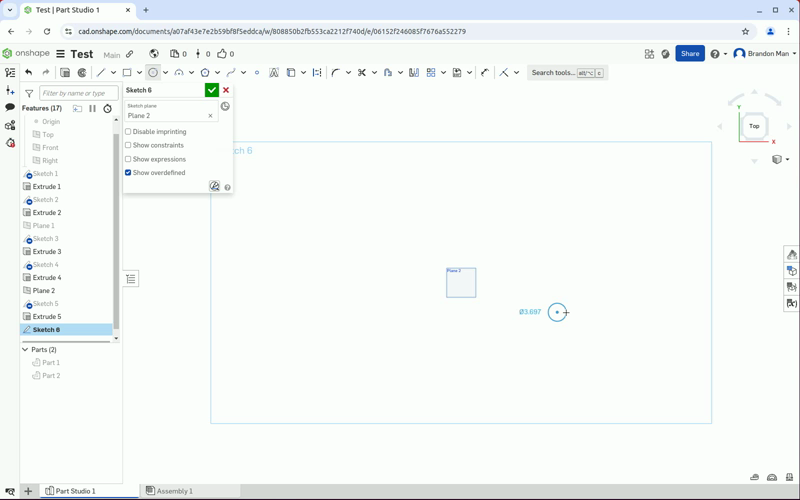
click(566, 312)
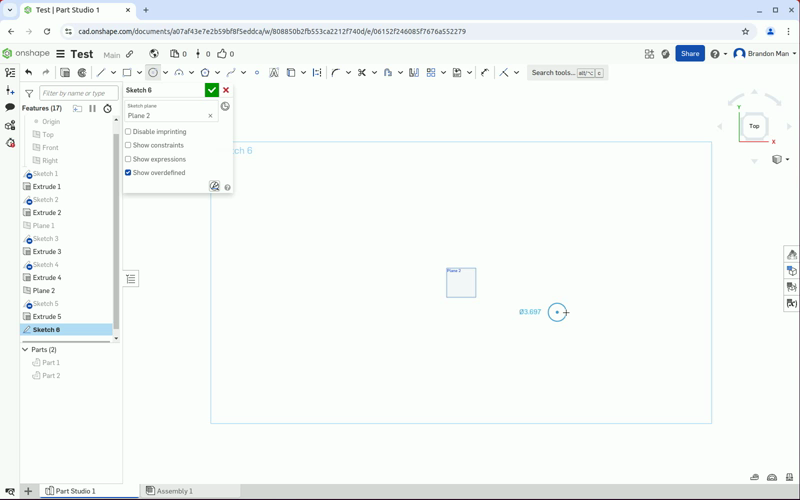
key(esc)
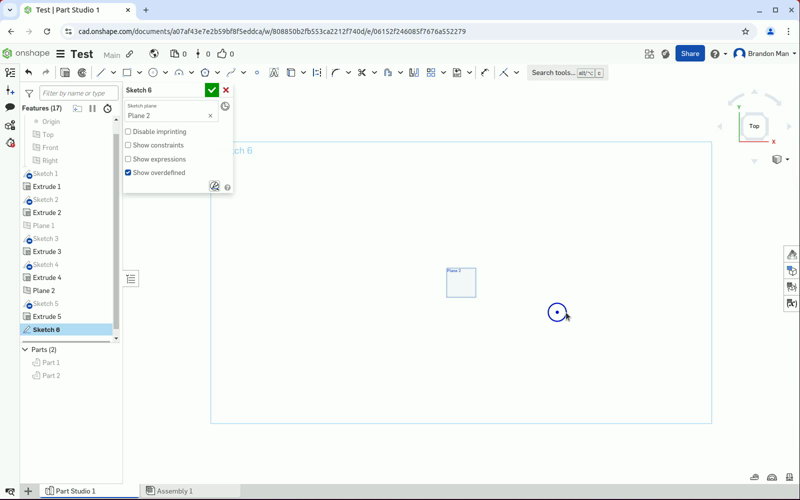
mouse_move(559, 318)
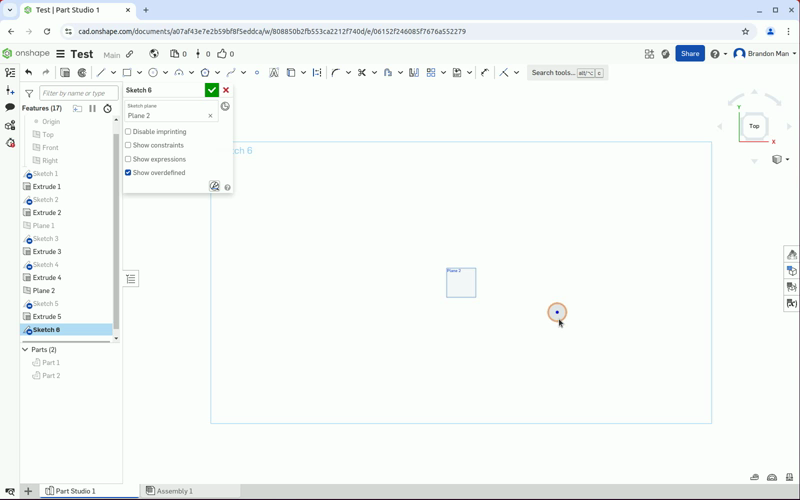
scroll(6)
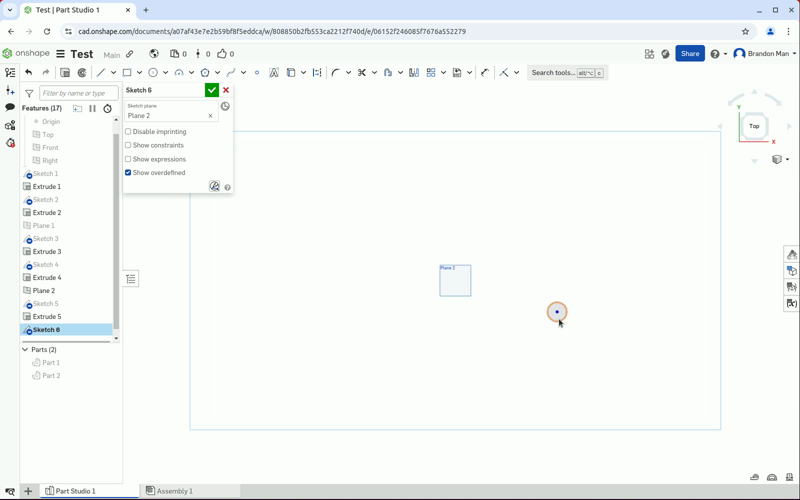
scroll(6)
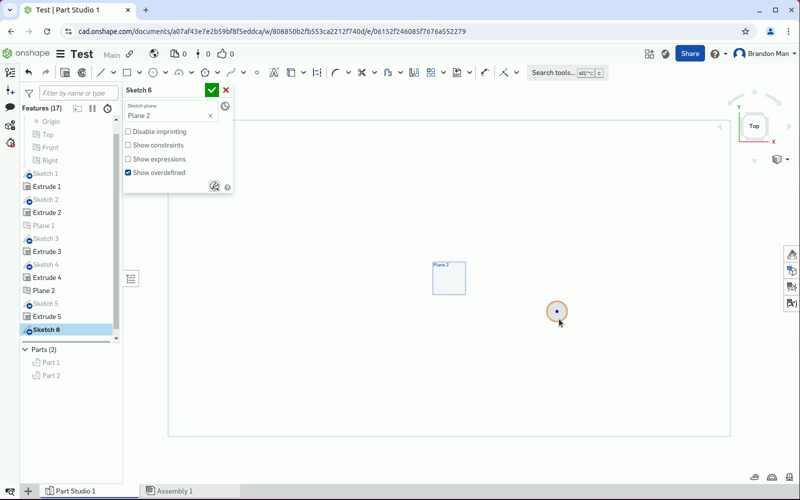
scroll(6)
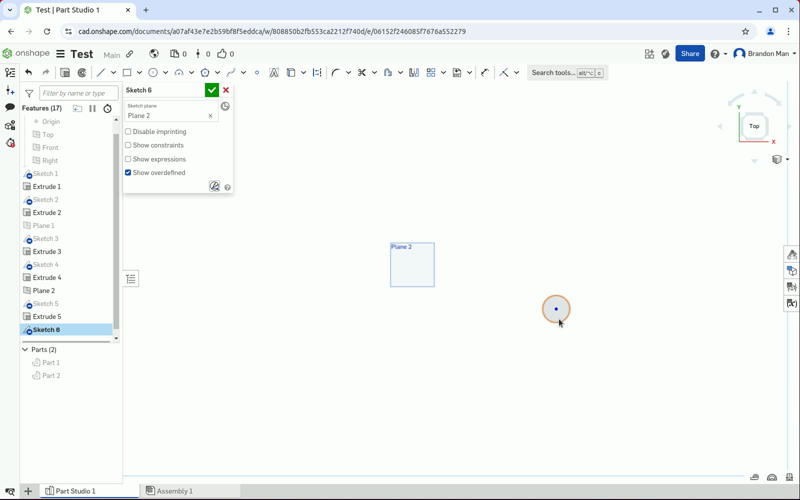
scroll(6)
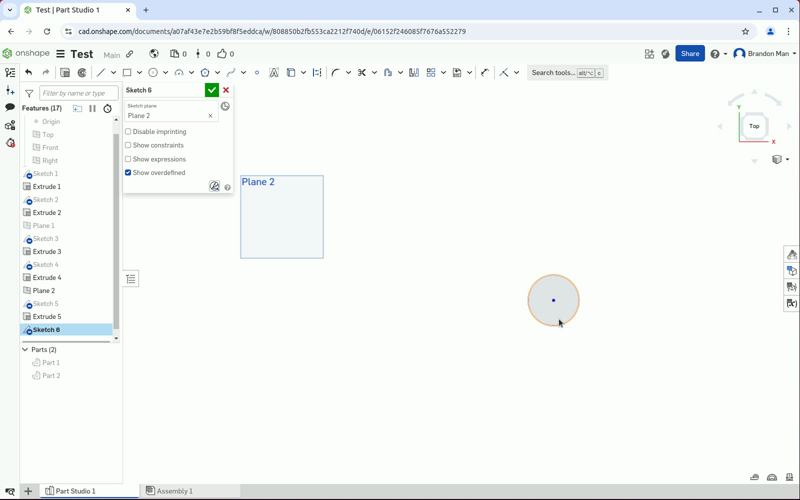
scroll(6)
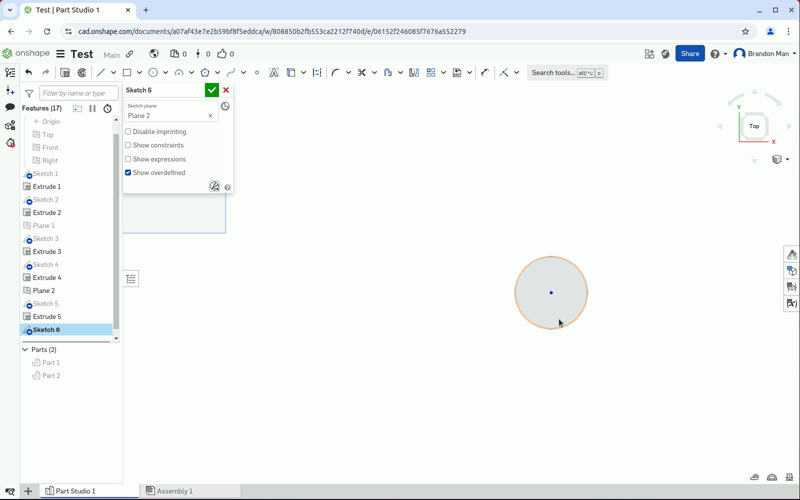
scroll(6)
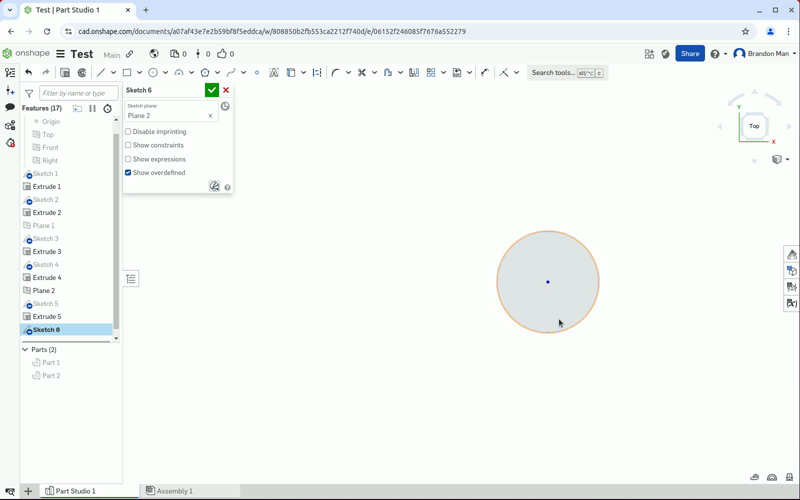
scroll(6)
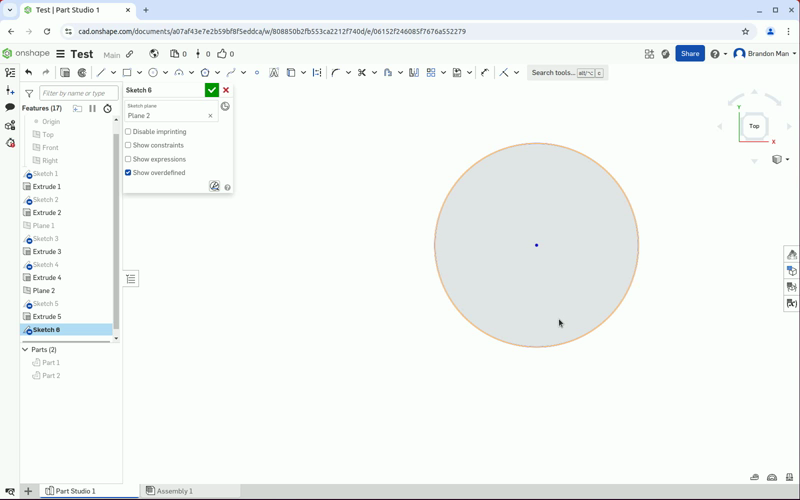
click(559, 318)
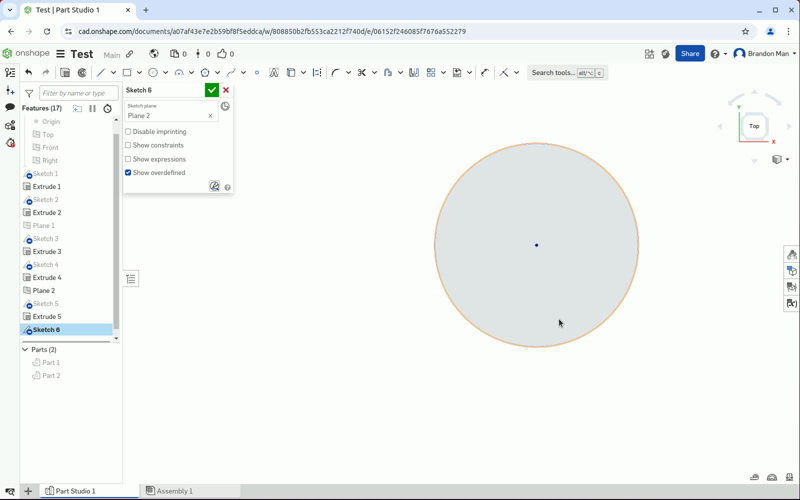
scroll(-6)
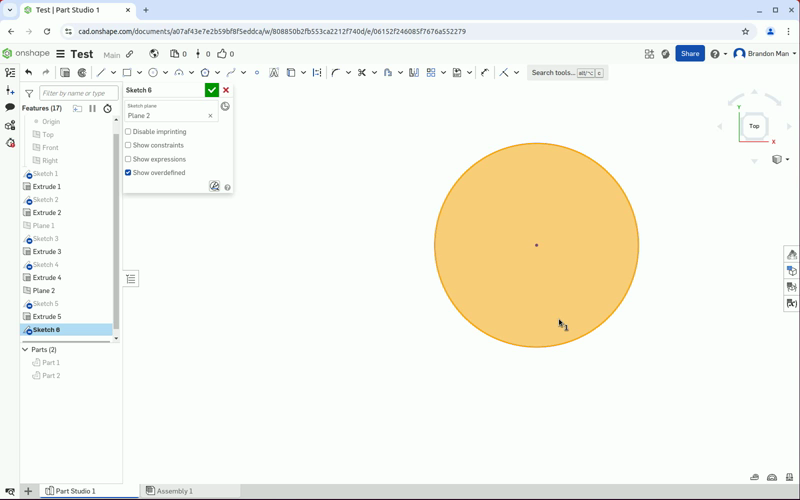
scroll(-6)
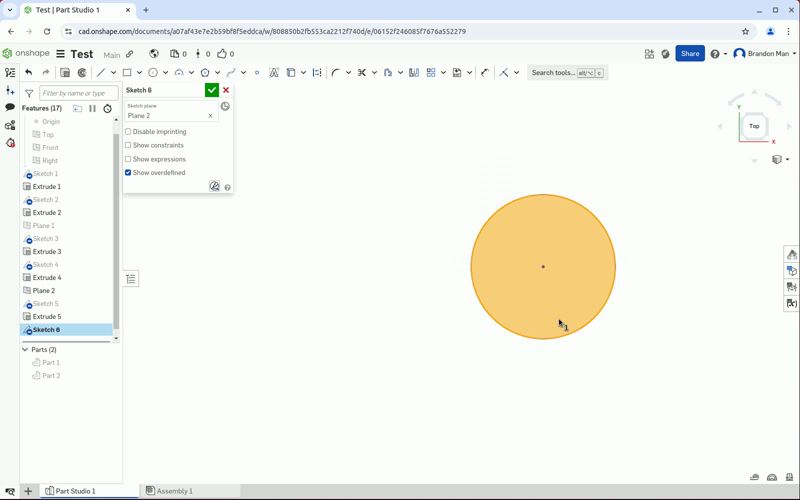
scroll(-6)
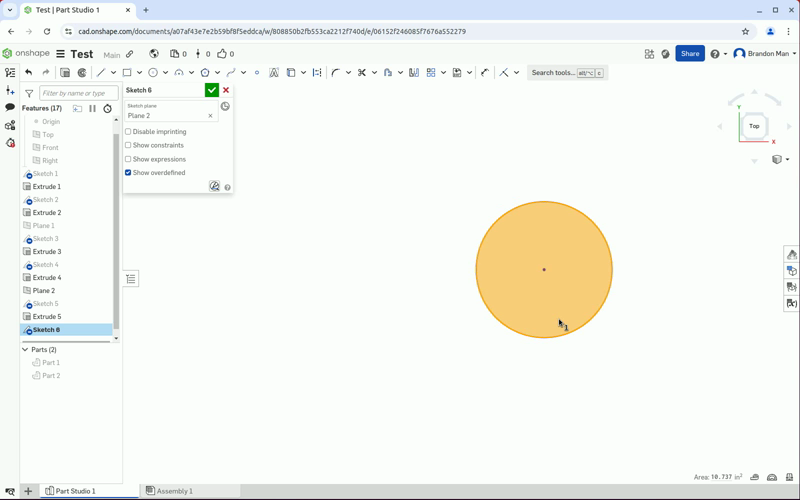
scroll(-6)
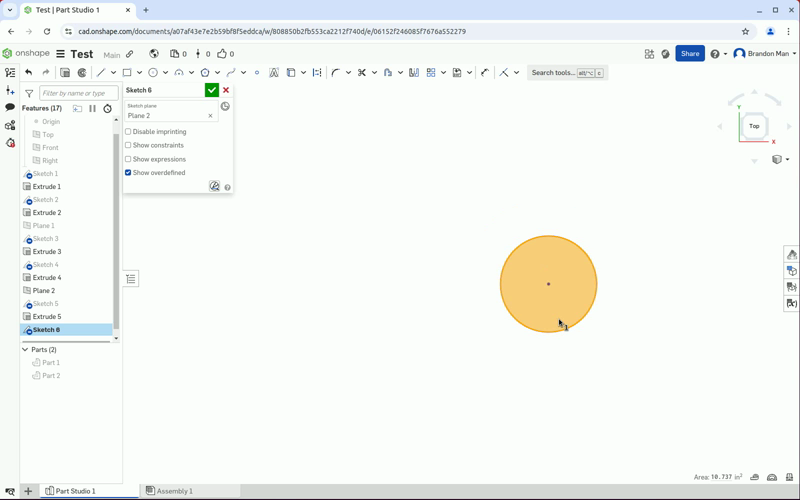
scroll(-6)
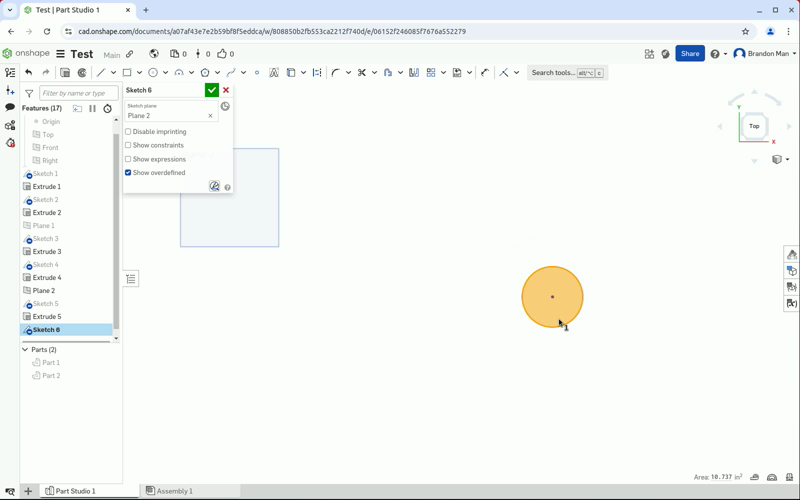
scroll(-6)
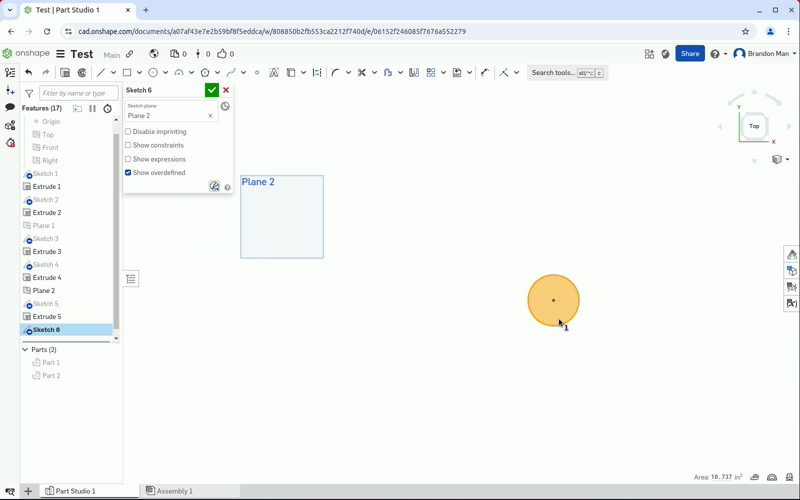
scroll(-6)
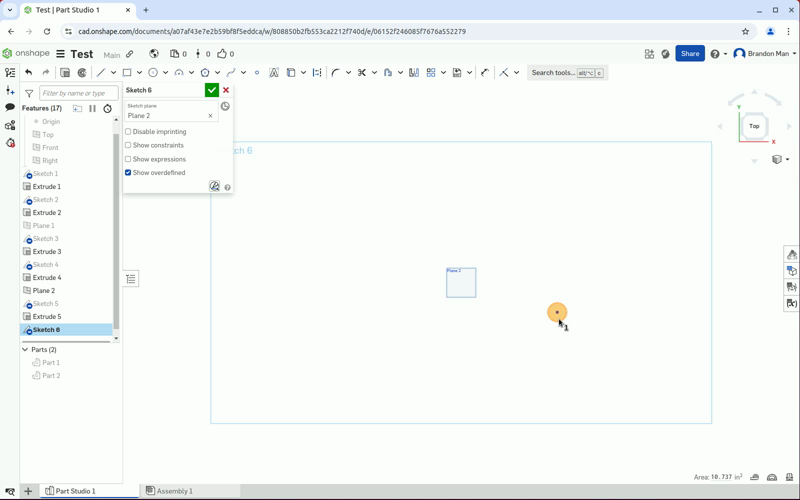
mouse_move(73, 352)
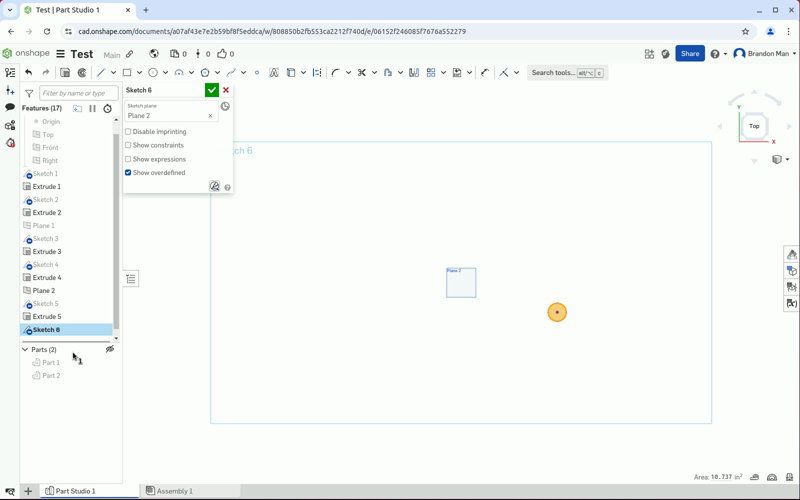
key(shift+y)
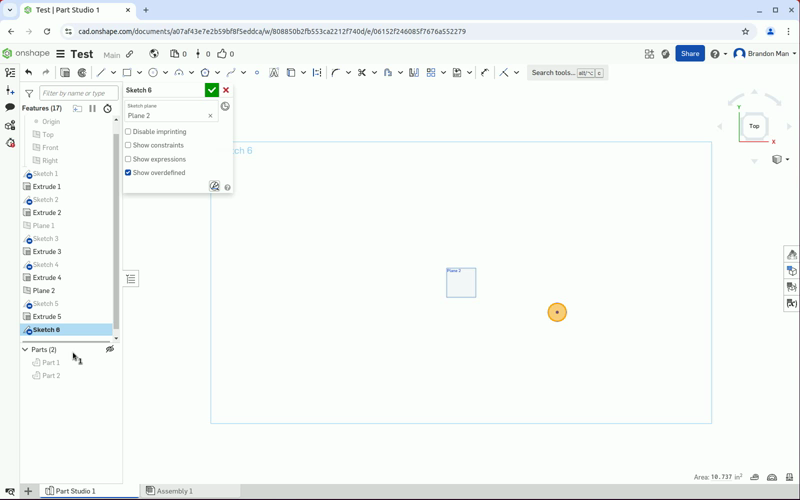
key(shift+e)
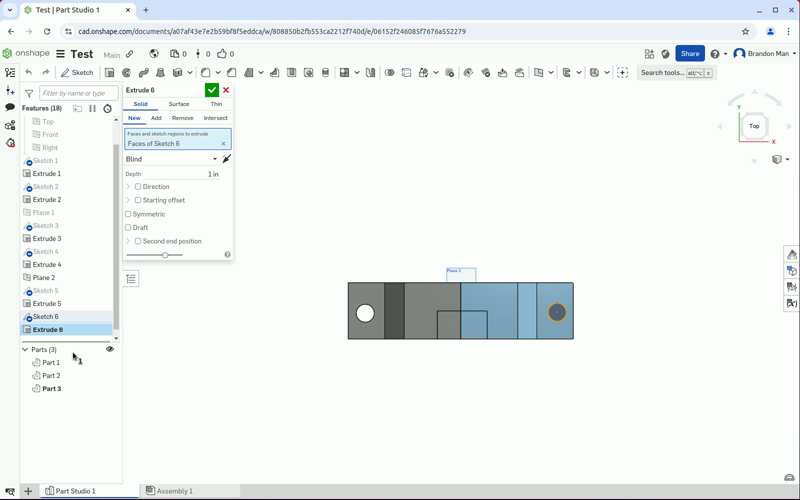
mouse_move(143, 106)
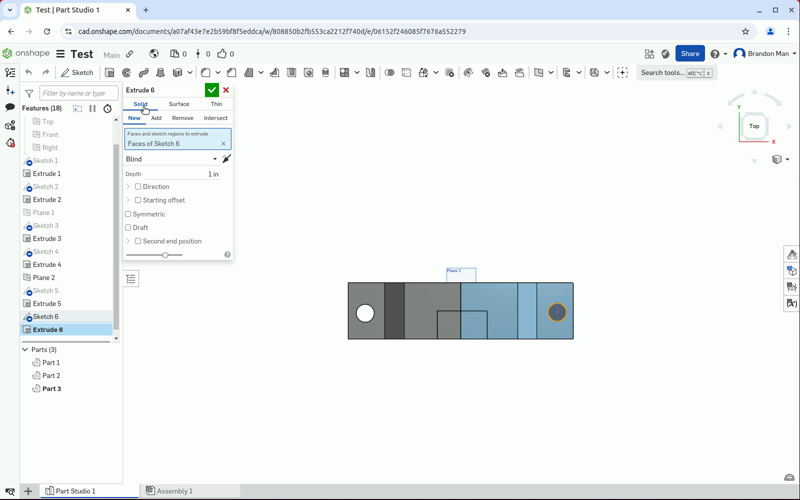
click(143, 106)
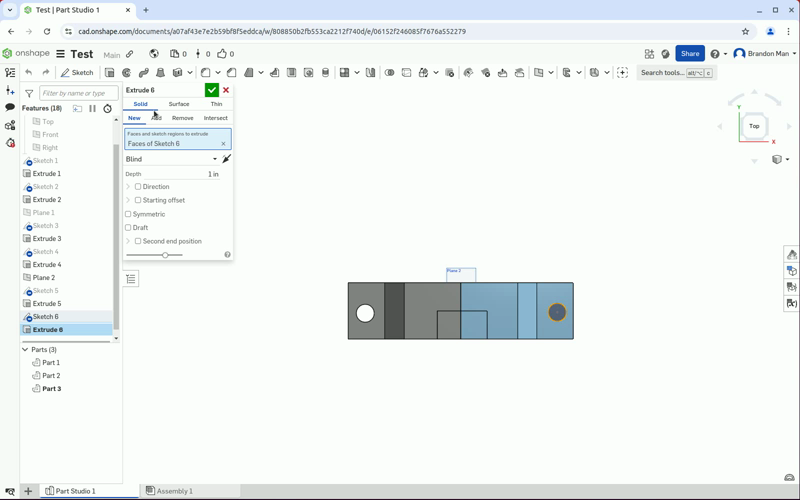
mouse_move(186, 120)
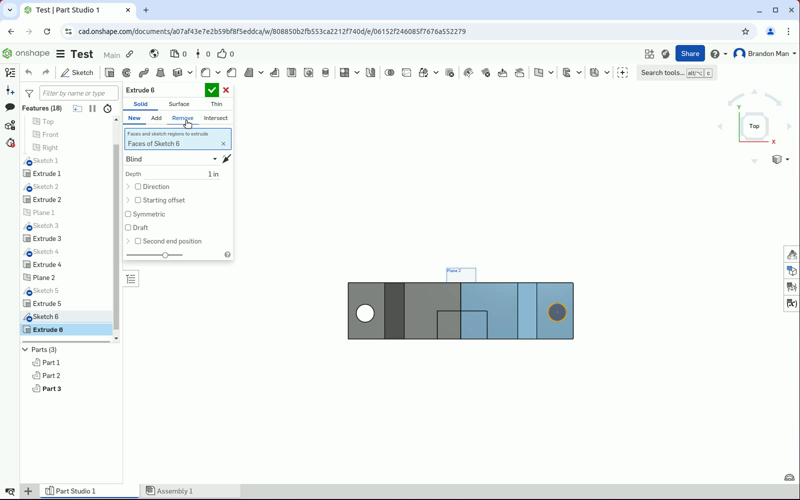
click(186, 120)
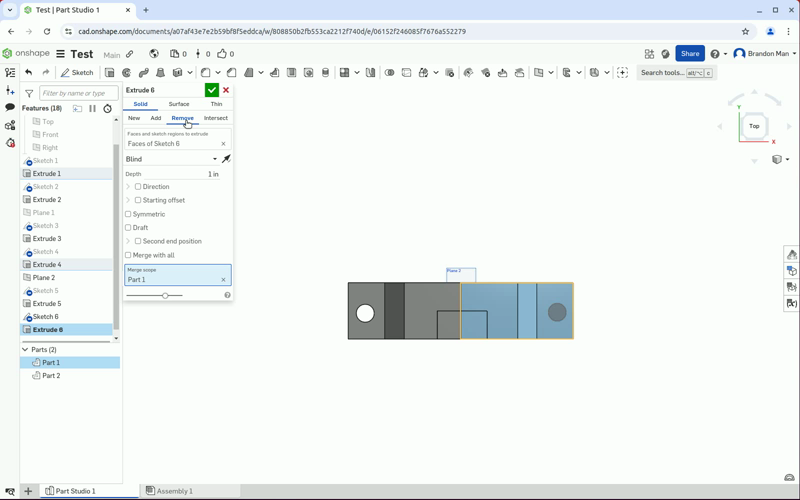
key(tab, 4)
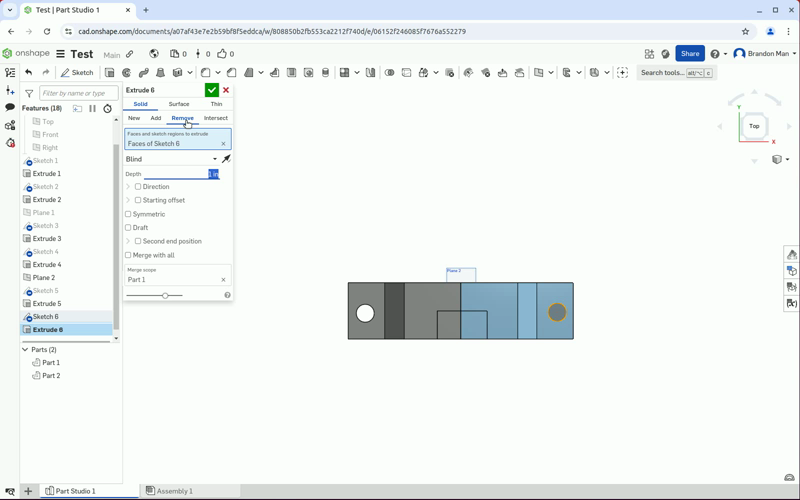
text(11.554)
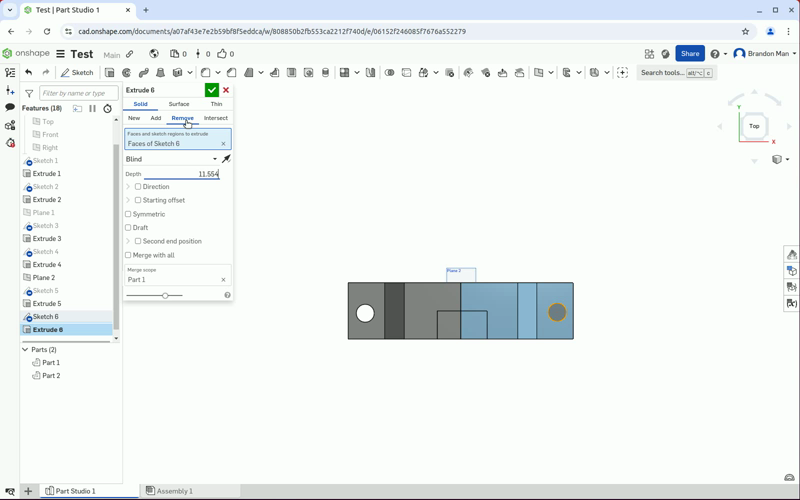
key(tab, 6)
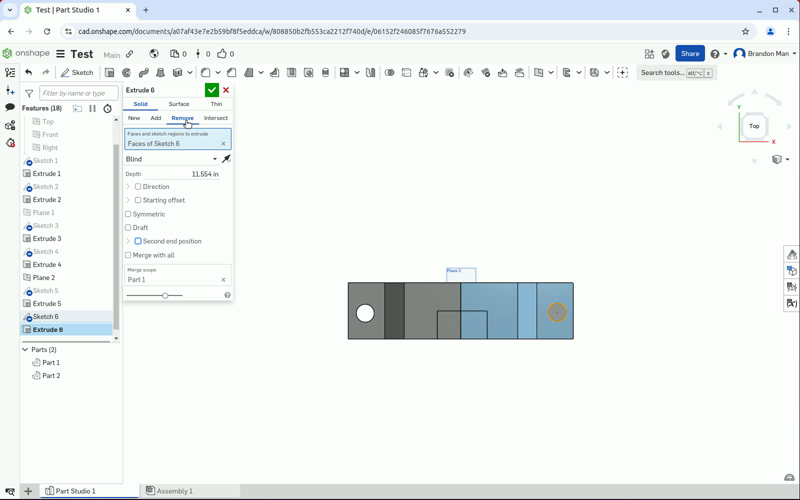
key(space)
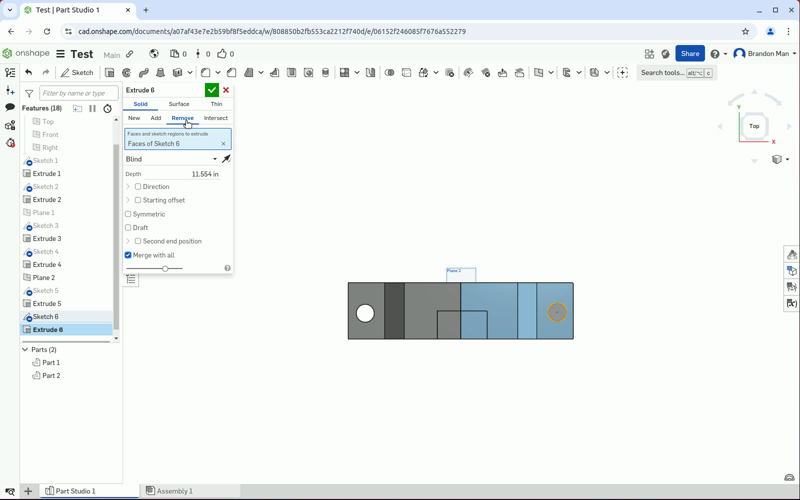
key(enter)
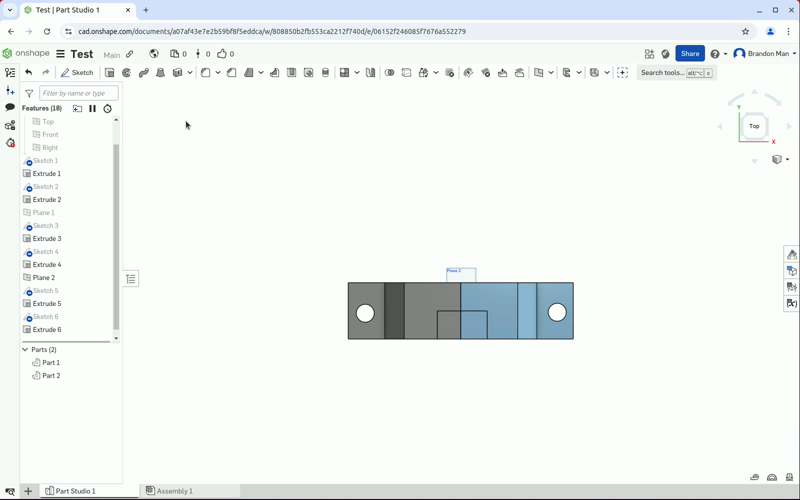
key(shift+h)
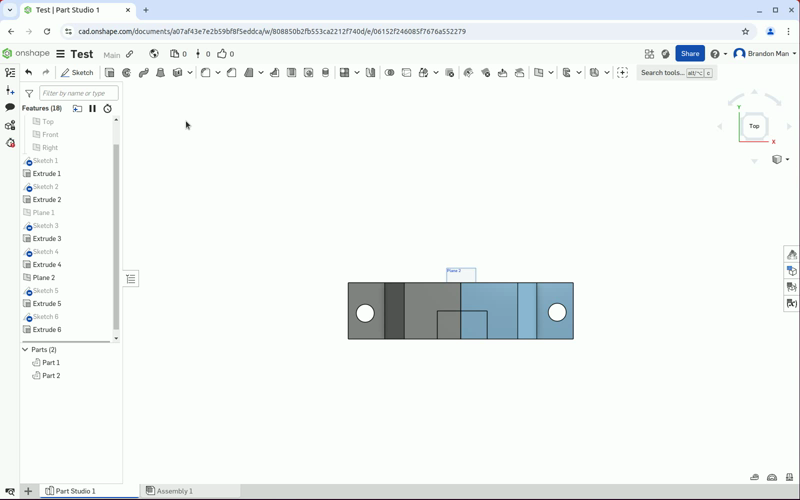
key(shift+h)
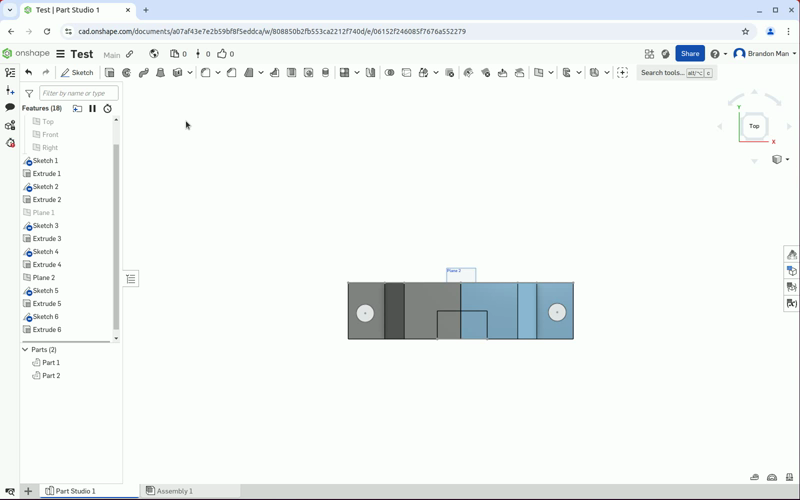
key(shift+7)
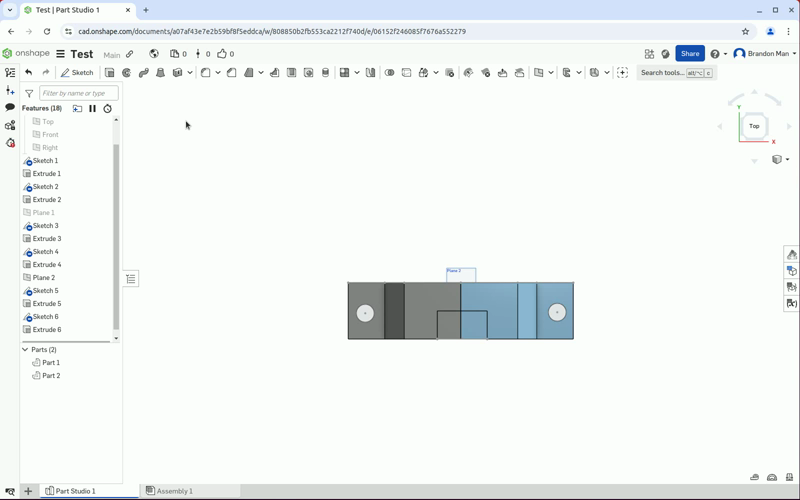
key(up, 3)
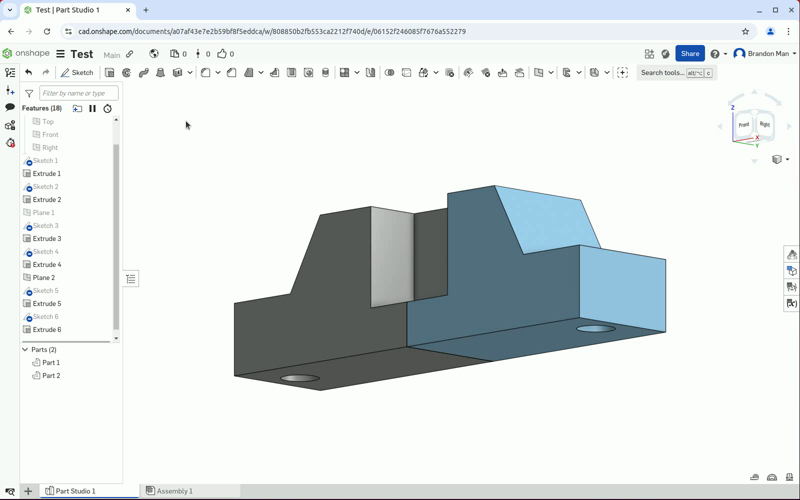
key(left, 3)
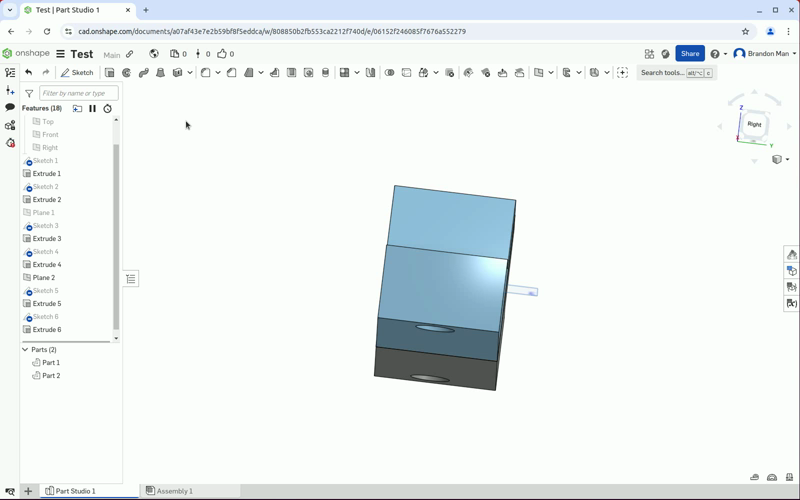
key(right, 3)
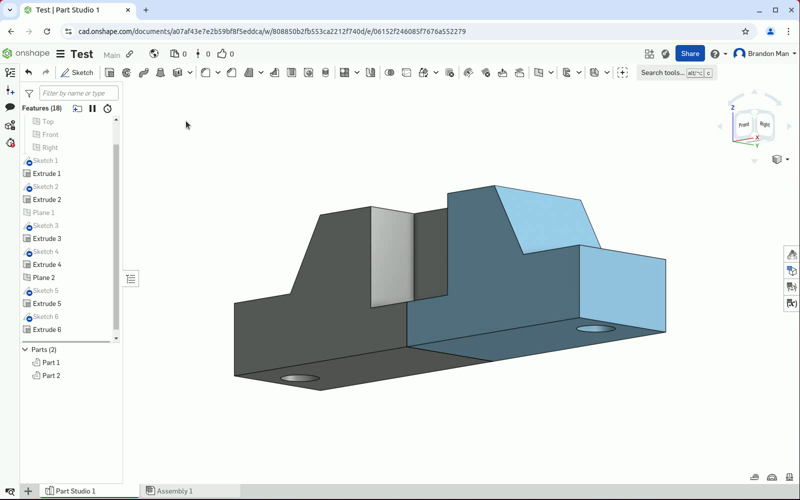
key(down, 3)
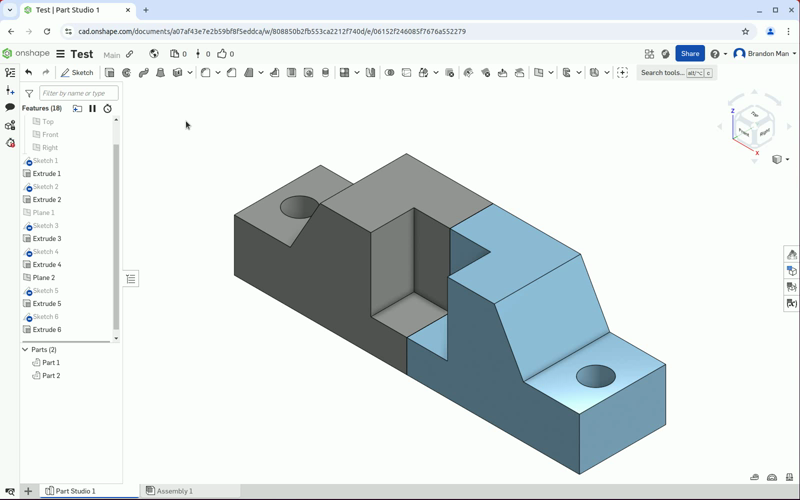
mouse_move(69, 163)
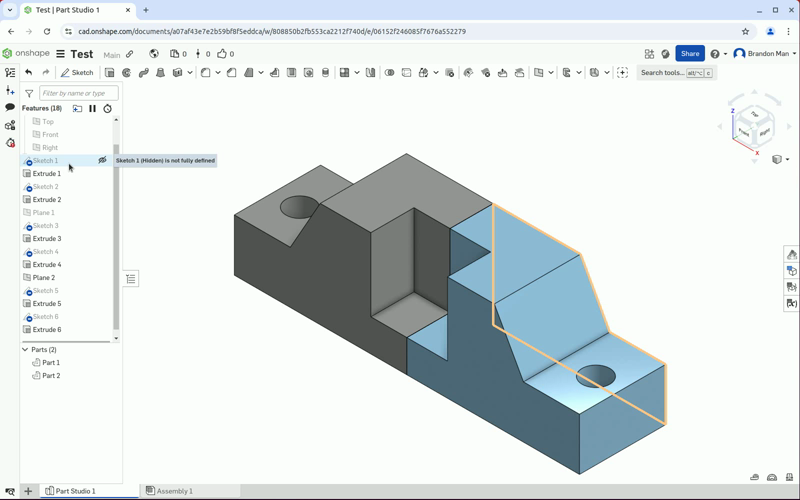
click(69, 163)